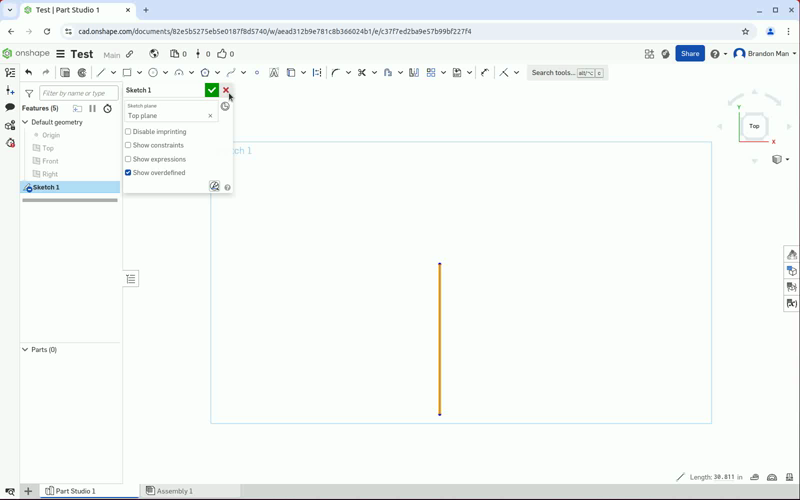
key(shift+h)
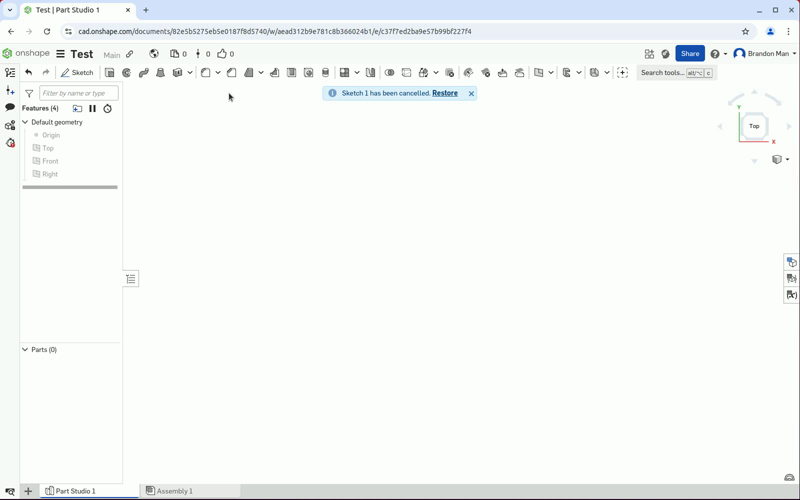
mouse_move(73, 352)
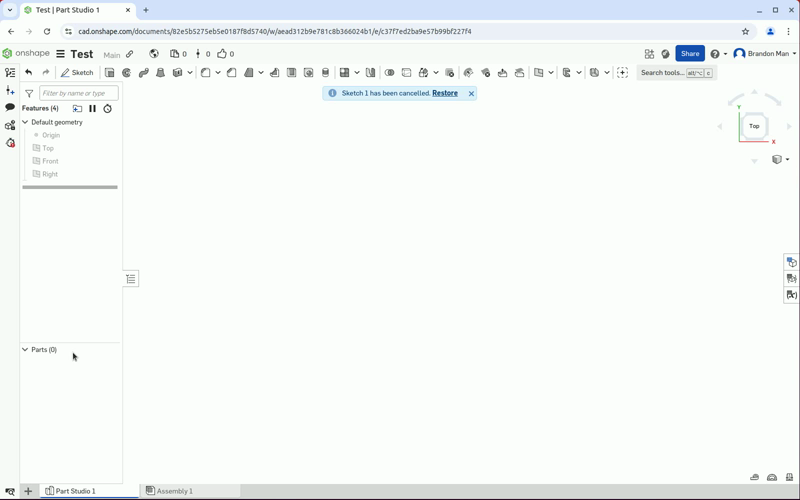
key(y)
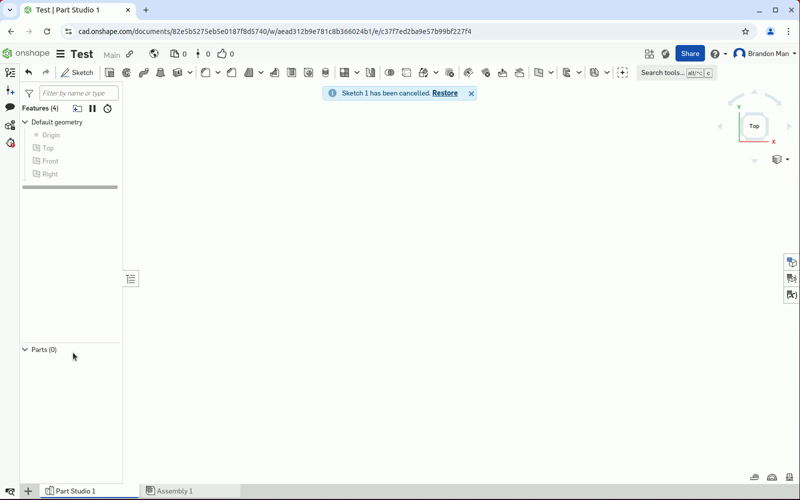
key(shift+p)
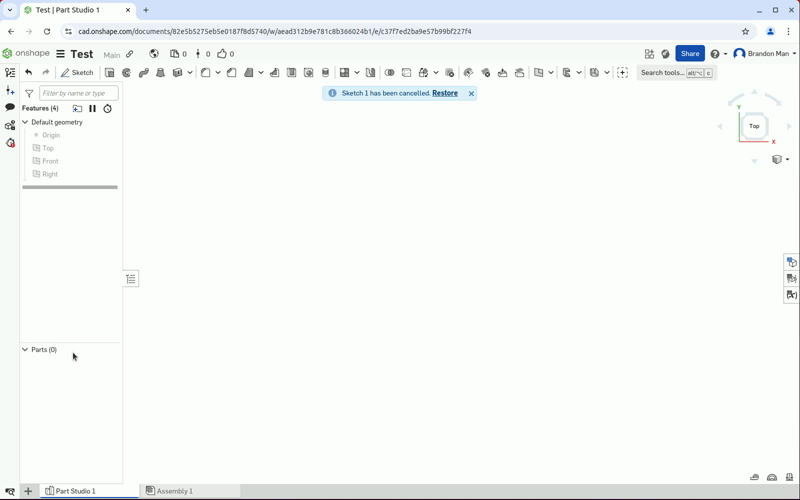
key(space)
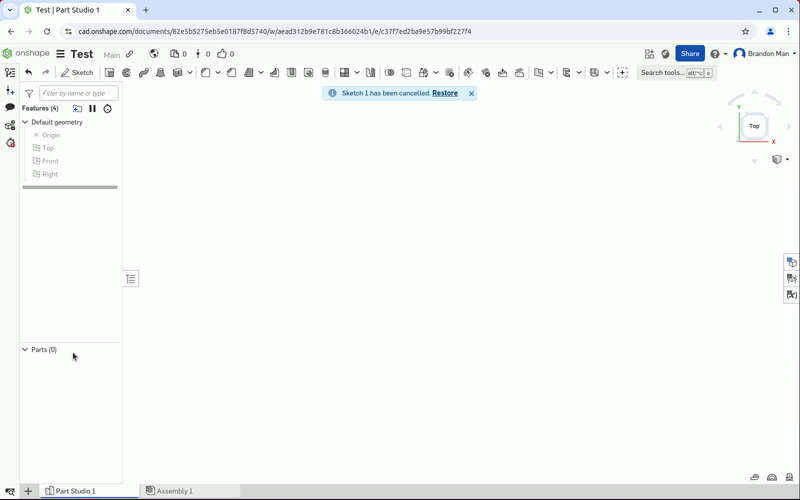
key_down(shift)
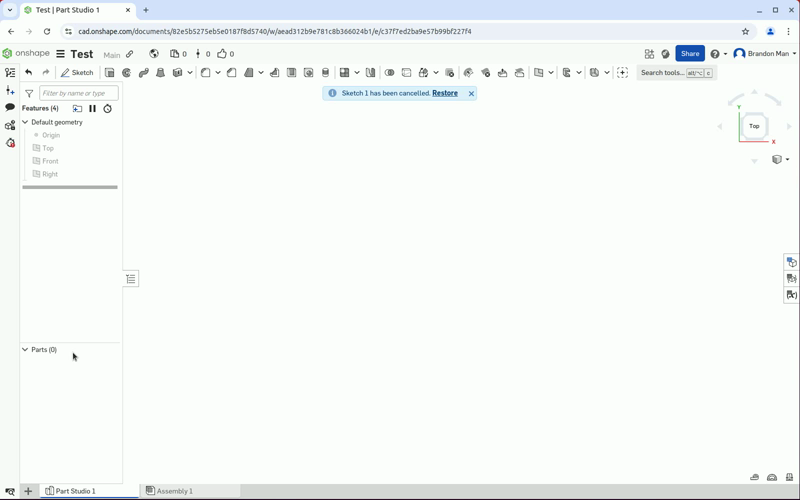
key(up)
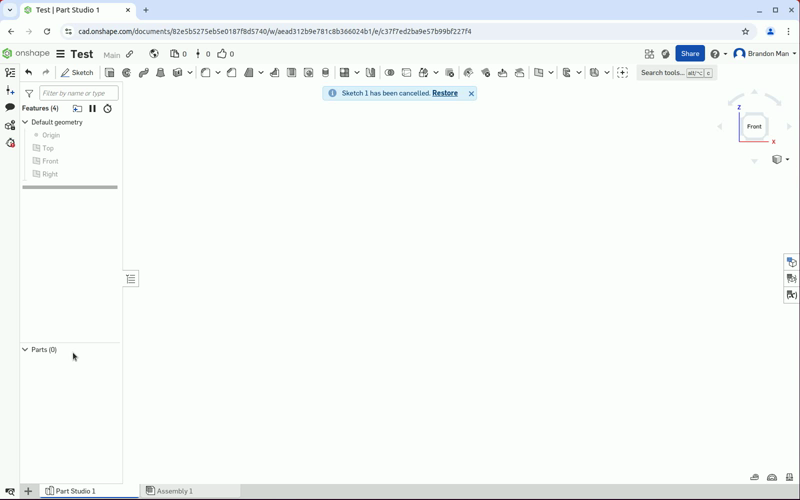
key_up(shift)
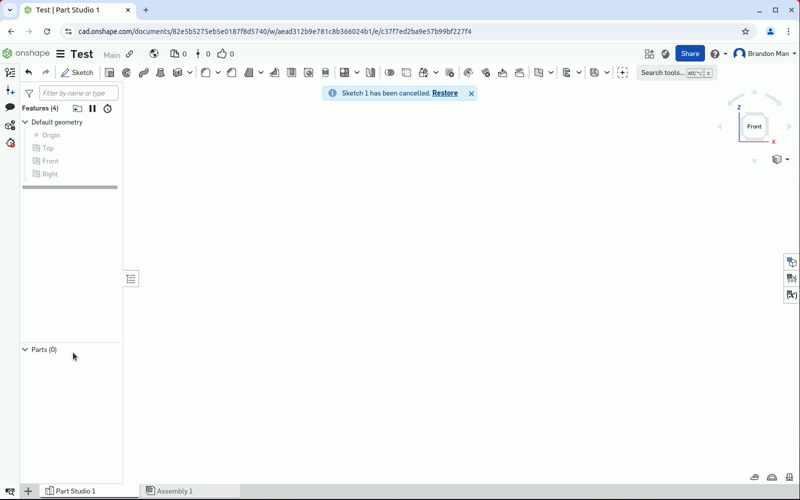
mouse_move(73, 352)
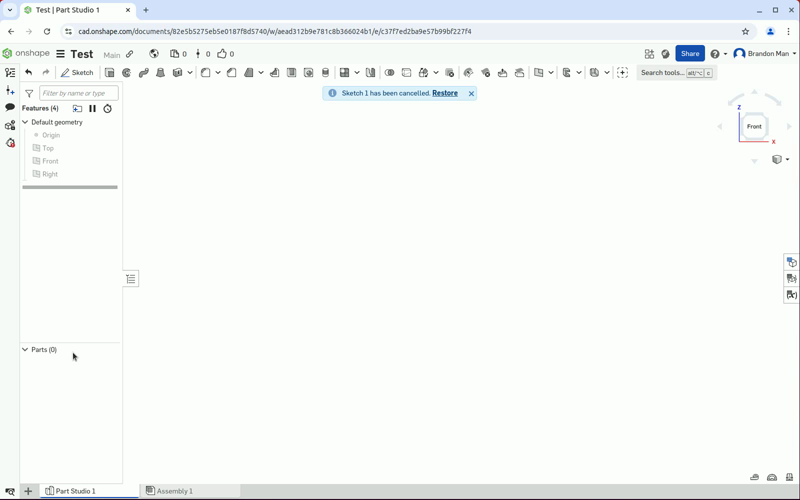
key(shift+y)
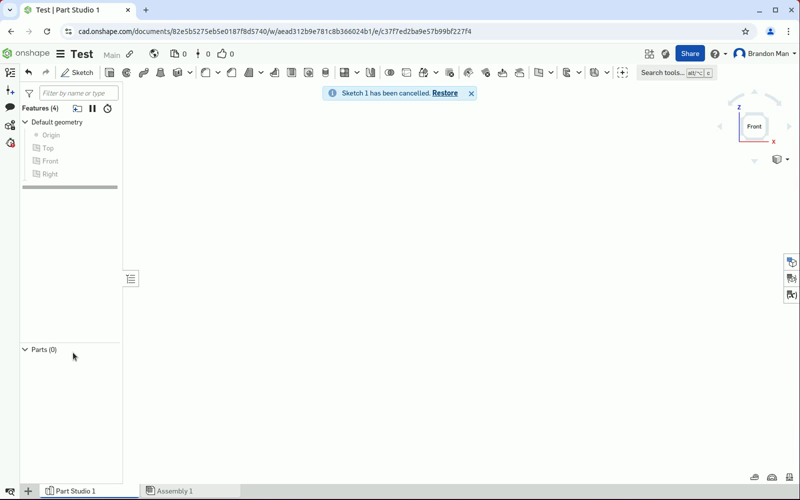
key(shift+s)
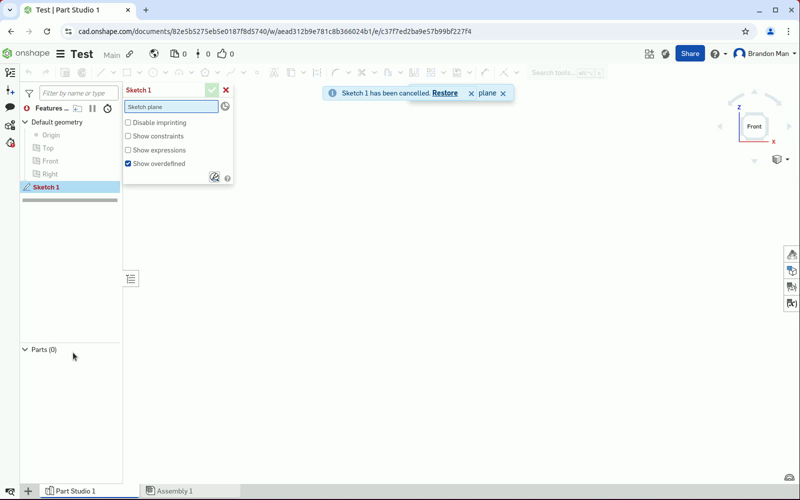
mouse_move(73, 163)
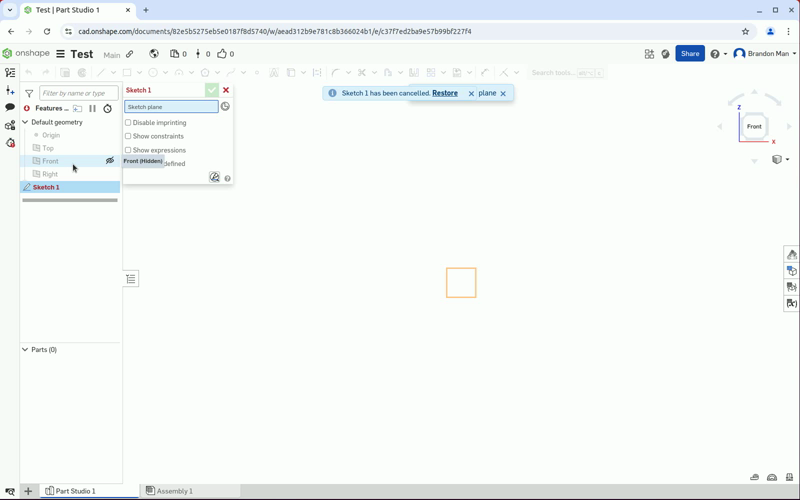
click(73, 163)
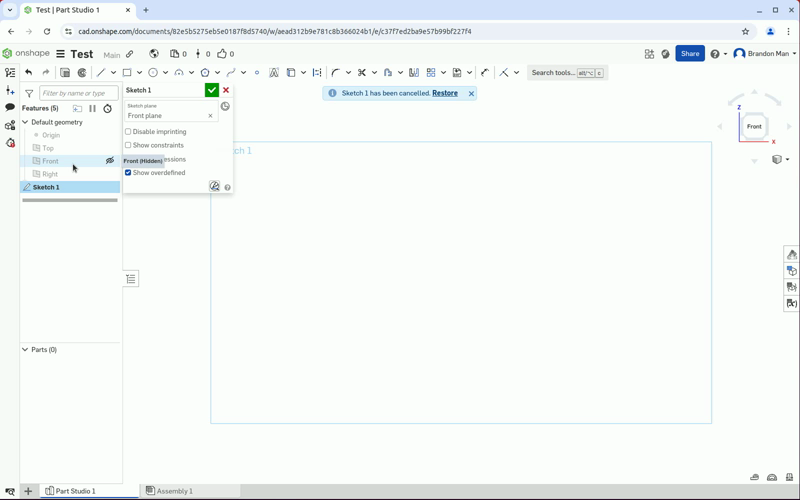
mouse_move(73, 352)
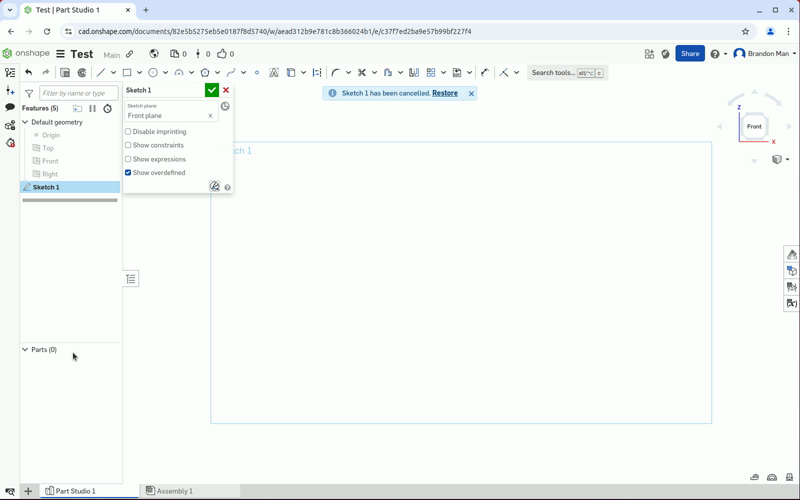
key(y)
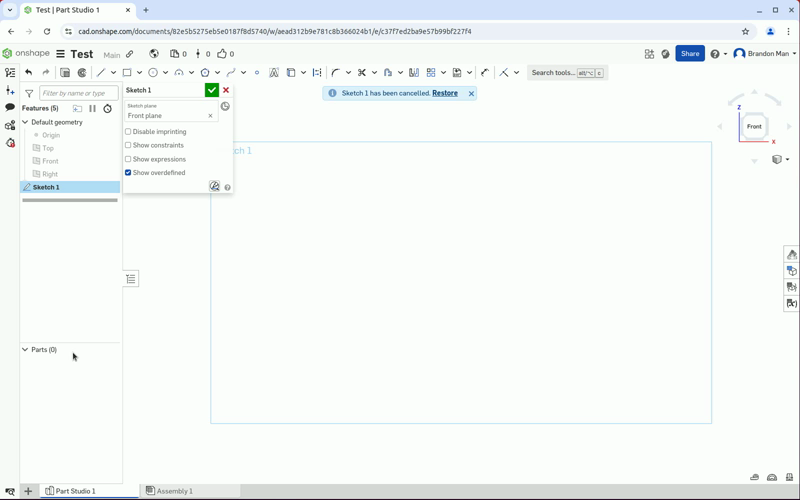
key(l)
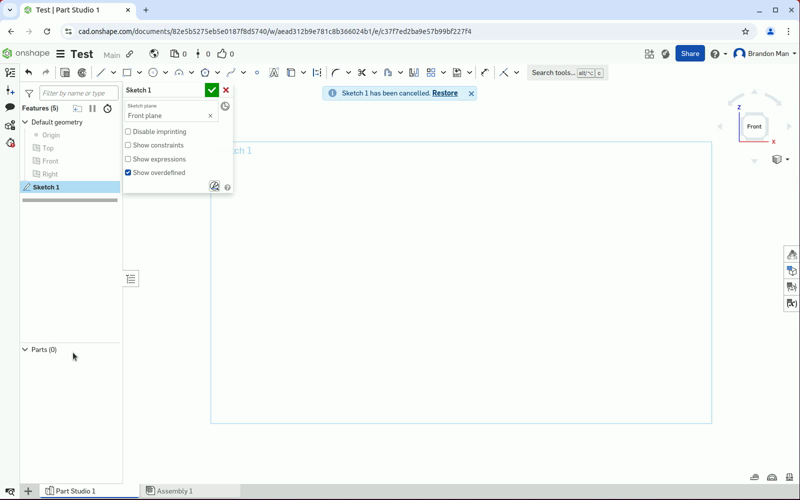
key_down(shift)
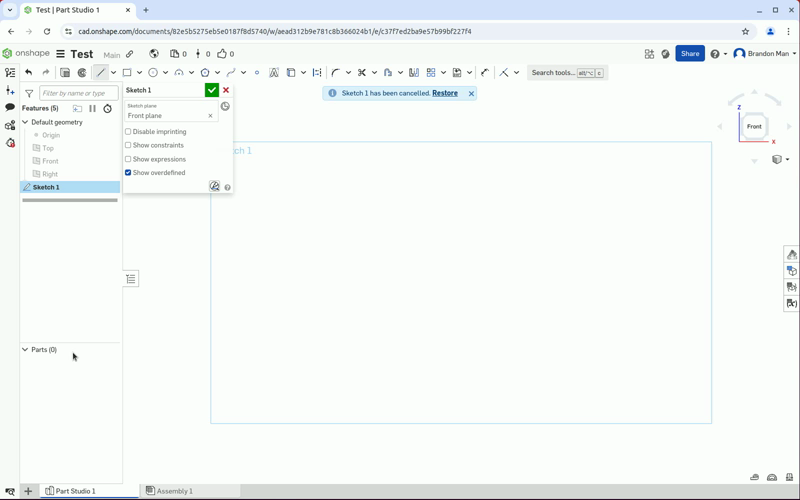
mouse_move(404, 292)
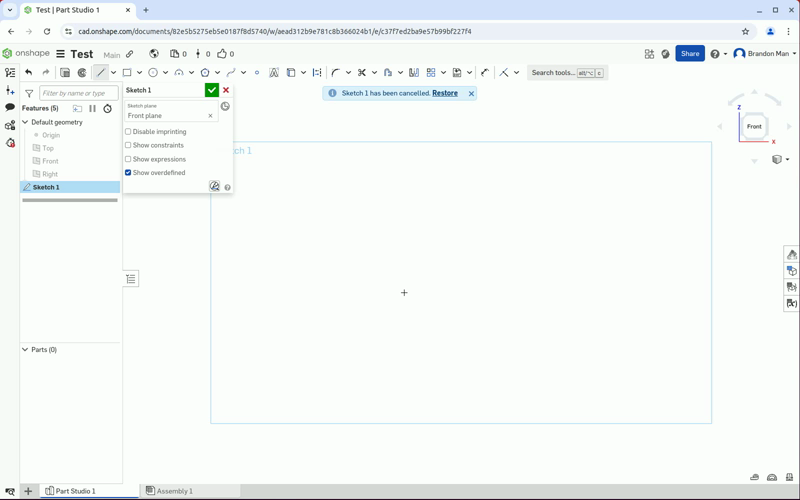
click(404, 292)
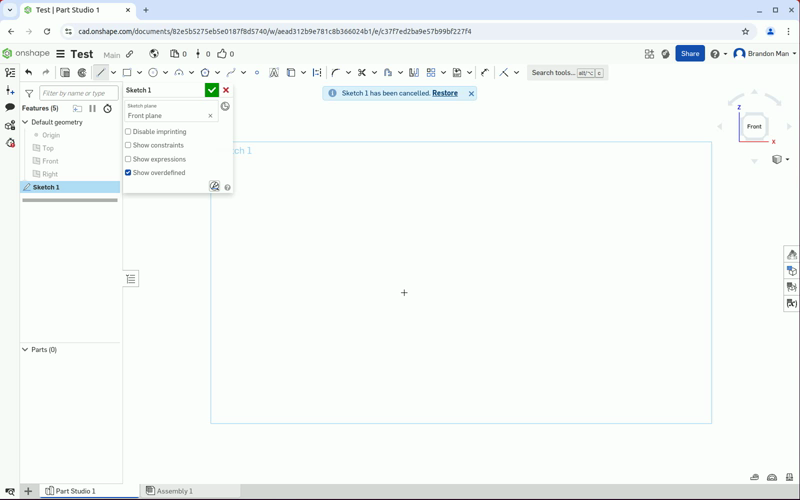
key_up(shift)
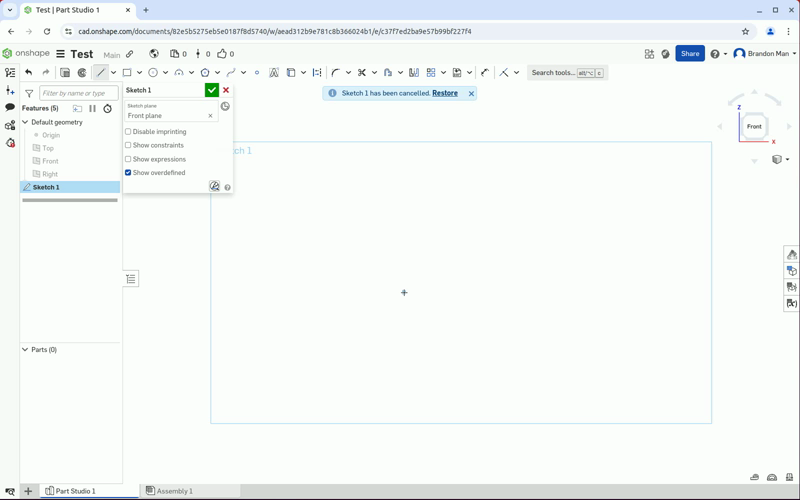
key_down(shift)
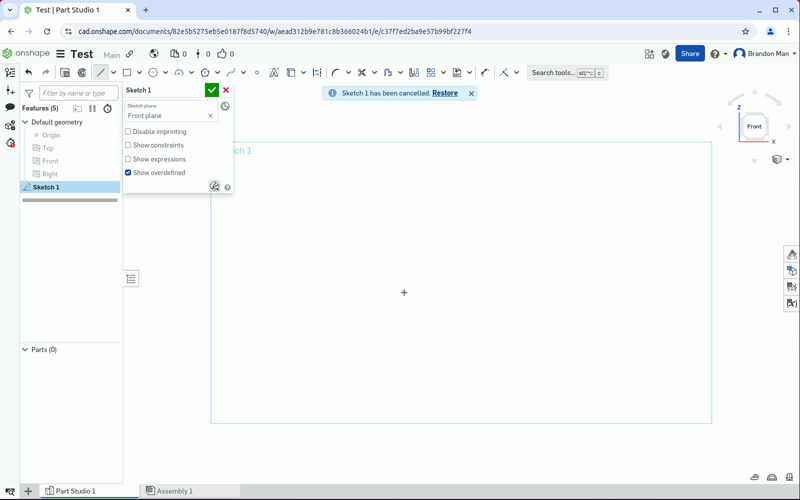
mouse_move(516, 292)
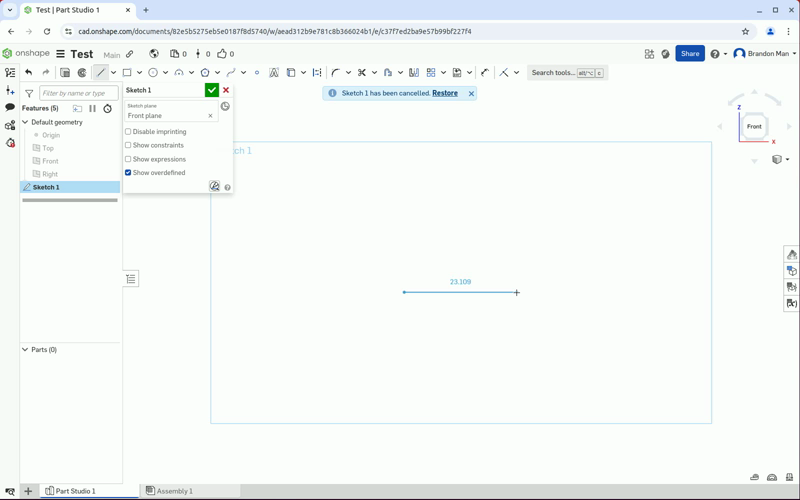
click(516, 292)
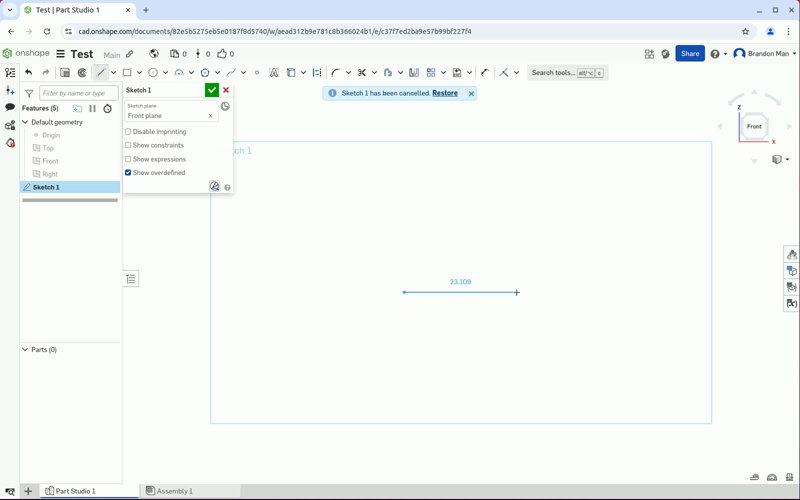
key_up(shift)
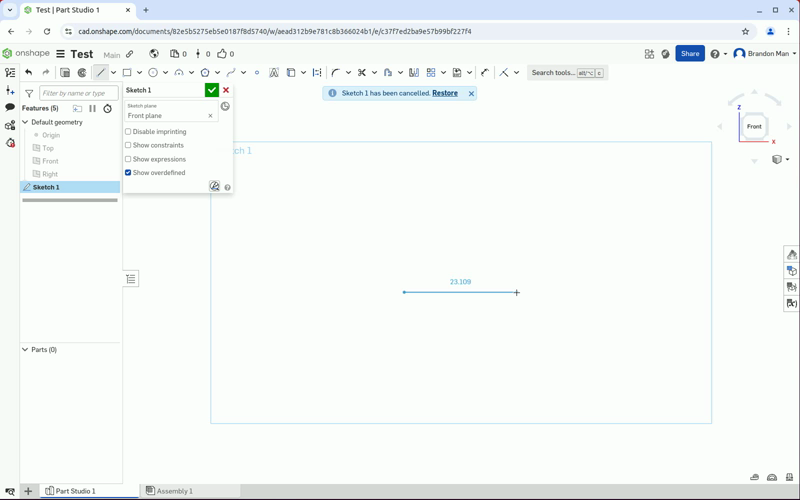
key_down(shift)
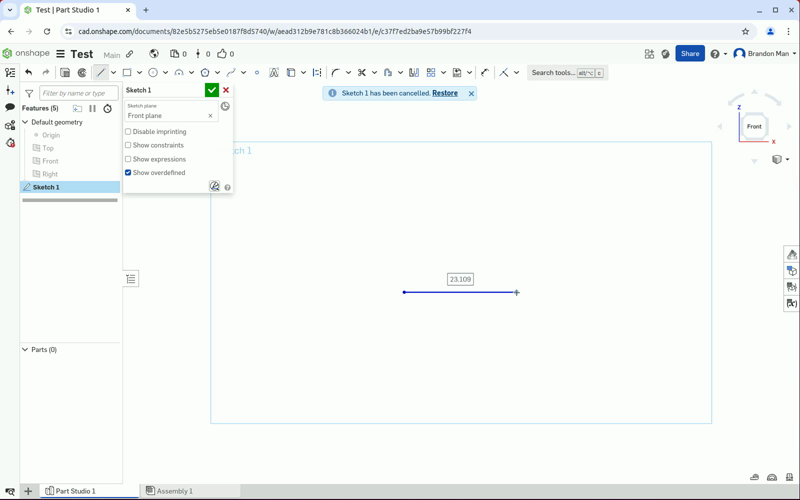
mouse_move(546, 292)
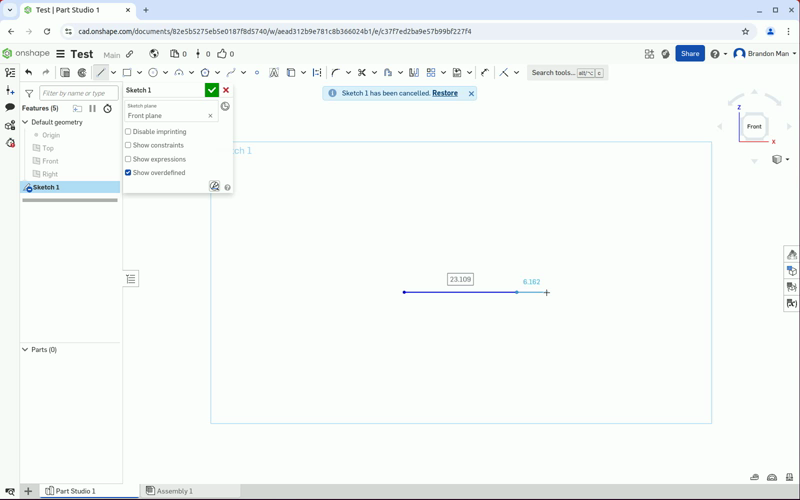
mouse_move(516, 273)
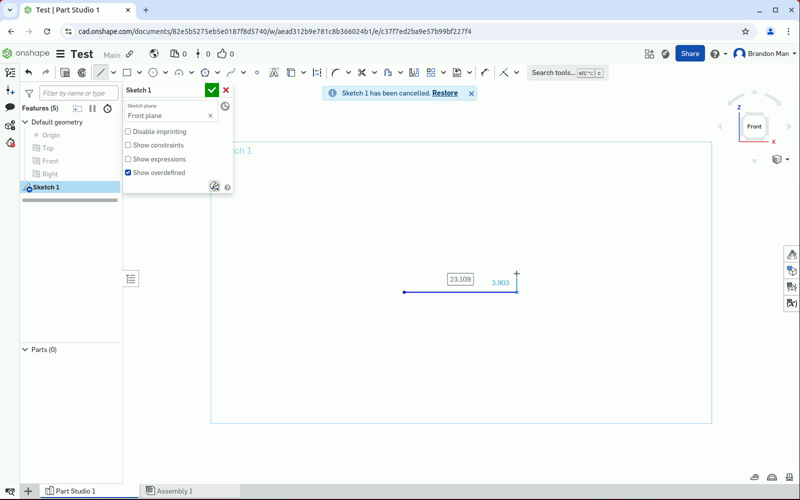
click(516, 273)
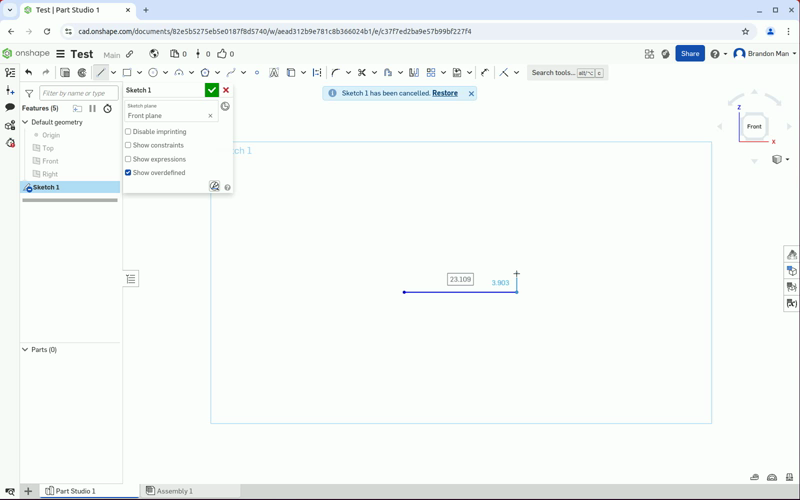
key_up(shift)
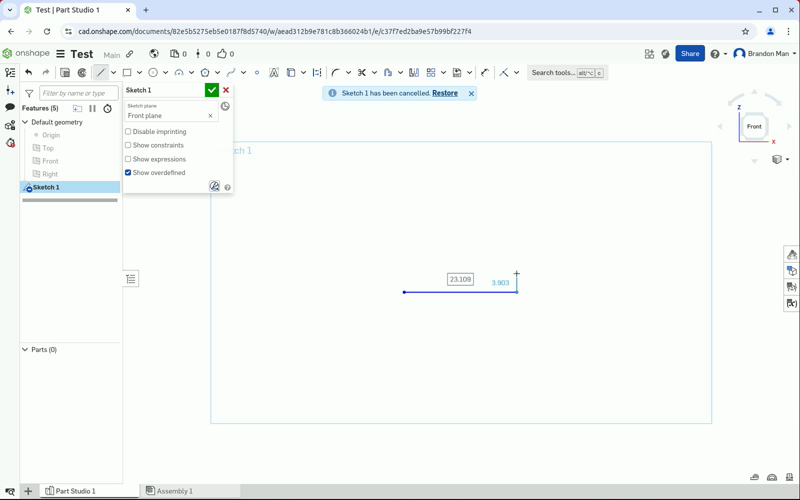
key_down(shift)
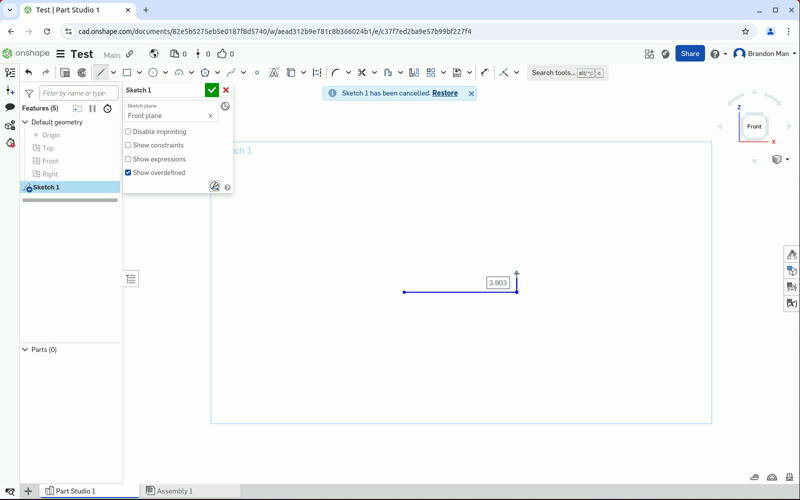
mouse_move(546, 273)
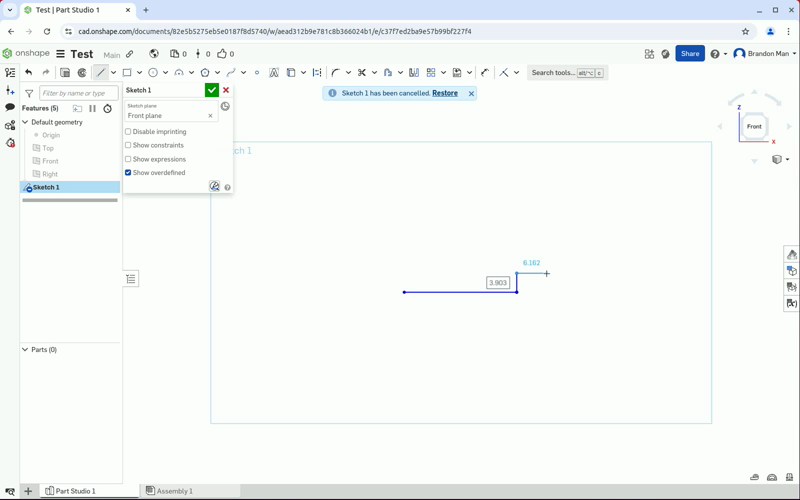
mouse_move(464, 273)
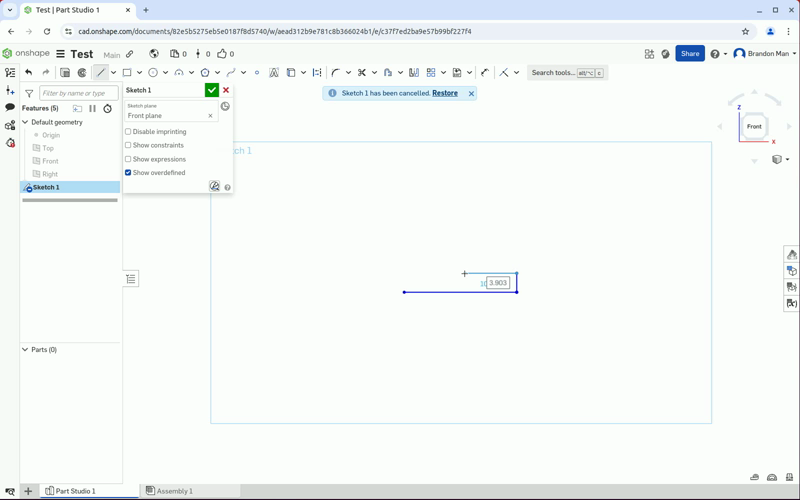
click(464, 273)
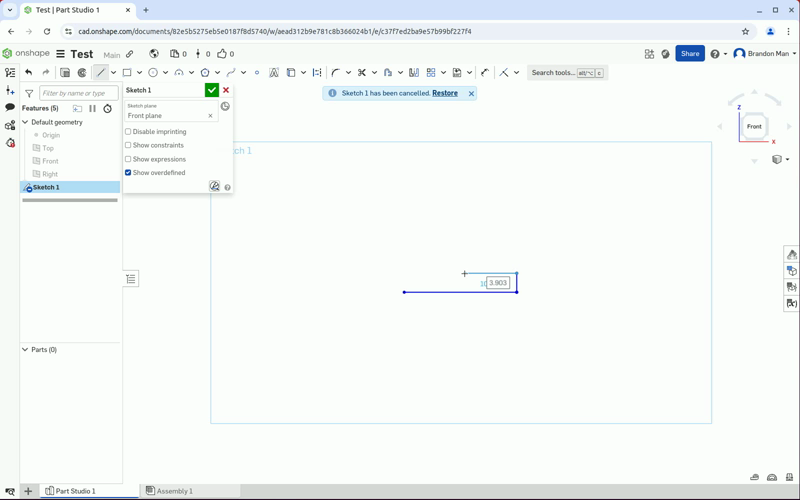
key_up(shift)
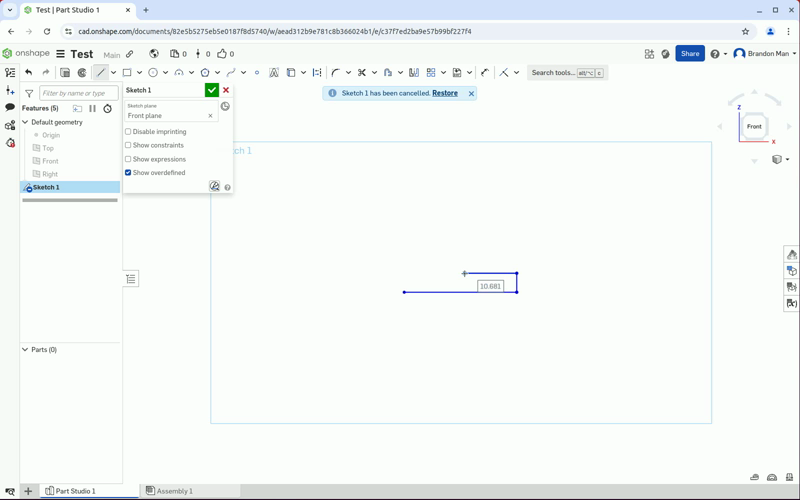
key_down(shift)
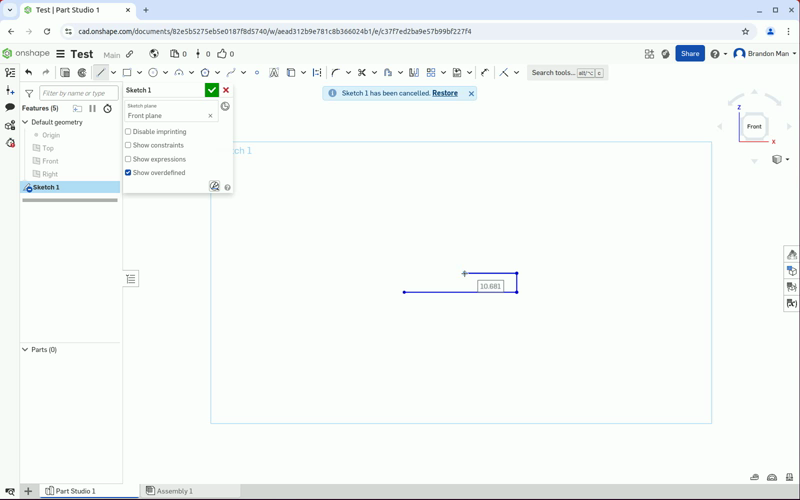
mouse_move(495, 273)
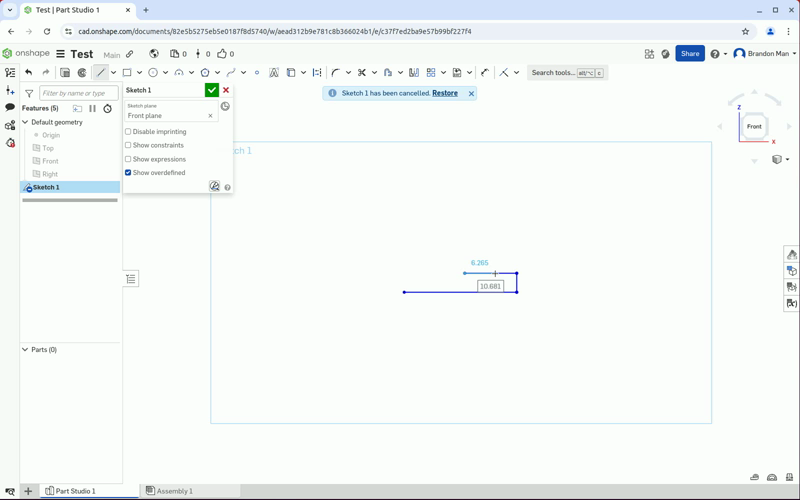
mouse_move(456, 273)
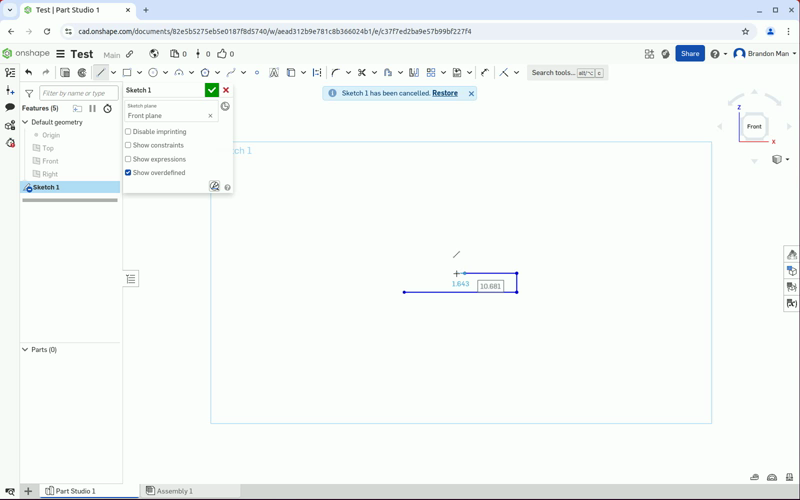
click(456, 273)
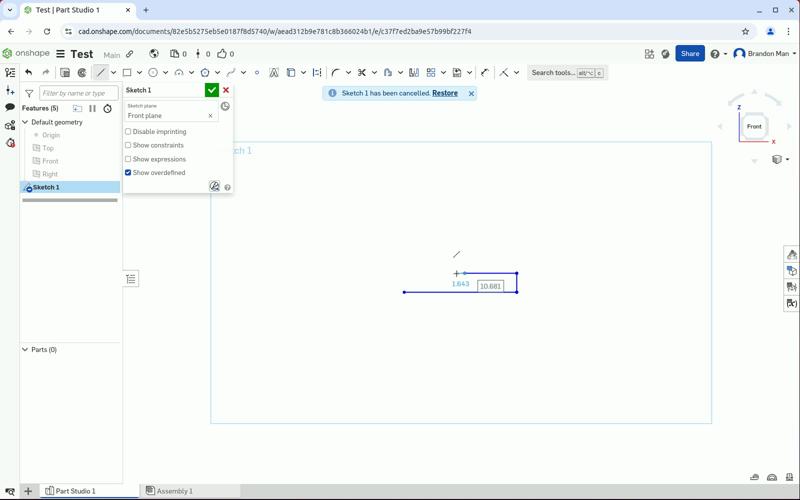
key_up(shift)
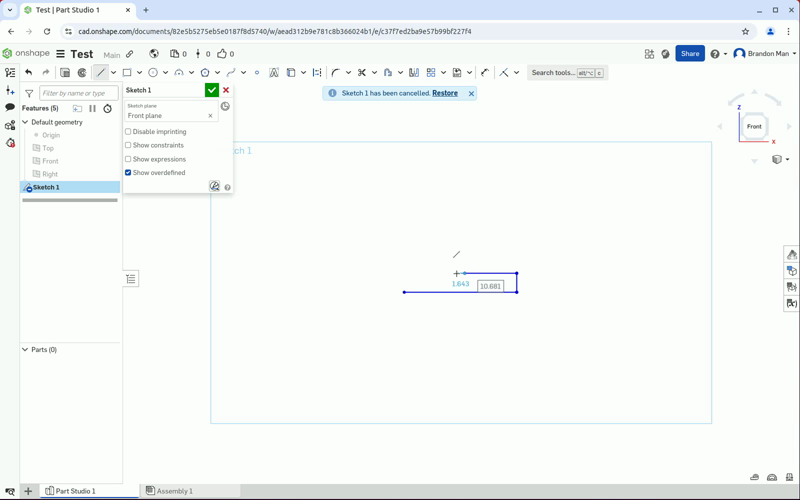
key_down(shift)
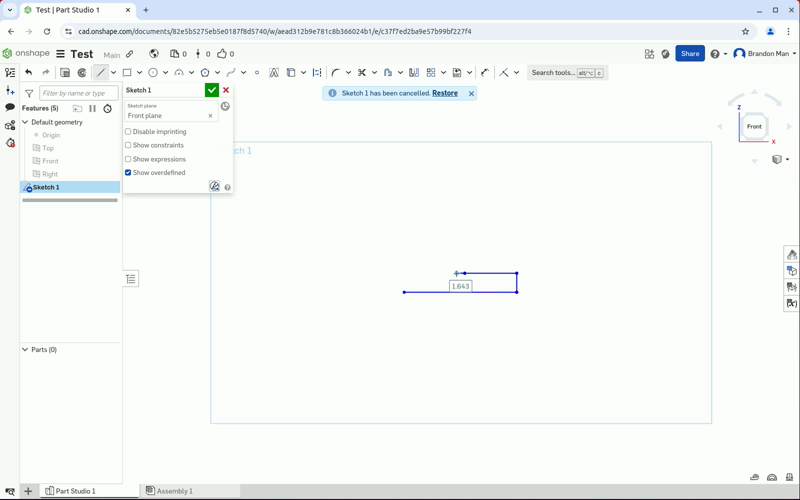
mouse_move(486, 273)
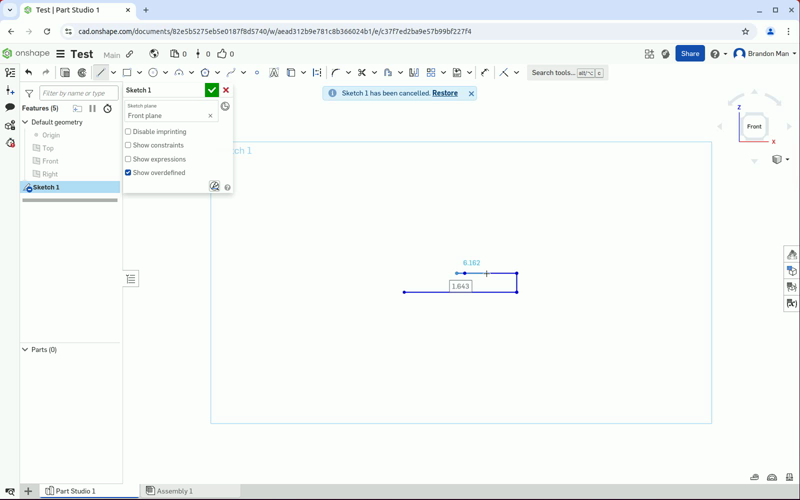
mouse_move(404, 273)
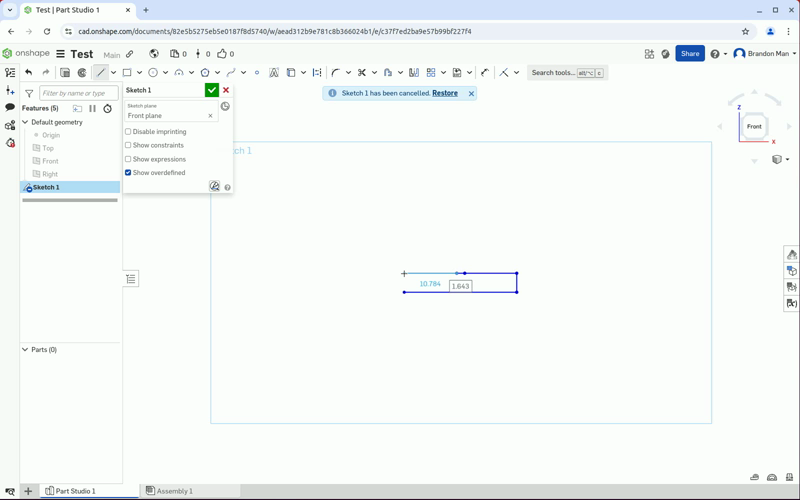
click(404, 273)
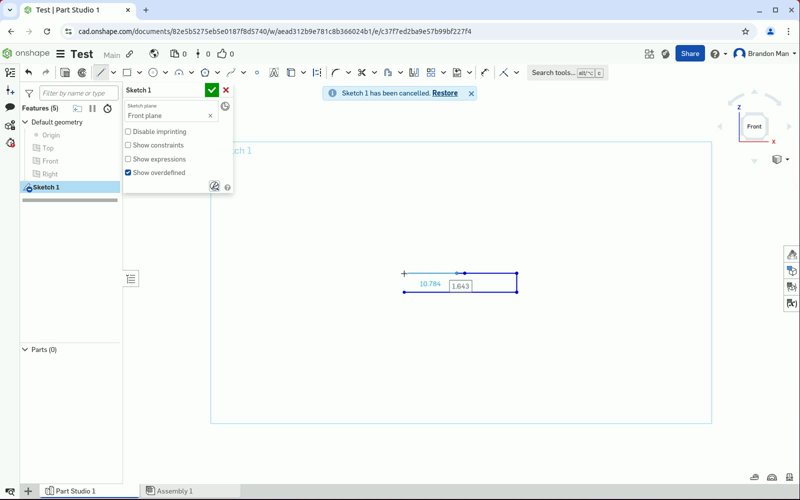
key_up(shift)
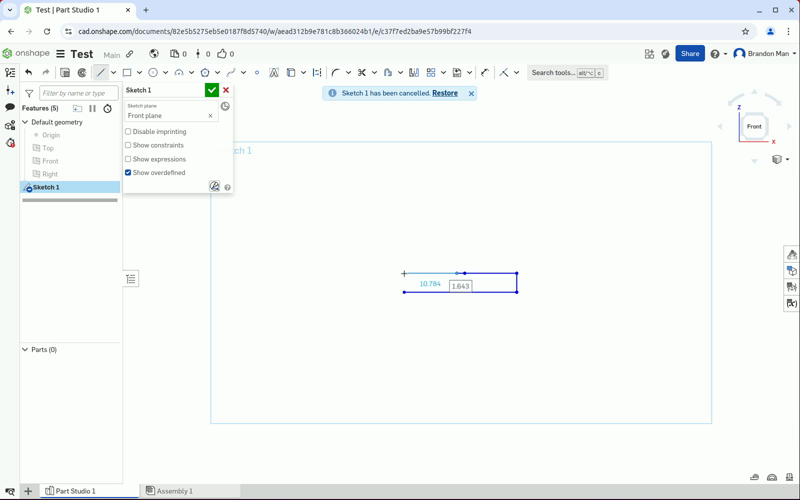
mouse_move(434, 273)
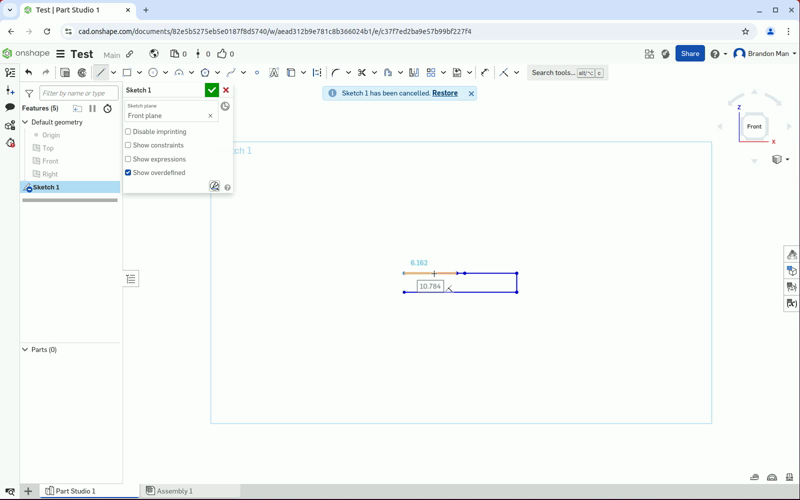
key_down(shift)
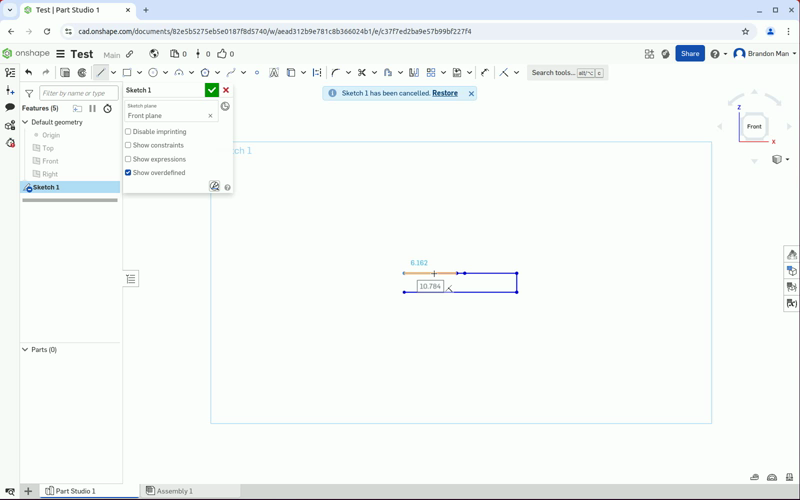
mouse_move(404, 292)
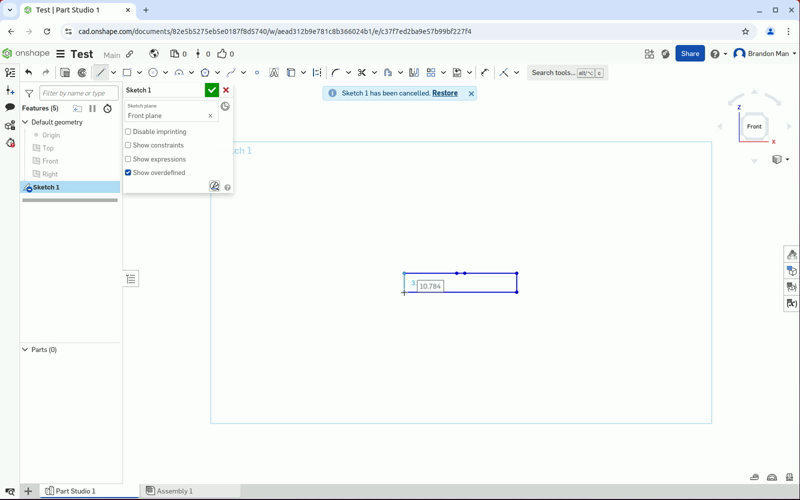
key_up(shift)
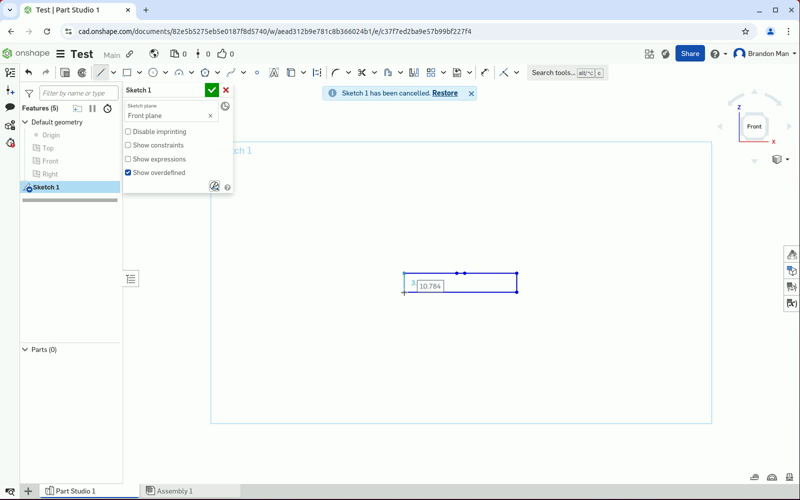
click(404, 292)
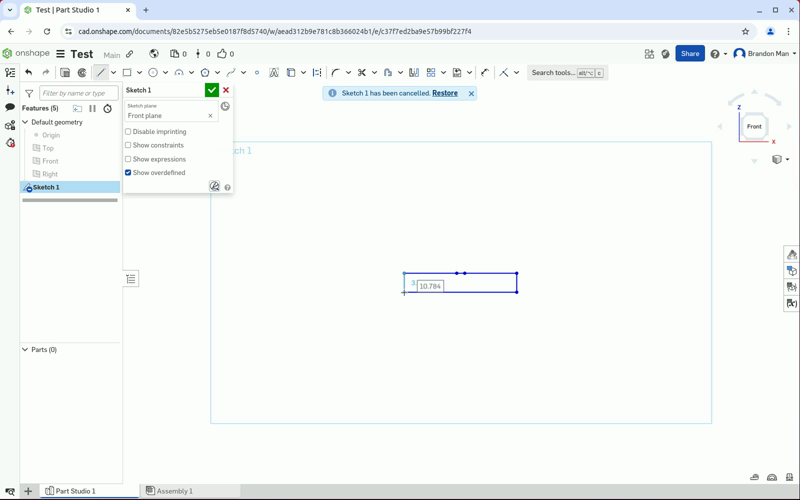
key(esc)
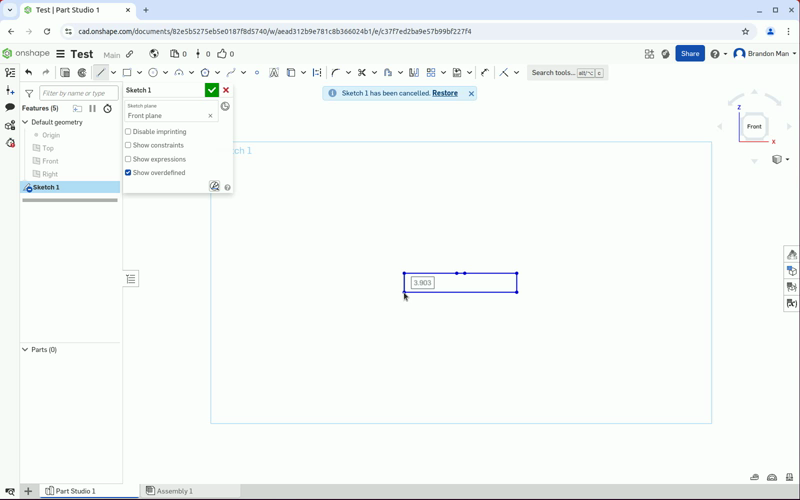
mouse_move(506, 281)
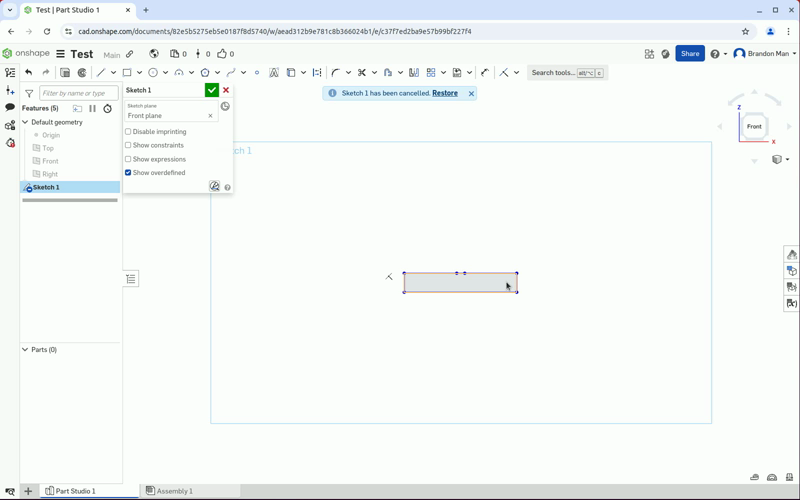
click(506, 281)
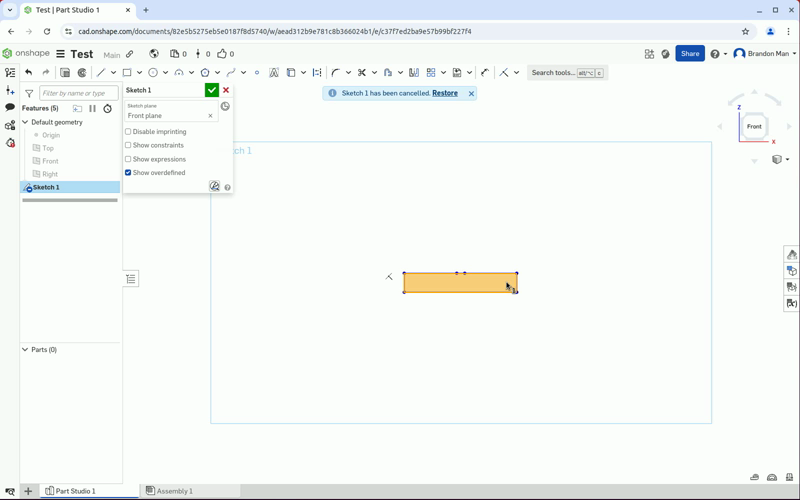
mouse_move(73, 352)
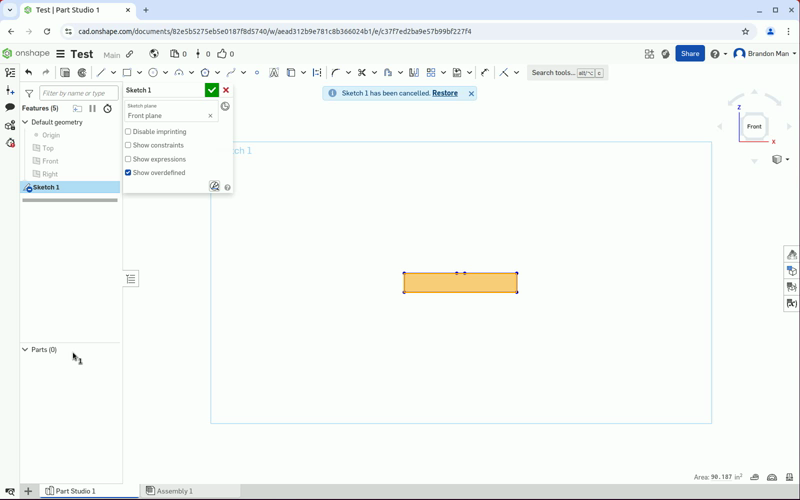
key(shift+y)
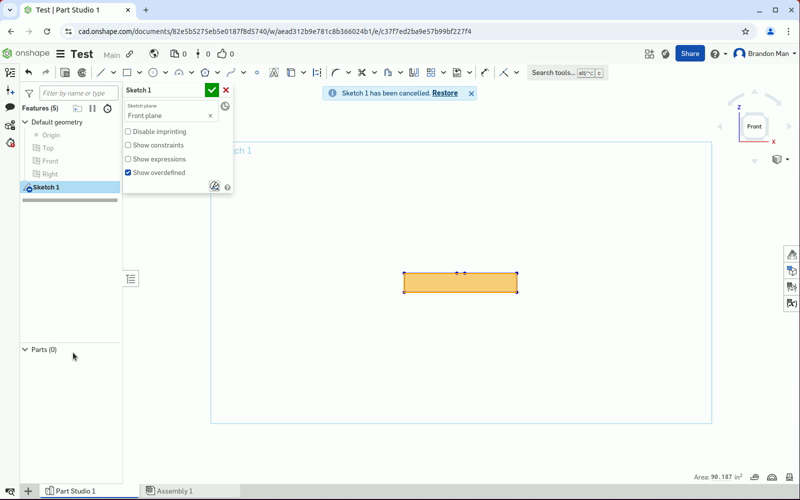
key(shift+e)
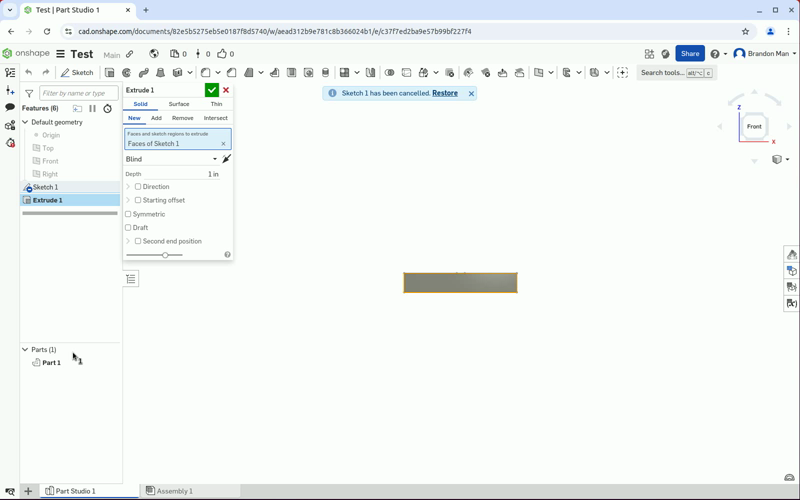
mouse_move(143, 106)
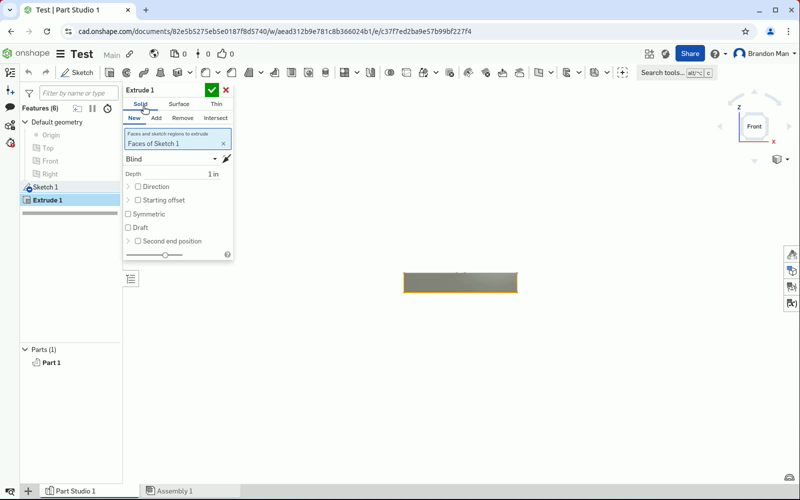
click(143, 106)
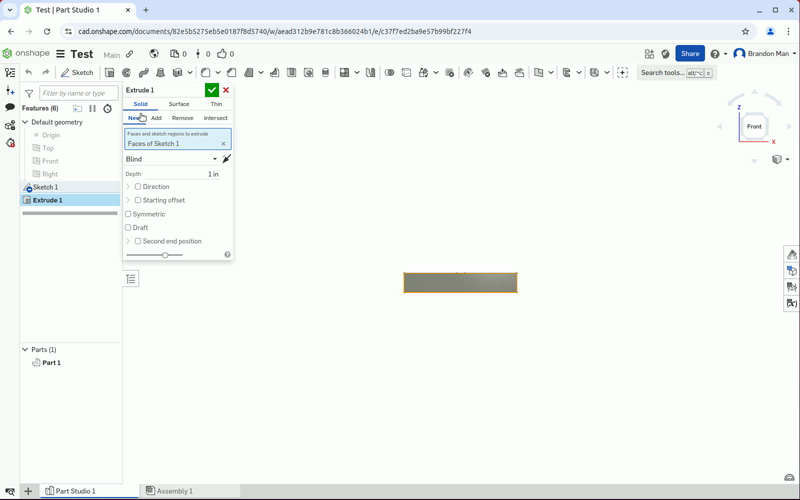
mouse_move(137, 120)
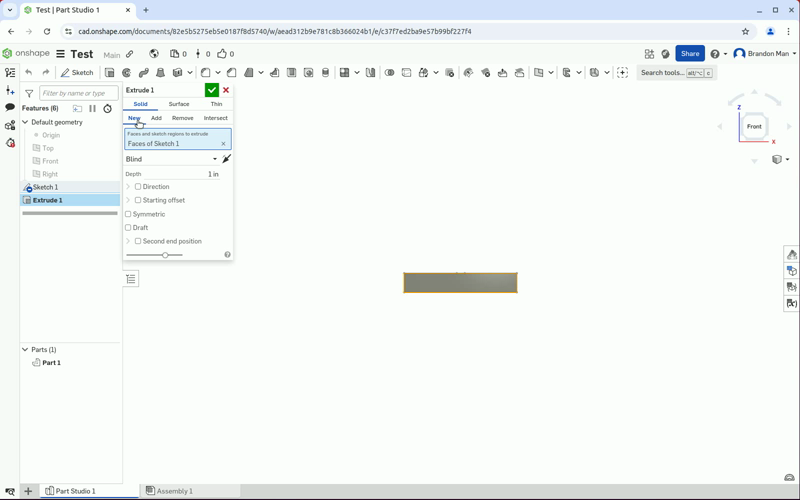
click(137, 120)
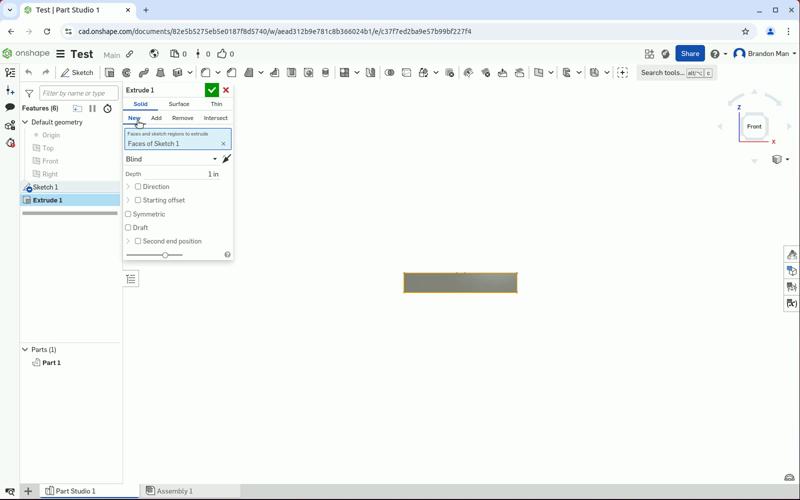
key(tab, 4)
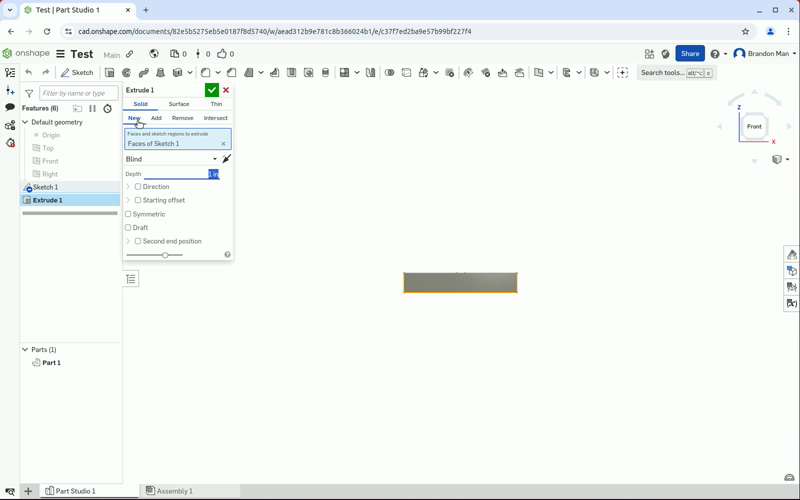
text(11.554)
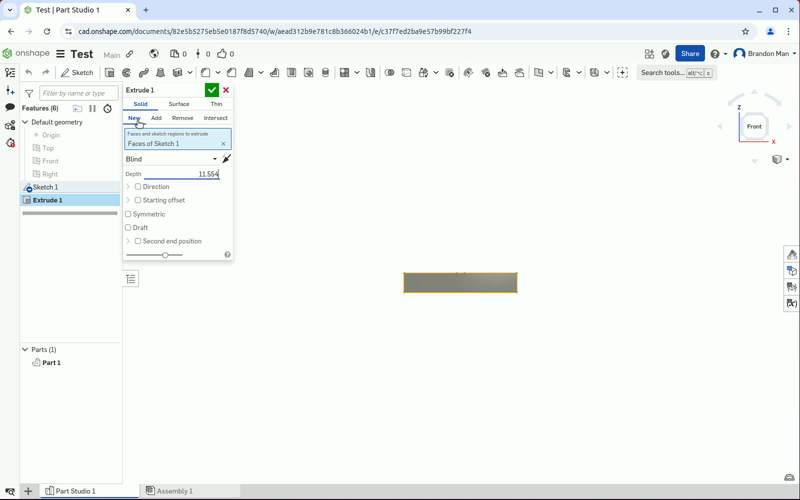
key(enter)
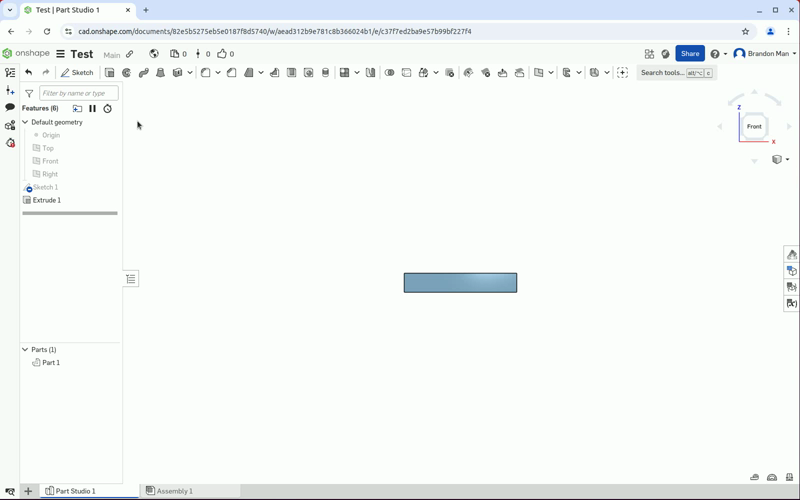
key(shift+h)
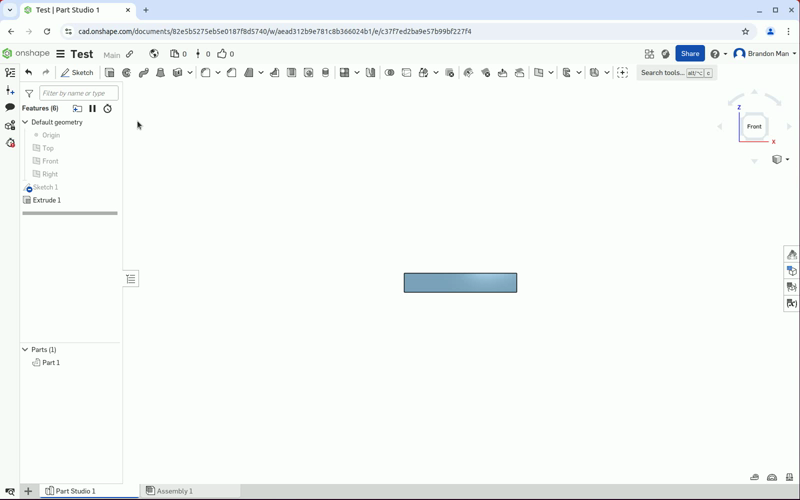
key(shift+h)
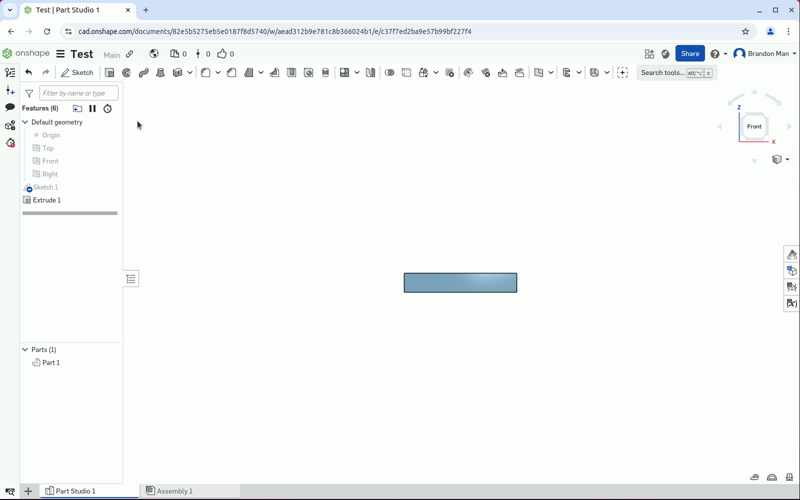
mouse_move(73, 189)
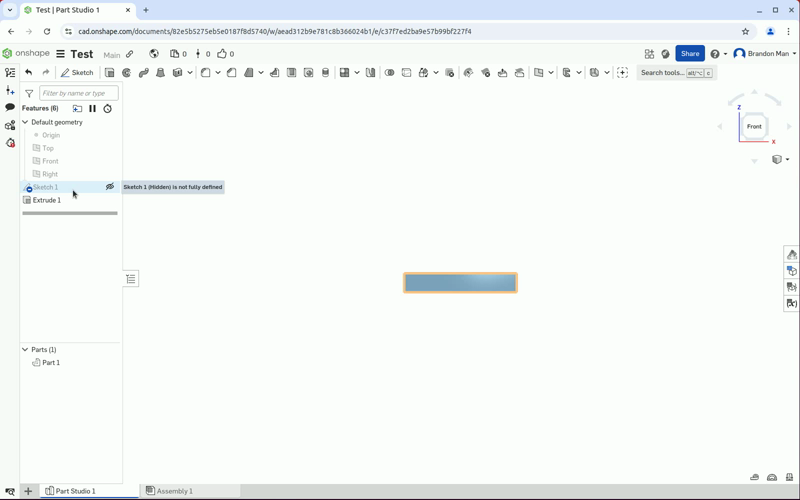
click(73, 189)
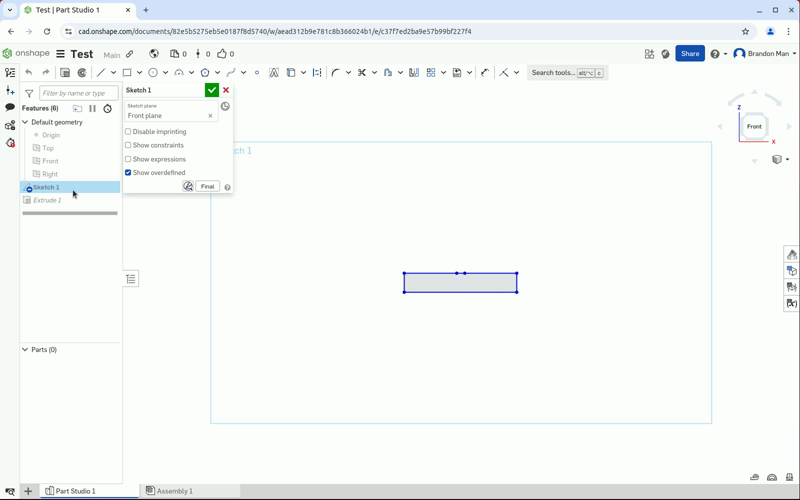
mouse_move(229, 92)
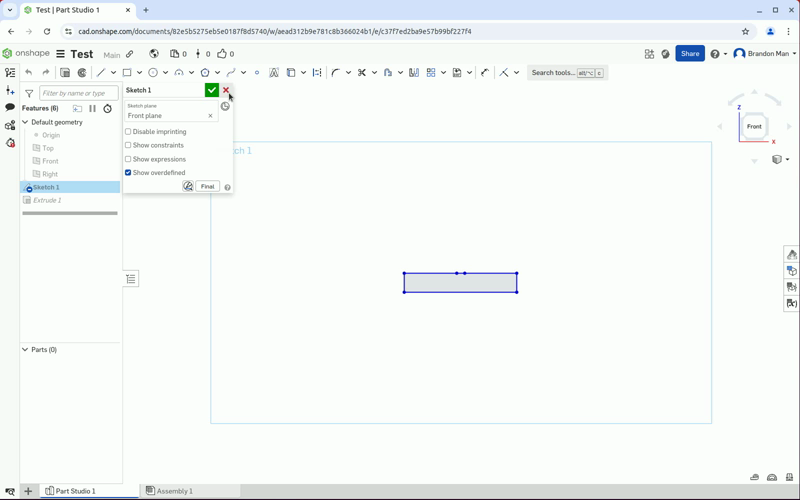
click(229, 92)
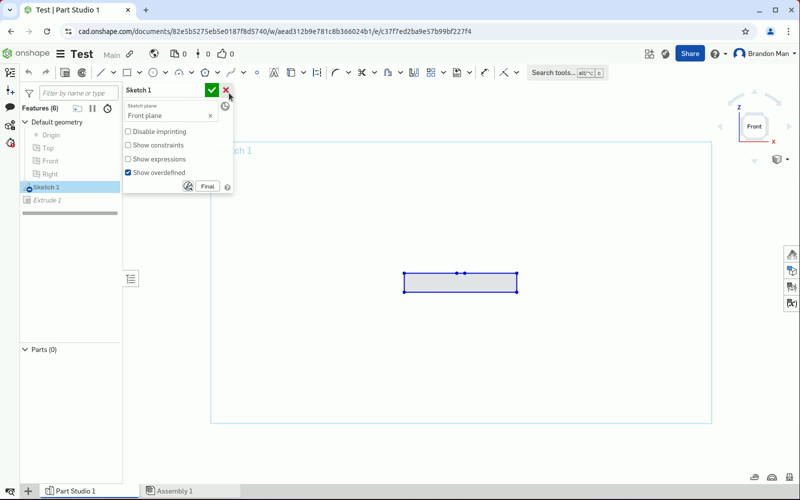
key(shift+s)
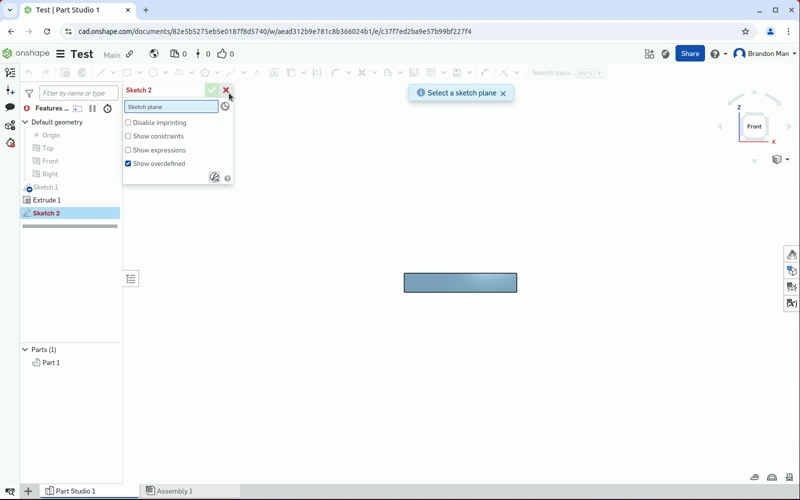
mouse_move(73, 163)
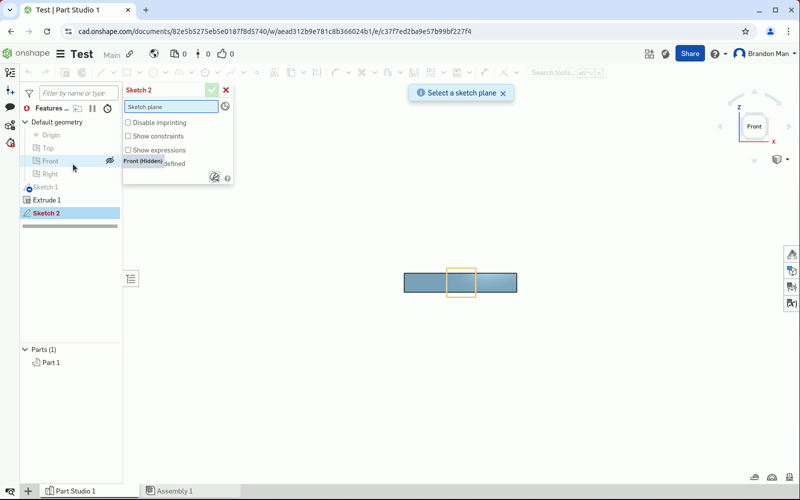
click(73, 163)
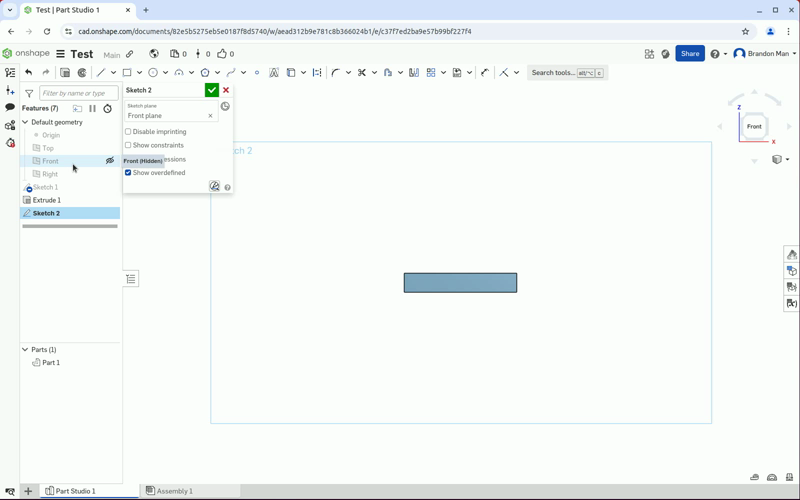
mouse_move(73, 352)
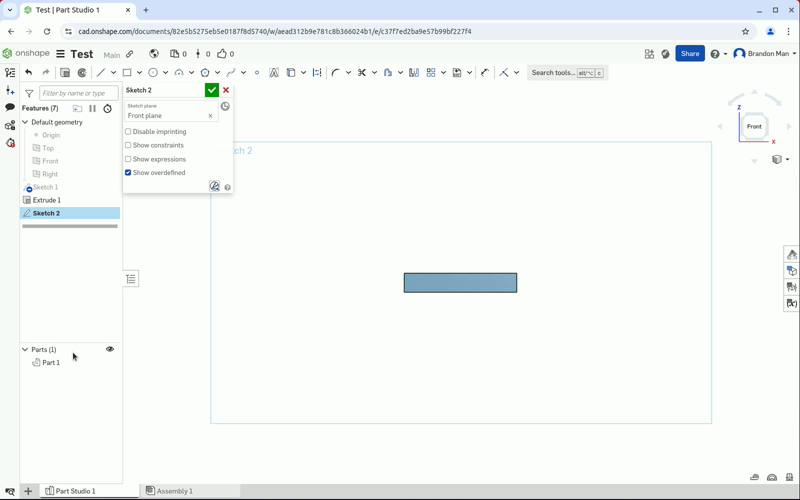
key(y)
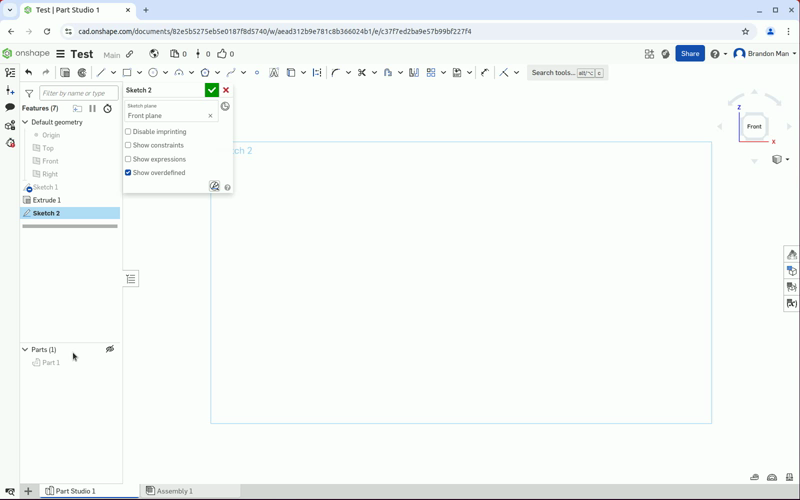
key(c)
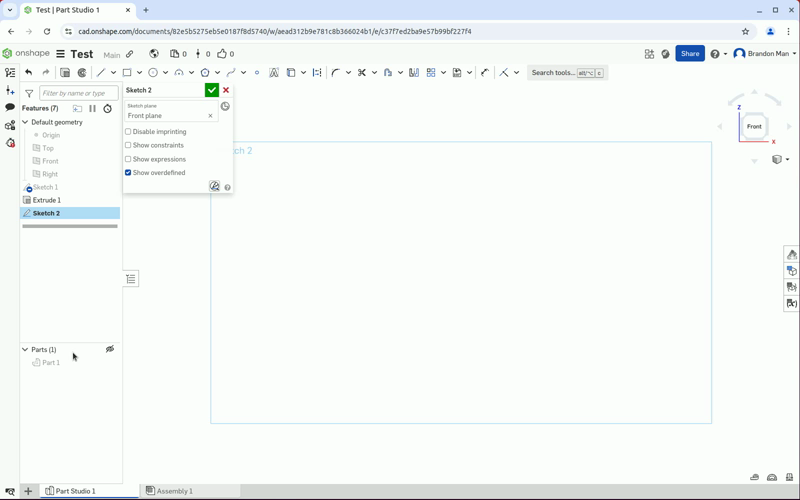
key_down(shift)
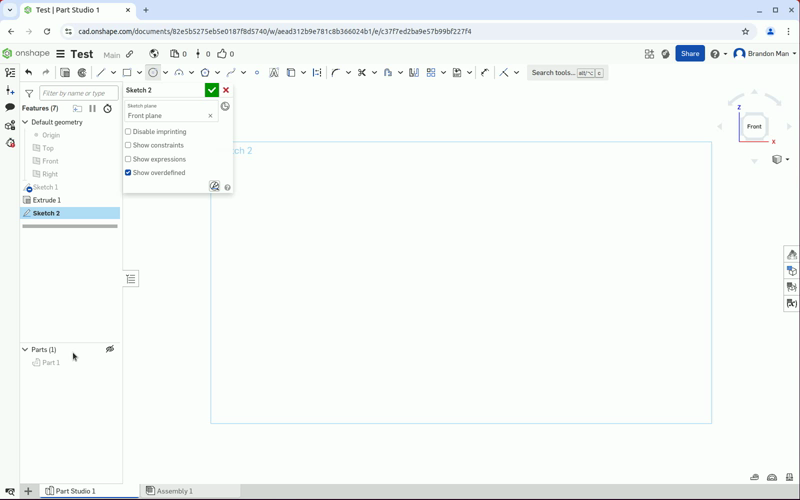
mouse_move(461, 198)
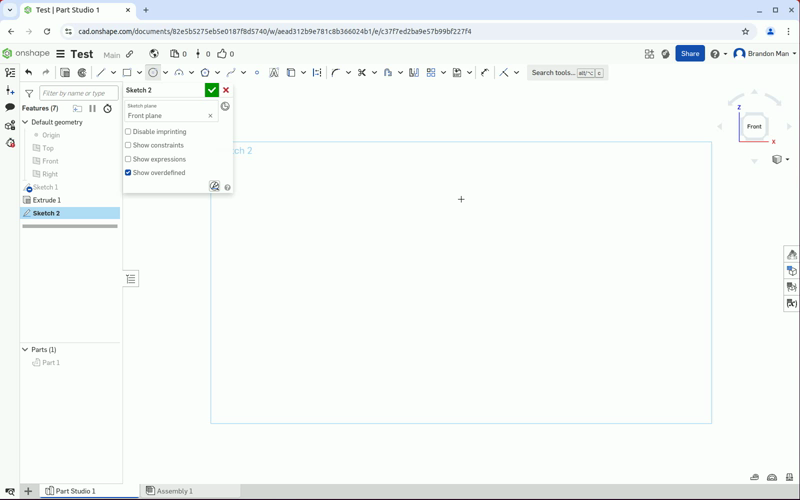
click(461, 198)
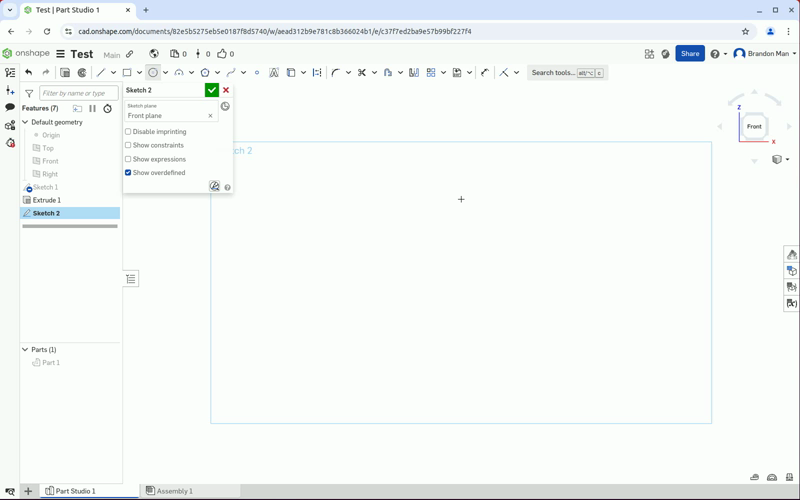
key_up(shift)
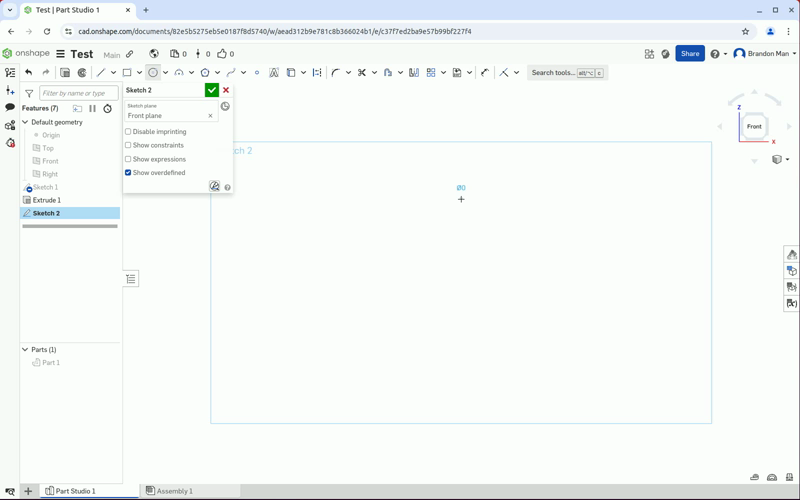
mouse_move(489, 198)
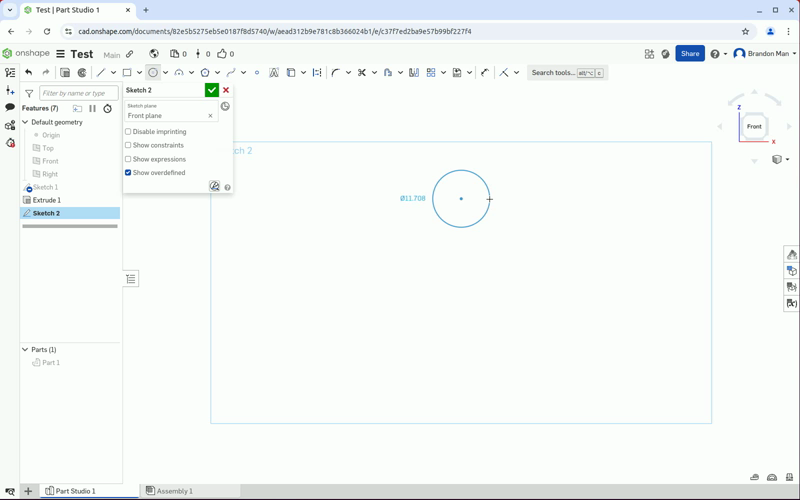
click(489, 198)
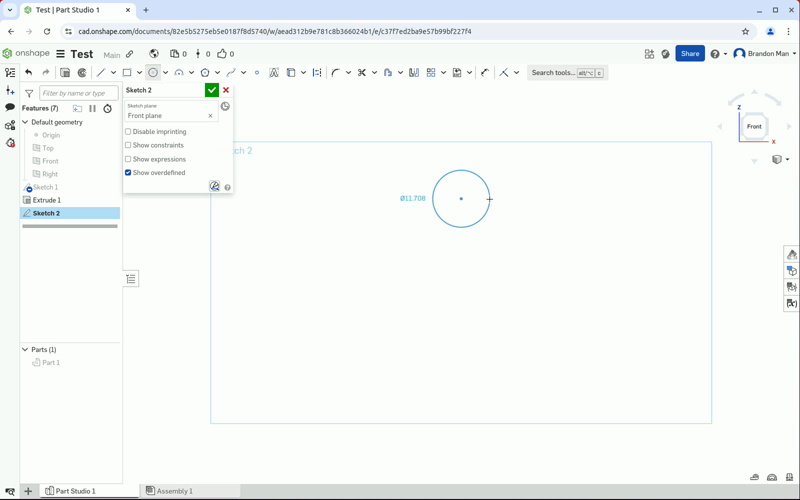
key(esc)
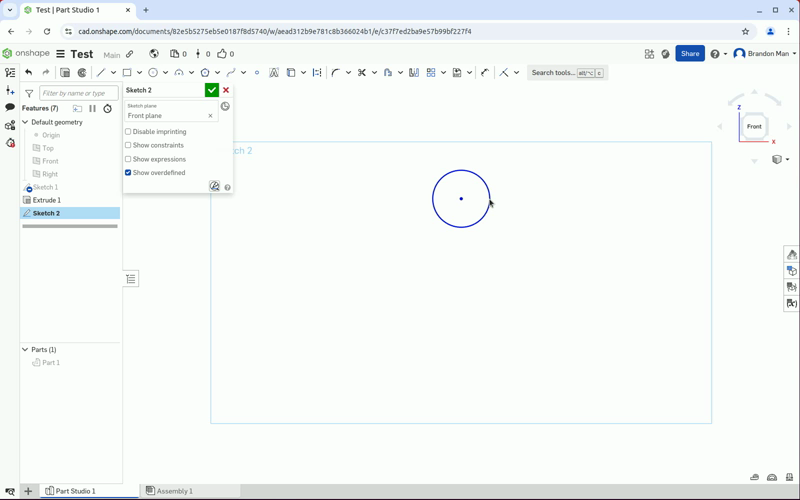
key(c)
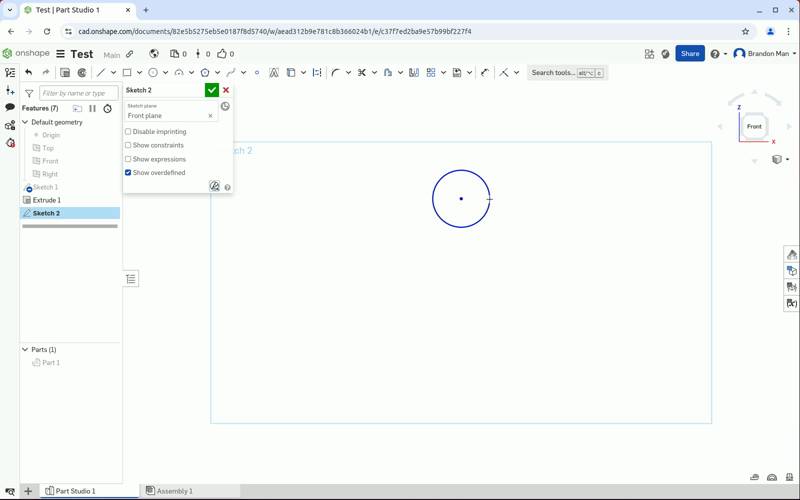
key_down(shift)
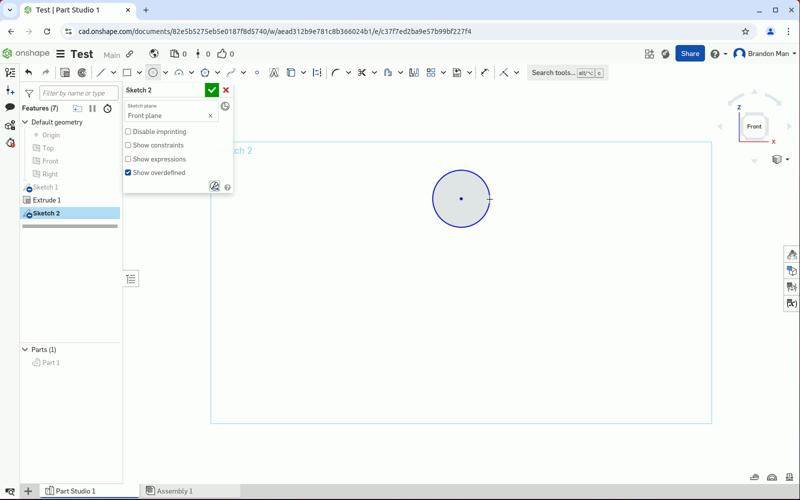
mouse_move(461, 198)
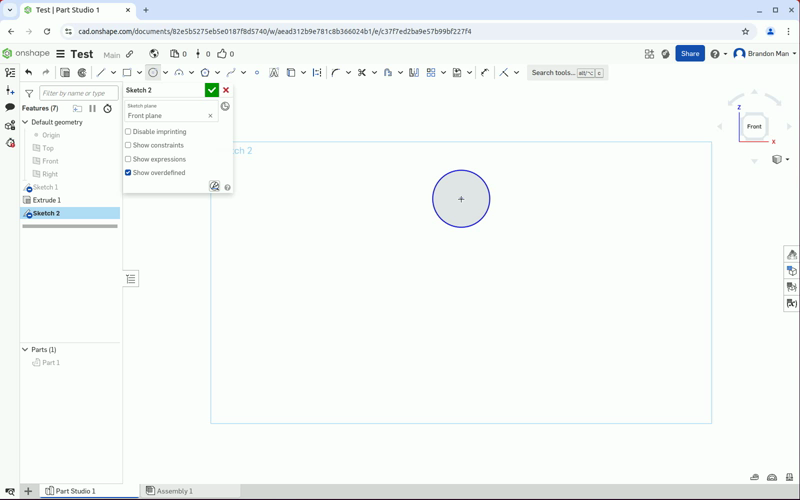
click(461, 198)
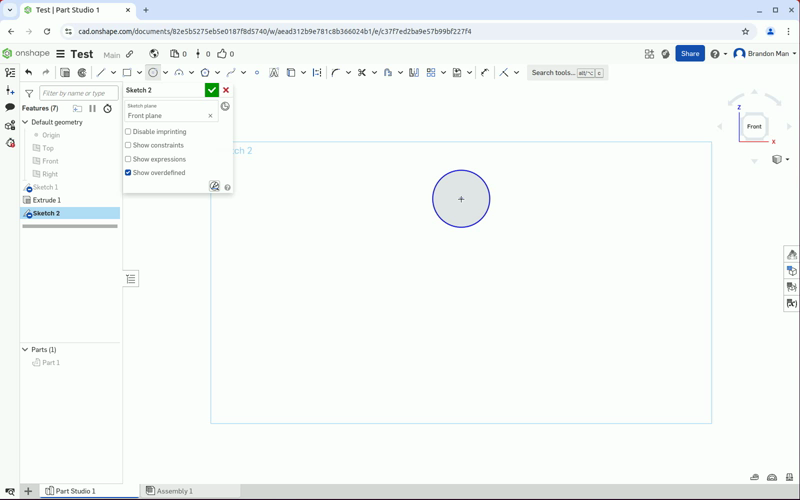
key_up(shift)
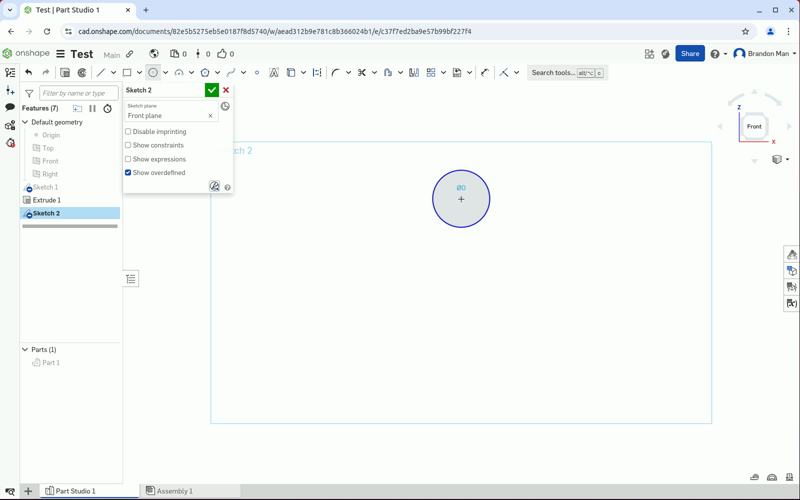
mouse_move(480, 198)
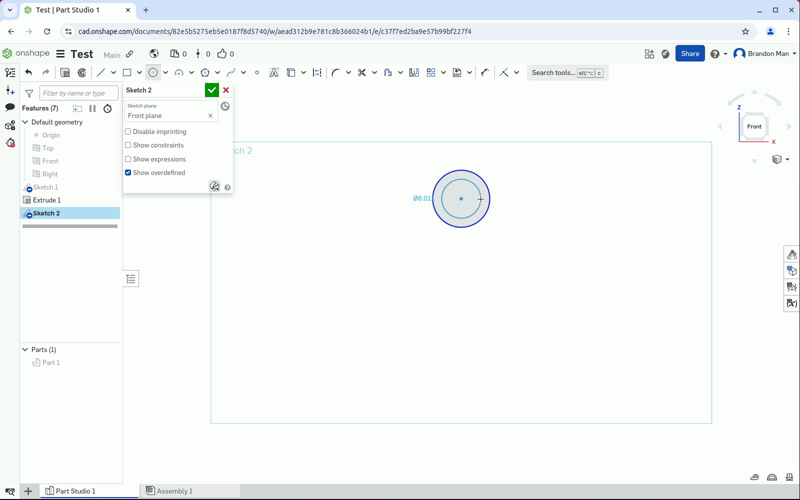
click(480, 198)
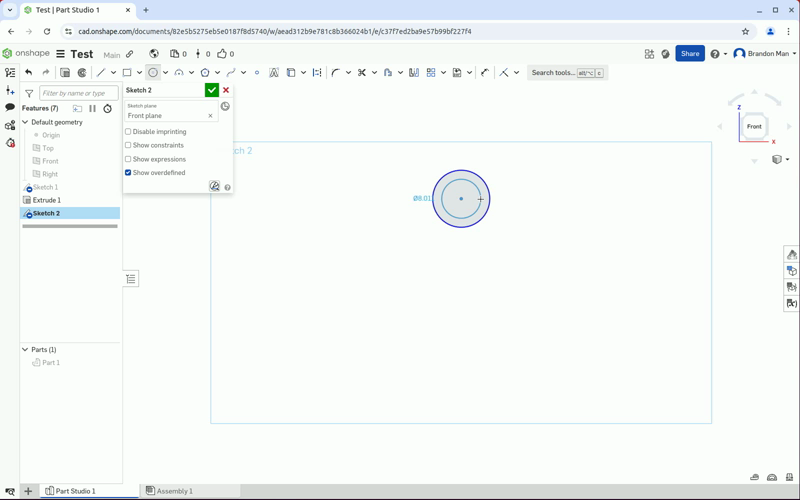
key(esc)
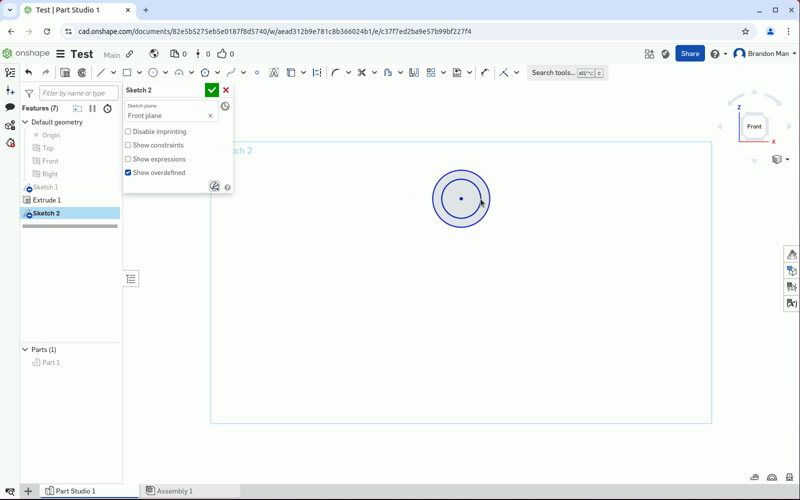
mouse_move(484, 193)
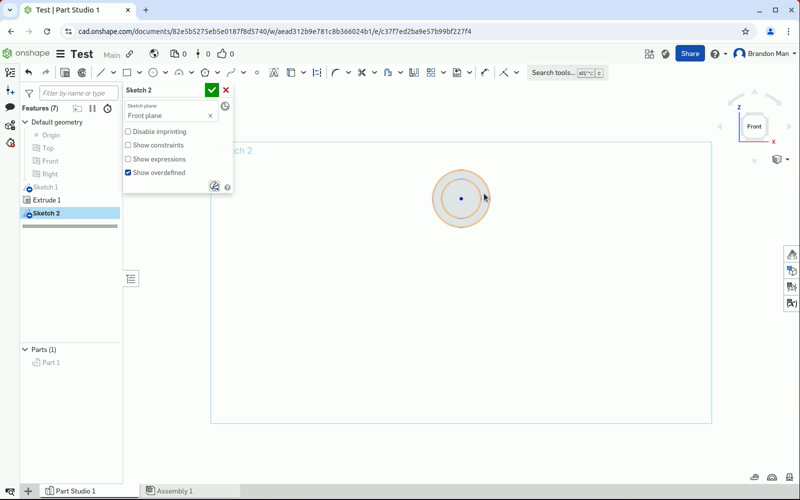
scroll(6)
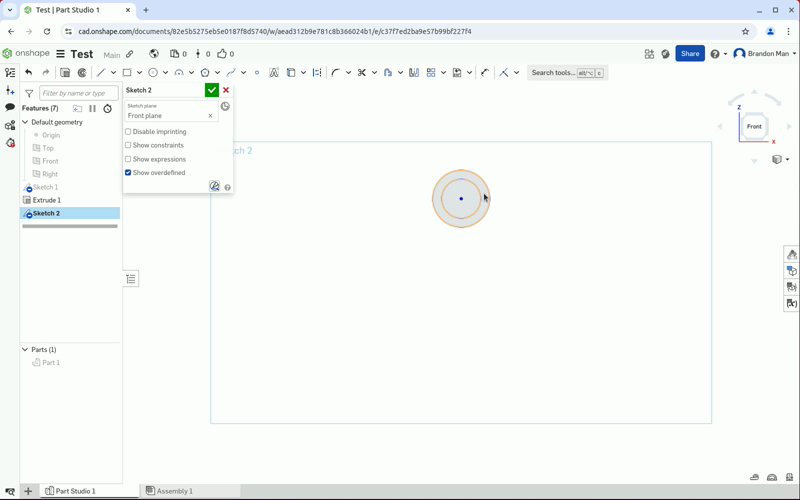
scroll(6)
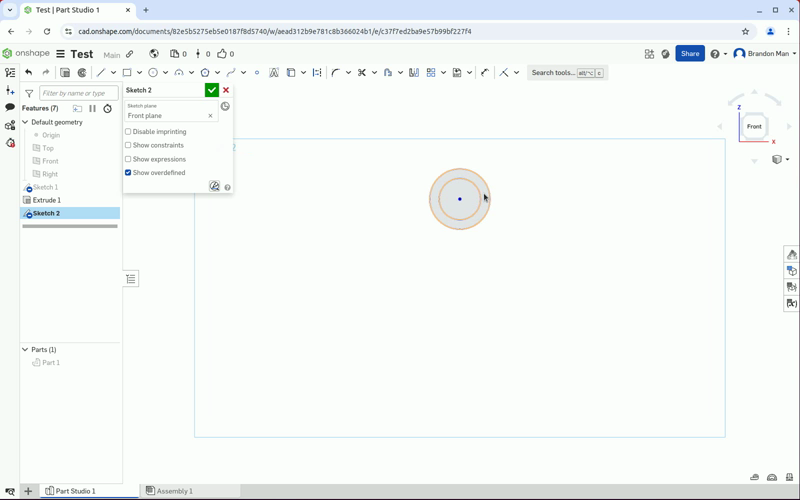
scroll(6)
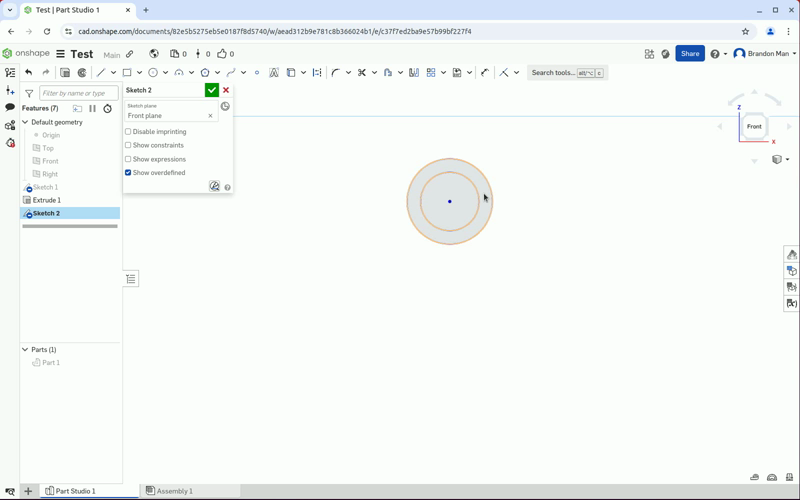
scroll(6)
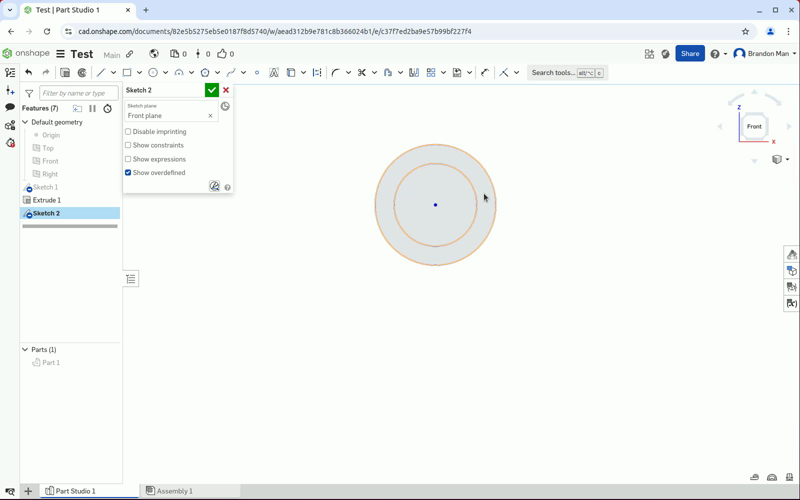
scroll(6)
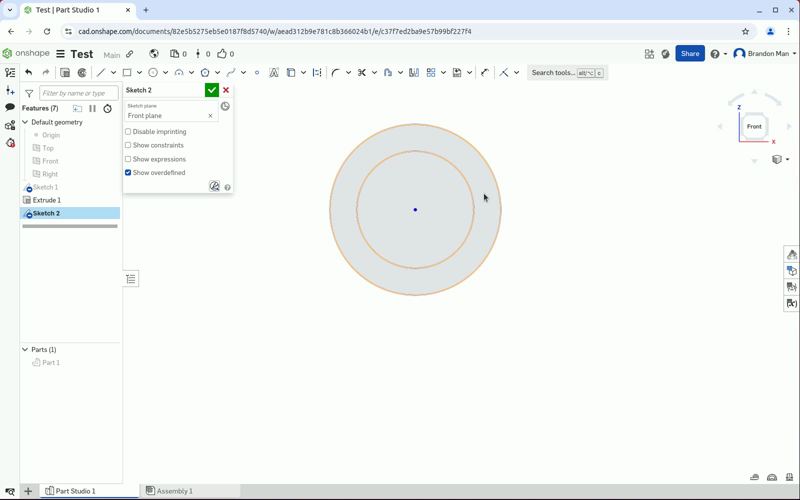
scroll(6)
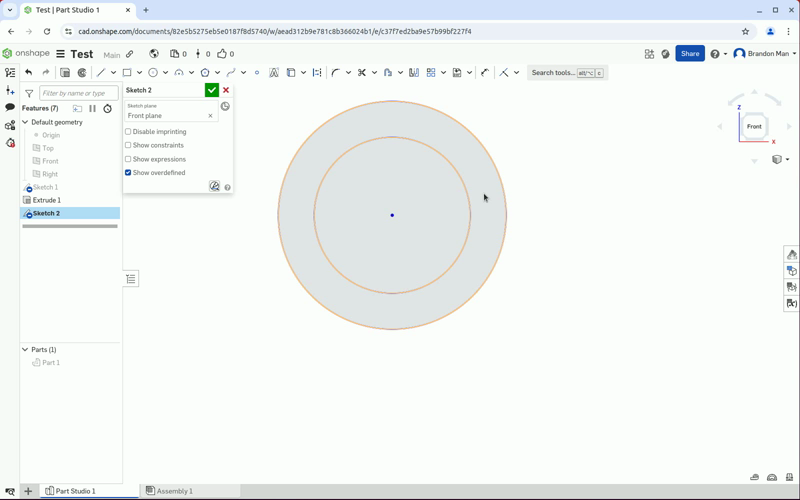
scroll(6)
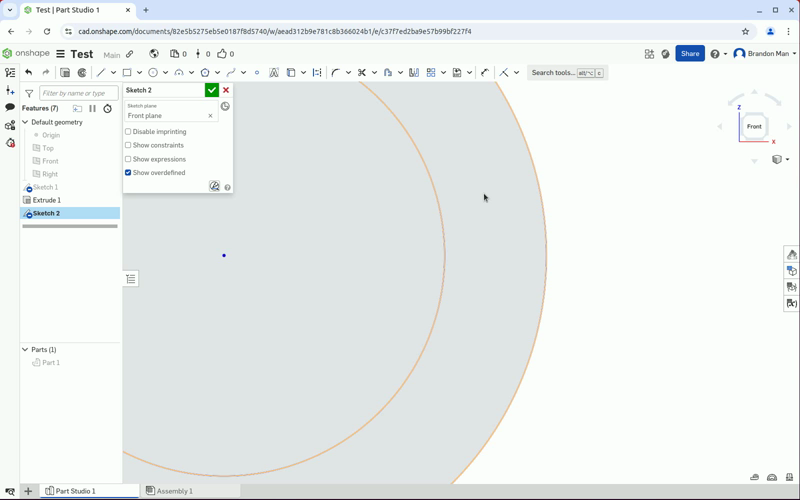
click(484, 193)
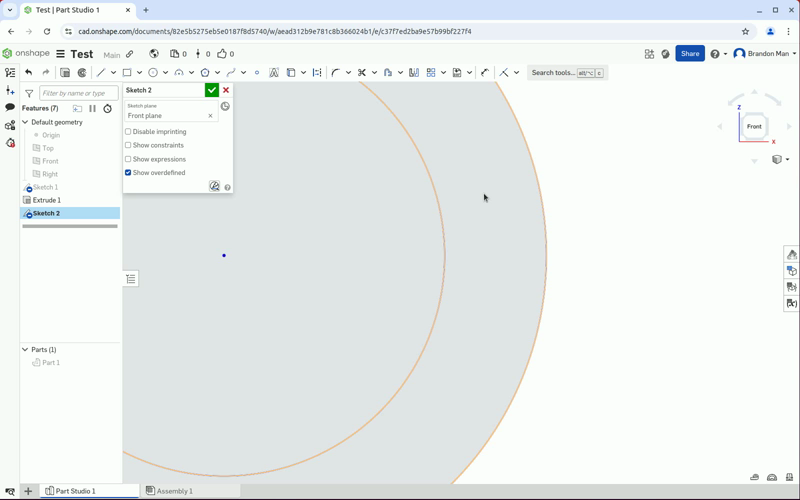
scroll(-6)
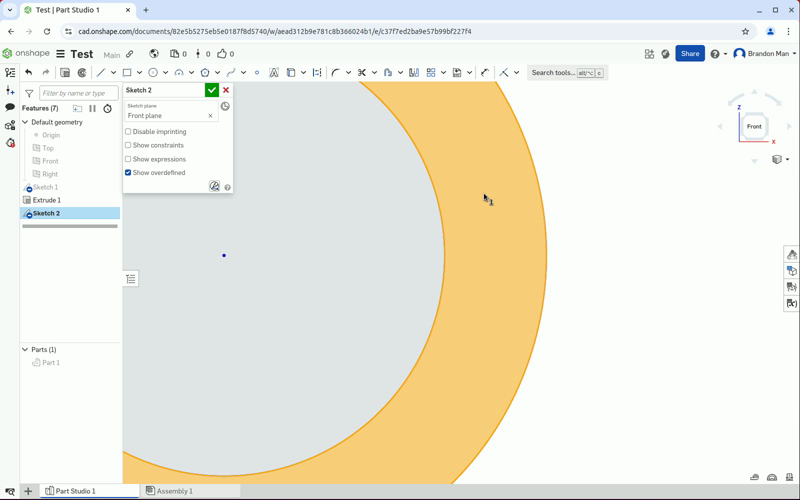
scroll(-6)
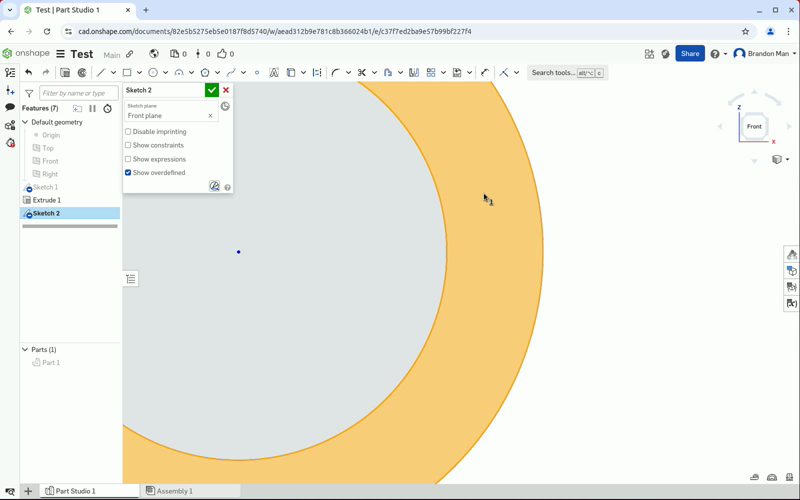
scroll(-6)
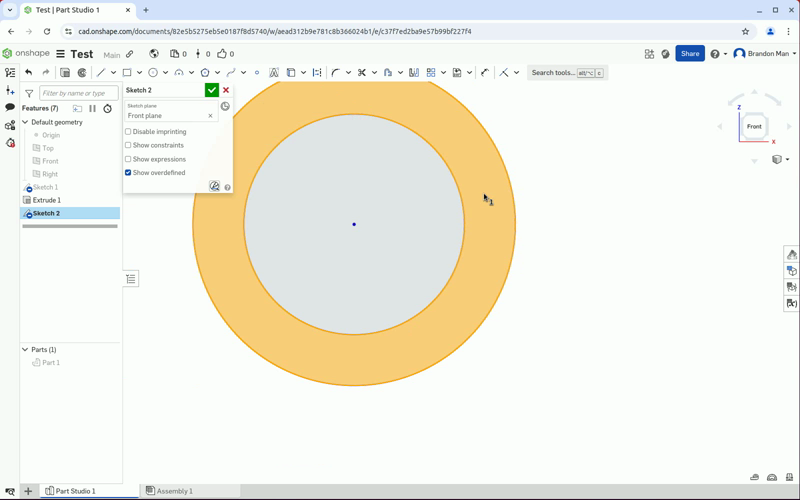
scroll(-6)
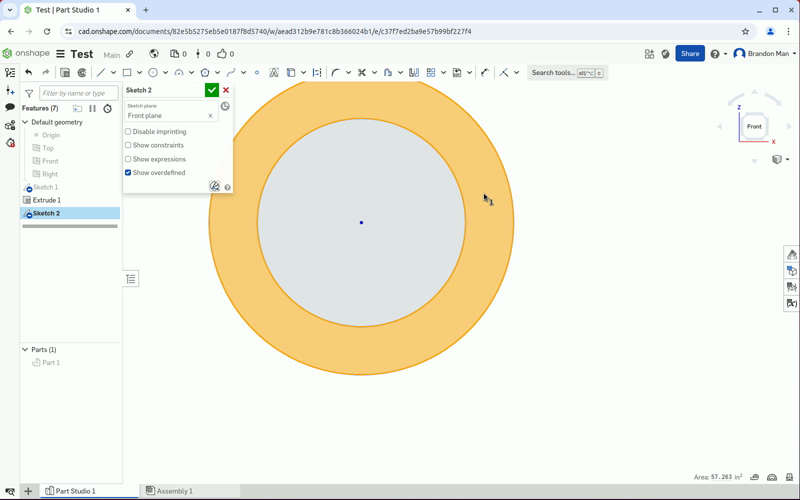
scroll(-6)
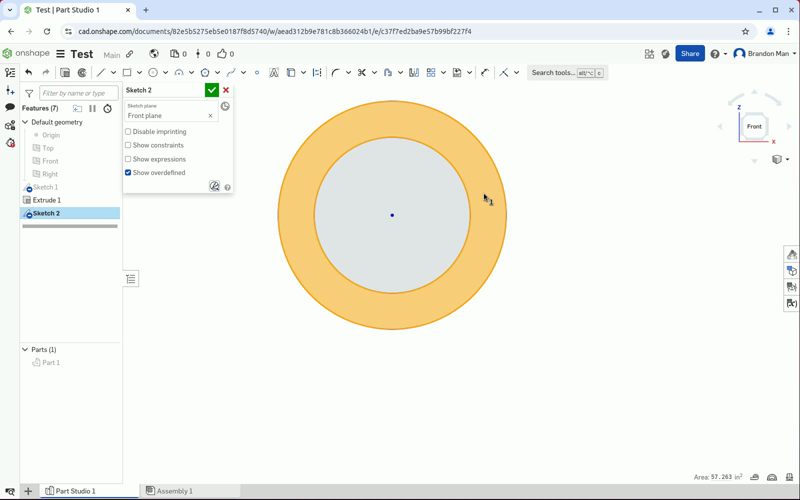
scroll(-6)
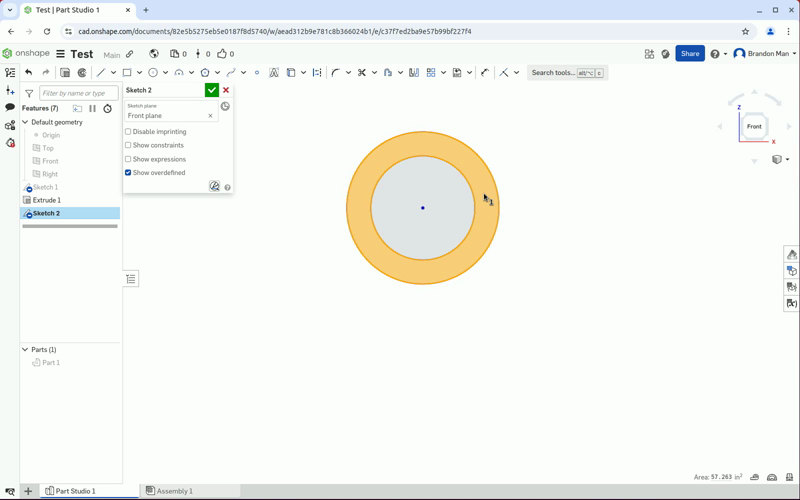
scroll(-6)
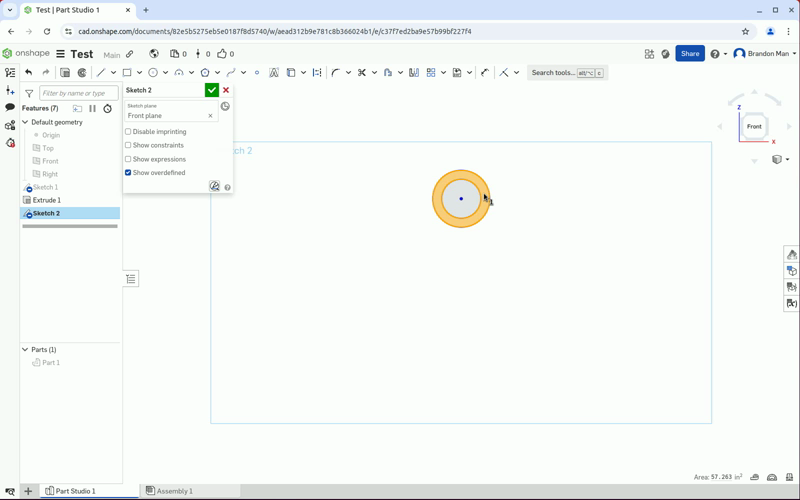
mouse_move(73, 352)
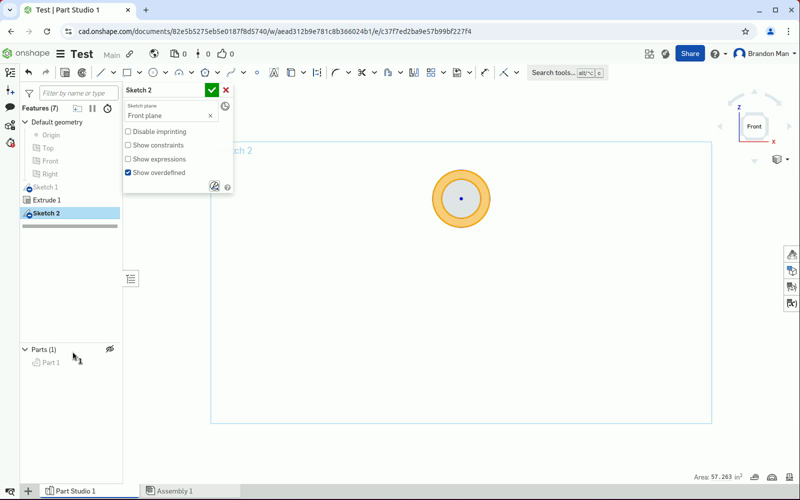
key(shift+y)
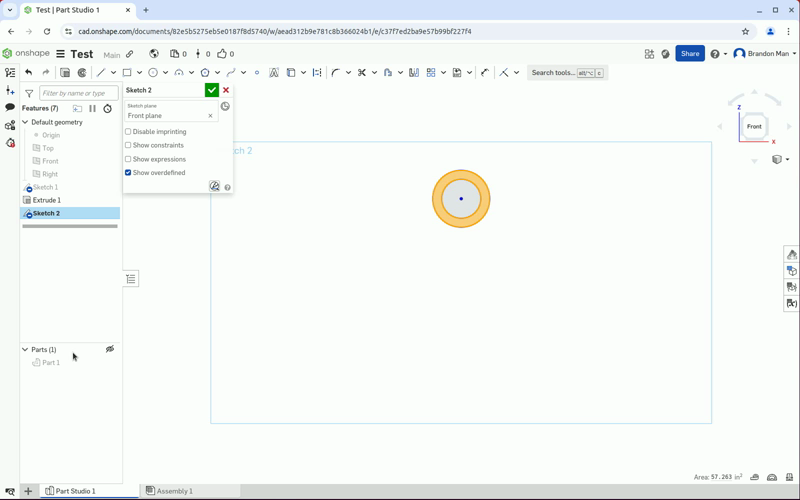
key(shift+e)
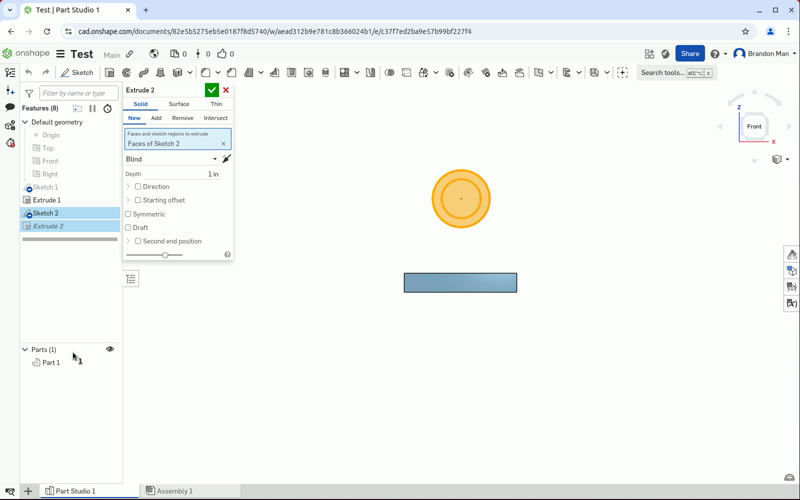
mouse_move(143, 106)
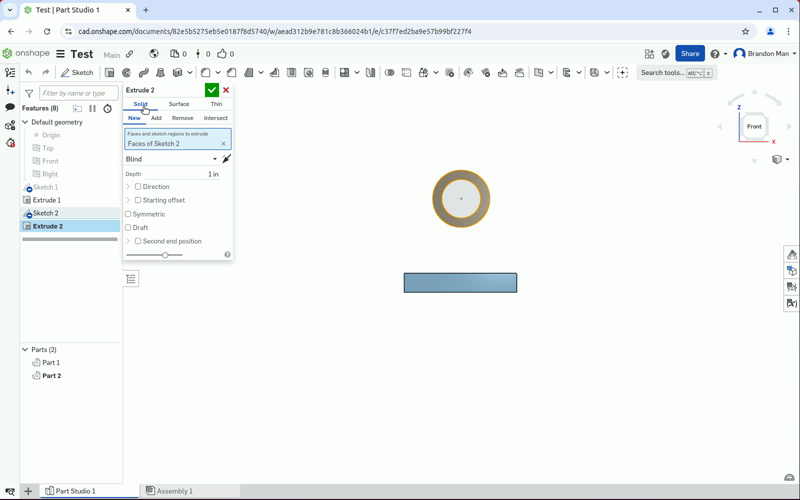
click(143, 106)
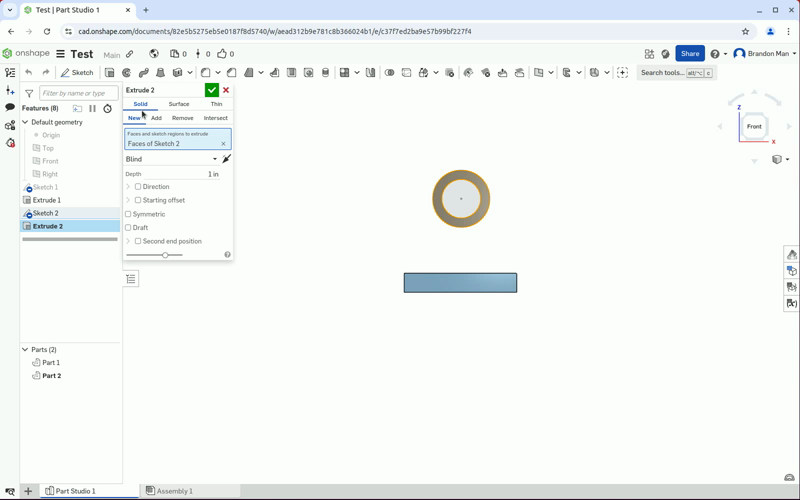
mouse_move(137, 120)
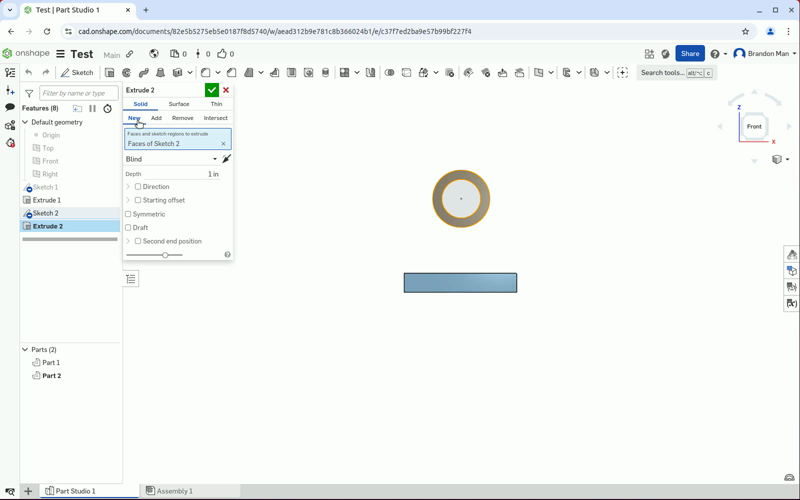
click(137, 120)
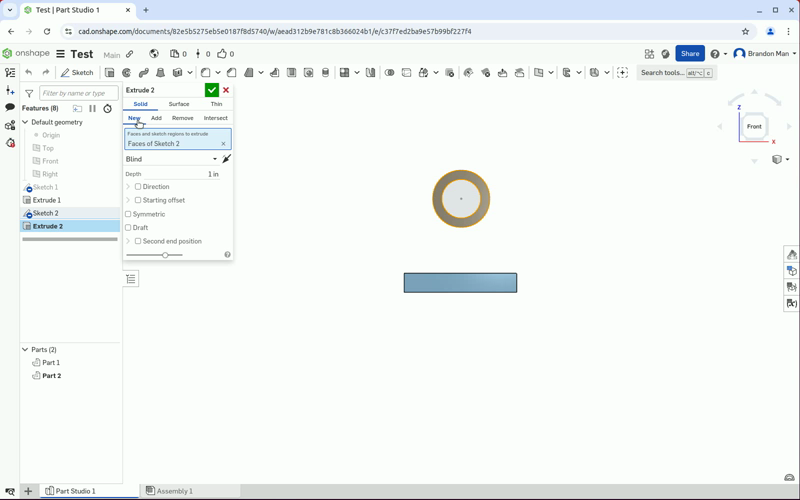
key(tab, 4)
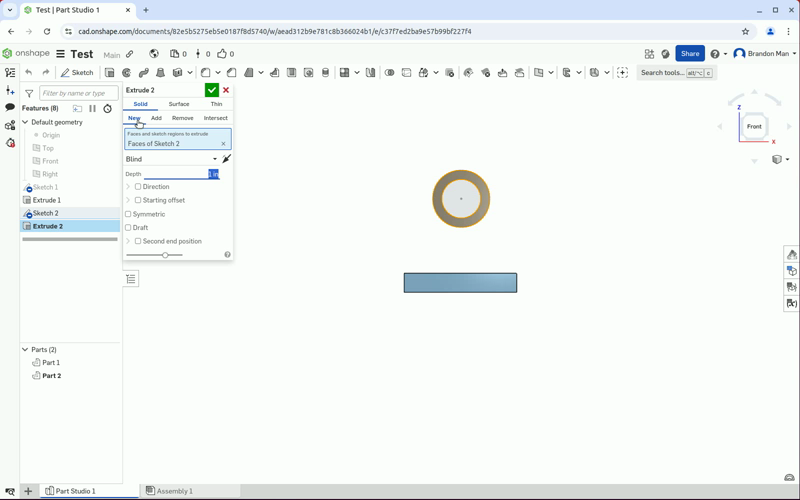
text(9.628)
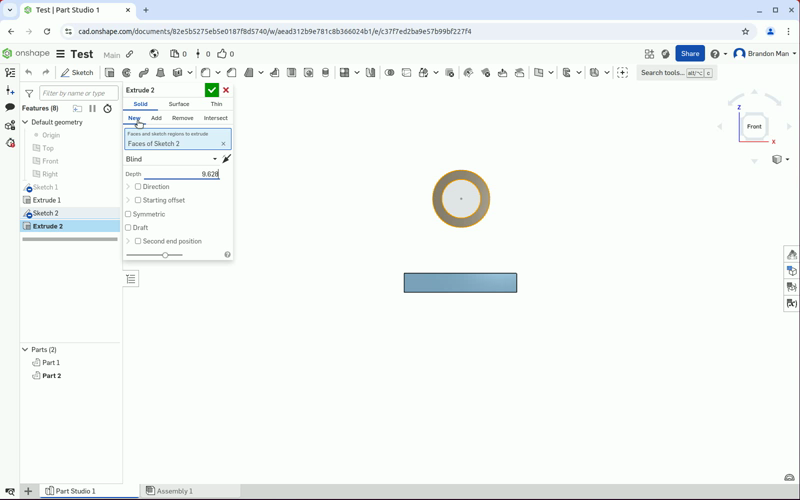
key(enter)
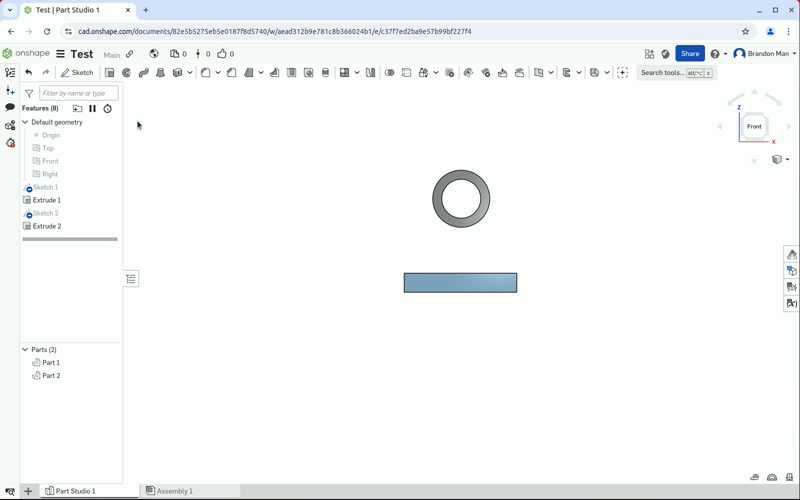
key(shift+h)
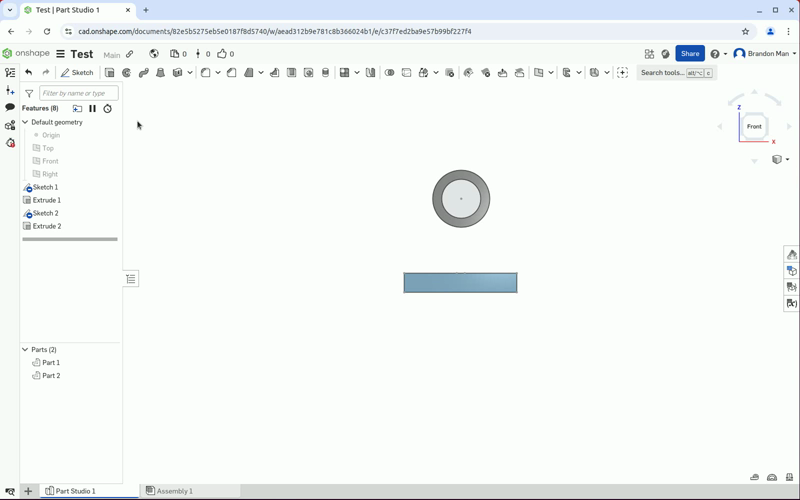
key(shift+h)
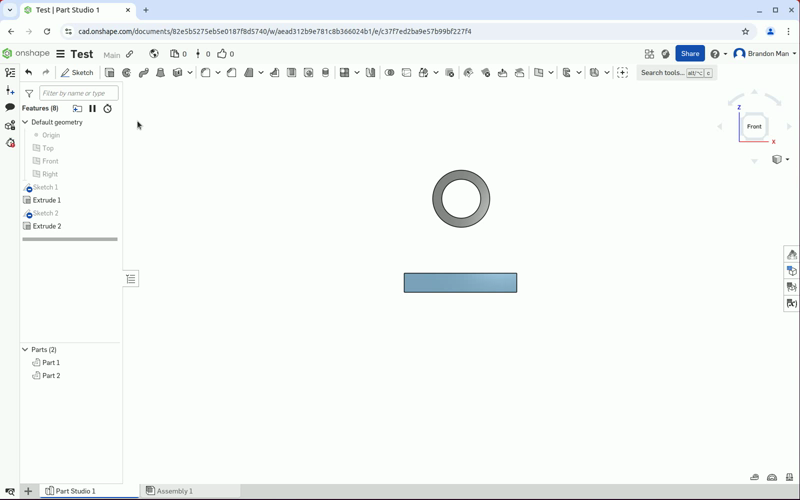
mouse_move(73, 189)
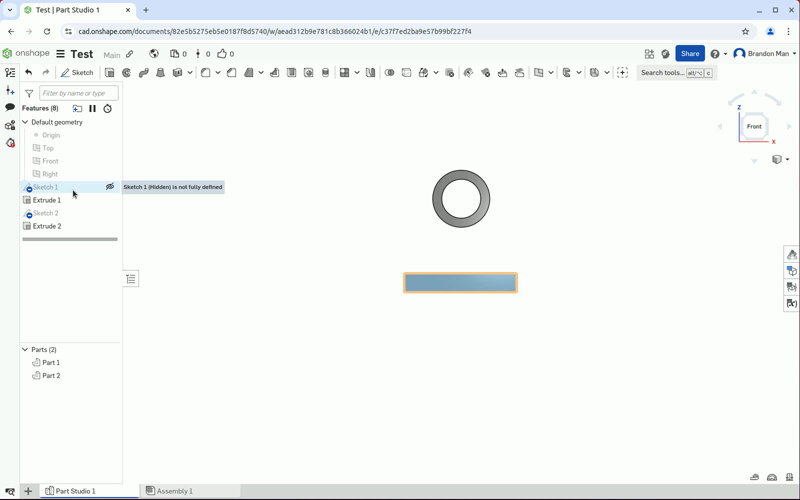
click(73, 189)
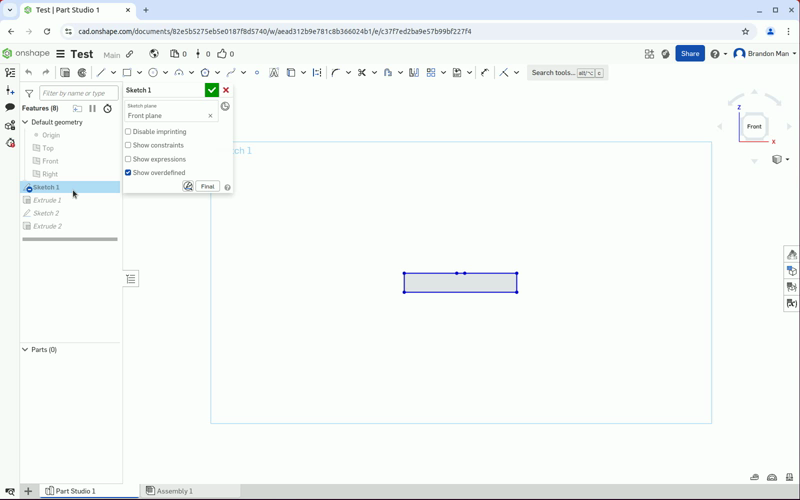
mouse_move(229, 92)
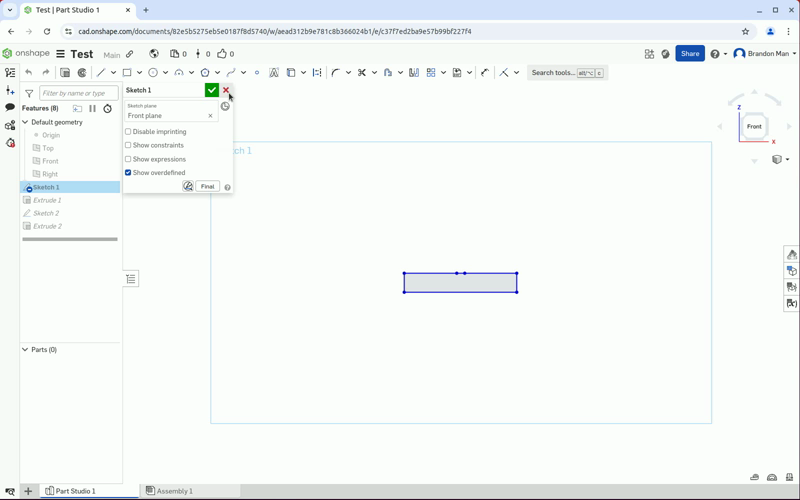
click(229, 92)
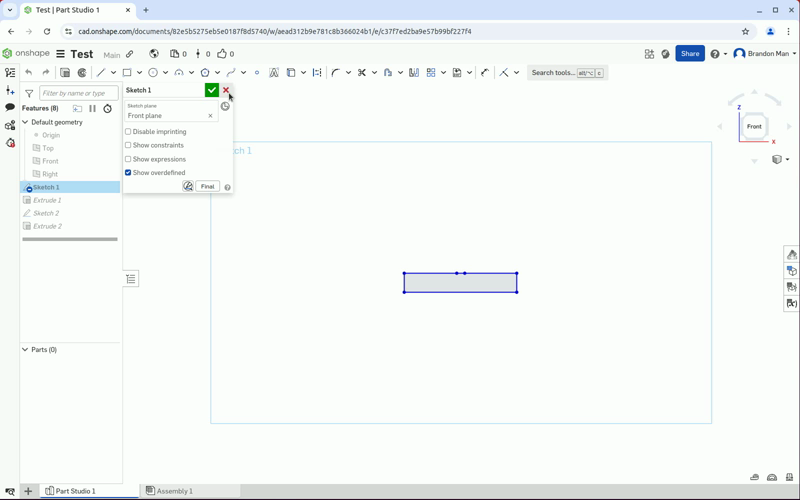
key(shift+s)
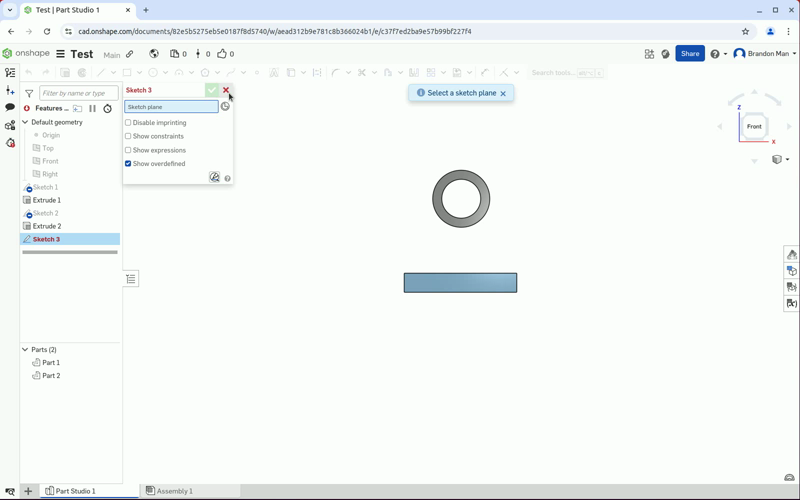
mouse_move(73, 163)
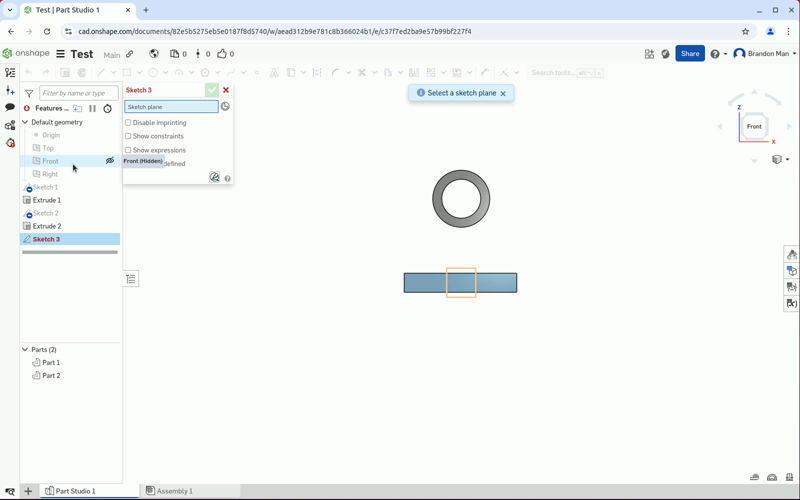
click(73, 163)
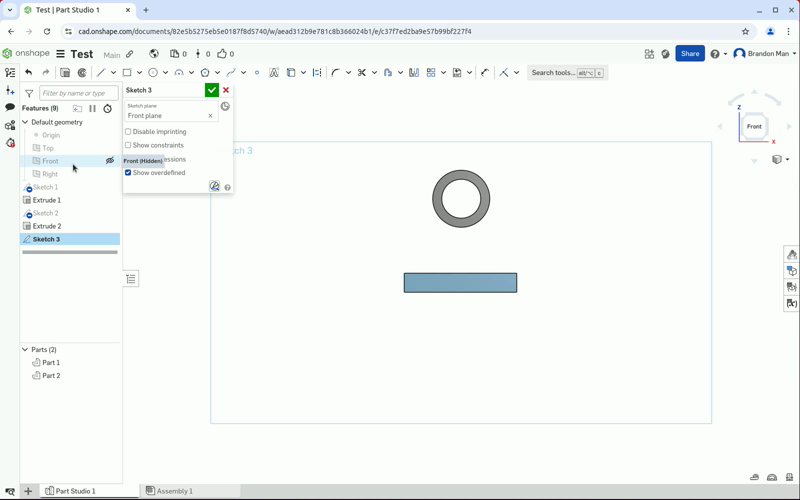
mouse_move(73, 352)
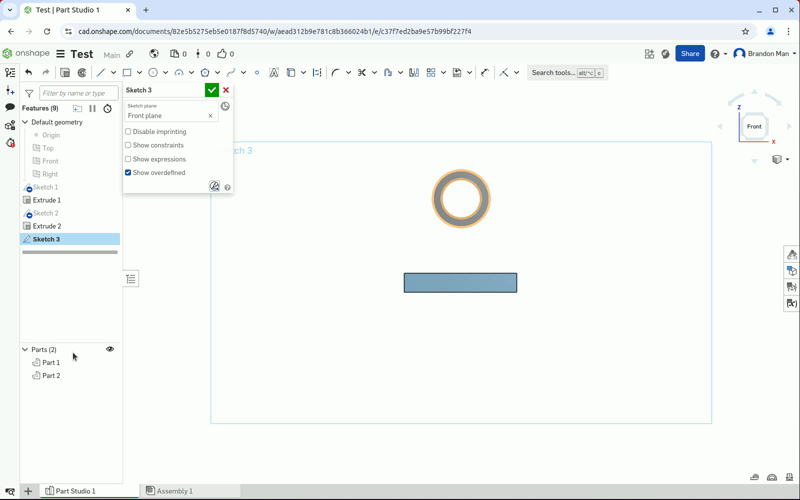
key(y)
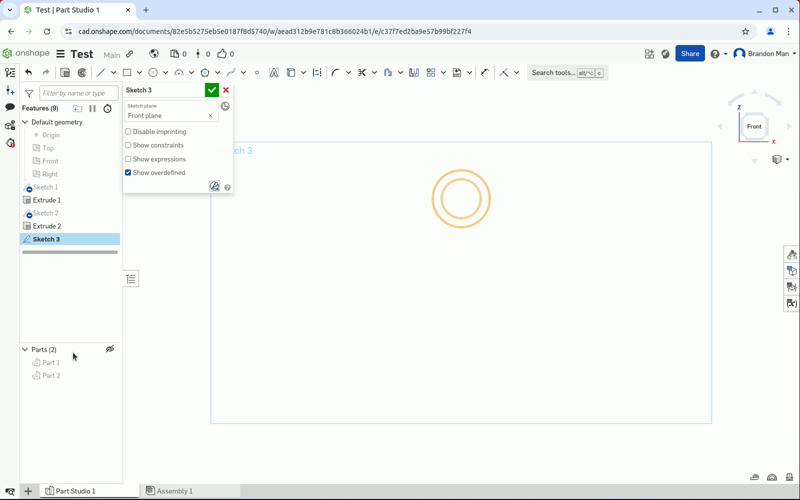
key(l)
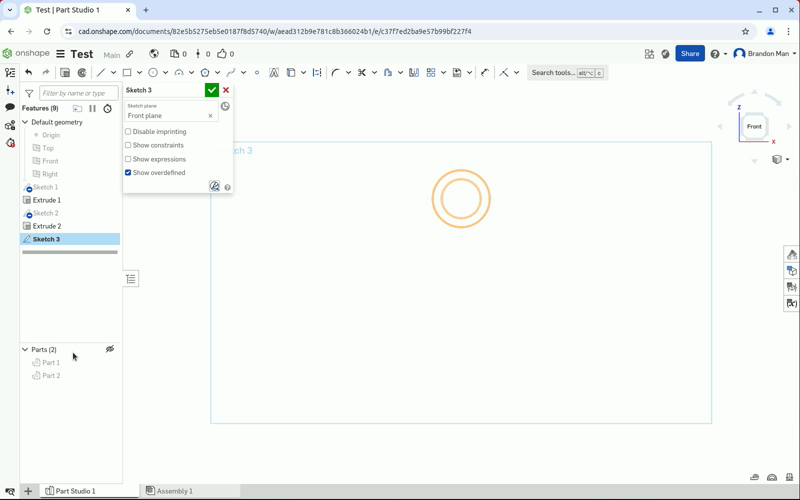
key_down(shift)
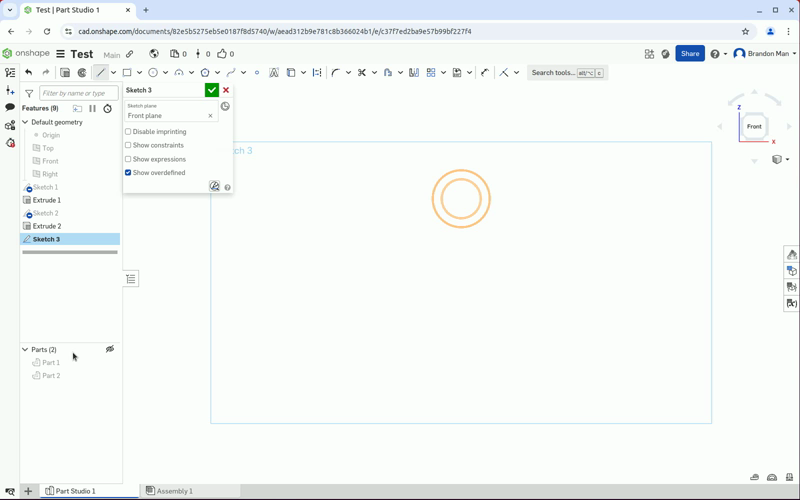
mouse_move(460, 226)
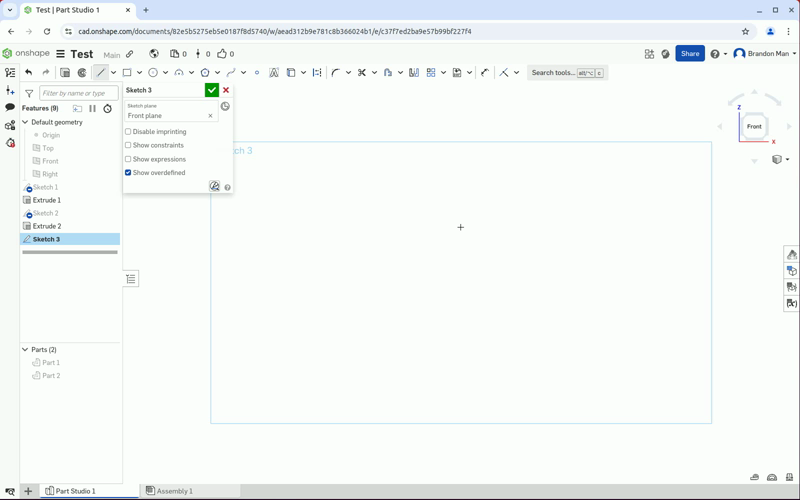
click(460, 226)
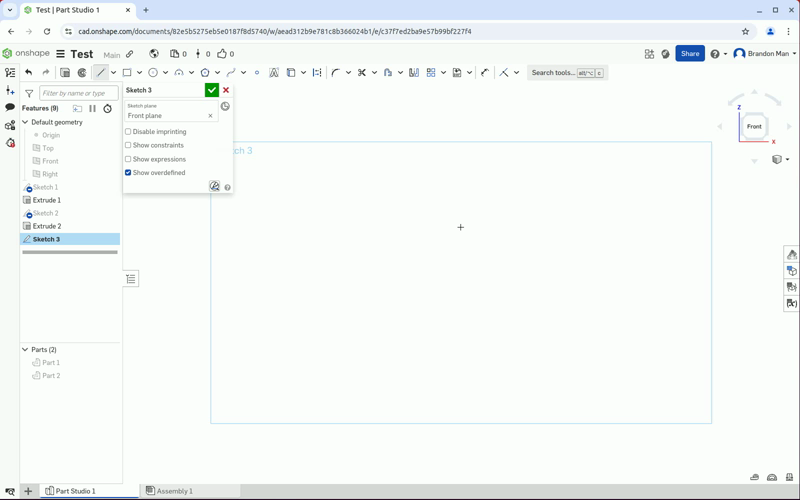
key_up(shift)
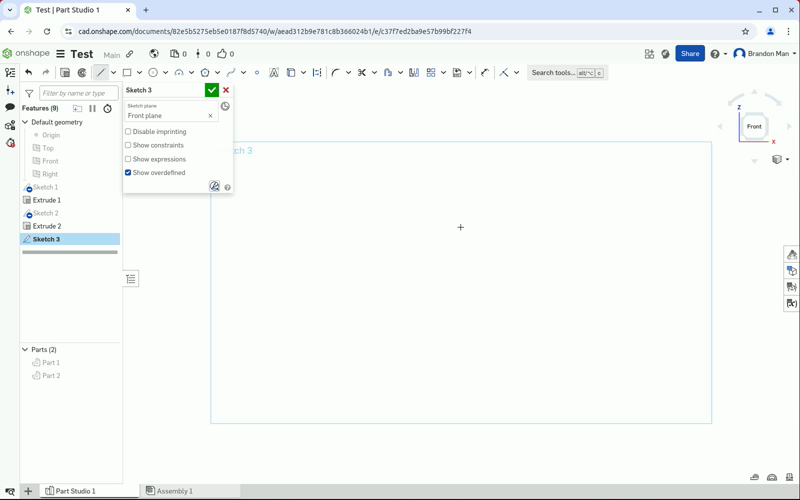
key_down(shift)
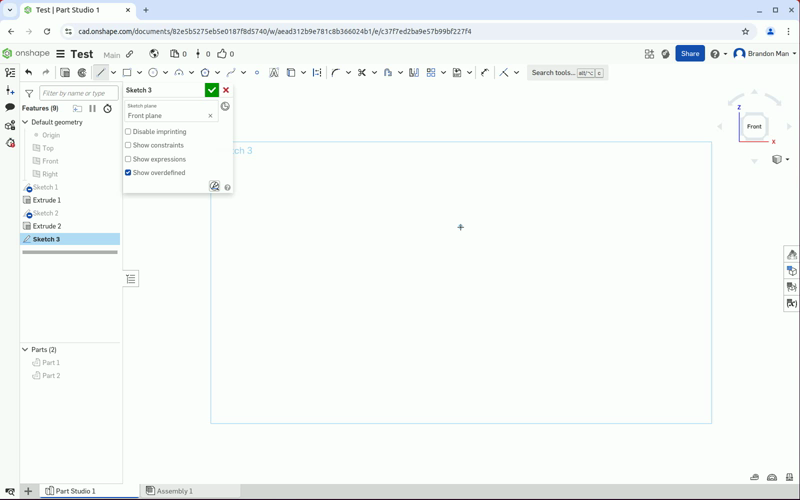
mouse_move(490, 226)
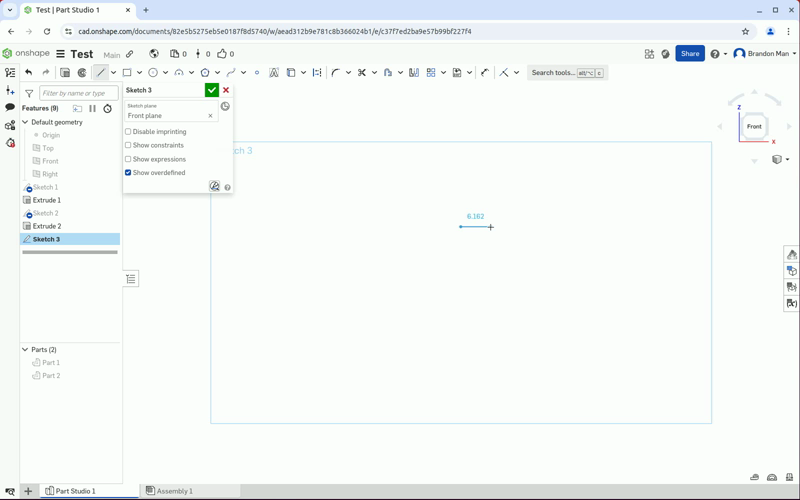
mouse_move(465, 226)
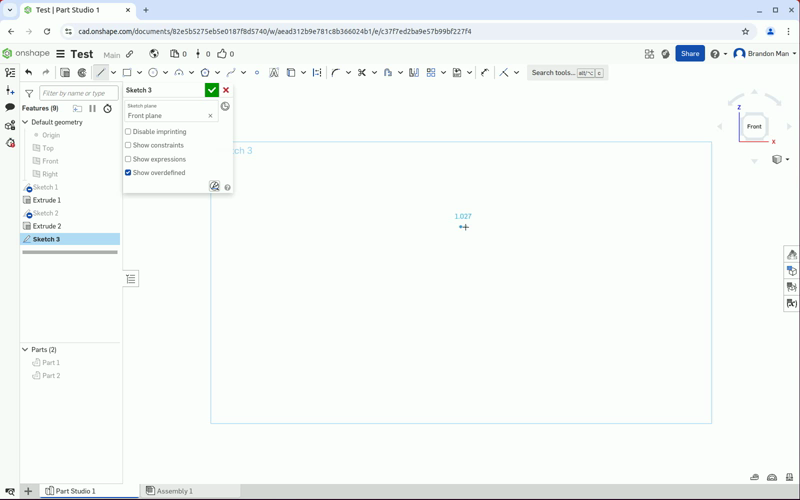
scroll(6)
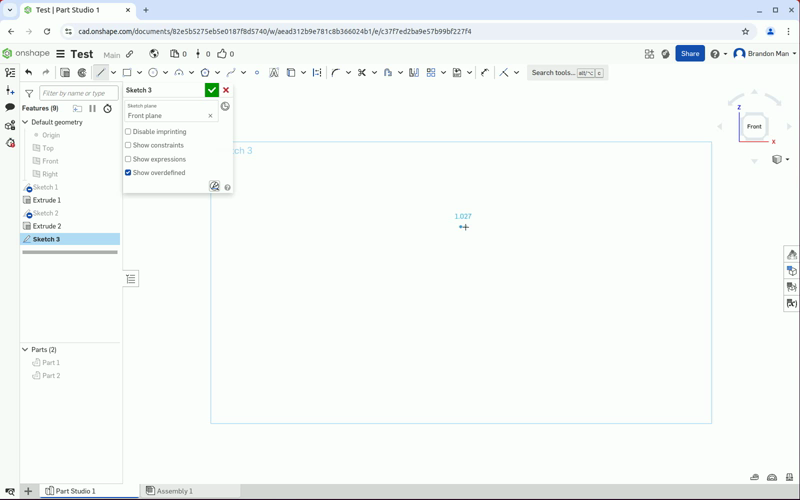
scroll(6)
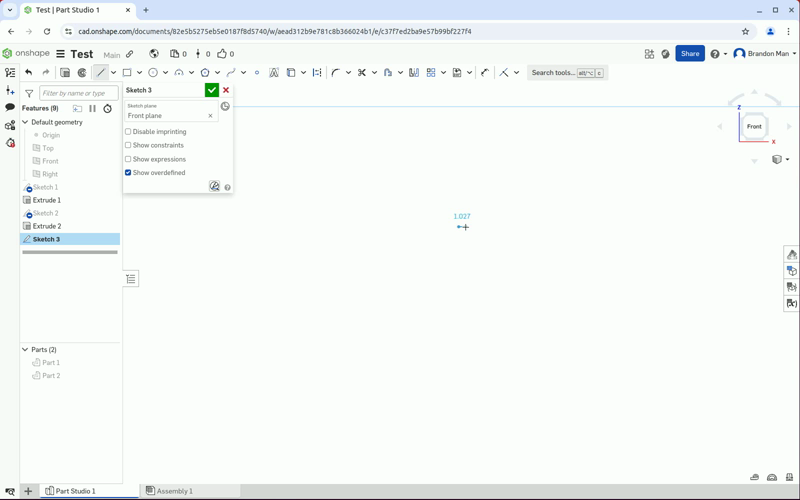
scroll(6)
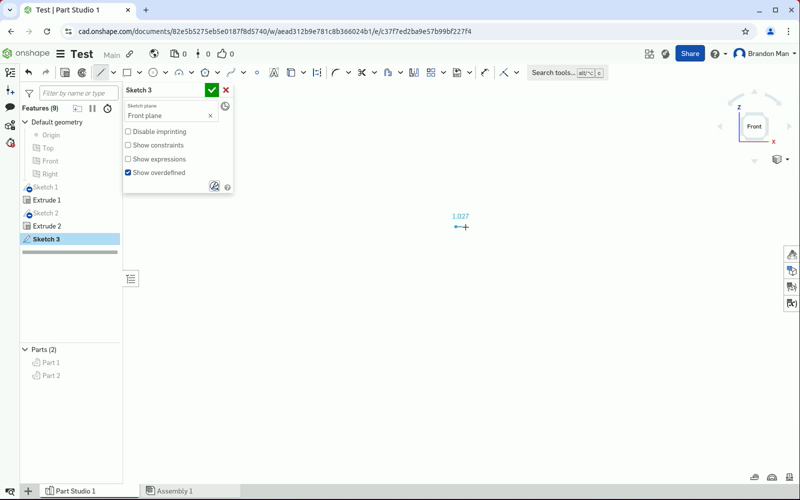
scroll(6)
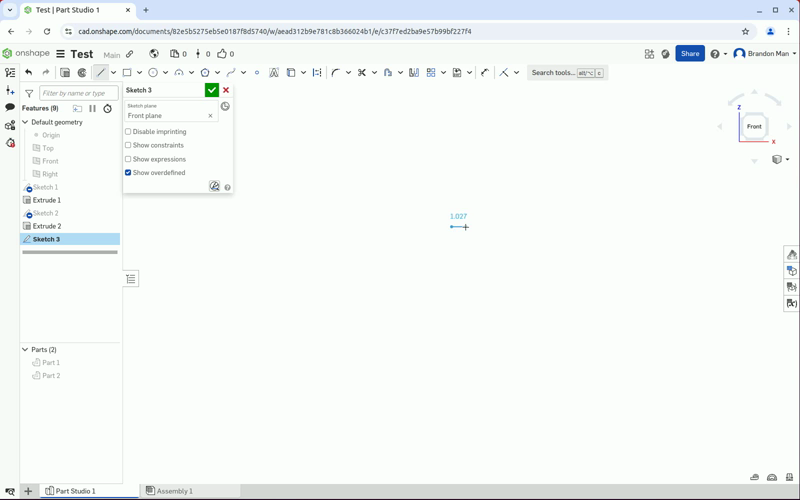
scroll(6)
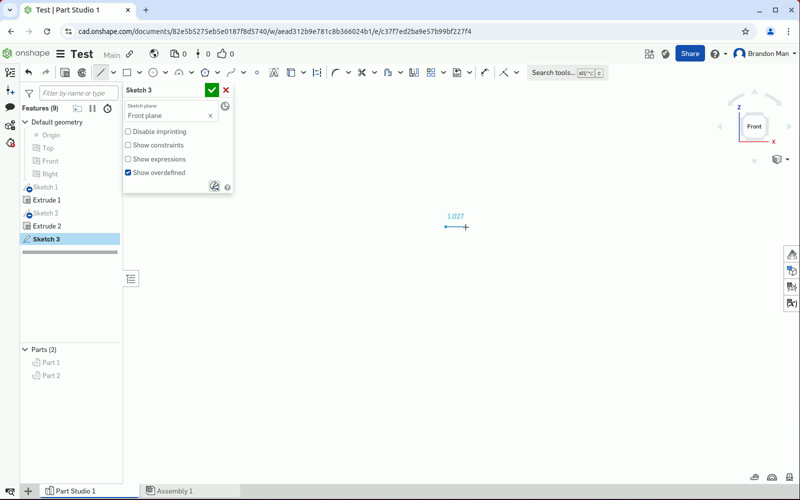
scroll(6)
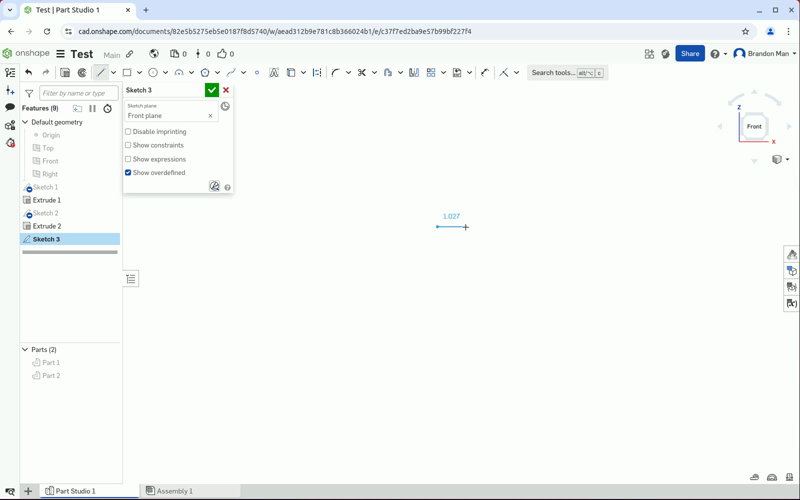
scroll(6)
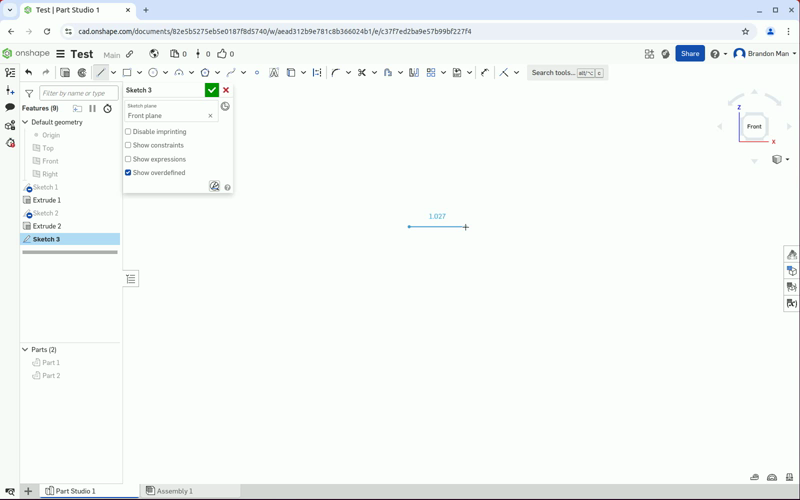
click(465, 226)
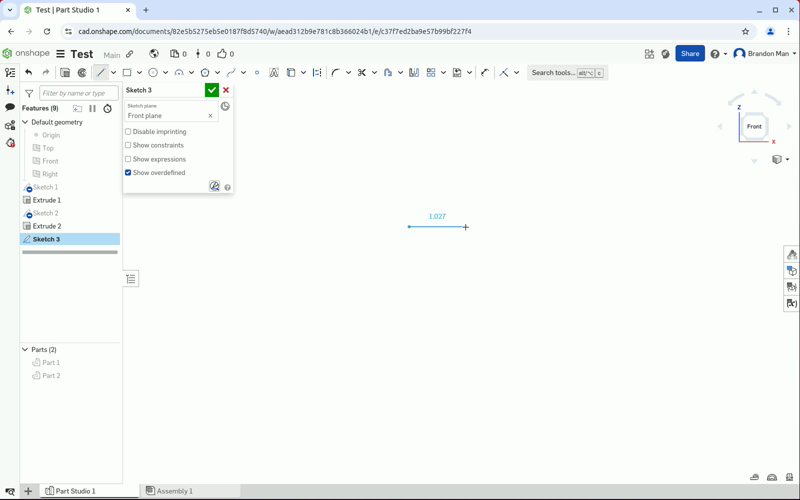
scroll(-6)
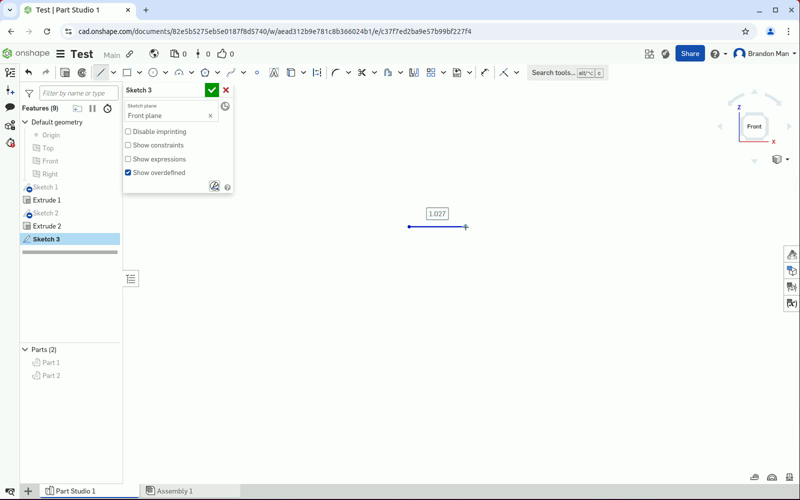
scroll(-6)
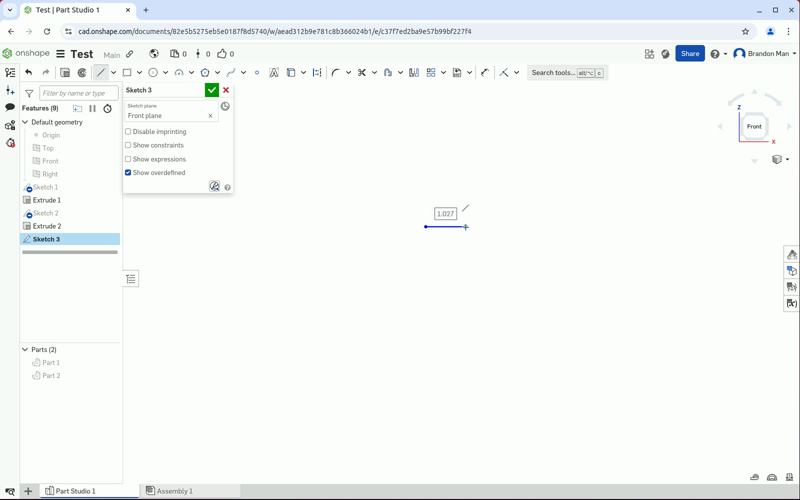
scroll(-6)
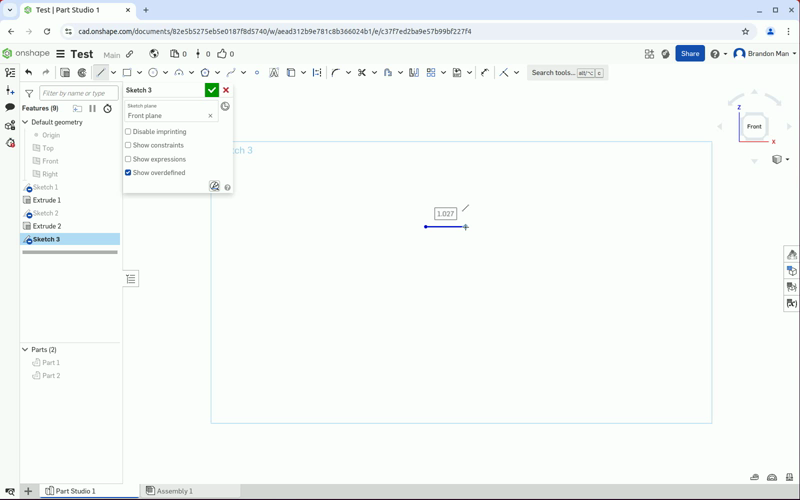
scroll(-6)
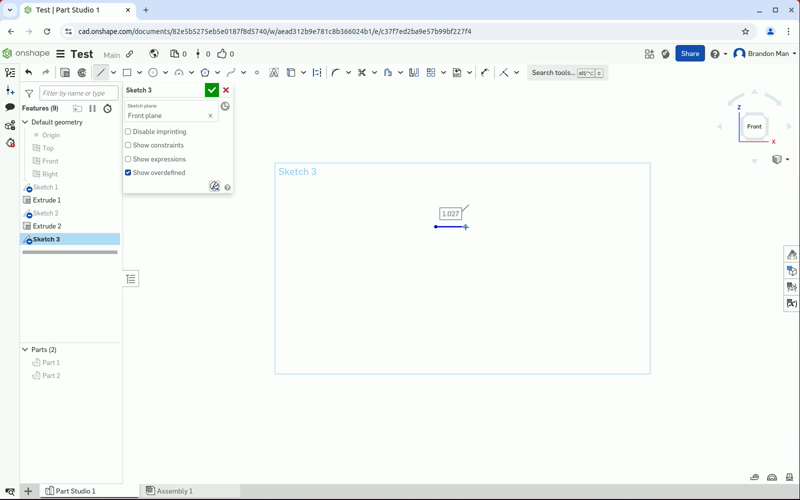
scroll(-6)
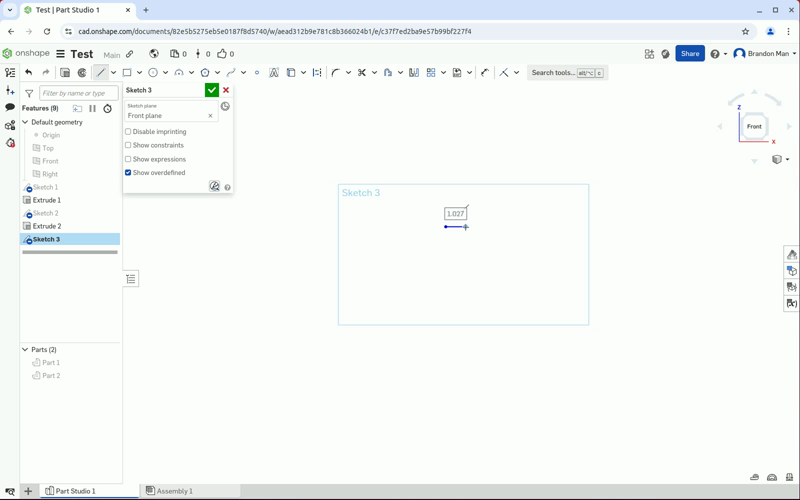
scroll(-6)
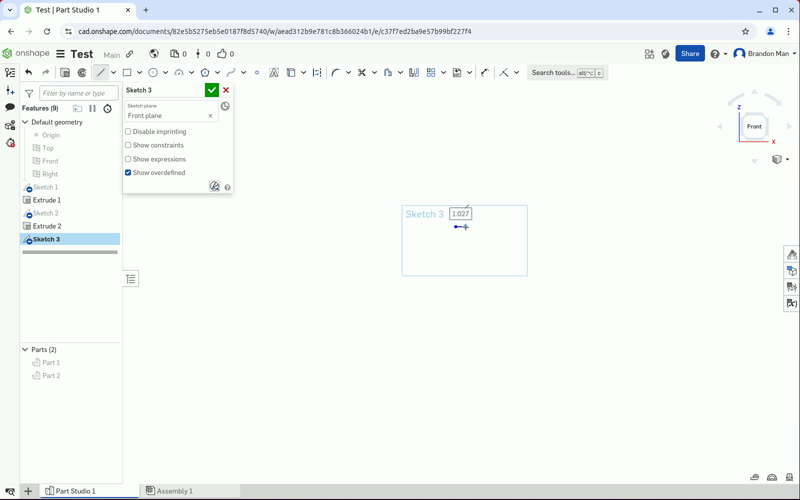
scroll(-6)
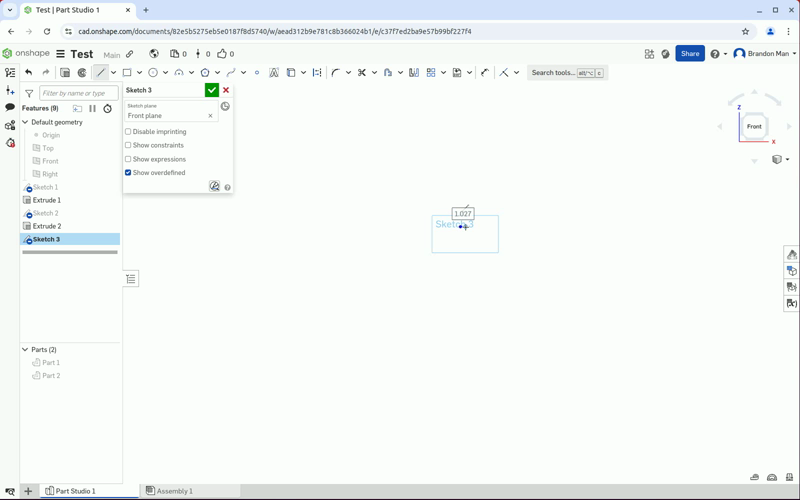
key_up(shift)
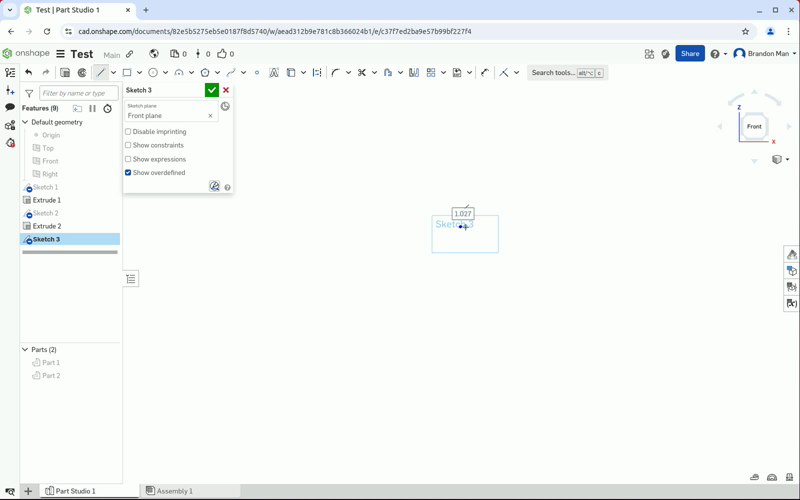
key_down(shift)
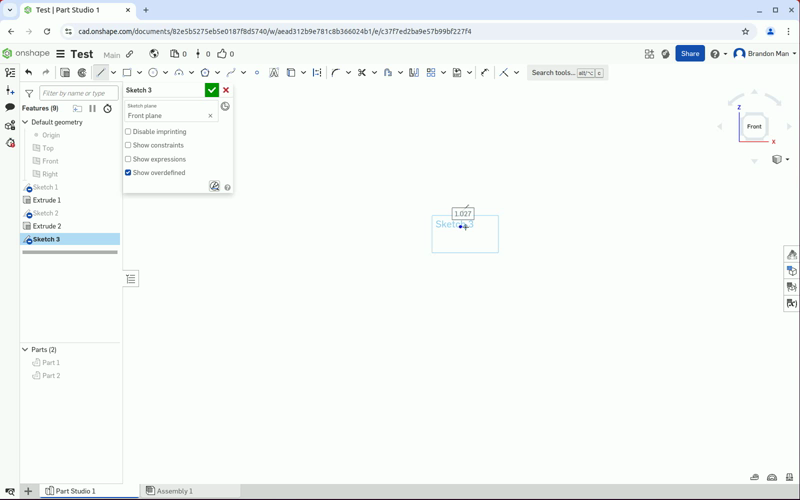
mouse_move(495, 226)
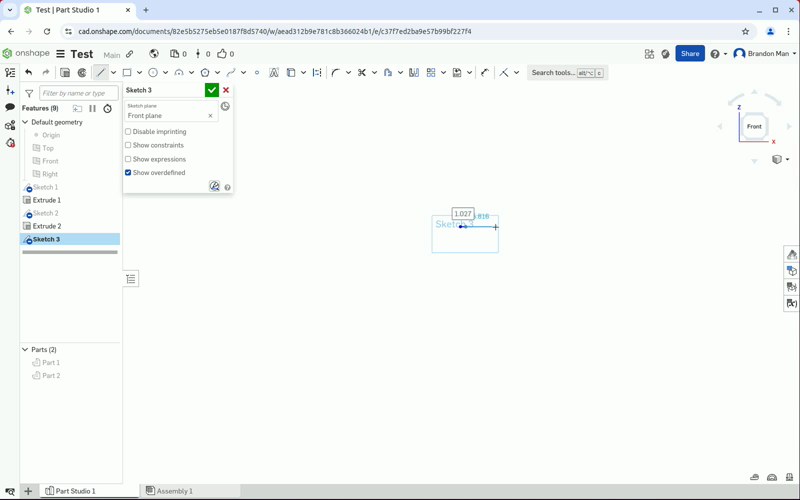
mouse_move(465, 273)
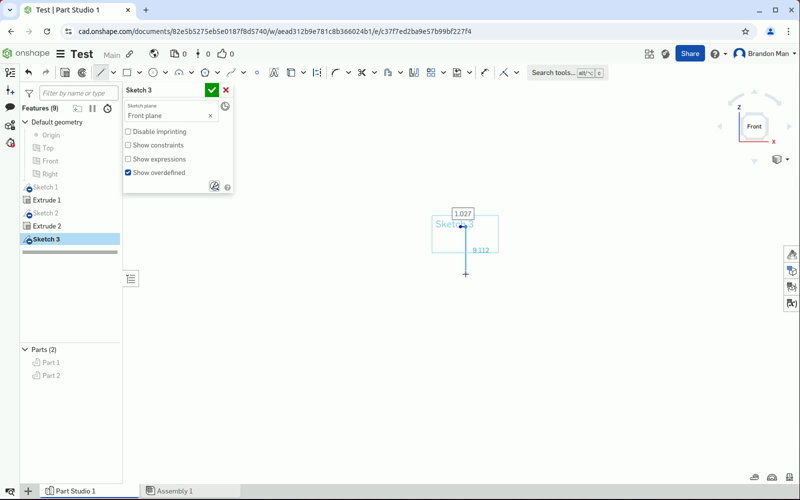
click(465, 273)
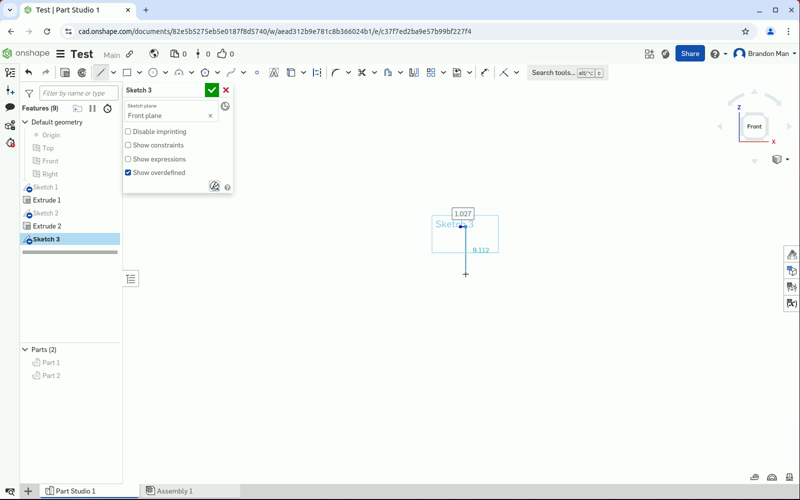
key_up(shift)
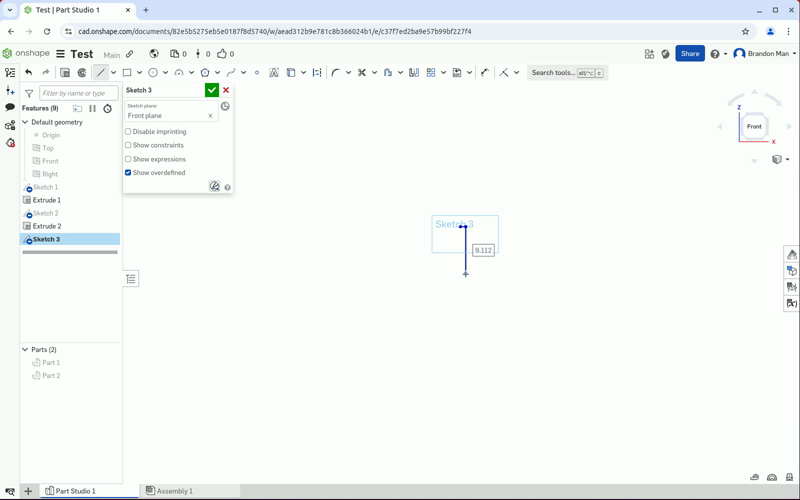
key_down(shift)
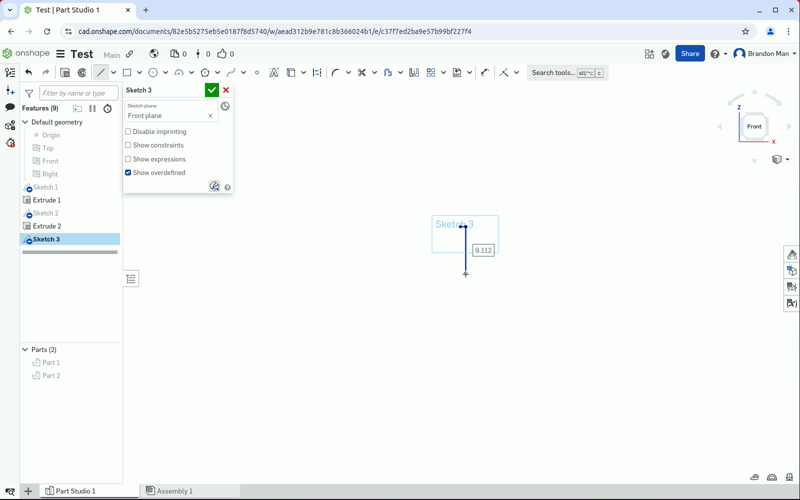
mouse_move(495, 273)
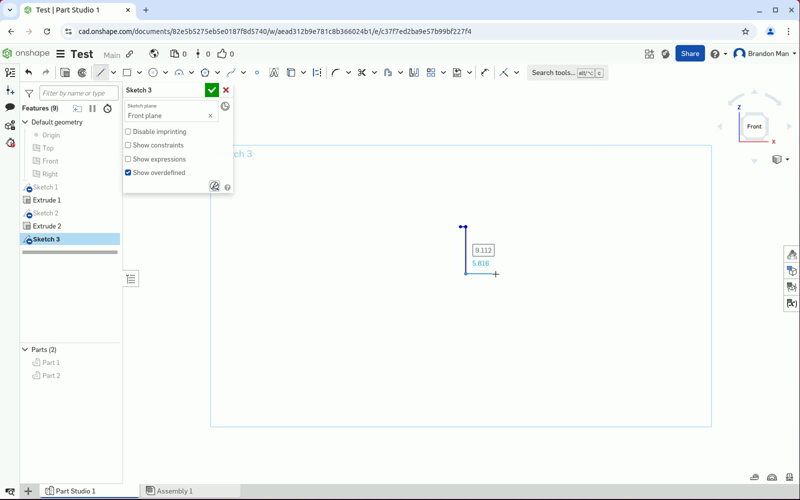
mouse_move(517, 273)
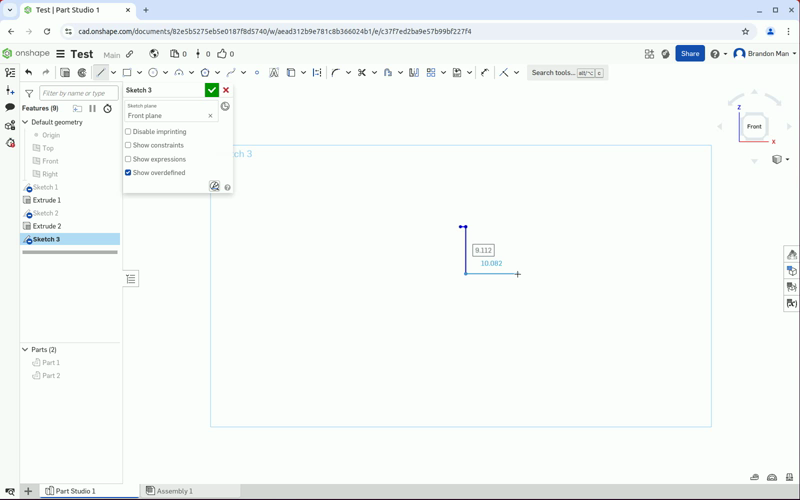
click(517, 273)
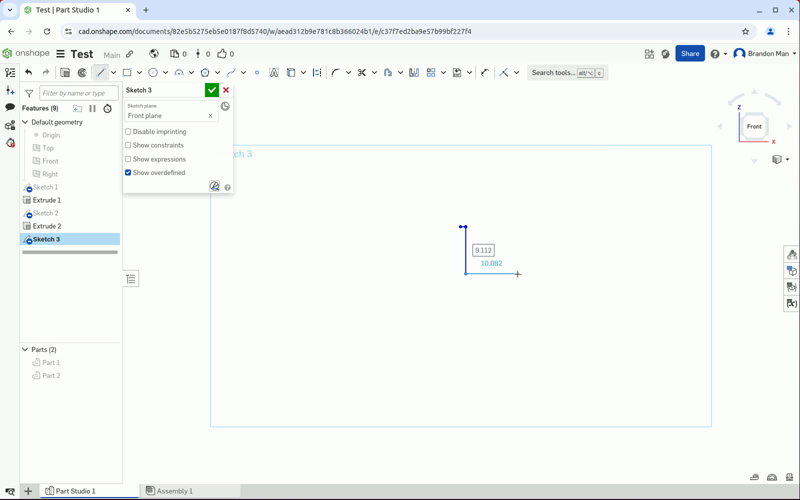
key_up(shift)
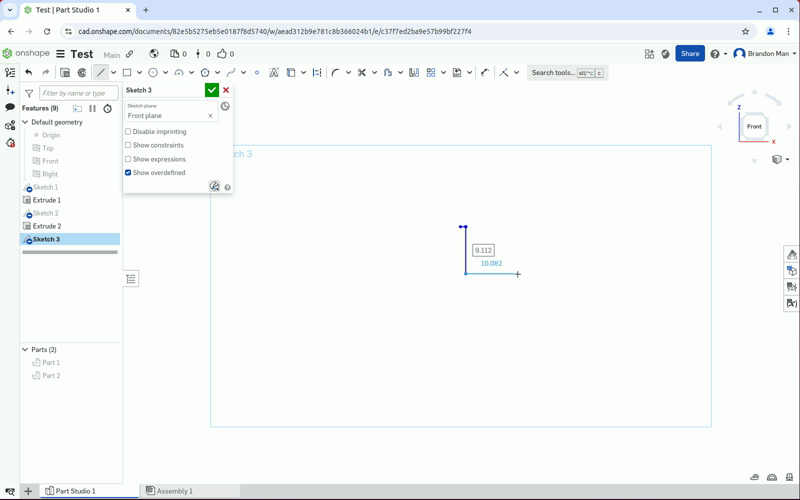
key_down(shift)
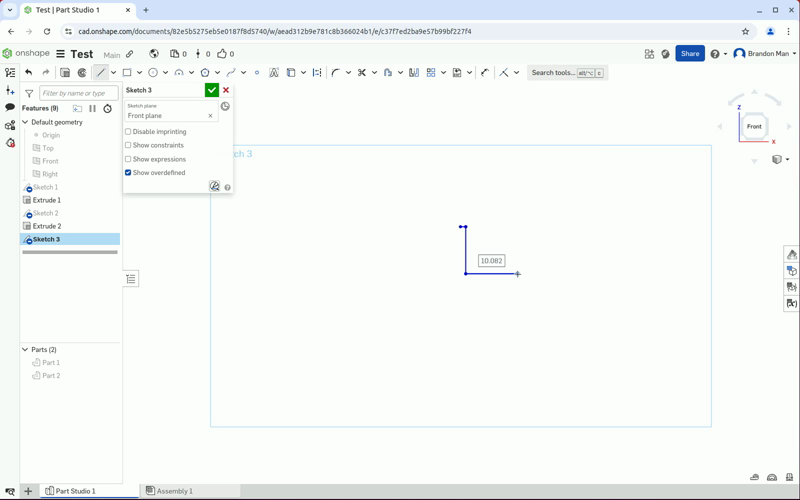
mouse_move(489, 193)
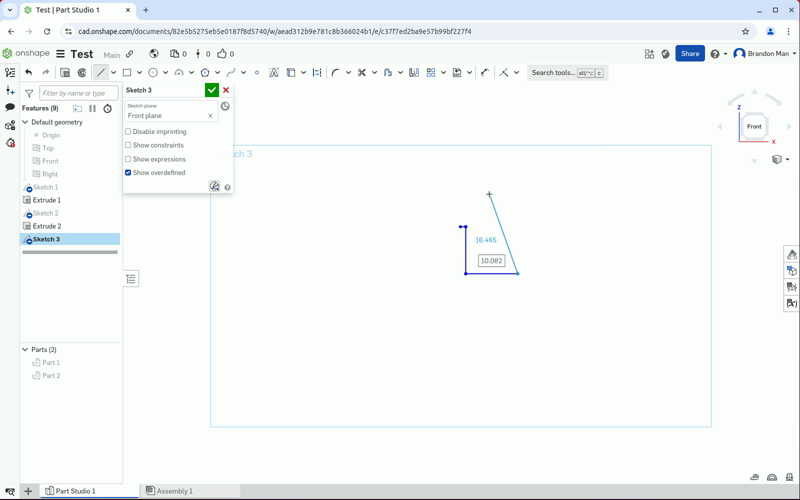
click(489, 193)
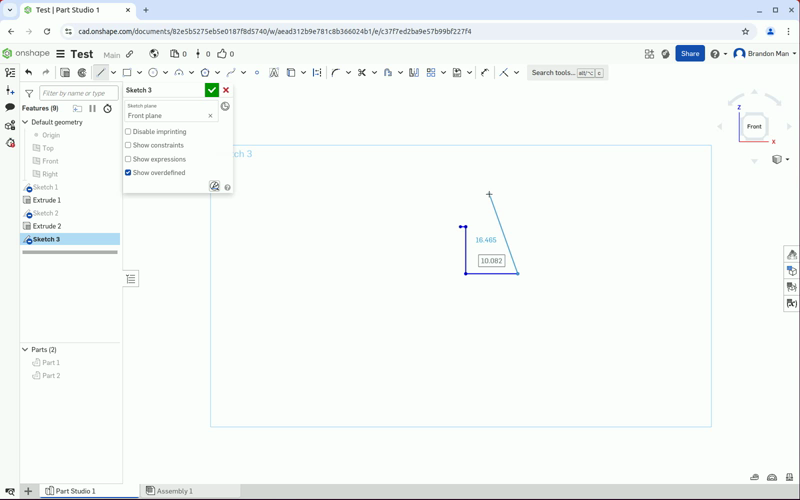
key_up(shift)
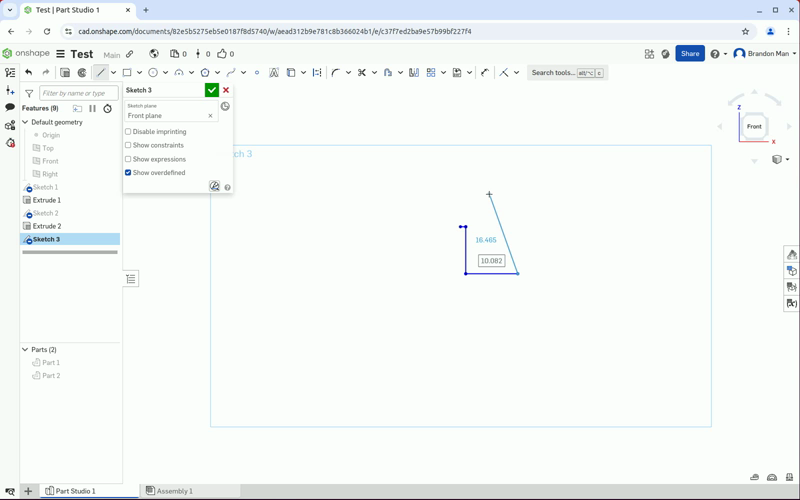
key(esc)
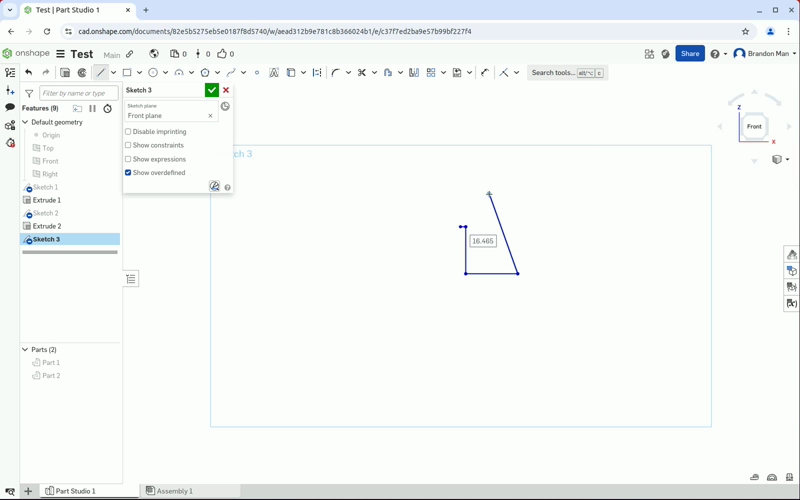
key(a)
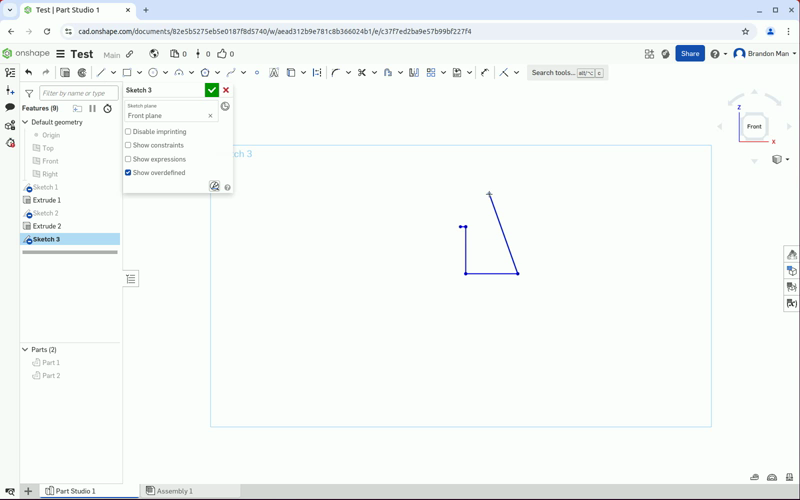
mouse_move(489, 193)
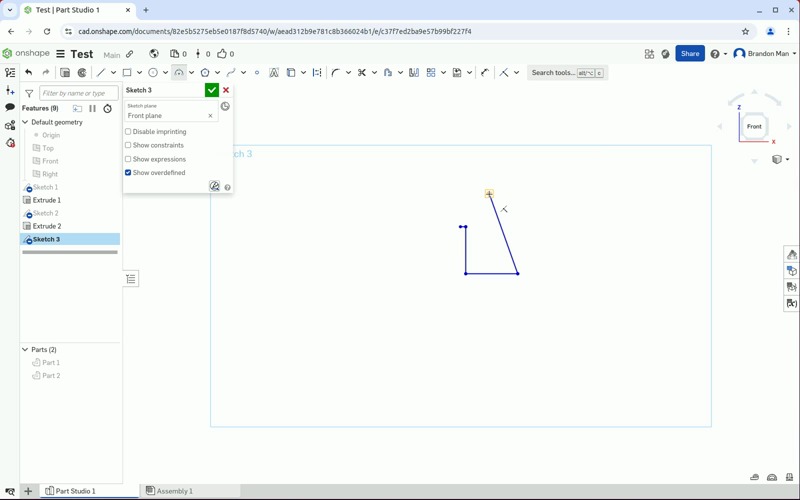
click(489, 193)
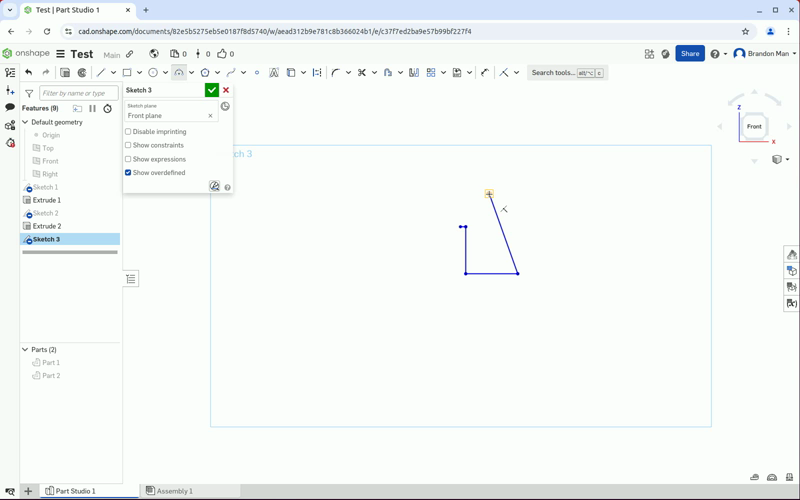
mouse_move(460, 226)
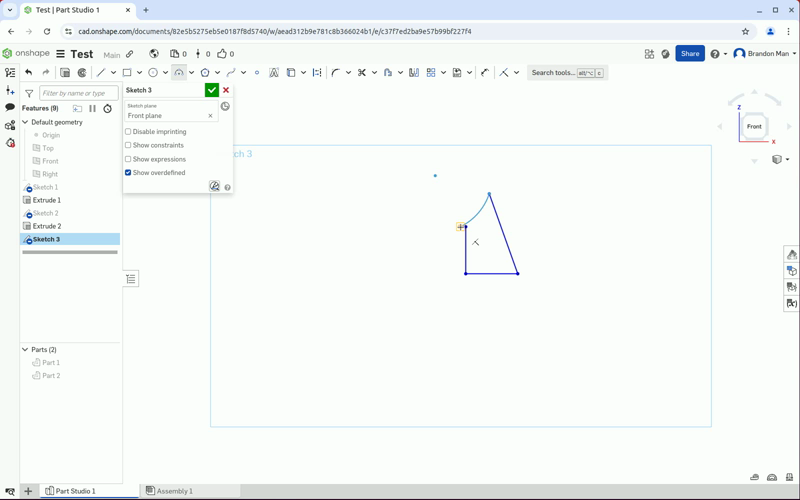
click(460, 226)
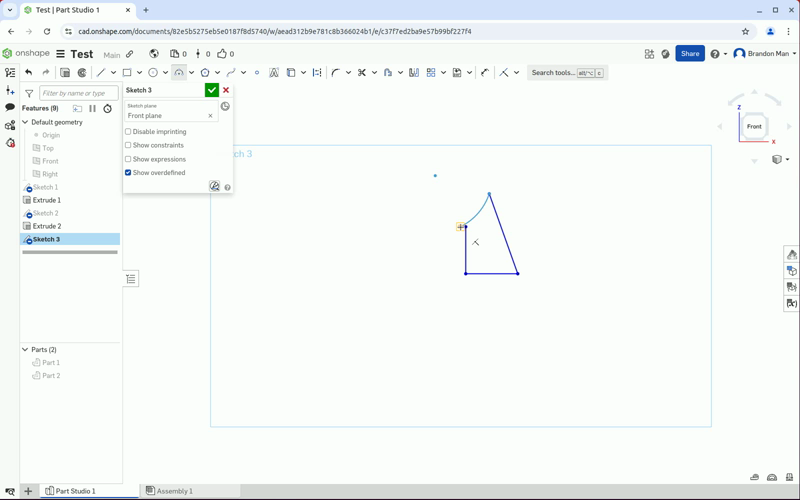
key_down(shift)
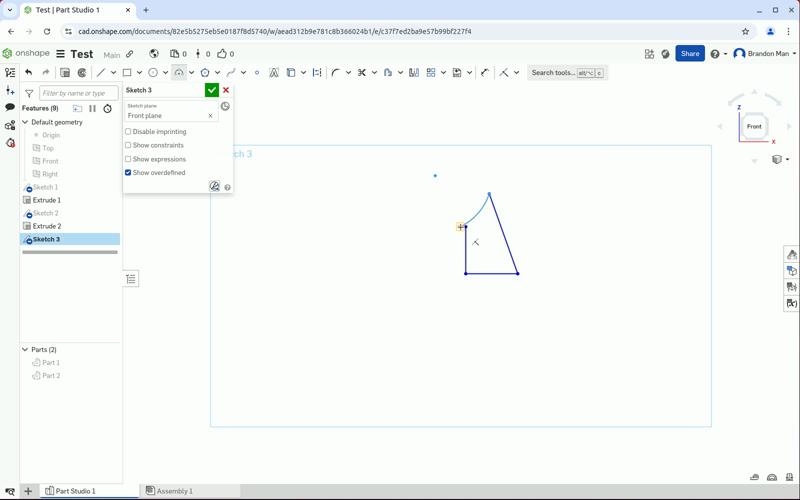
mouse_move(482, 216)
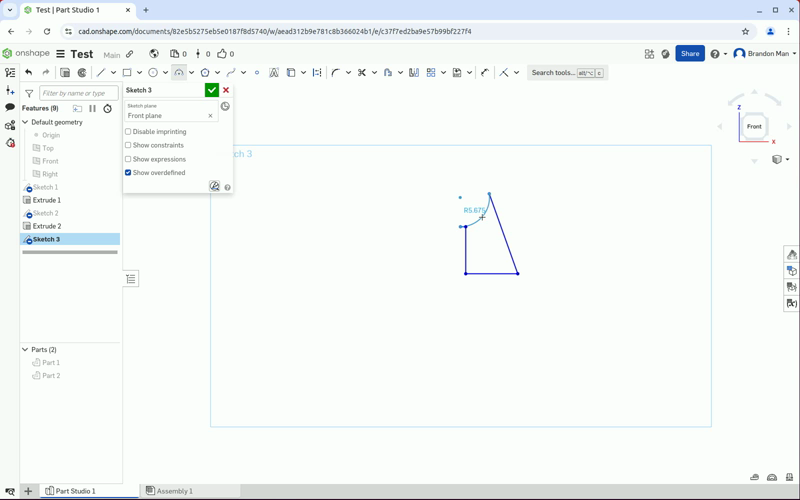
click(482, 216)
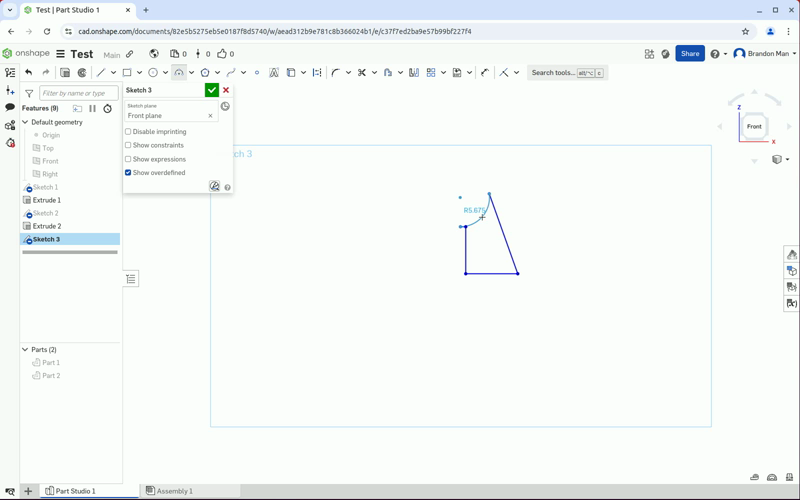
key_up(shift)
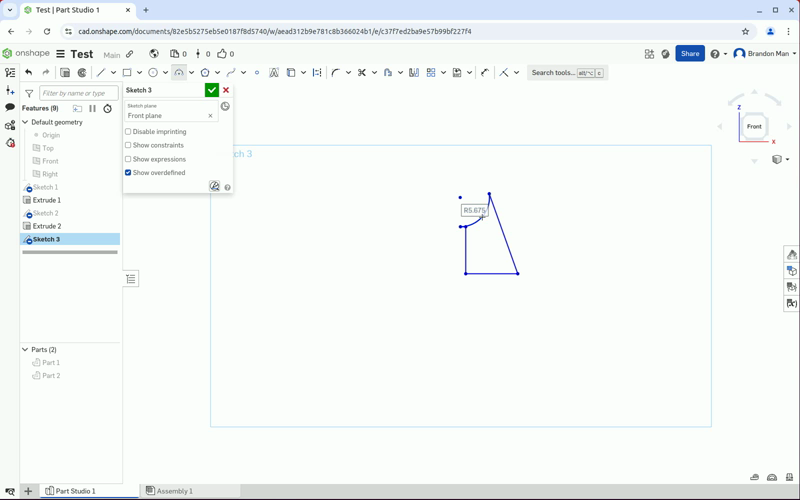
key(esc)
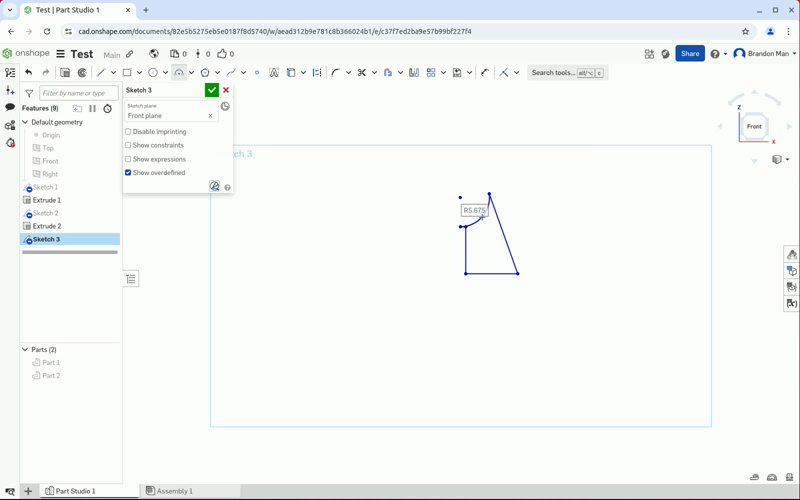
mouse_move(468, 242)
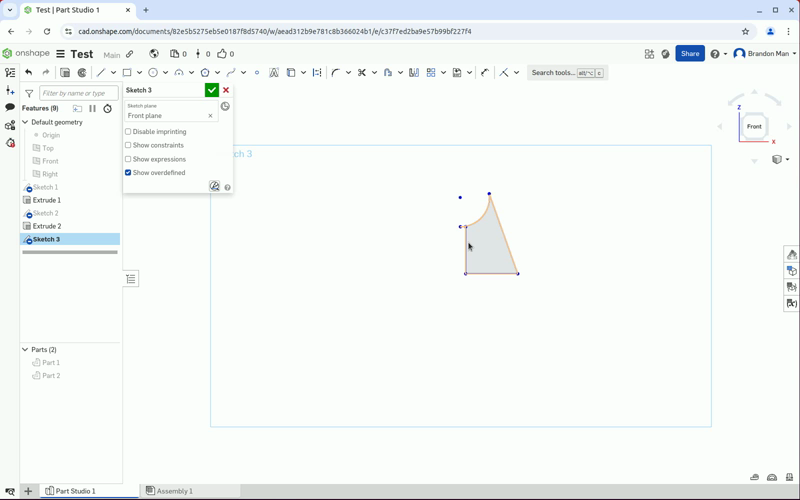
click(468, 242)
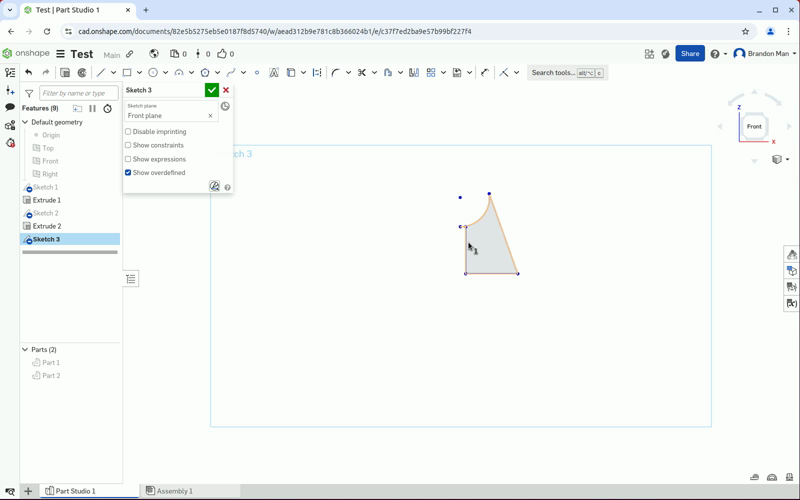
mouse_move(73, 352)
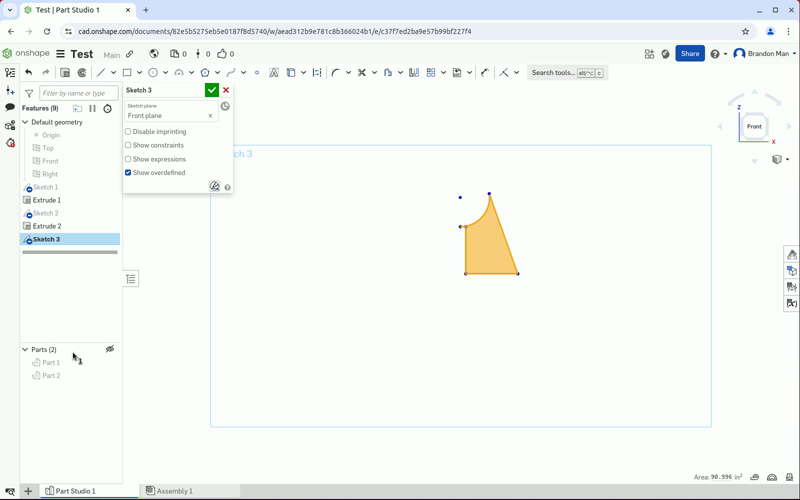
key(shift+y)
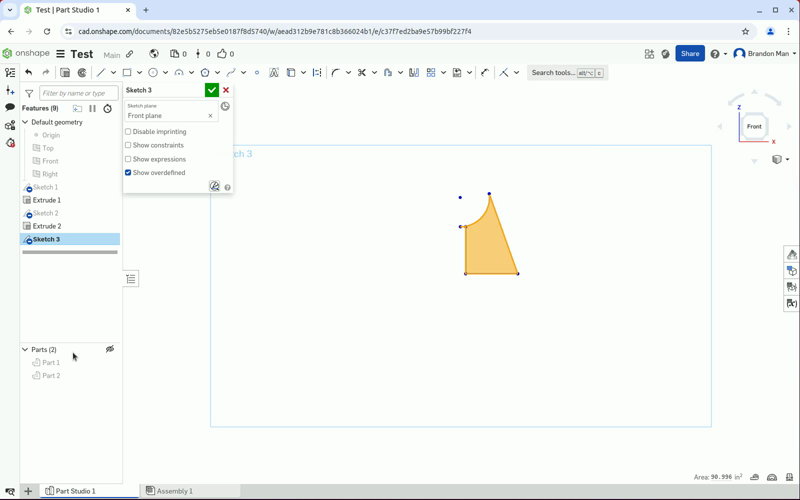
key(shift+e)
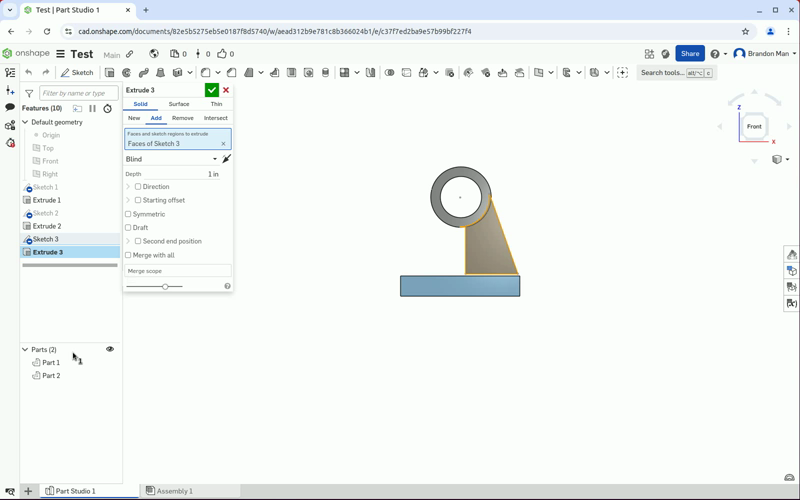
mouse_move(143, 106)
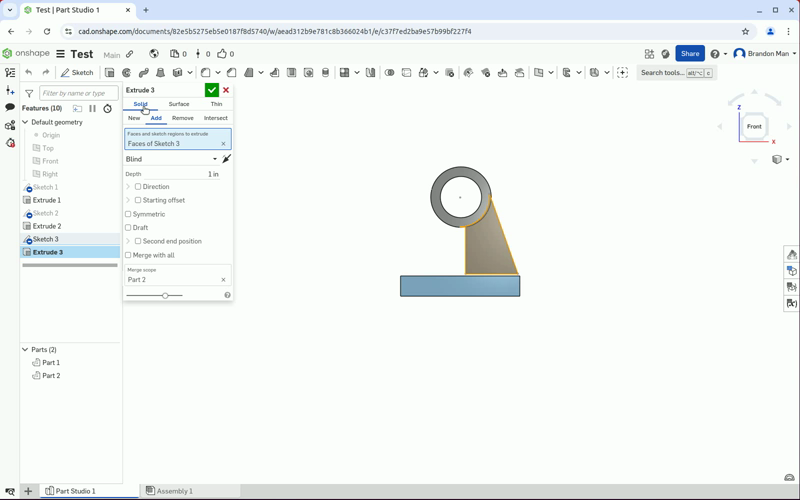
click(143, 106)
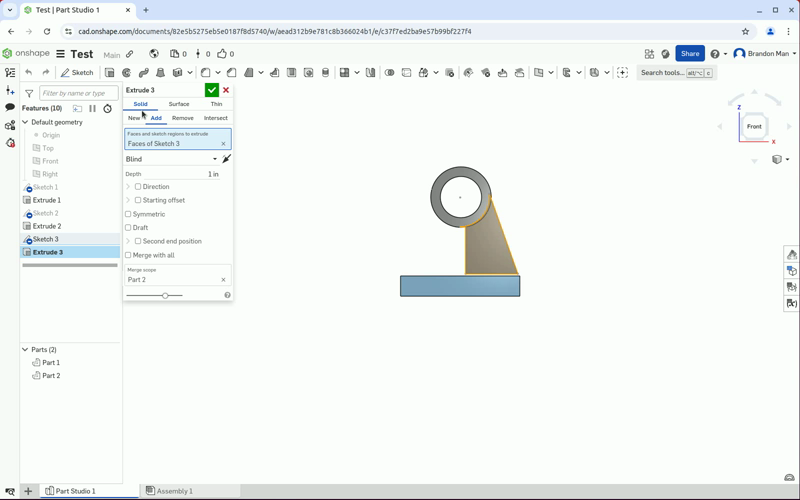
mouse_move(137, 120)
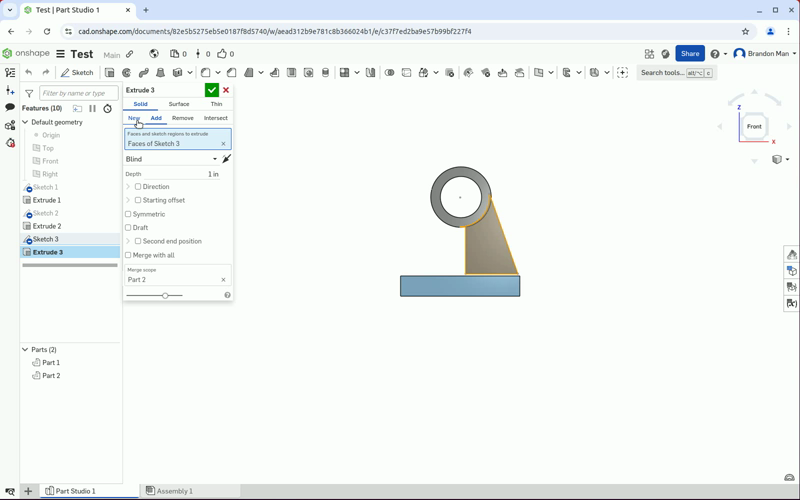
click(137, 120)
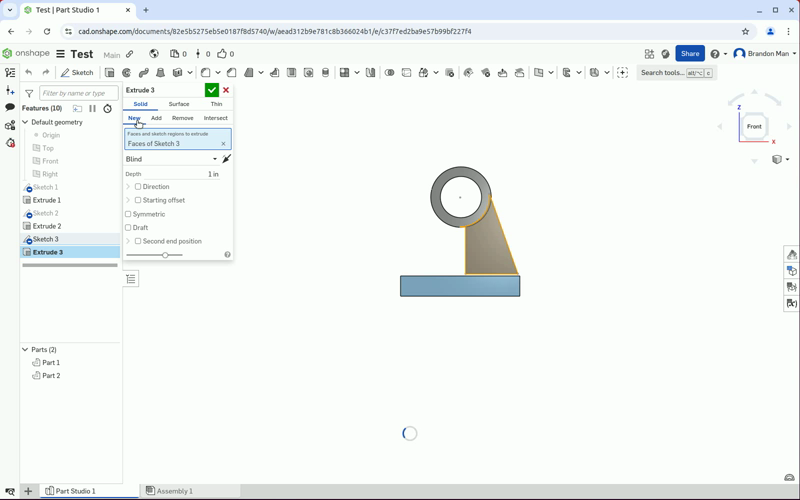
key(tab, 4)
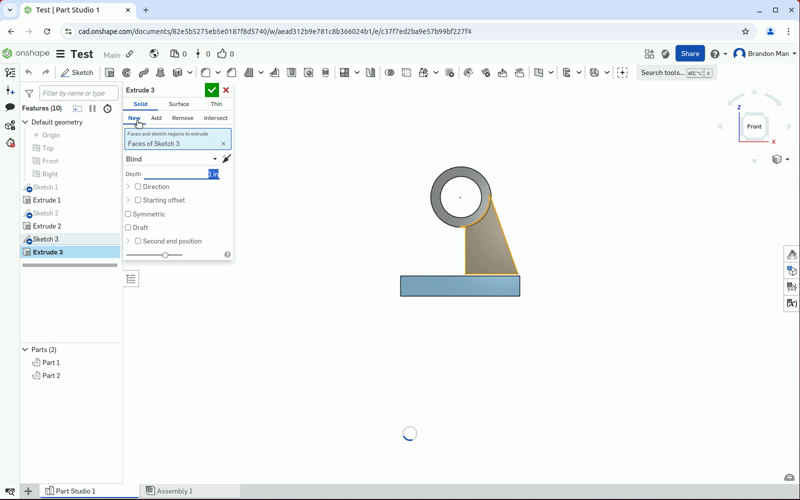
text(1.926)
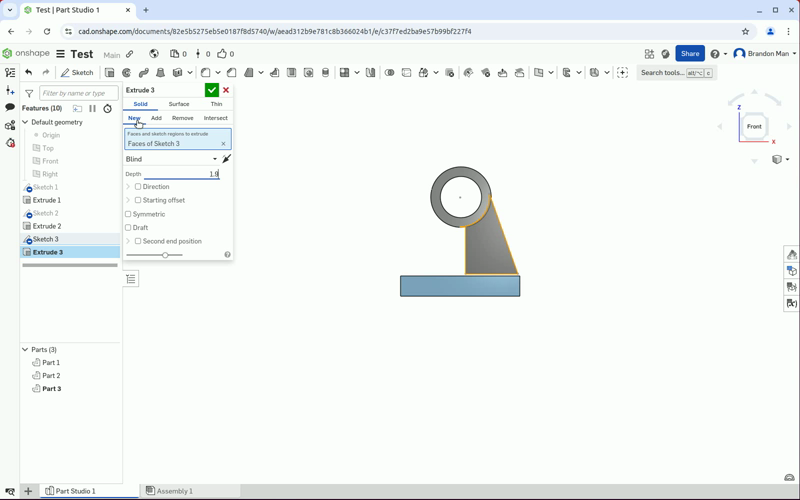
key(enter)
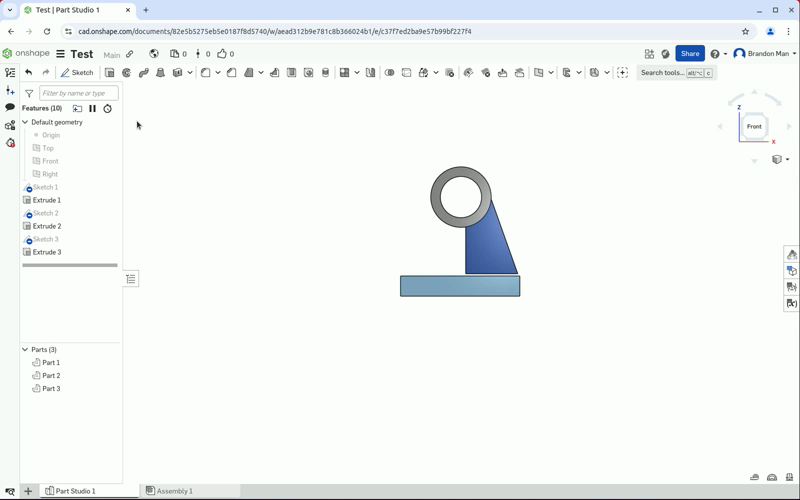
key(shift+h)
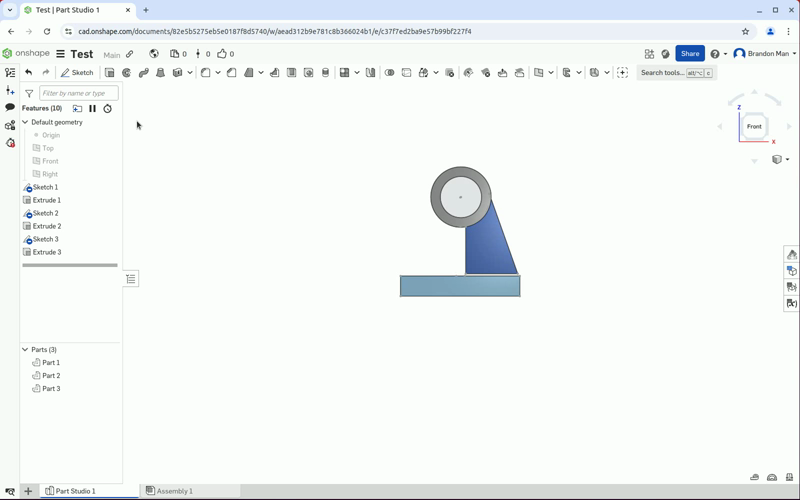
key(shift+h)
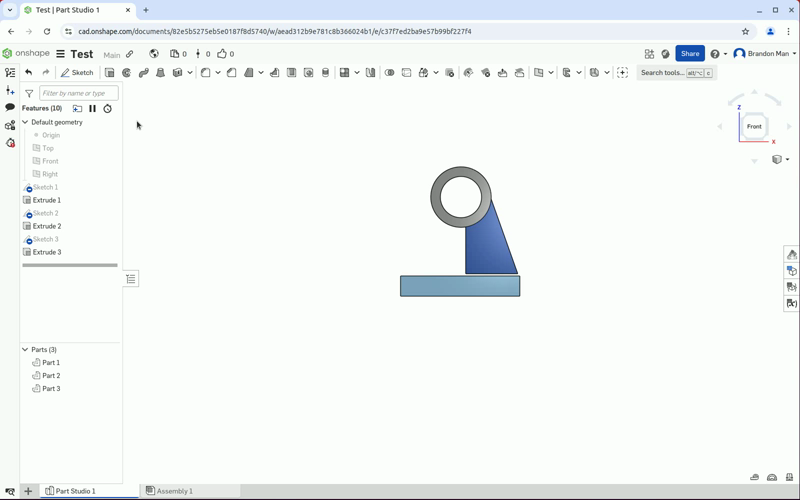
mouse_move(73, 189)
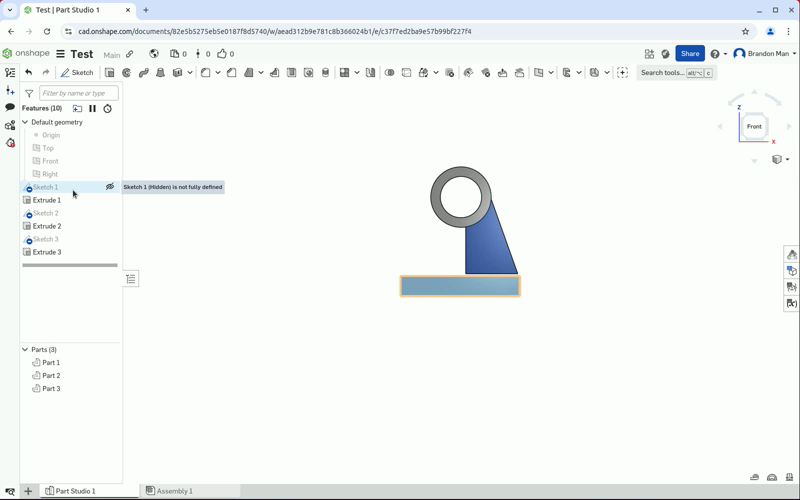
click(73, 189)
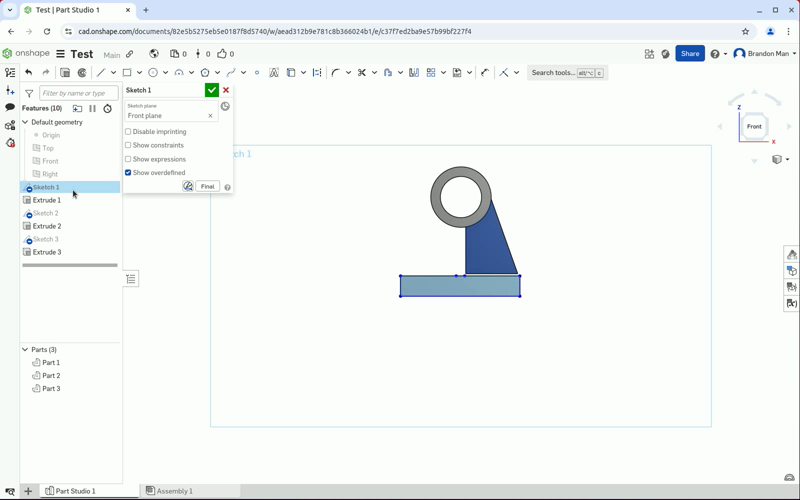
mouse_move(229, 92)
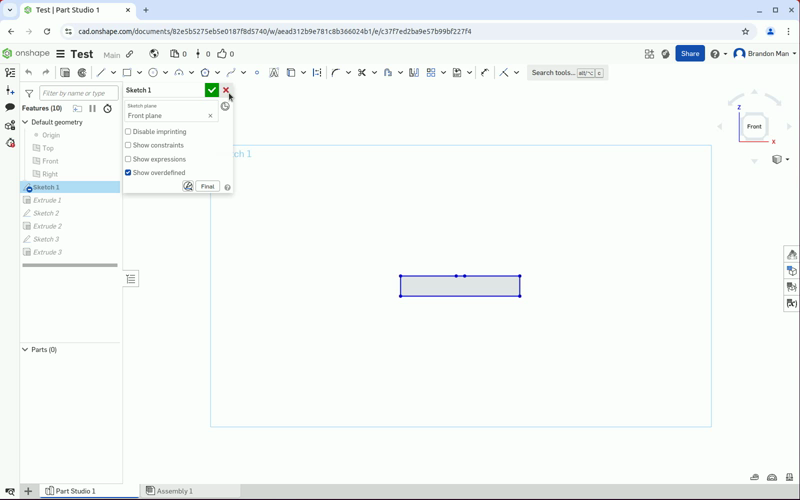
click(229, 92)
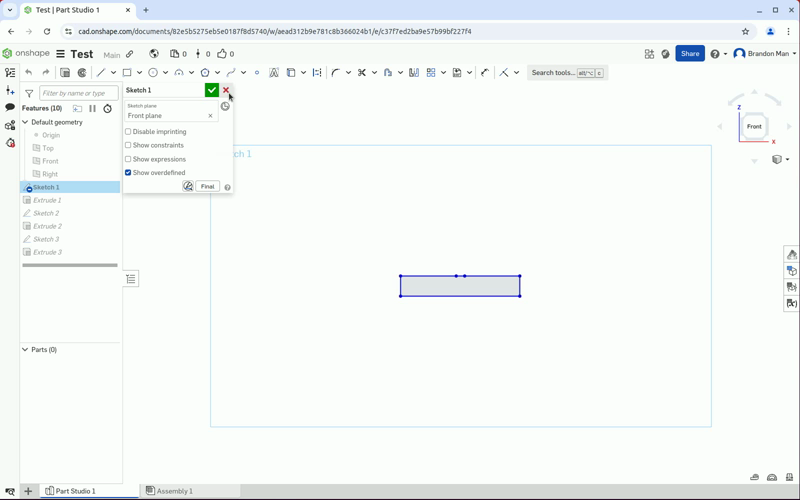
key(shift+s)
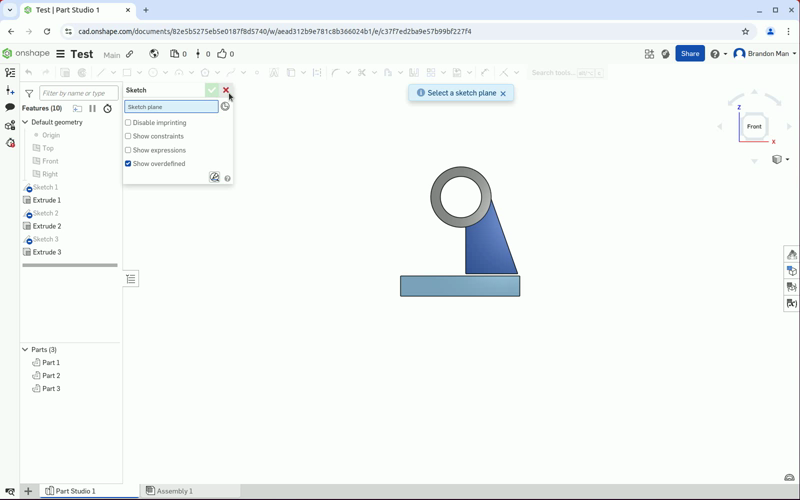
mouse_move(73, 163)
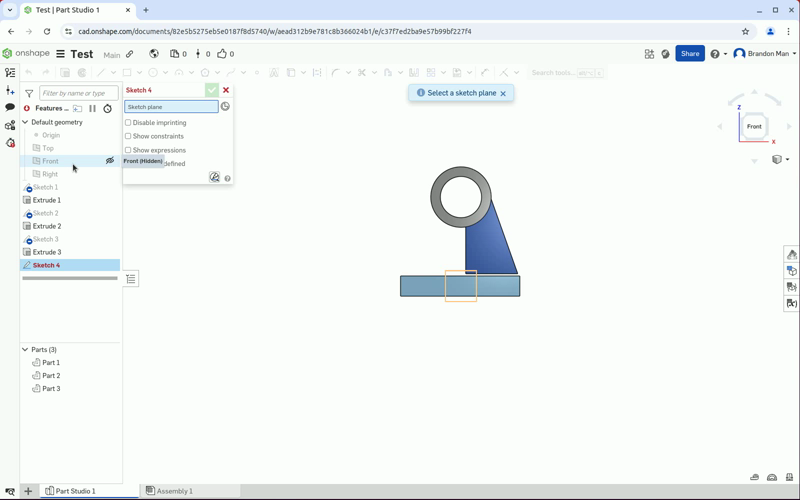
click(73, 163)
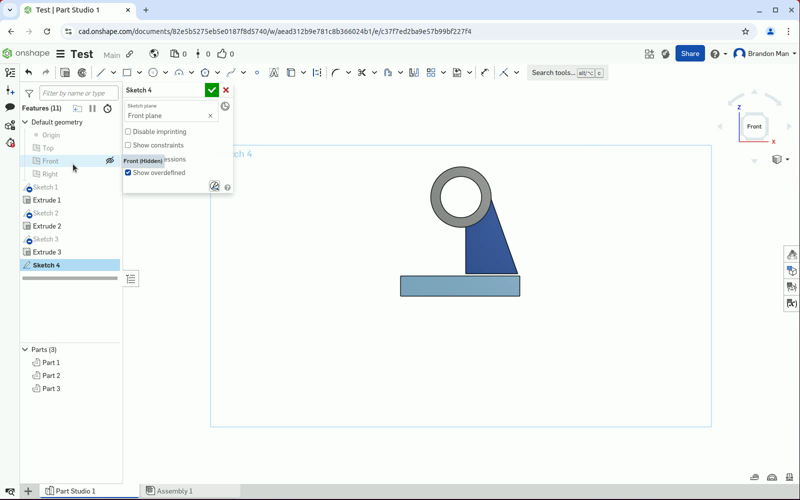
mouse_move(73, 352)
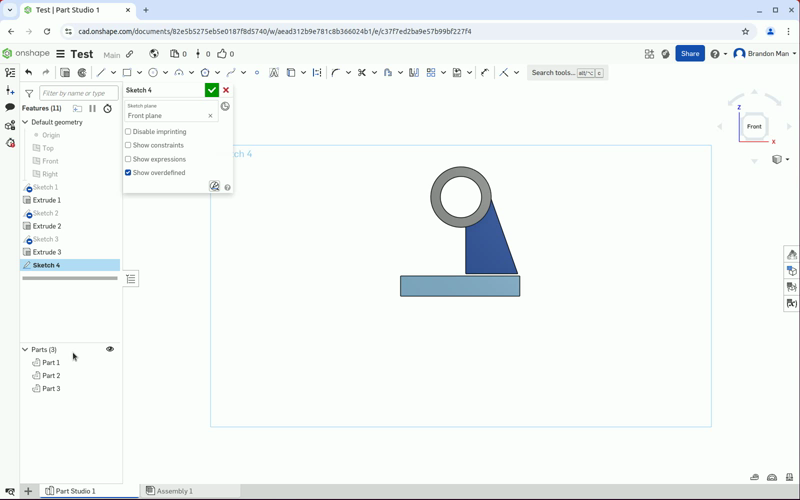
key(y)
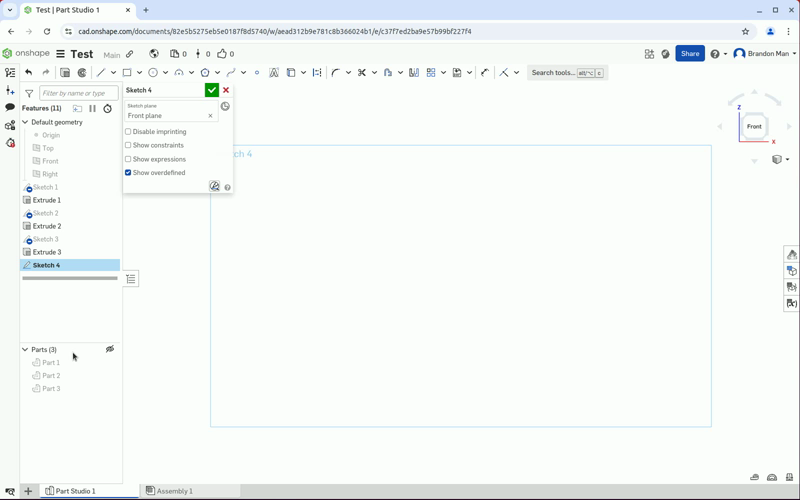
key(l)
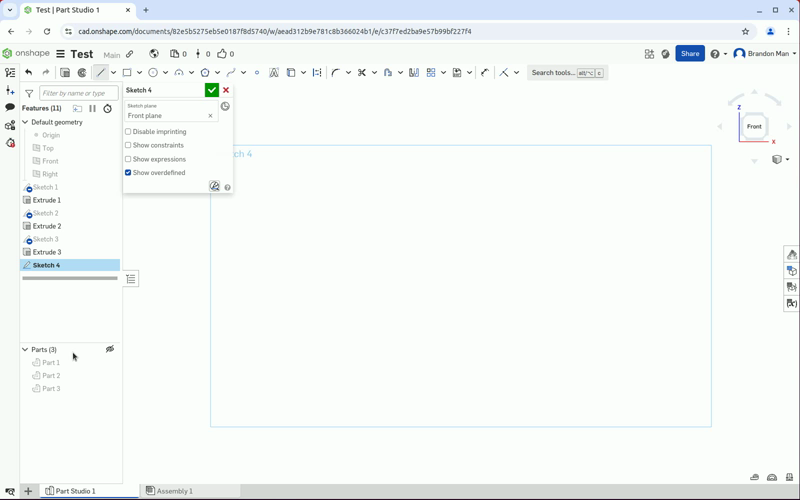
key_down(shift)
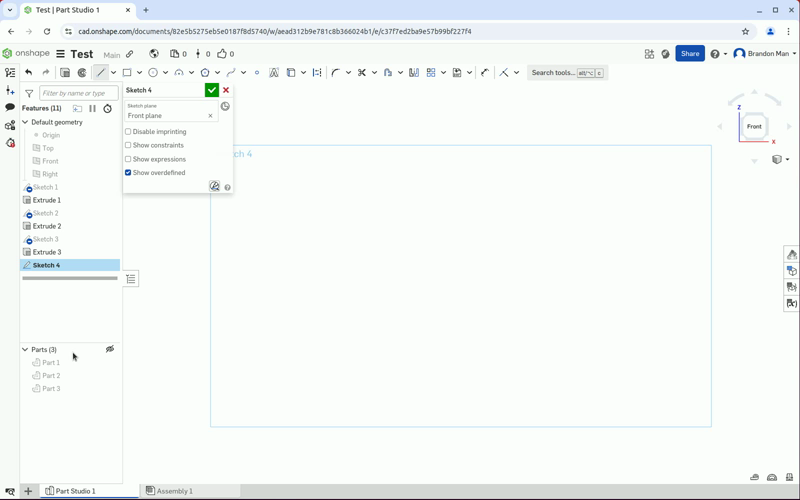
mouse_move(404, 273)
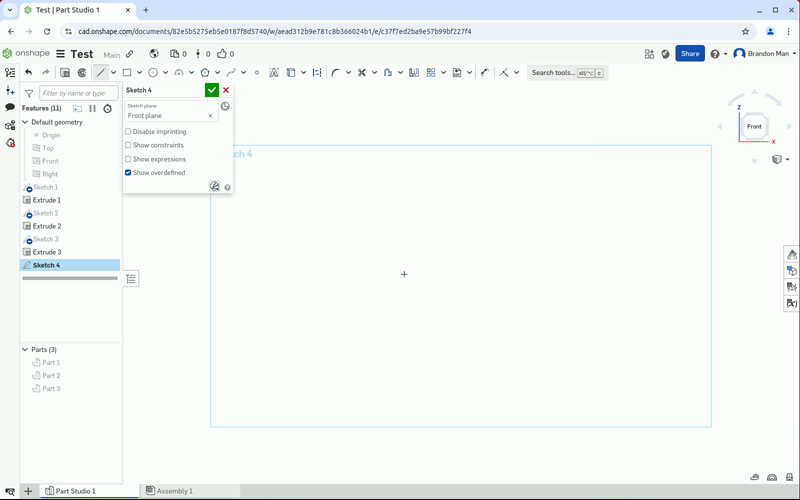
click(404, 273)
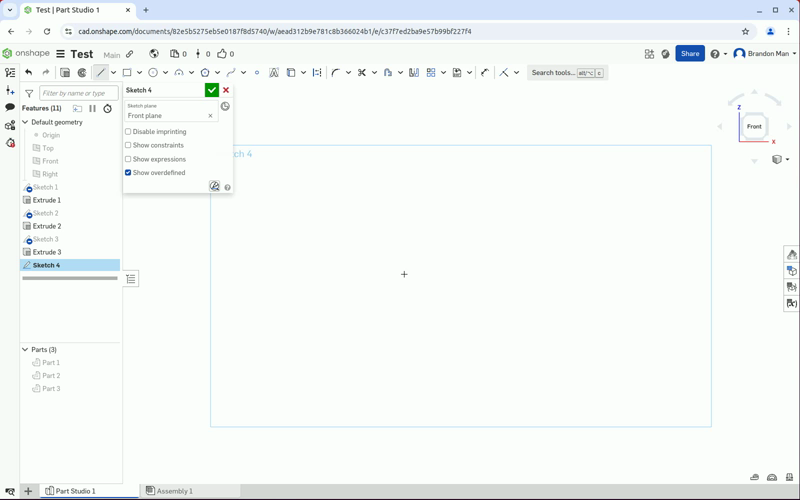
key_up(shift)
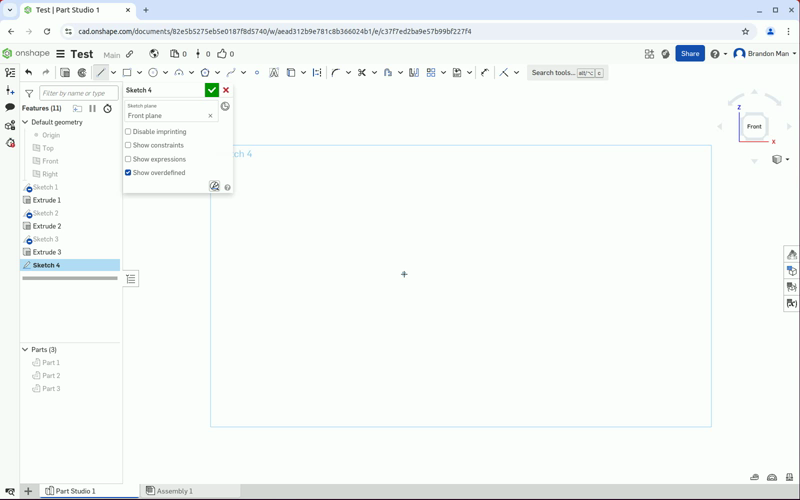
key_down(shift)
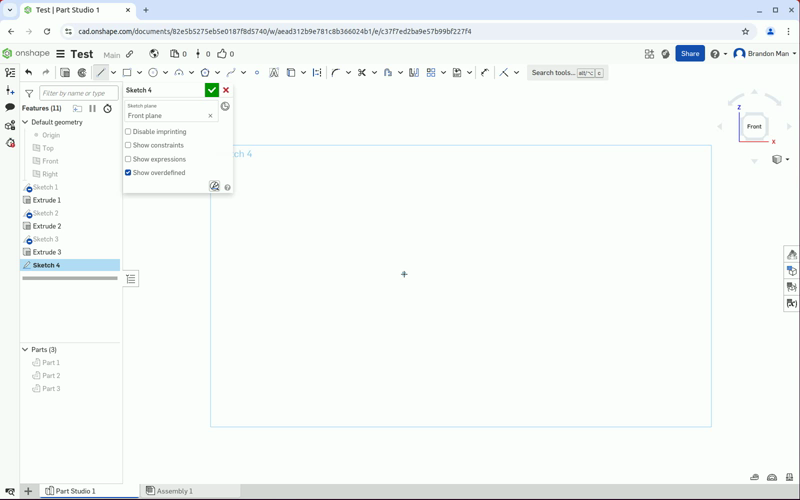
mouse_move(434, 273)
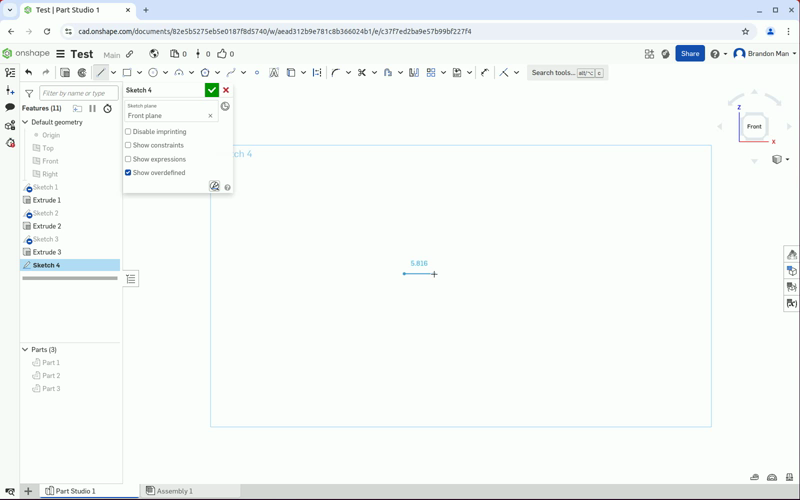
mouse_move(456, 273)
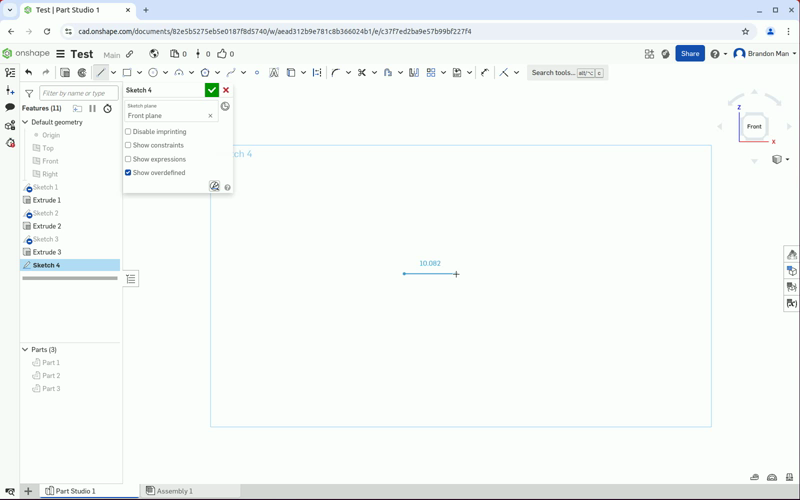
click(456, 273)
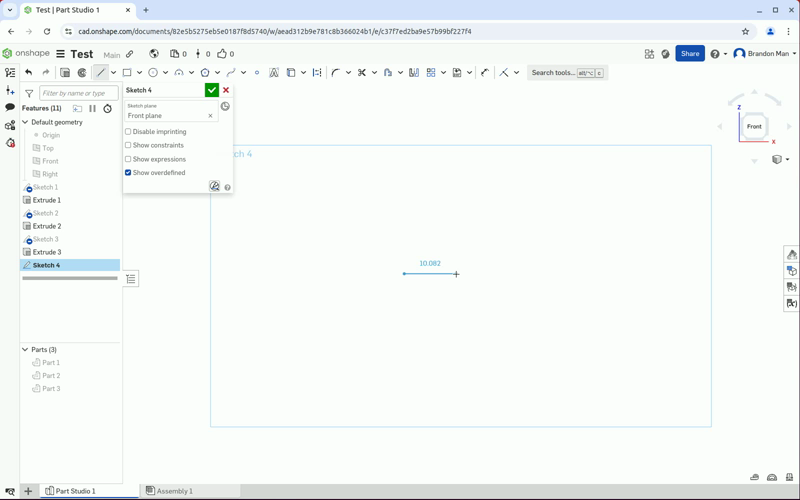
key_up(shift)
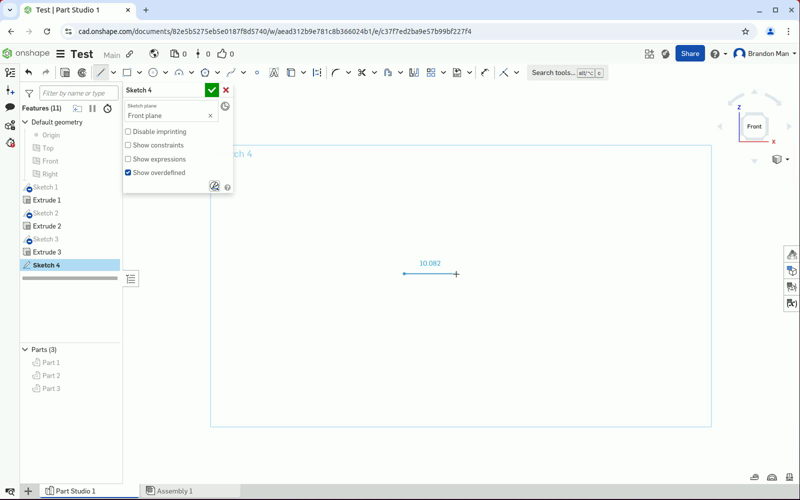
key_down(shift)
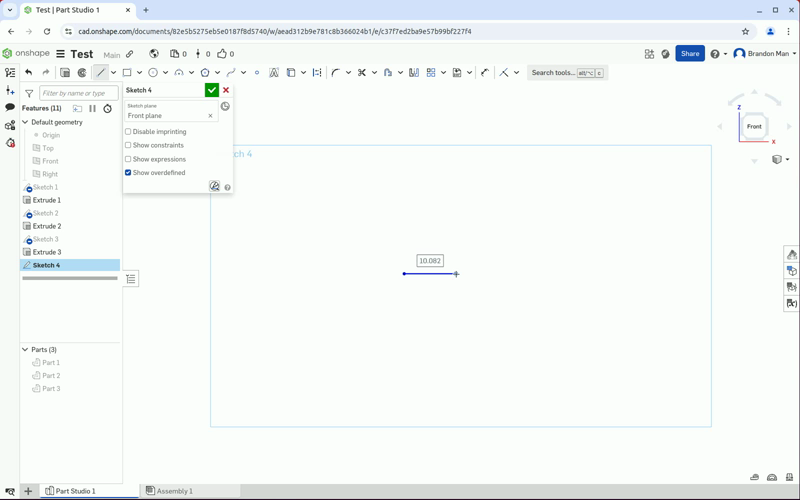
mouse_move(486, 273)
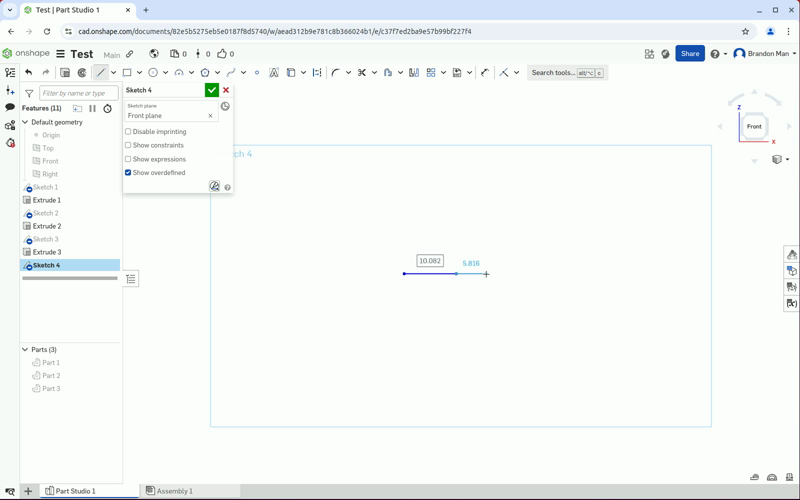
mouse_move(456, 226)
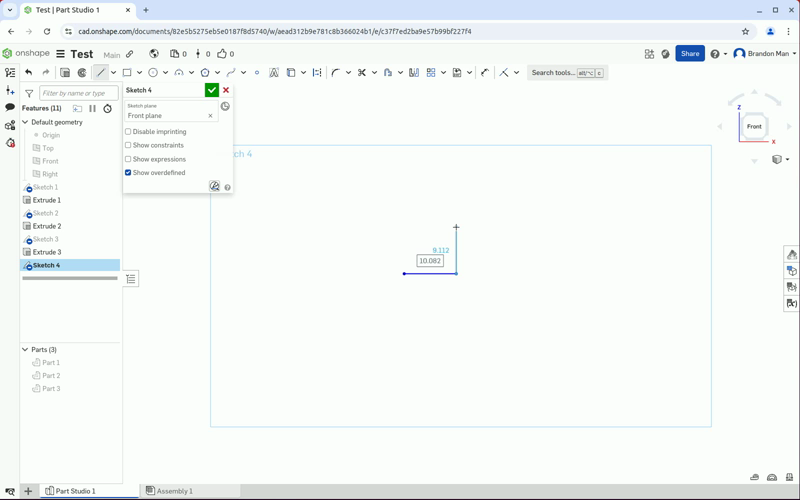
click(456, 226)
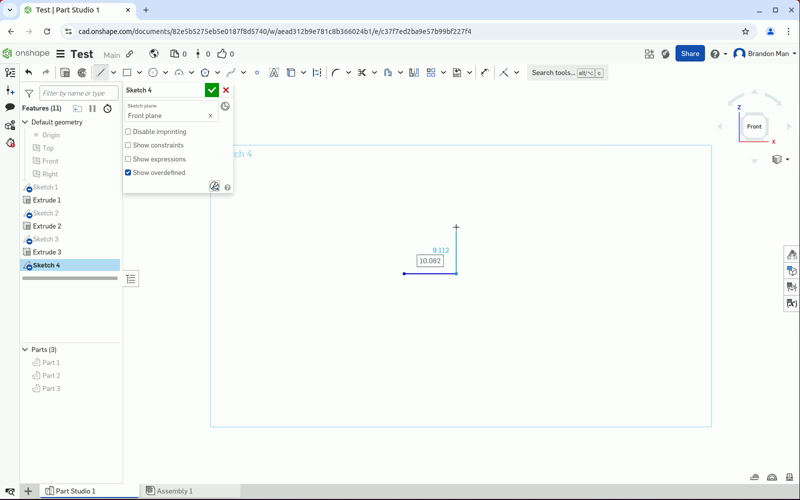
key_up(shift)
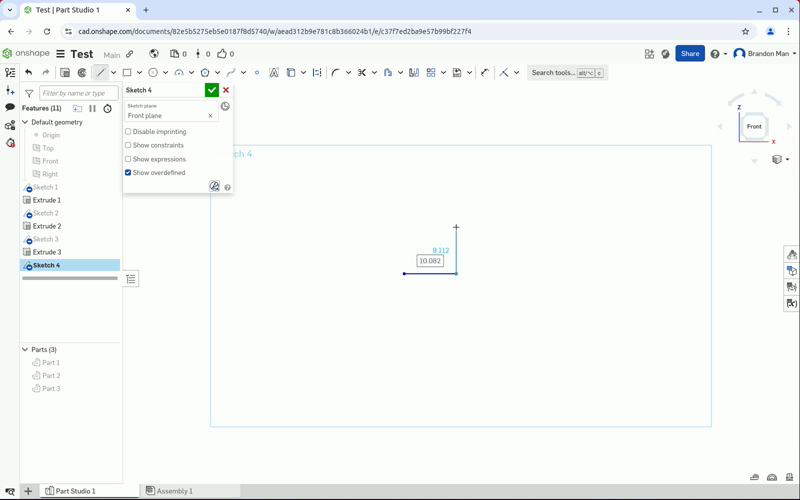
key_down(shift)
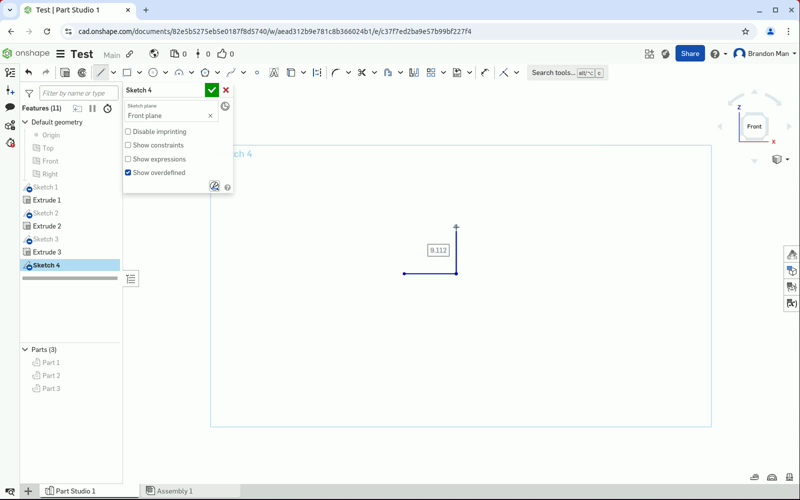
mouse_move(486, 226)
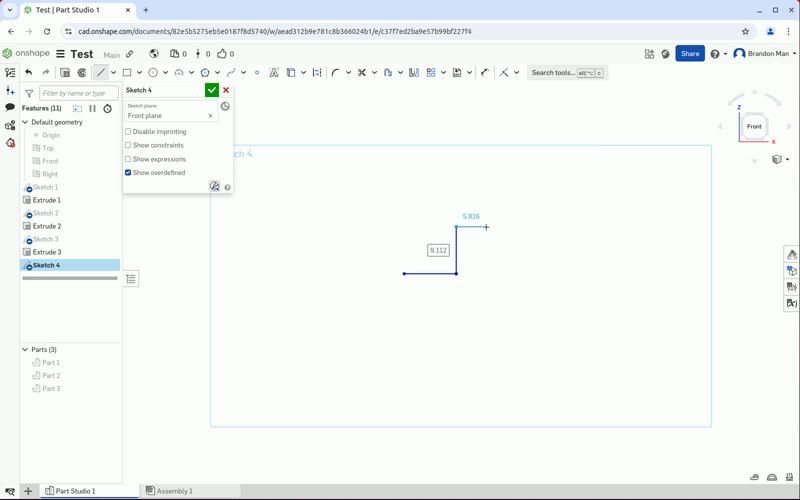
mouse_move(461, 226)
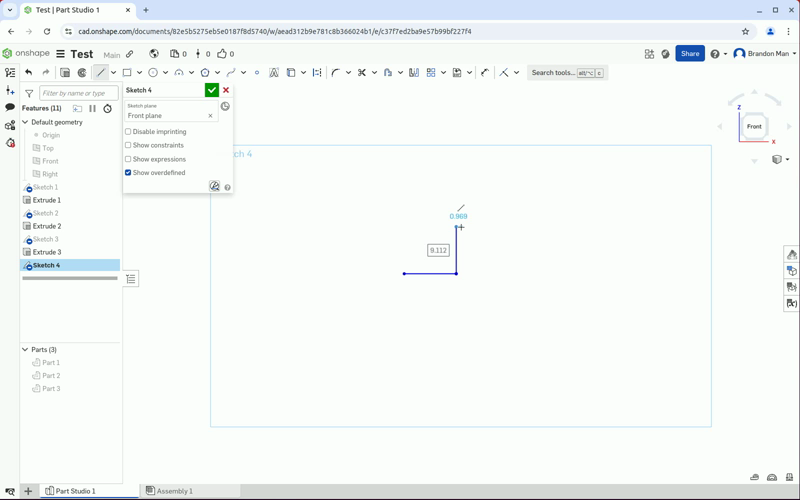
scroll(6)
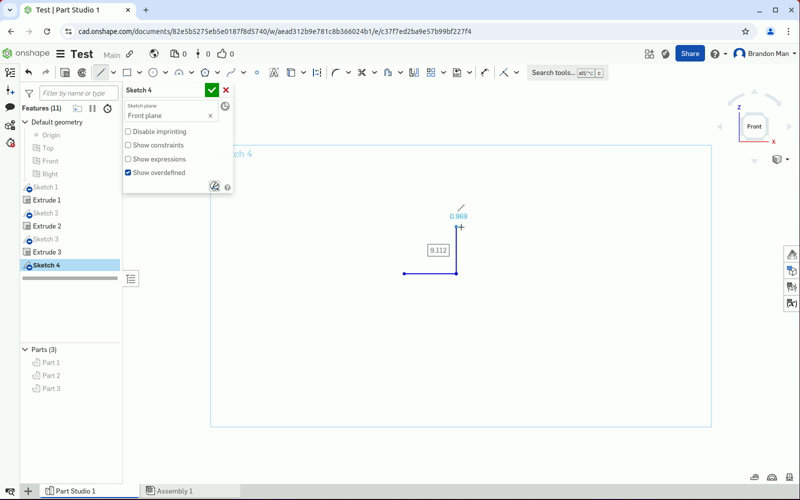
scroll(6)
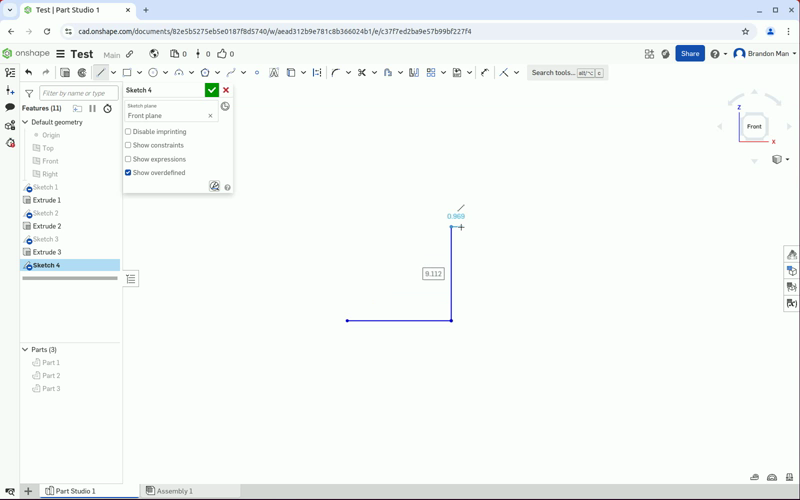
scroll(6)
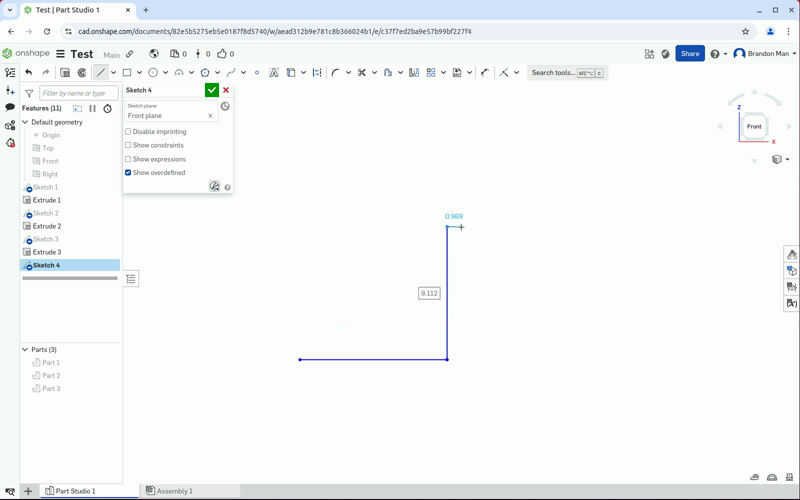
scroll(6)
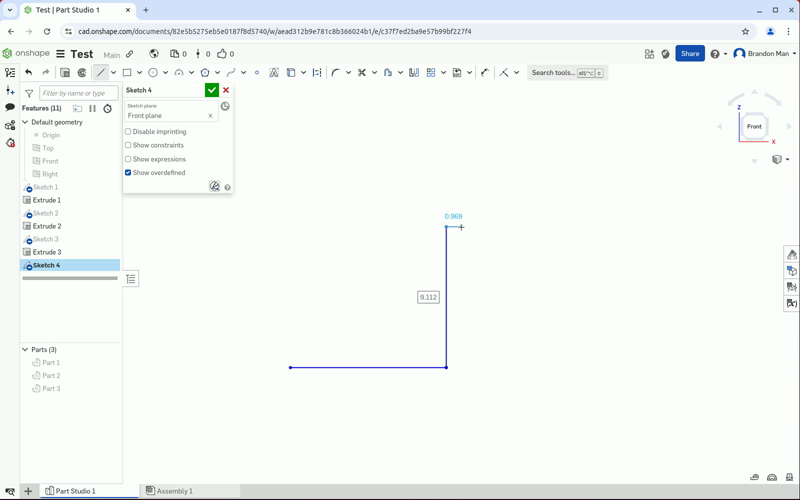
scroll(6)
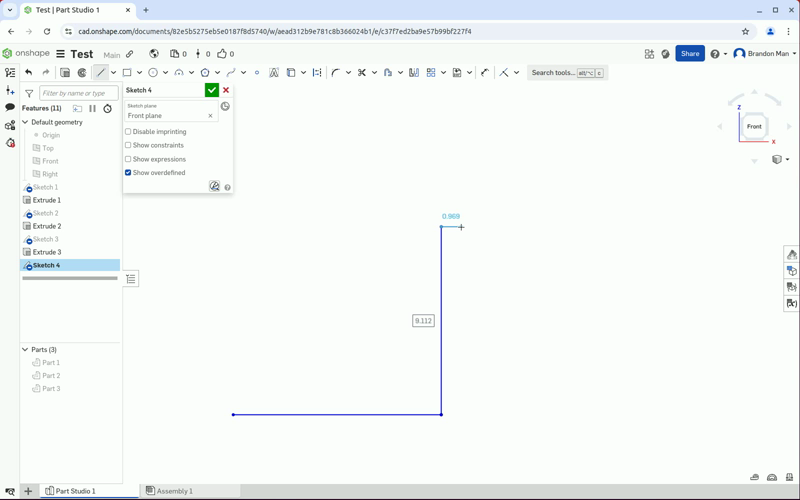
scroll(6)
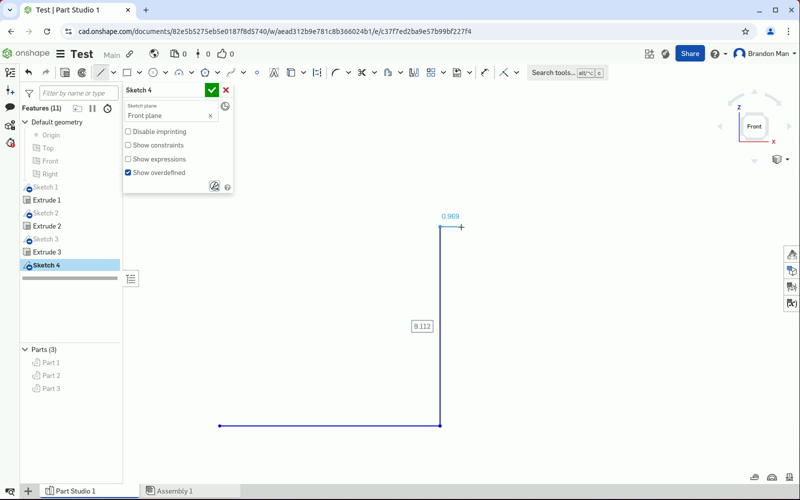
scroll(6)
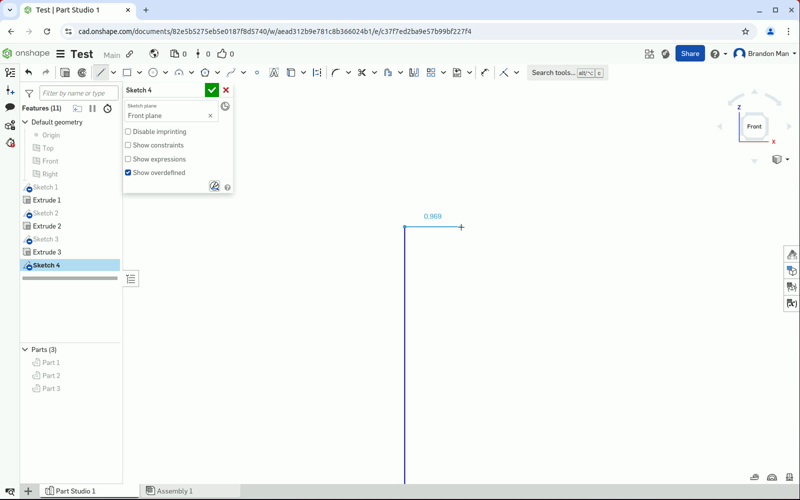
click(461, 226)
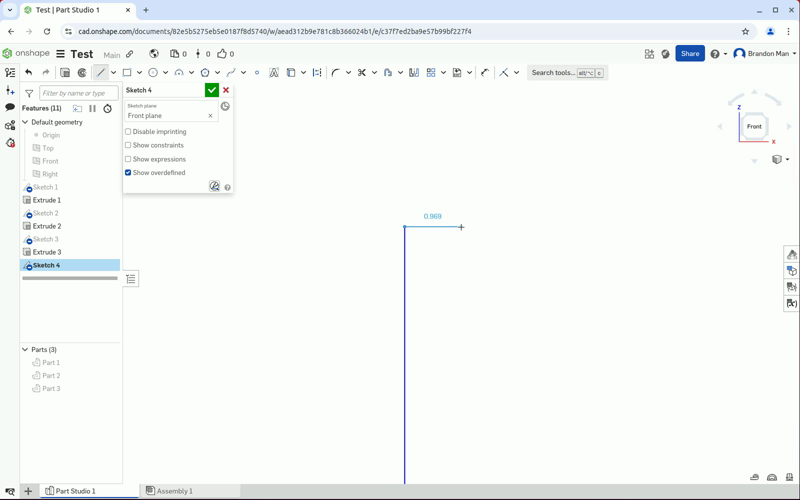
scroll(-6)
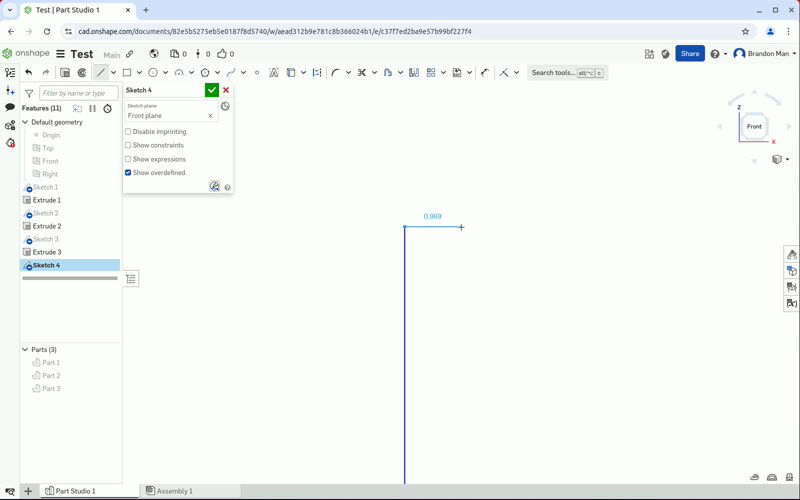
scroll(-6)
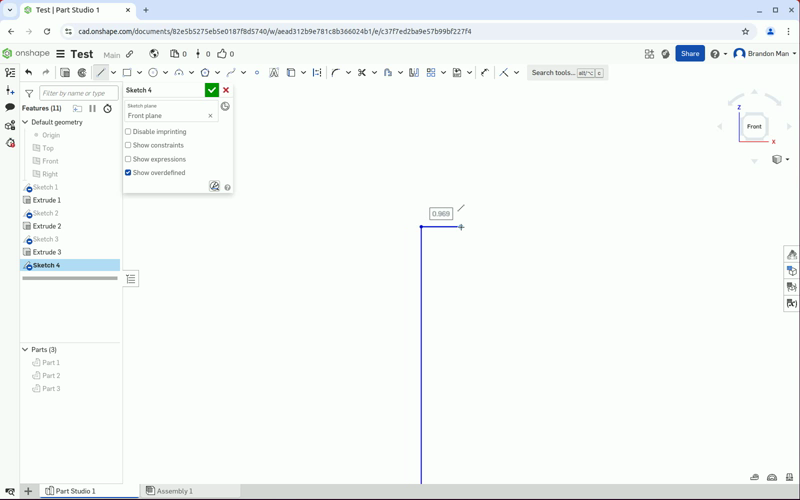
scroll(-6)
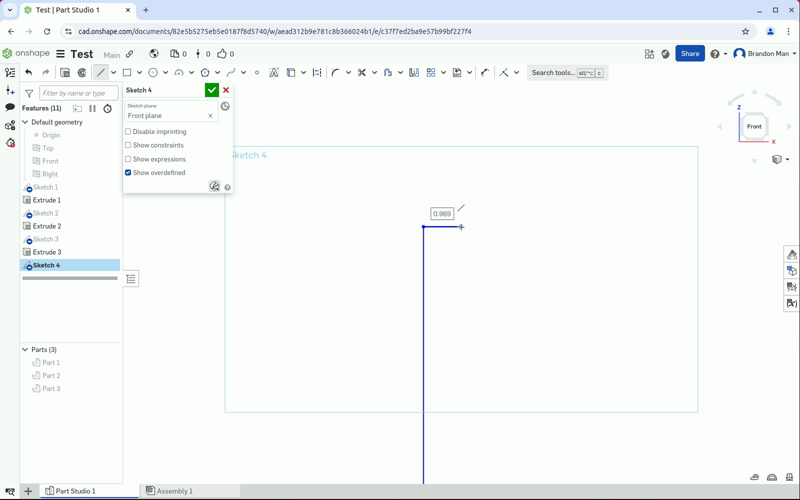
scroll(-6)
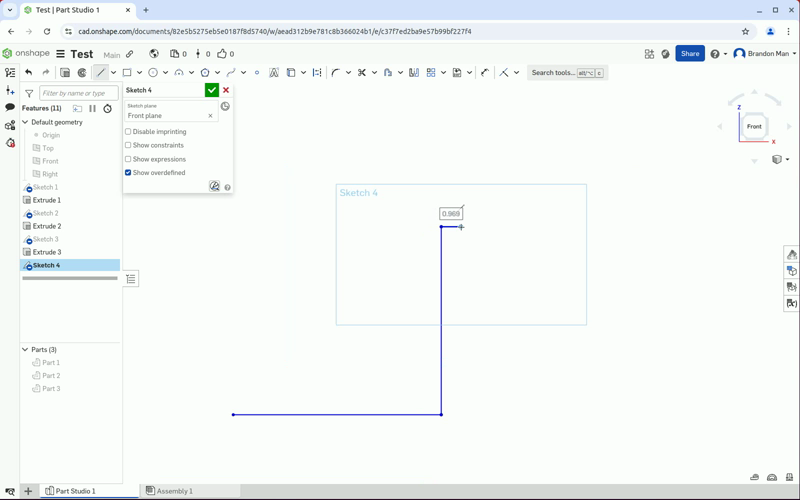
scroll(-6)
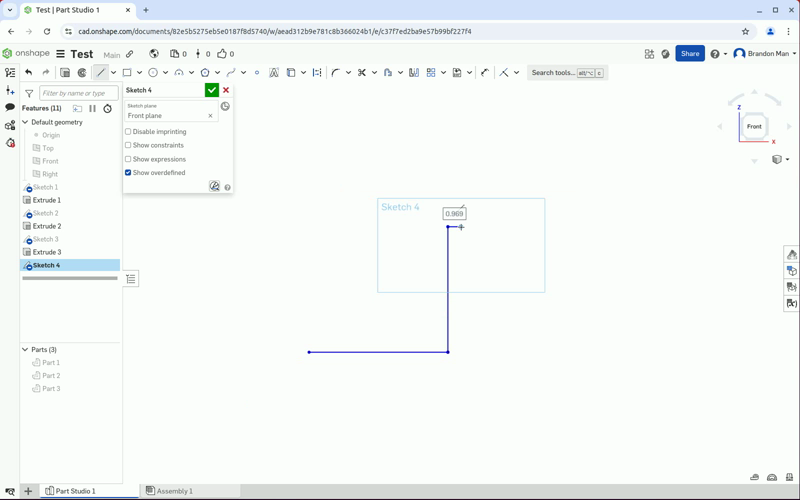
scroll(-6)
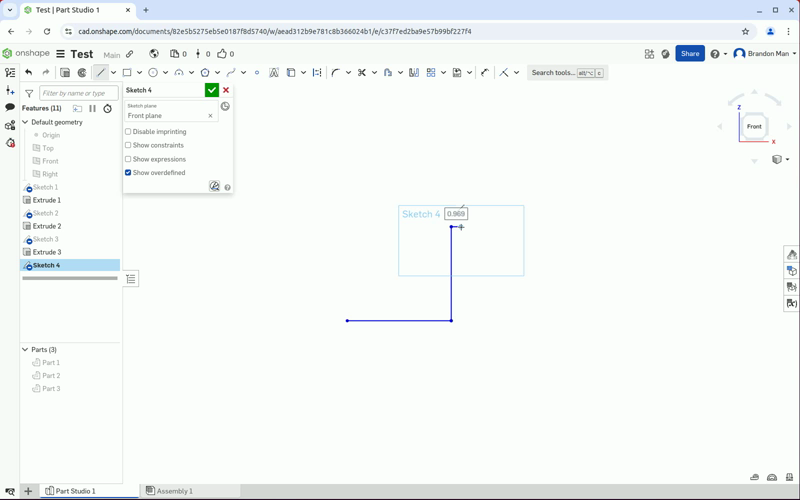
scroll(-6)
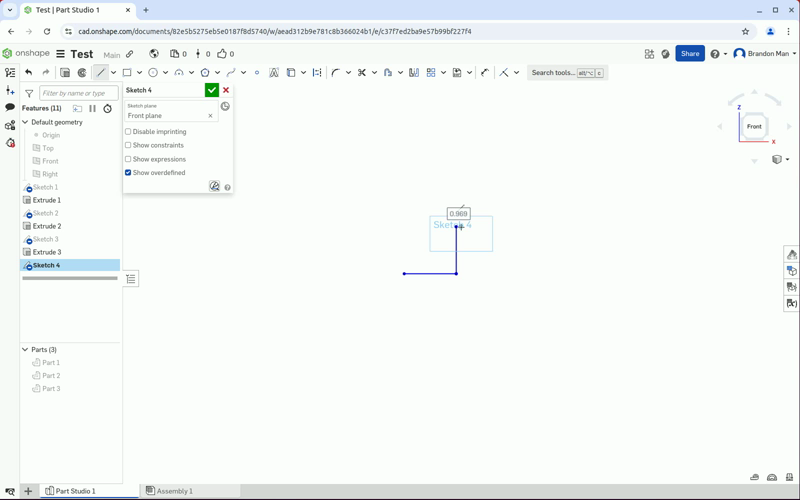
key_up(shift)
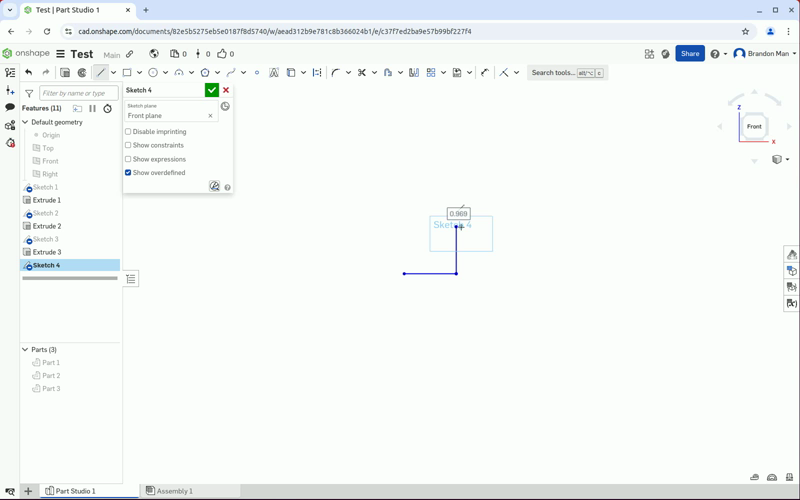
key(esc)
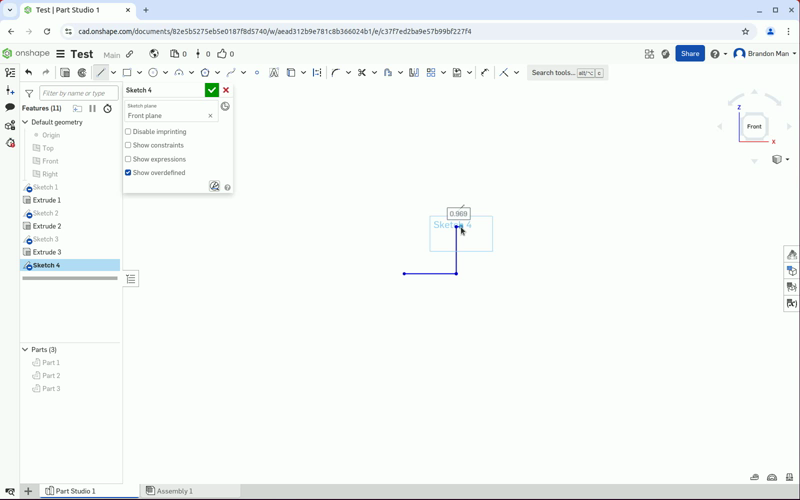
key(a)
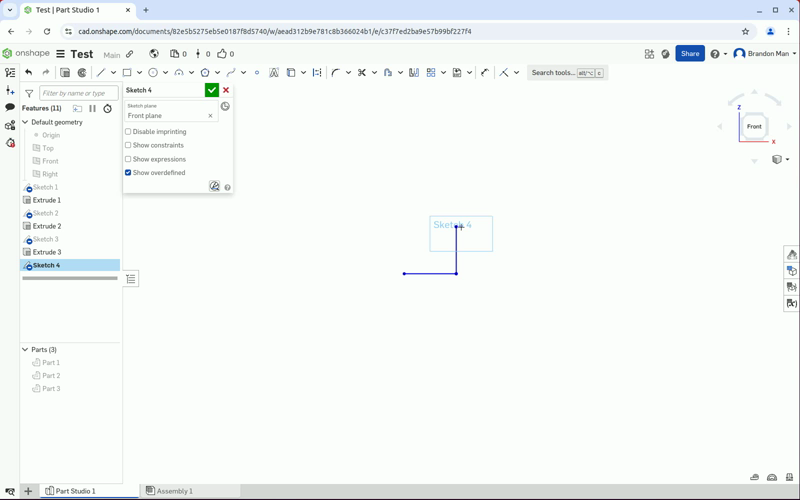
mouse_move(461, 226)
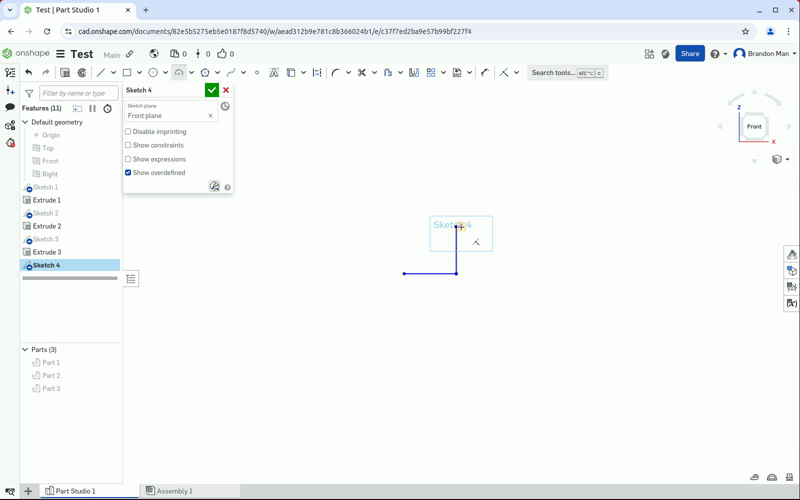
click(461, 226)
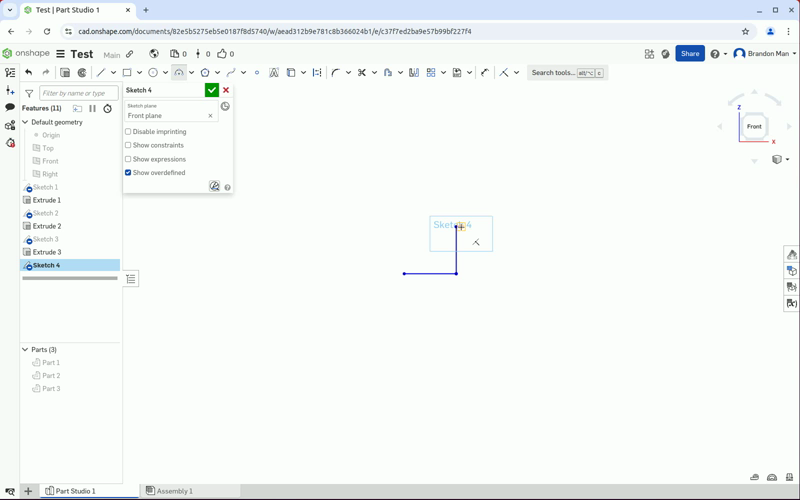
key_down(shift)
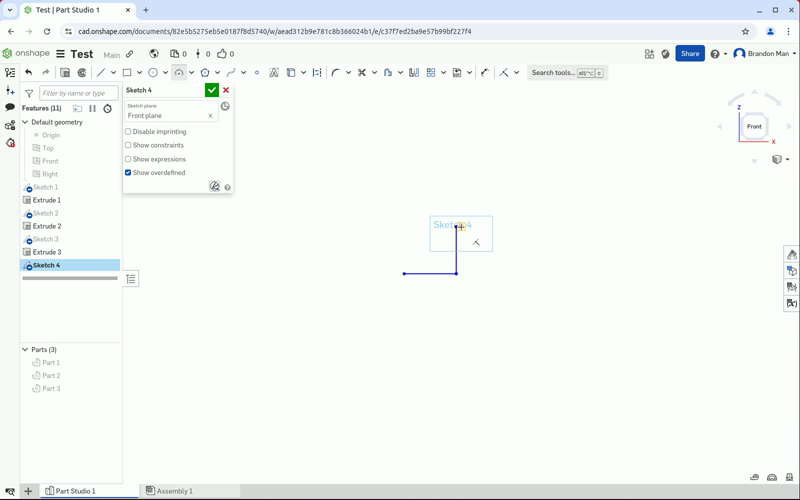
mouse_move(433, 193)
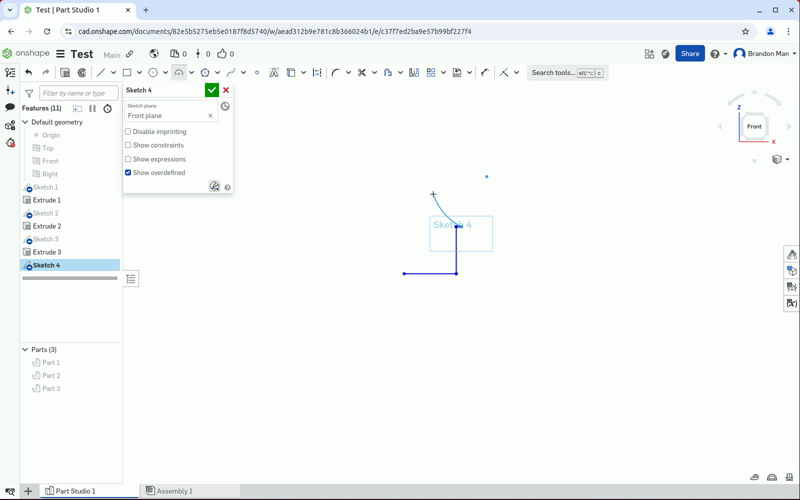
click(433, 193)
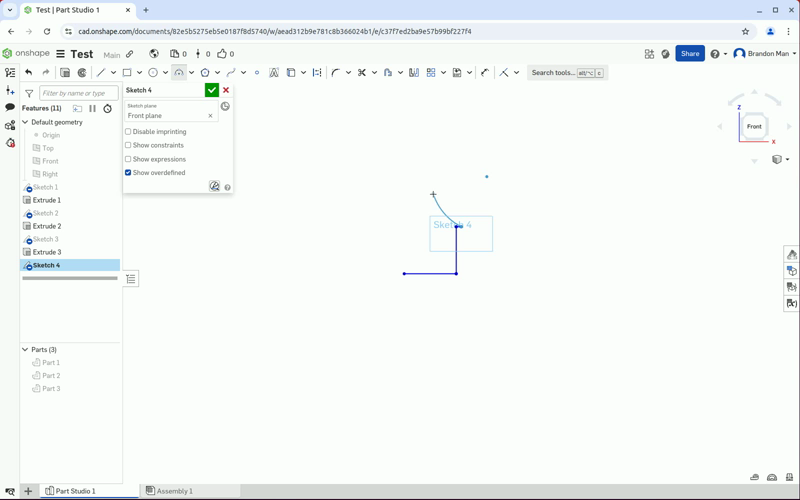
mouse_move(439, 216)
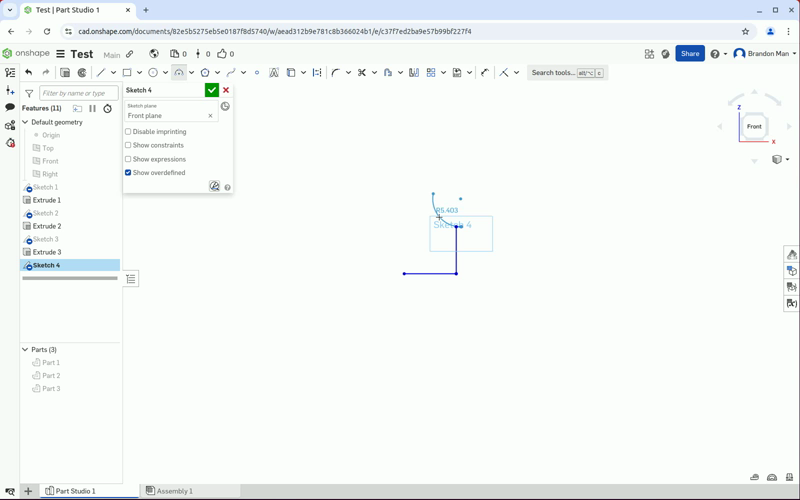
click(439, 216)
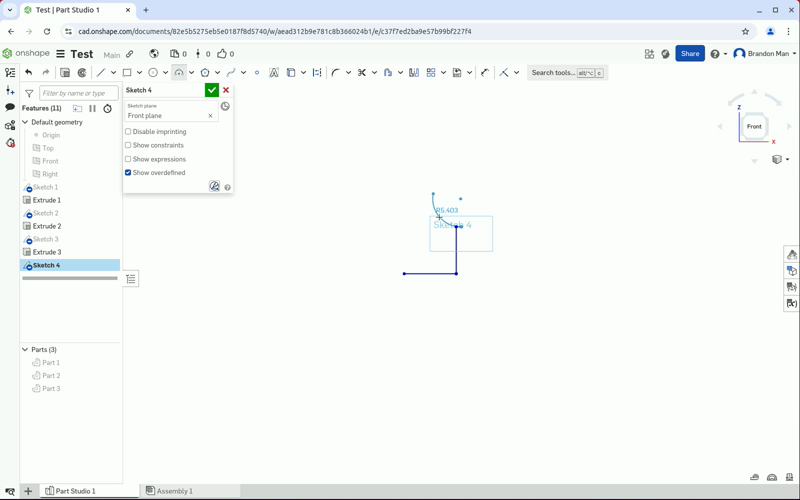
key_up(shift)
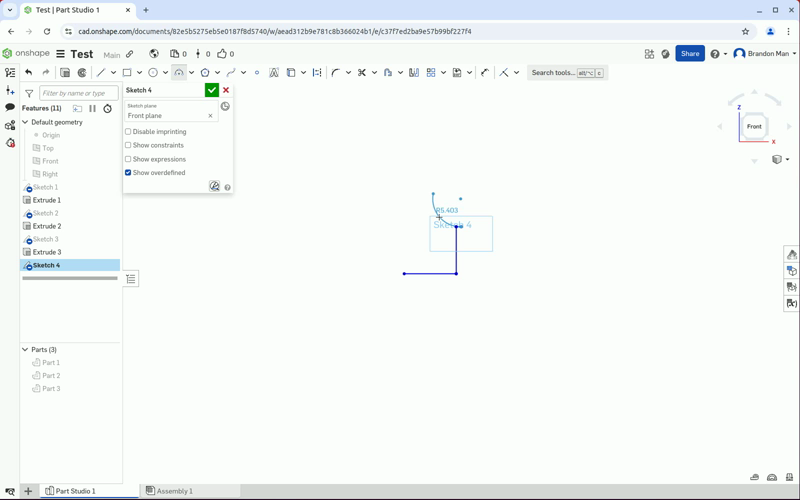
key(esc)
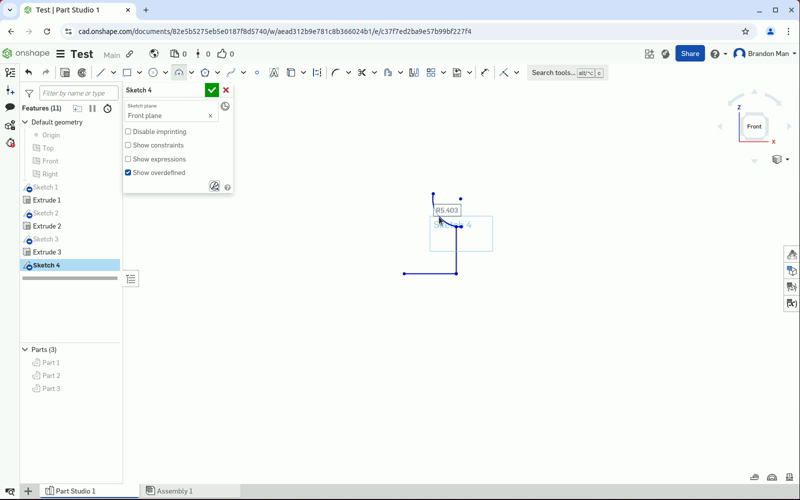
key(l)
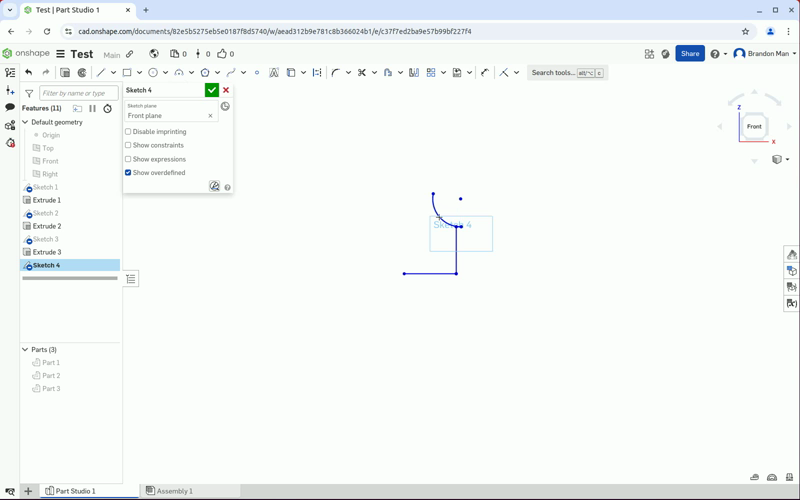
mouse_move(433, 193)
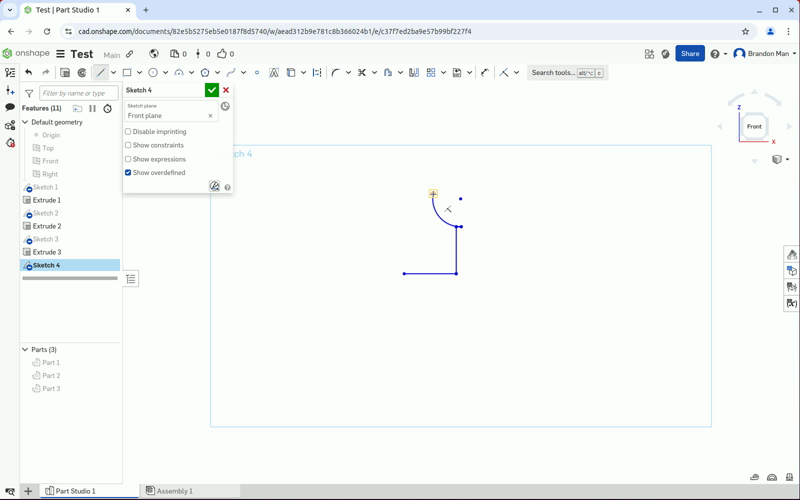
click(433, 193)
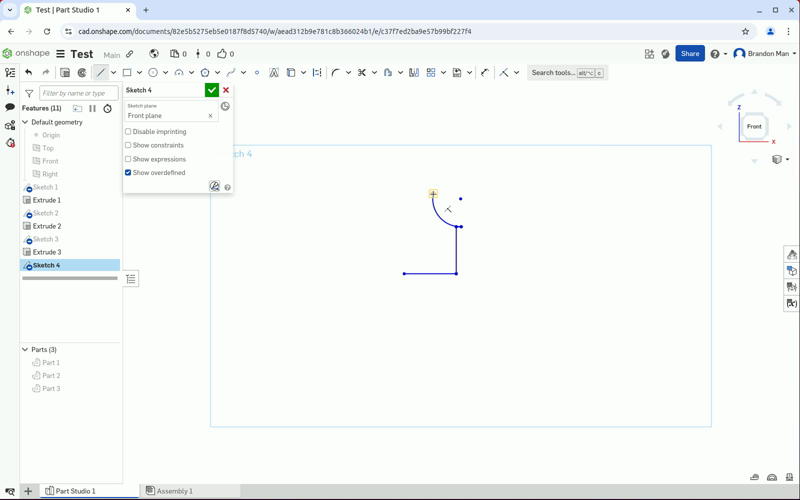
key_down(shift)
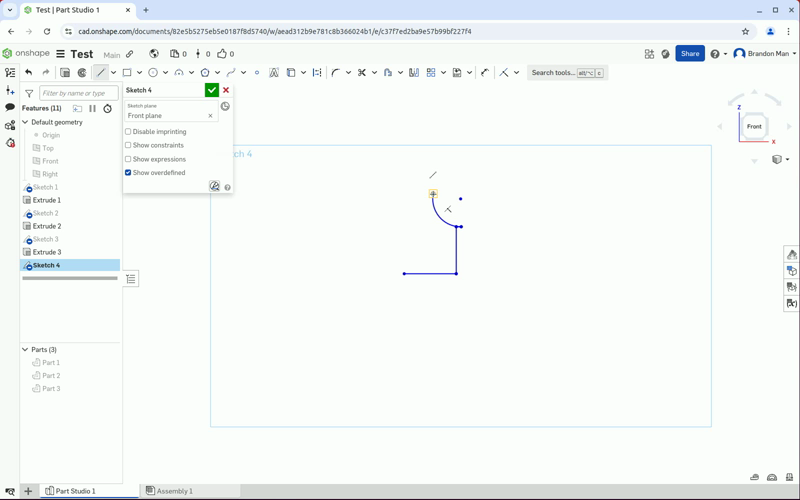
mouse_move(404, 273)
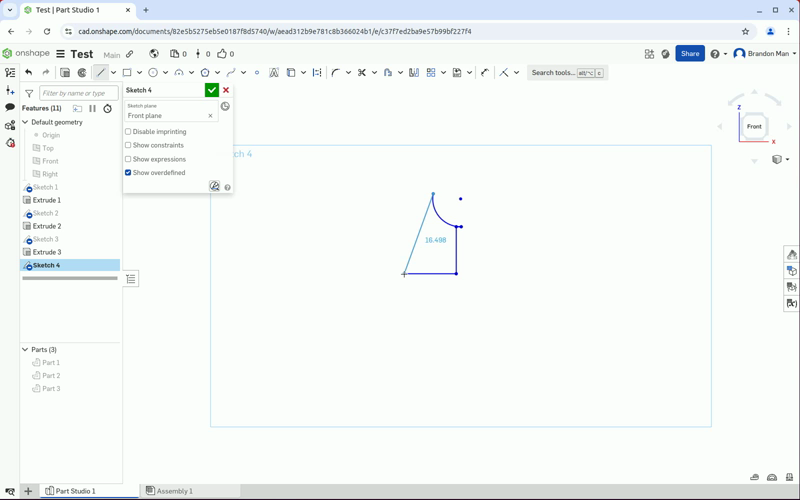
key_up(shift)
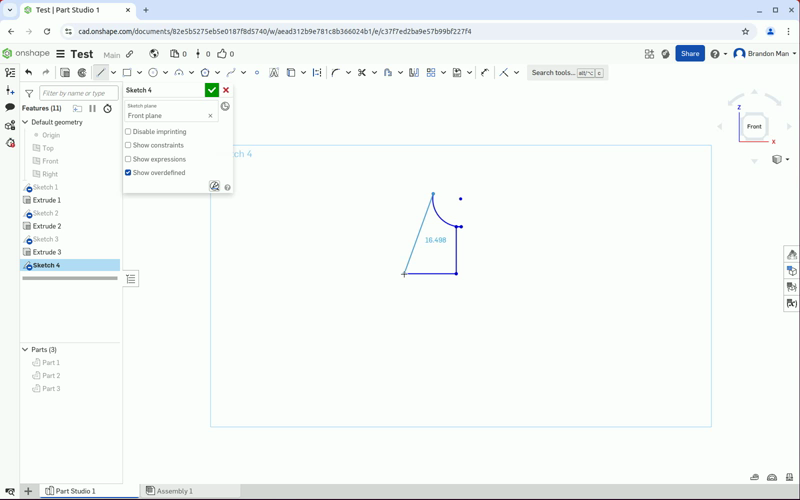
click(404, 273)
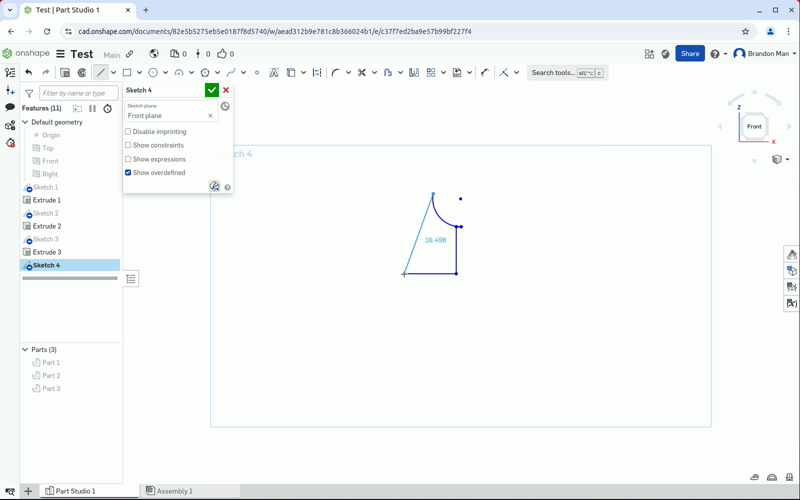
key(esc)
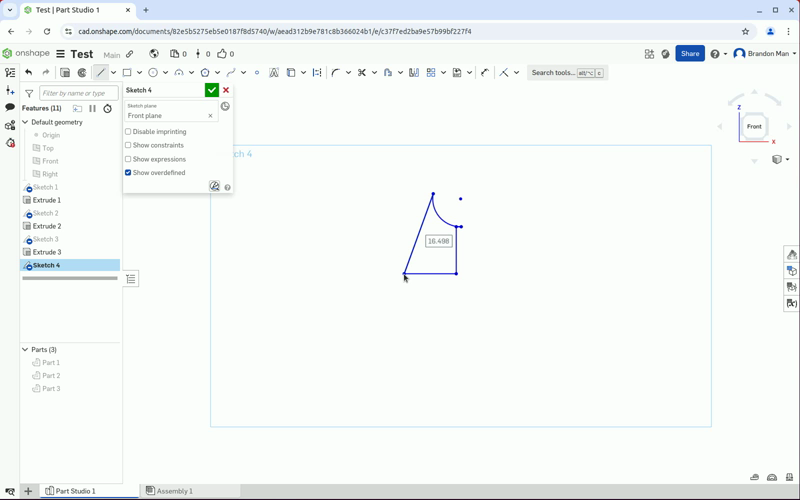
mouse_move(421, 270)
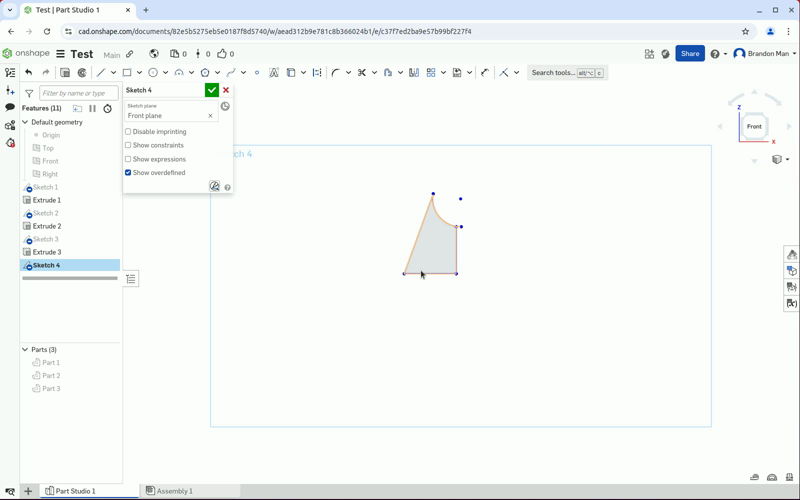
click(421, 270)
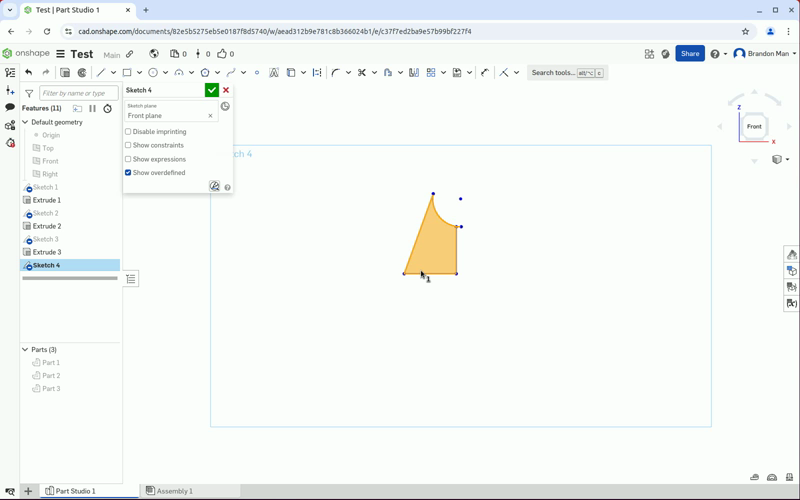
mouse_move(73, 352)
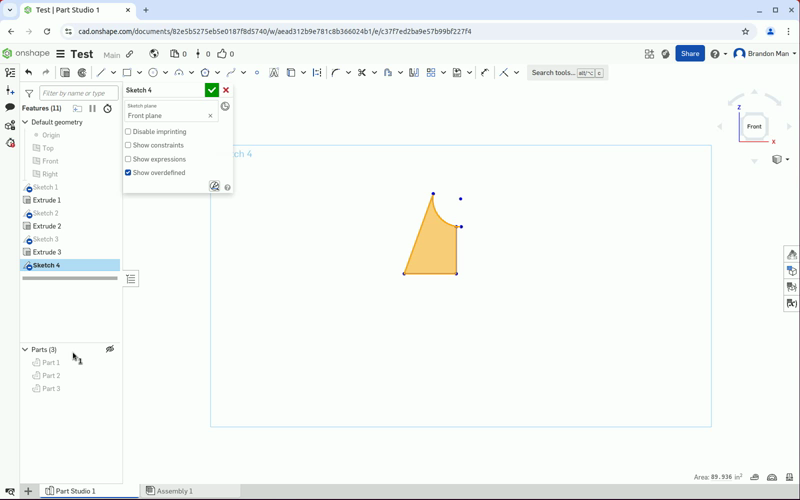
key(shift+y)
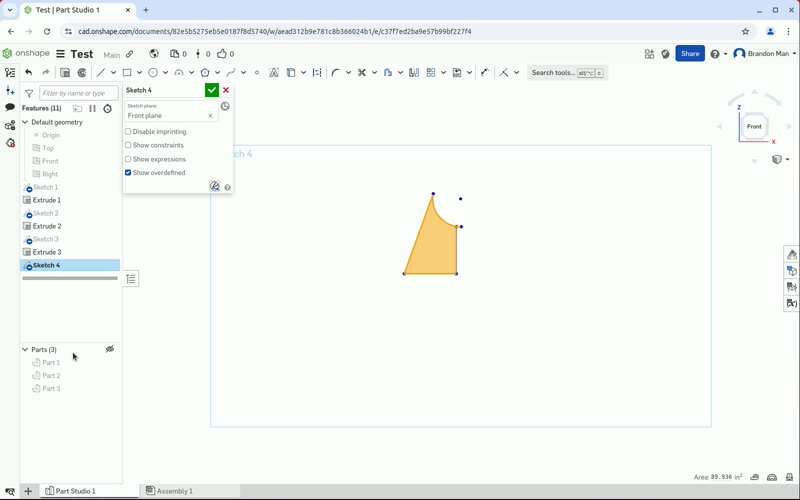
key(shift+e)
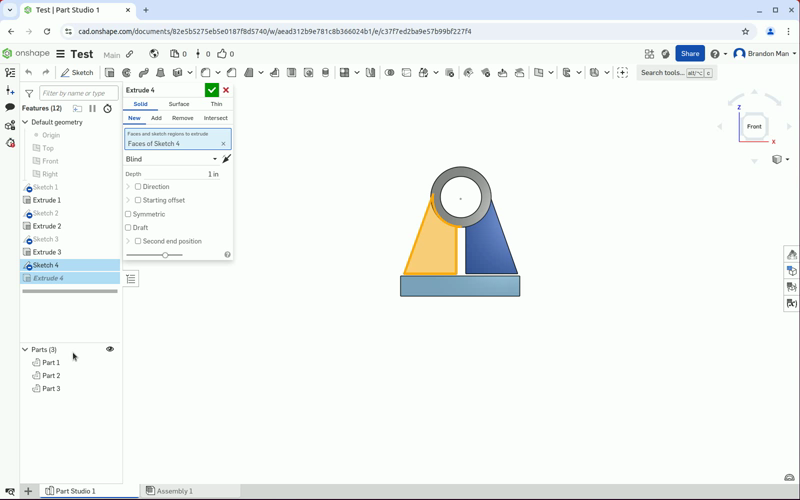
mouse_move(143, 106)
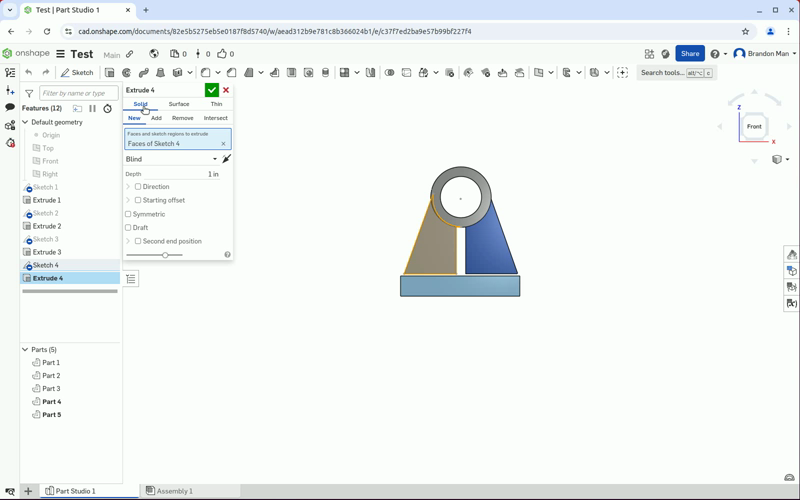
click(143, 106)
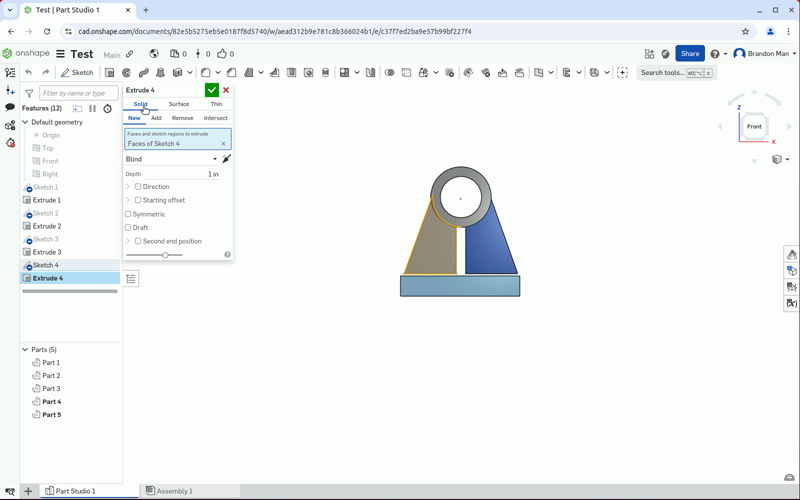
mouse_move(137, 120)
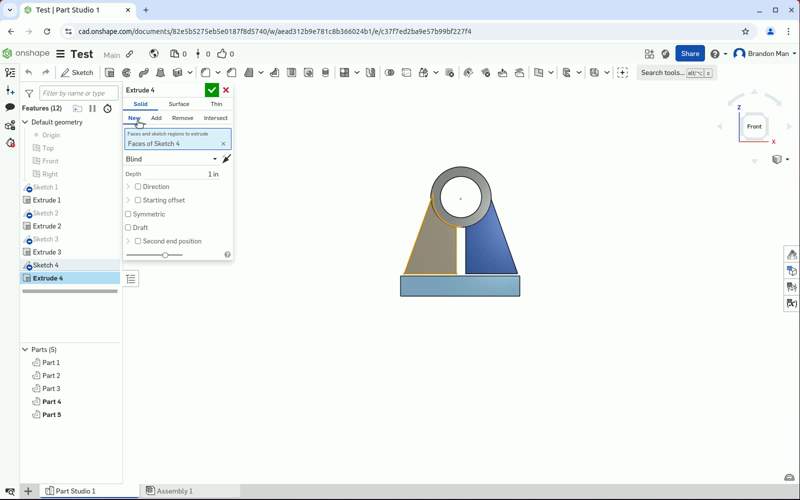
click(137, 120)
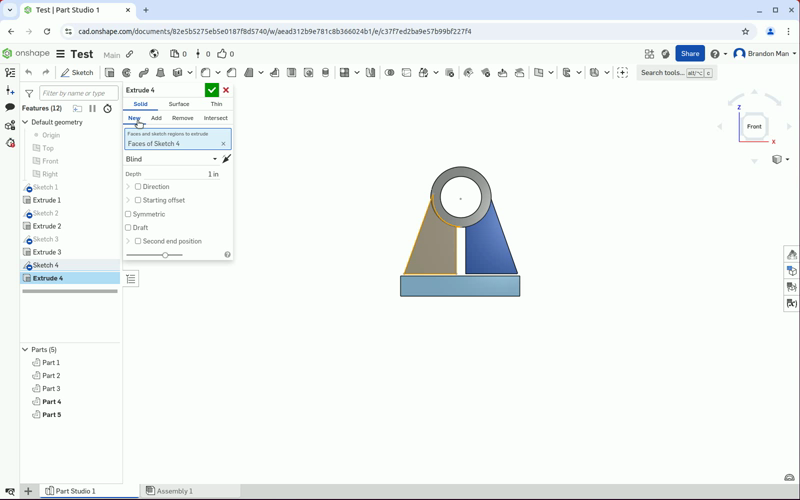
key(tab, 4)
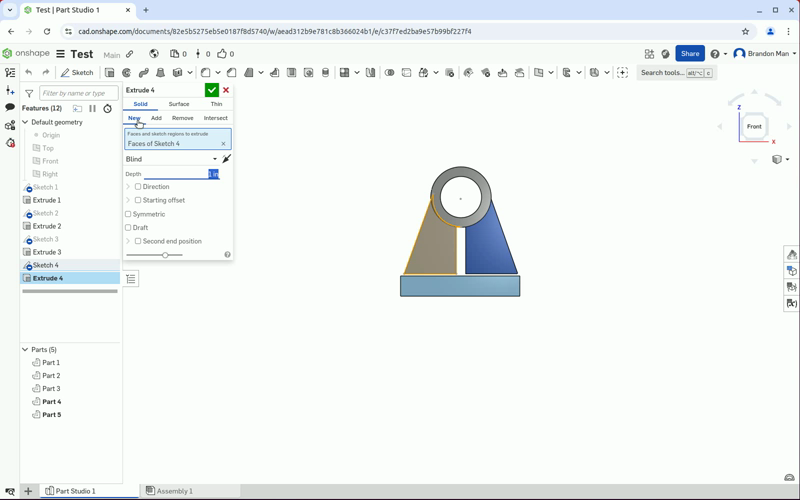
text(1.926)
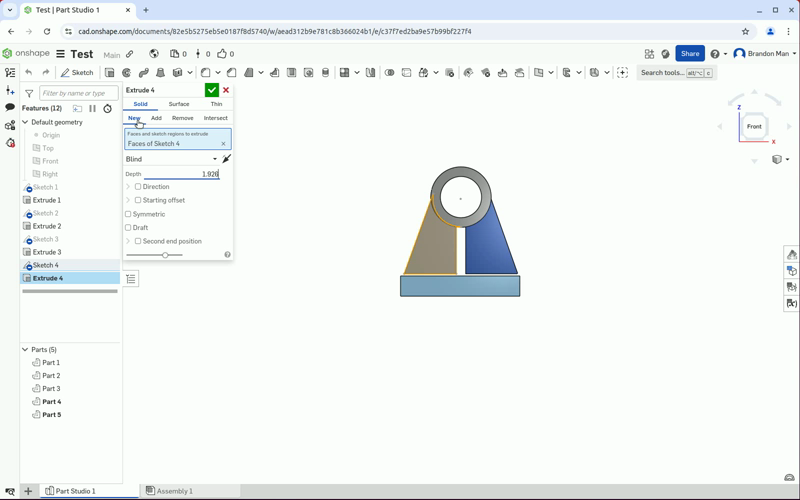
key(enter)
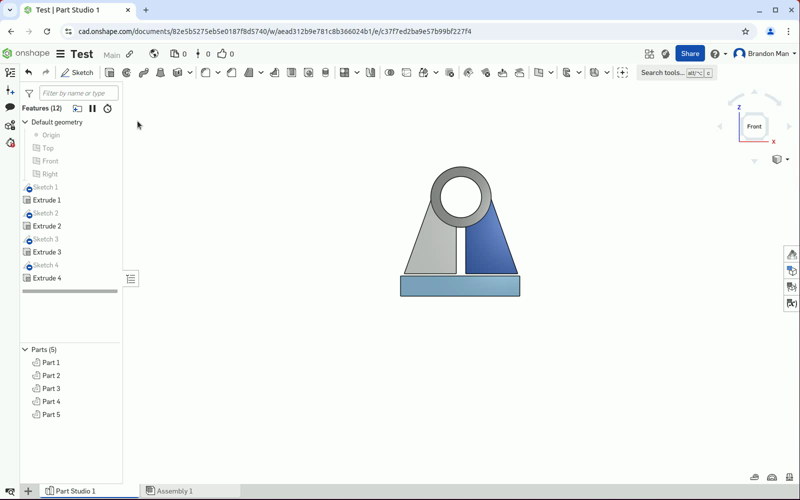
key(shift+h)
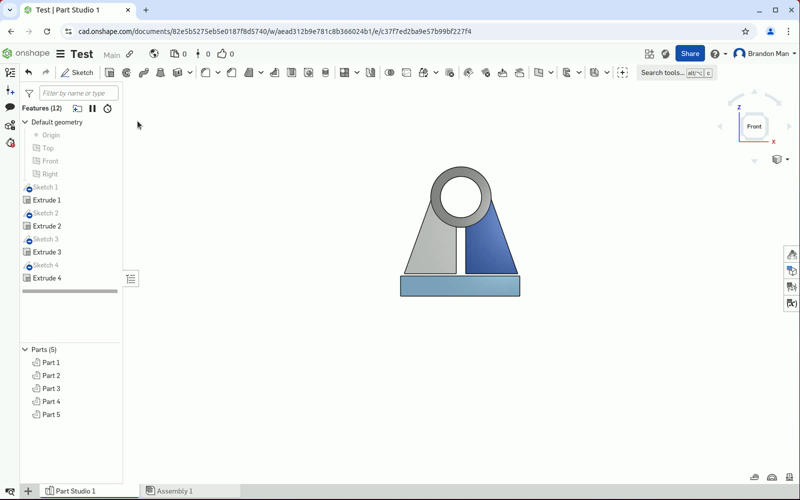
key(shift+h)
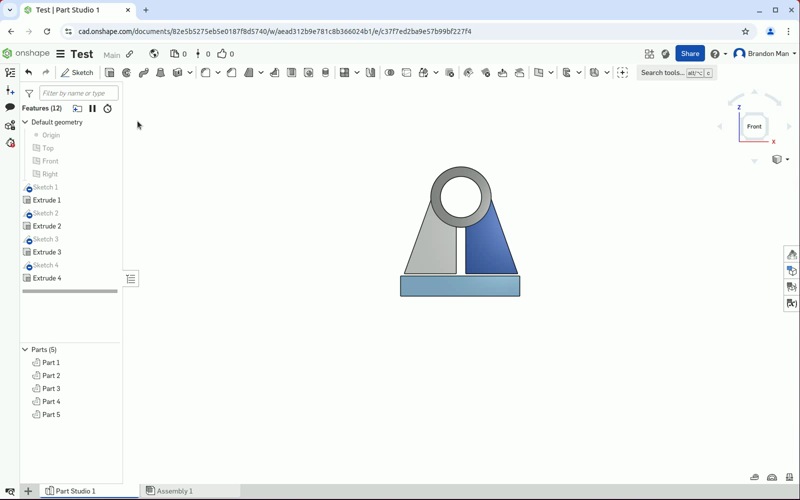
mouse_move(73, 189)
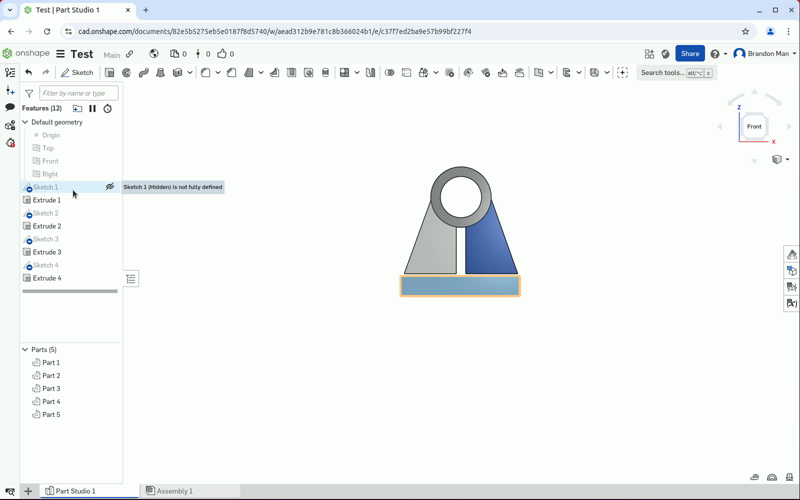
click(73, 189)
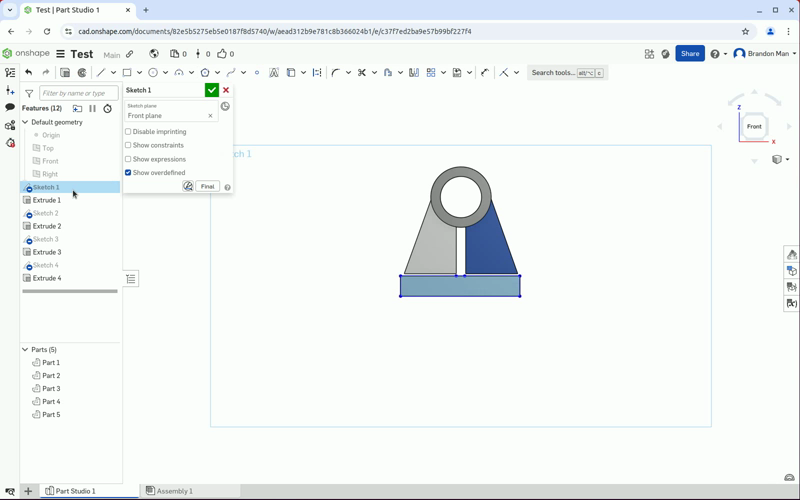
mouse_move(229, 92)
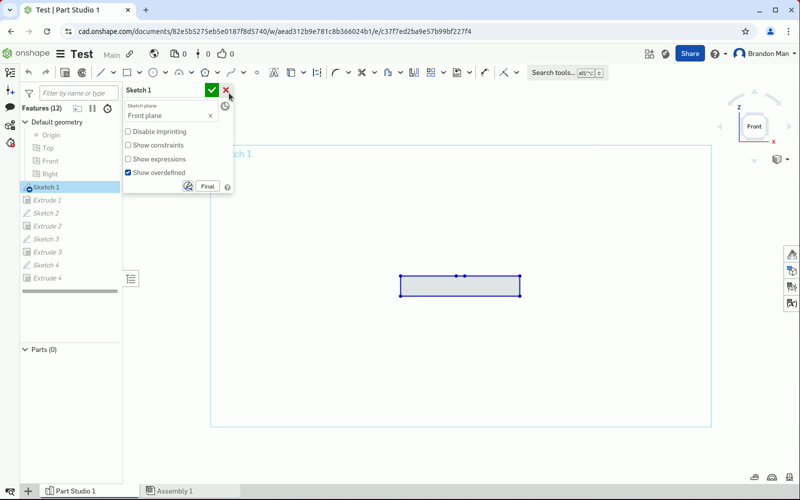
click(229, 92)
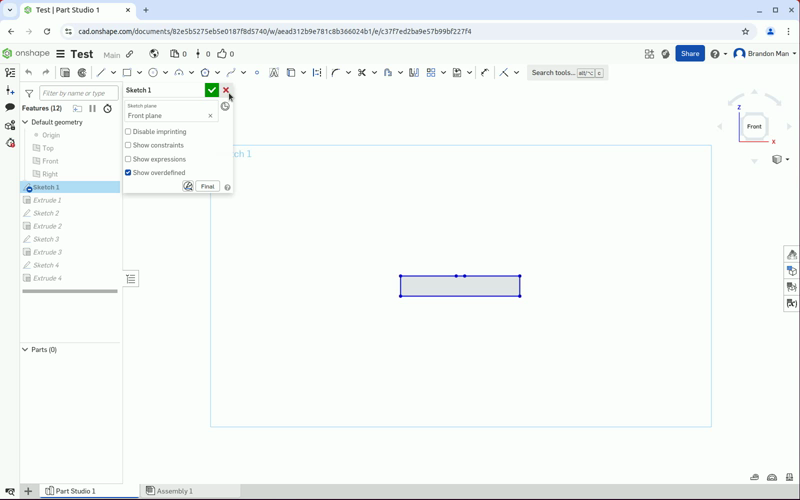
key(shift+s)
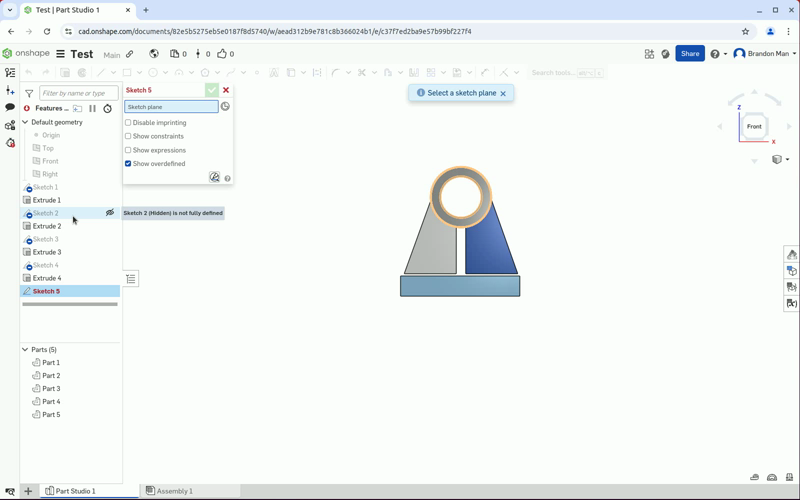
scroll(3)
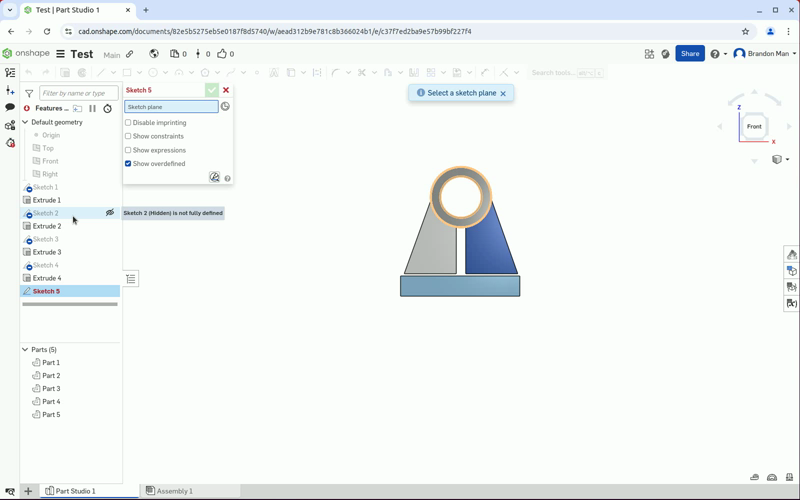
mouse_move(73, 163)
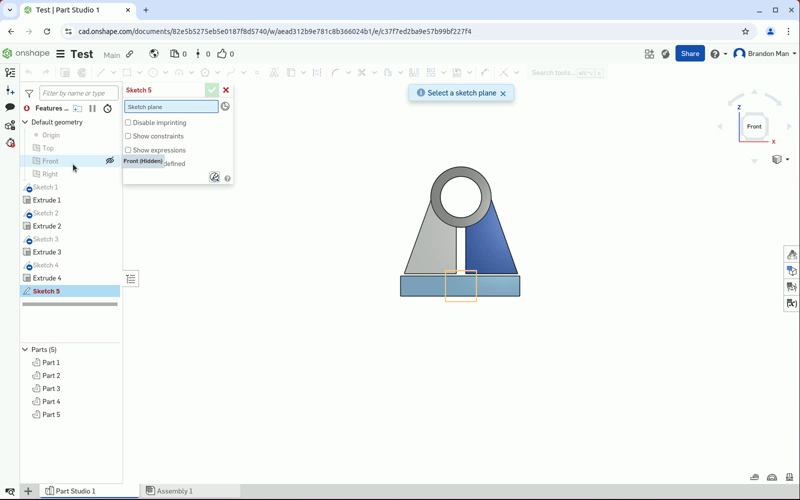
click(73, 163)
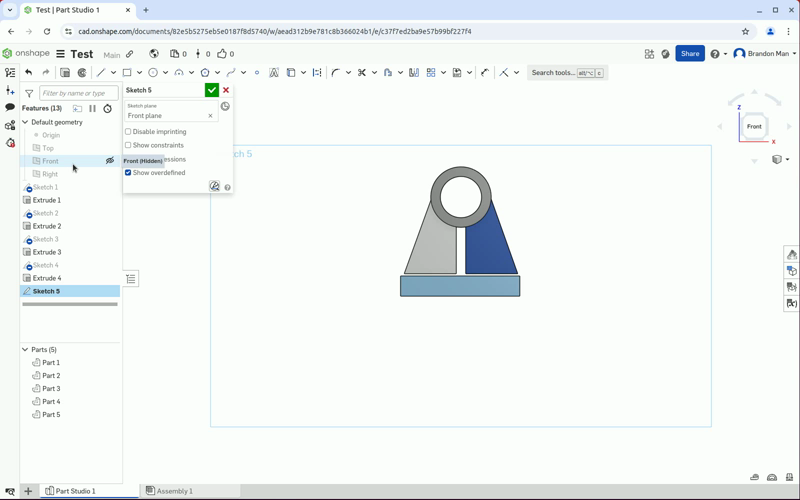
mouse_move(73, 352)
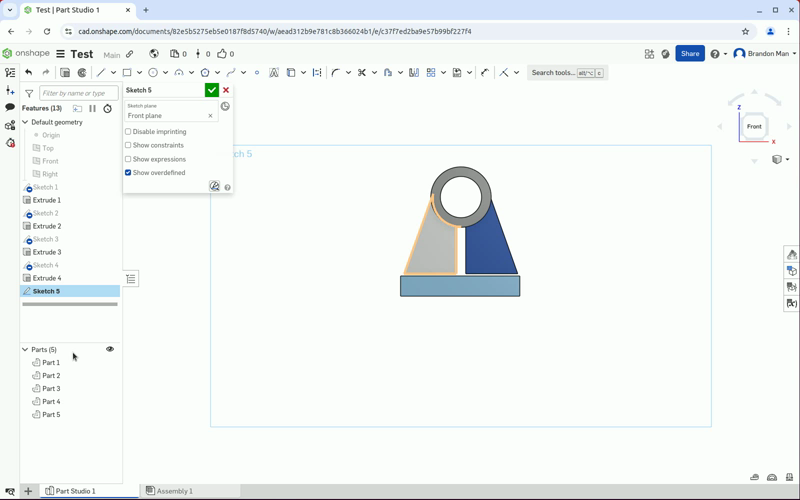
key(y)
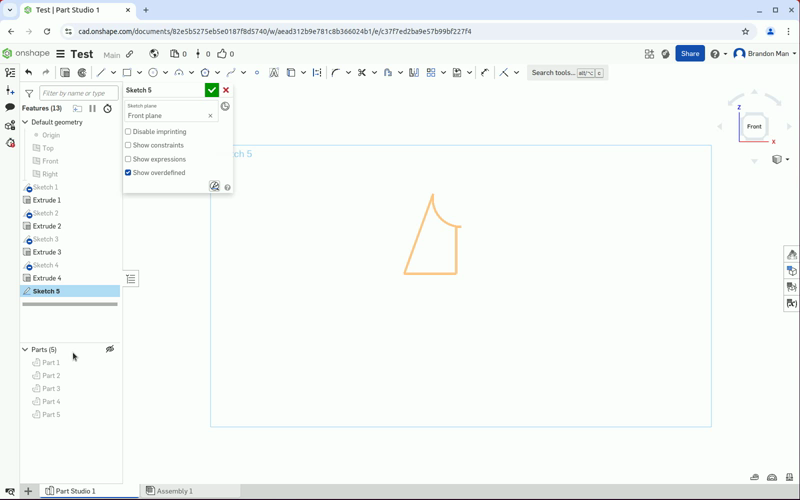
key(l)
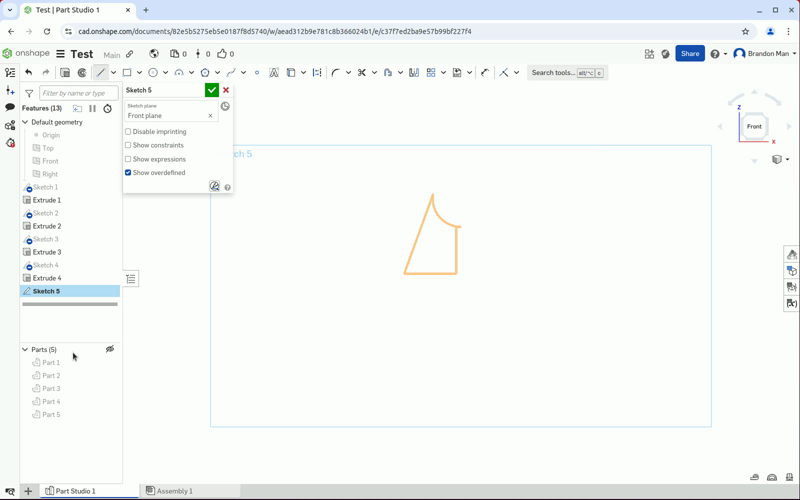
key_down(shift)
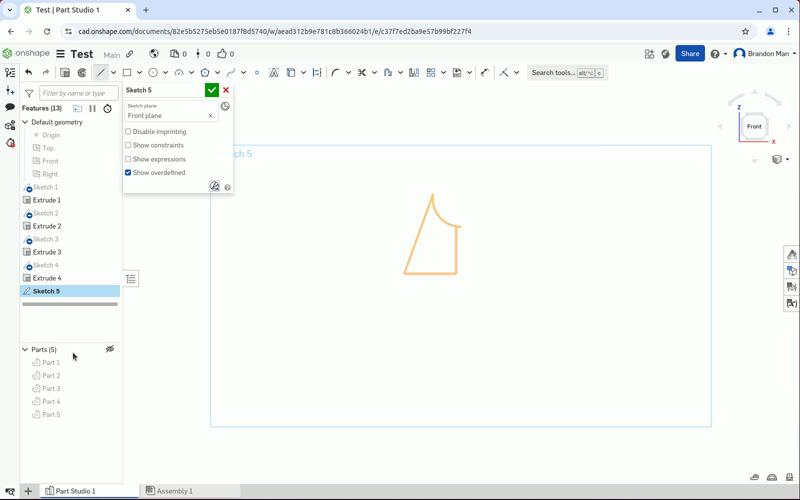
mouse_move(456, 273)
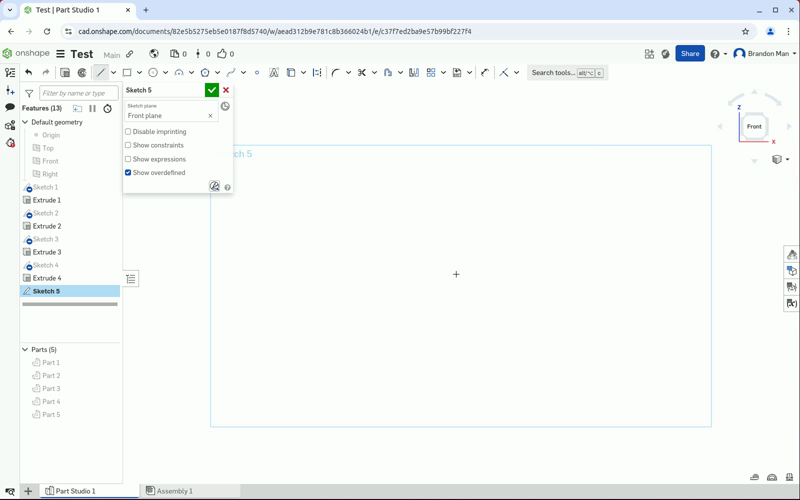
click(456, 273)
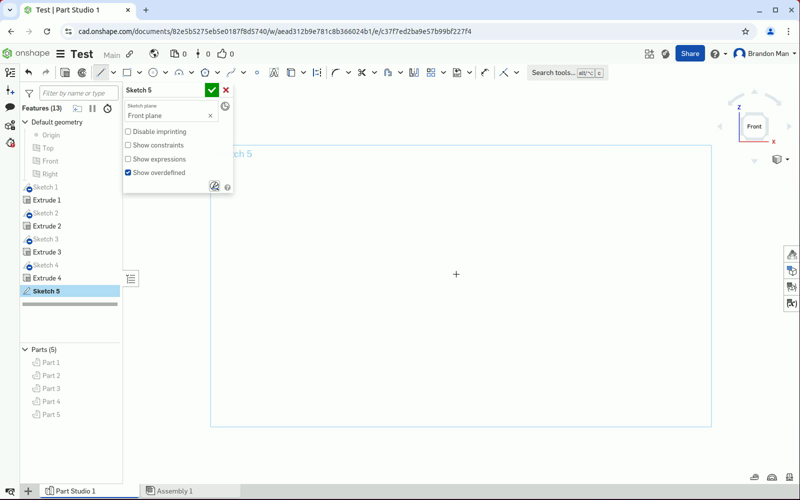
key_up(shift)
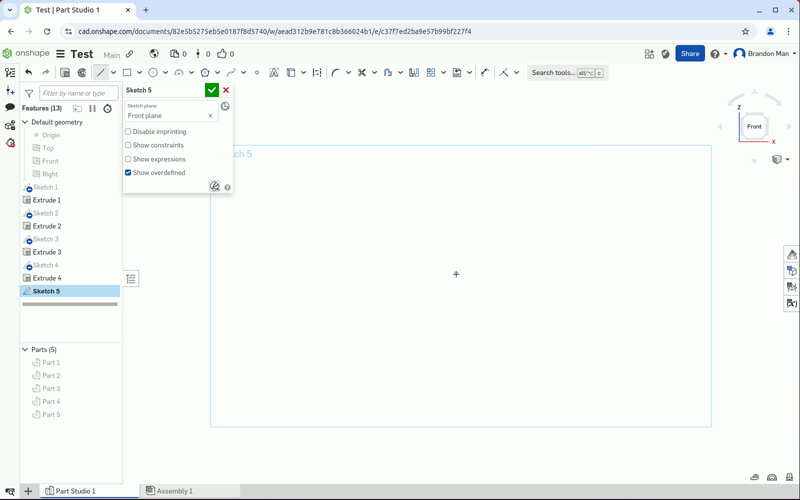
key_down(shift)
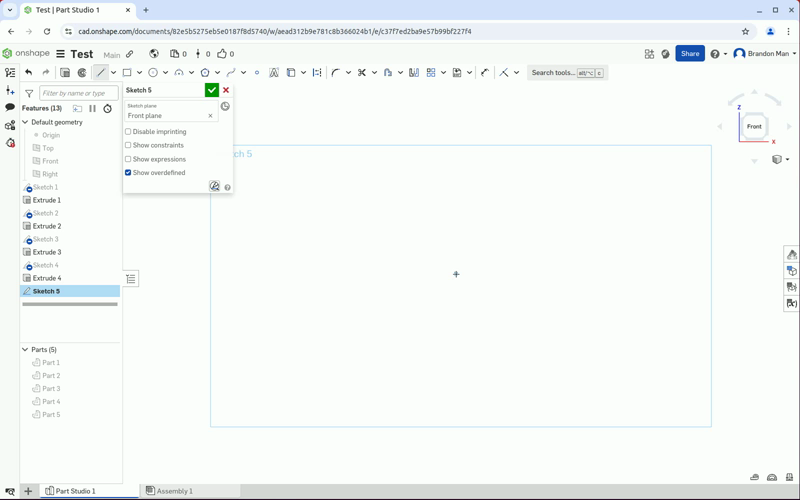
mouse_move(486, 273)
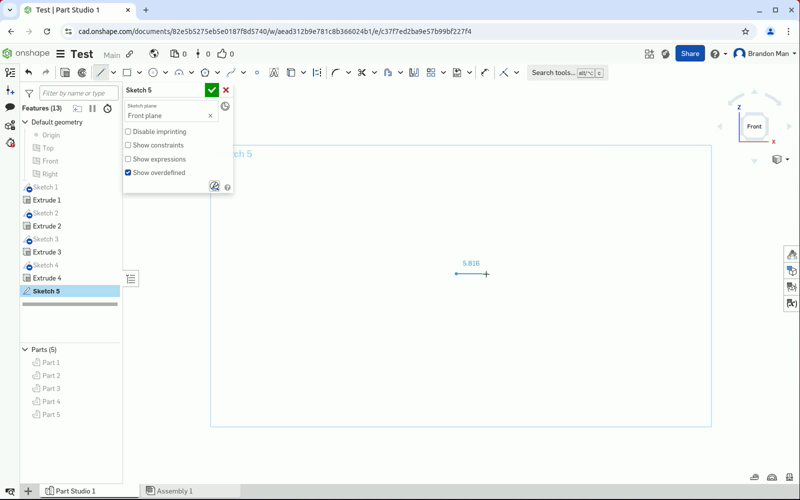
mouse_move(465, 273)
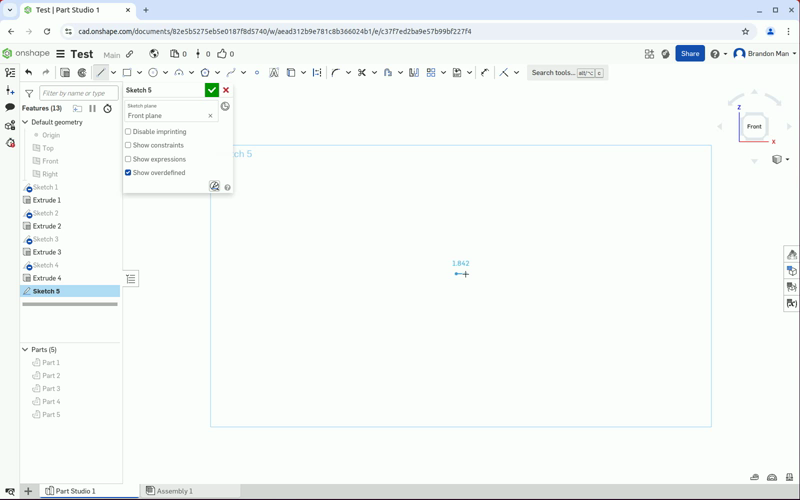
click(465, 273)
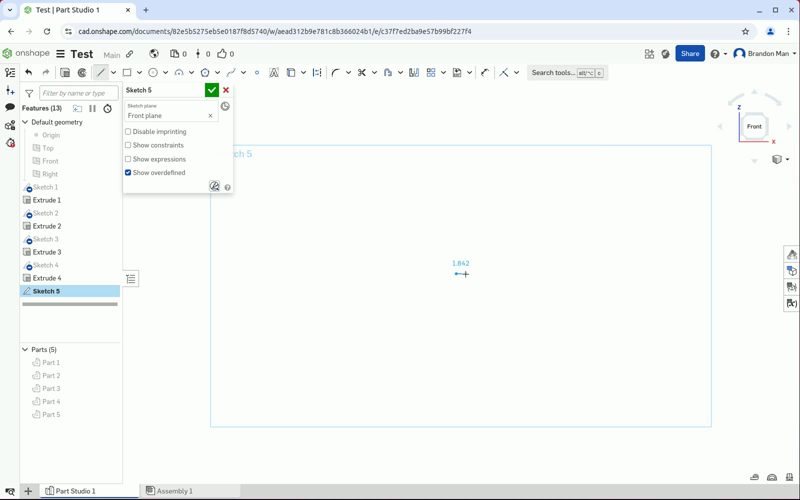
key_up(shift)
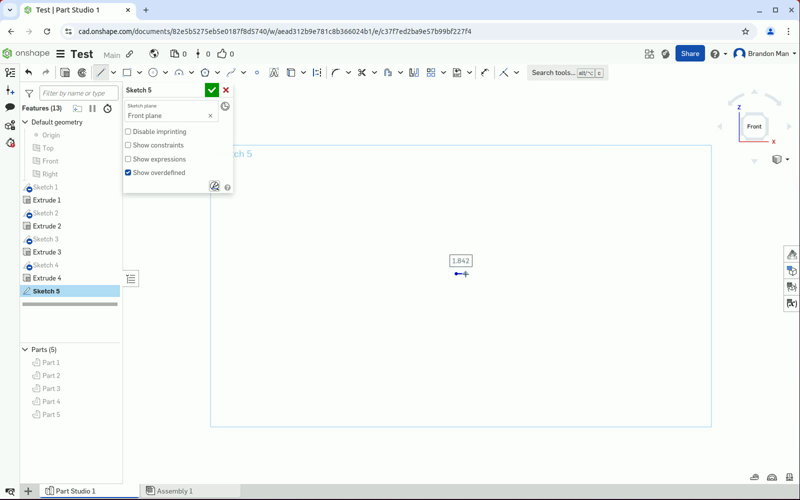
key_down(shift)
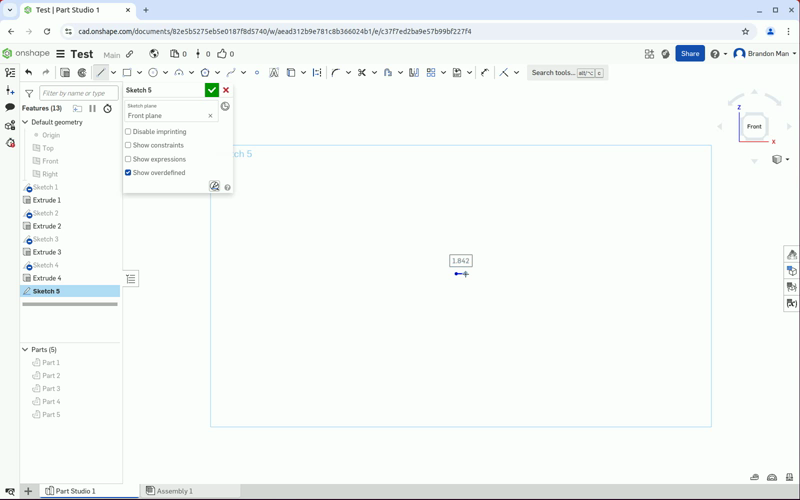
mouse_move(495, 273)
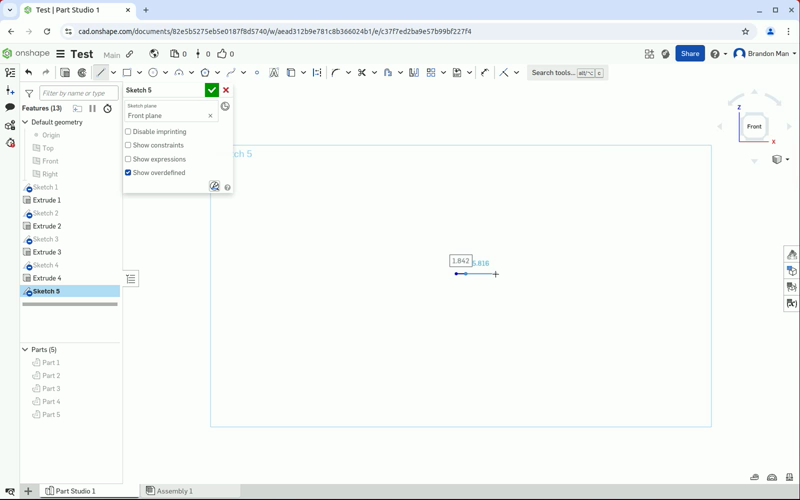
mouse_move(465, 226)
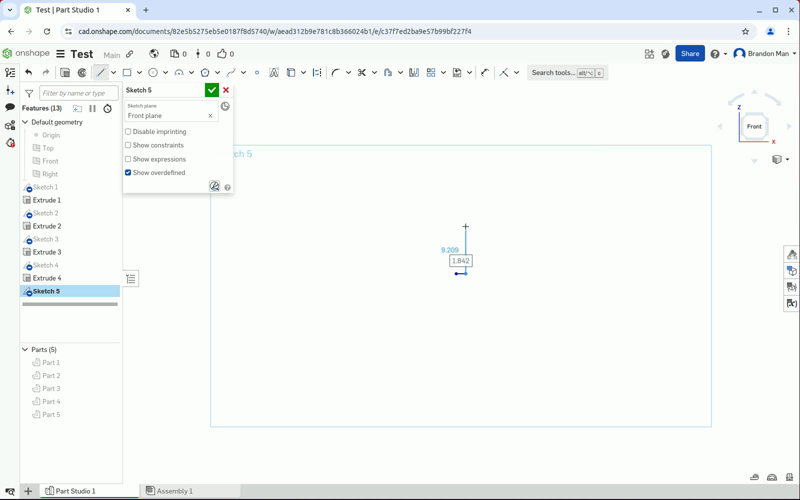
click(465, 226)
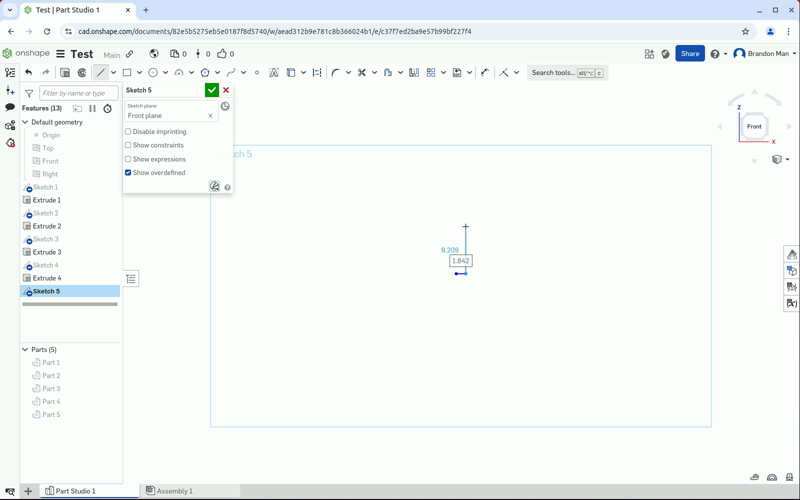
key_up(shift)
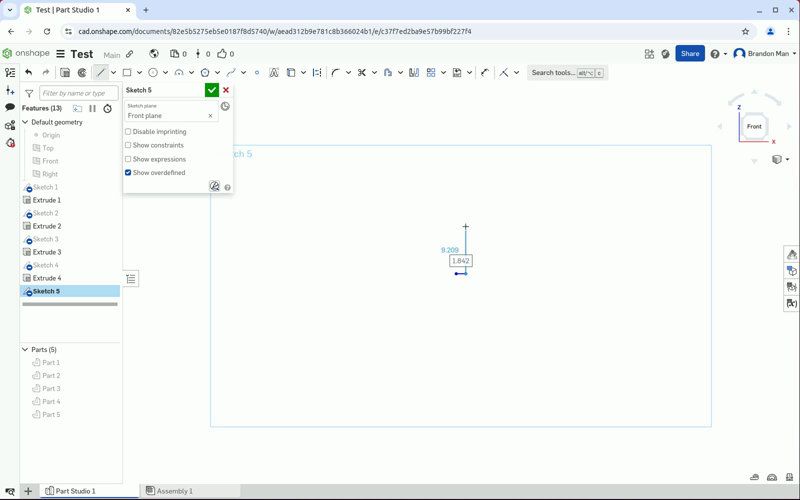
key_down(shift)
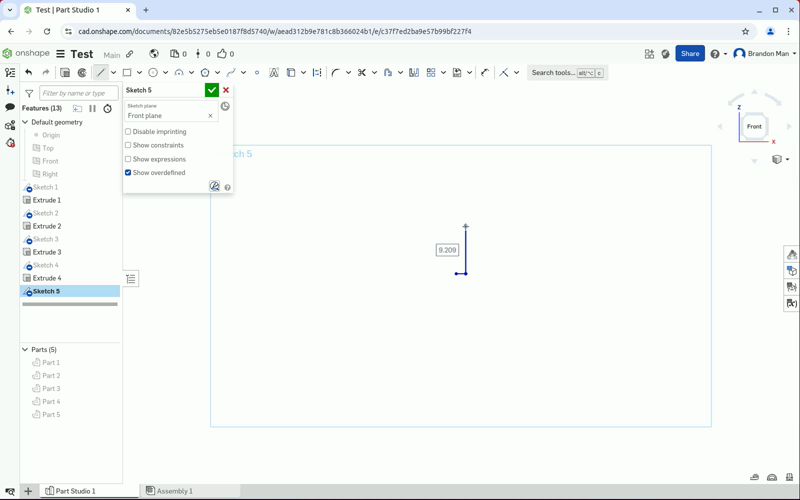
mouse_move(495, 226)
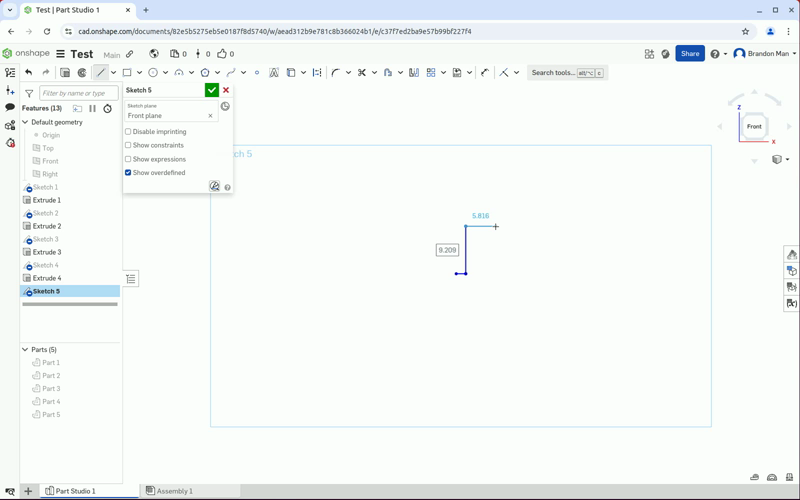
mouse_move(461, 226)
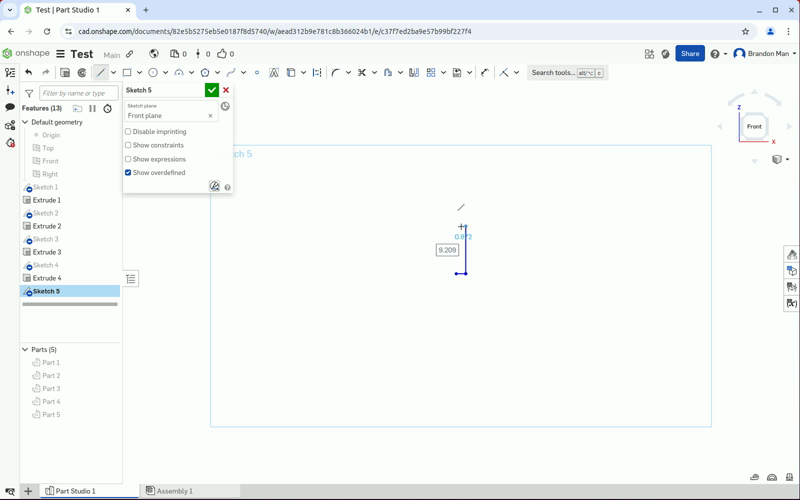
scroll(6)
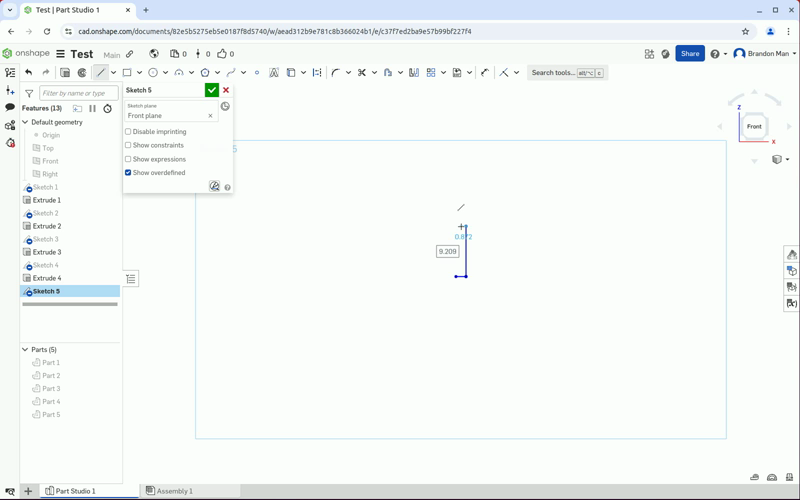
scroll(6)
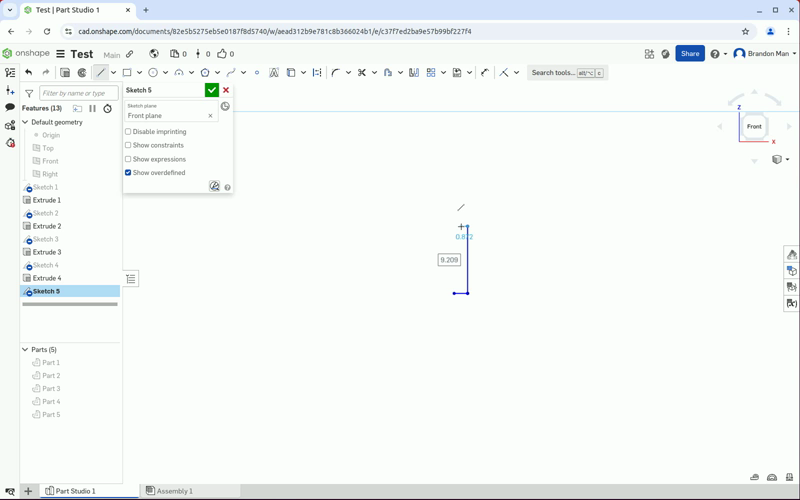
scroll(6)
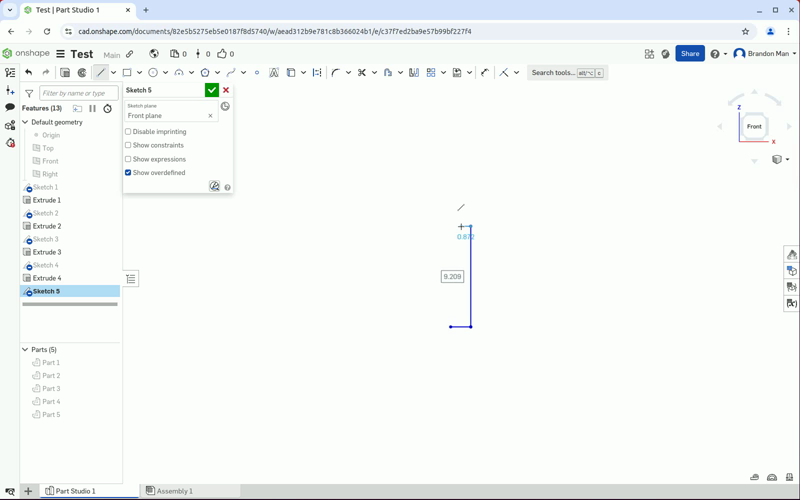
scroll(6)
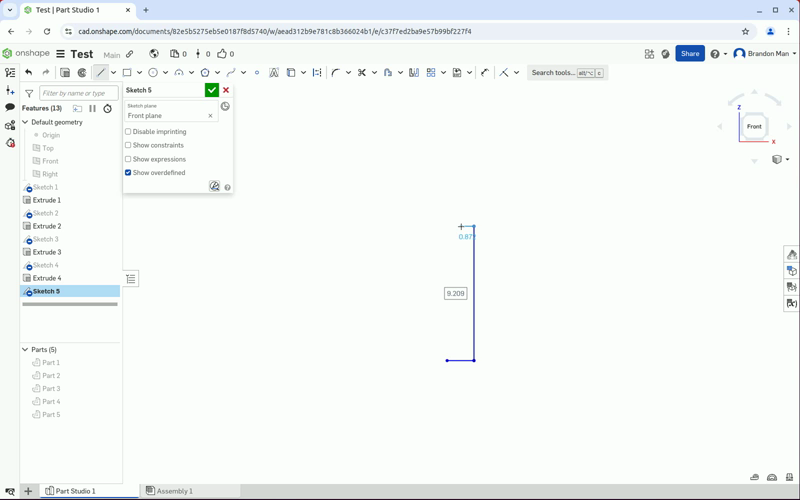
scroll(6)
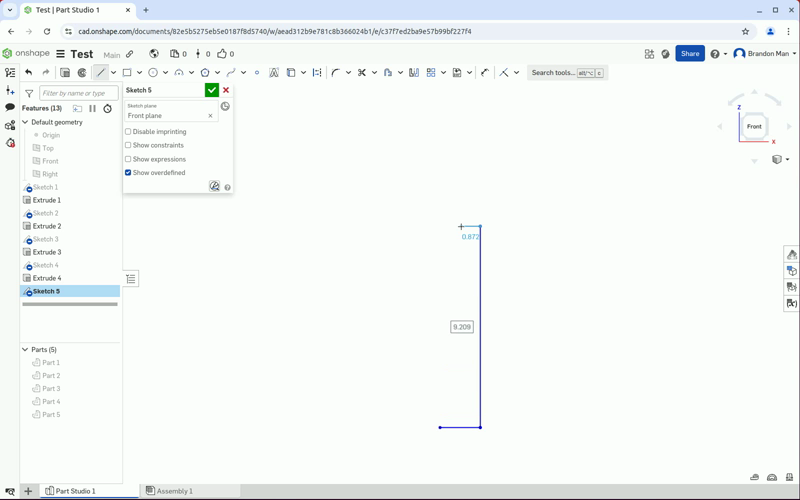
scroll(6)
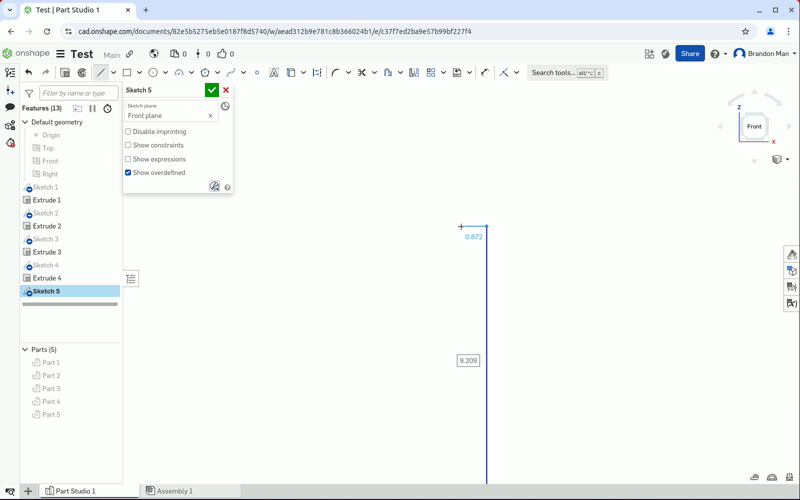
scroll(6)
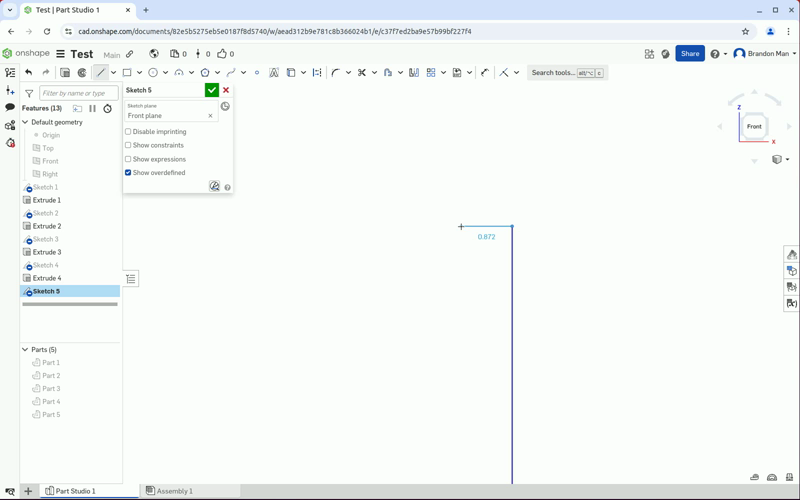
click(461, 226)
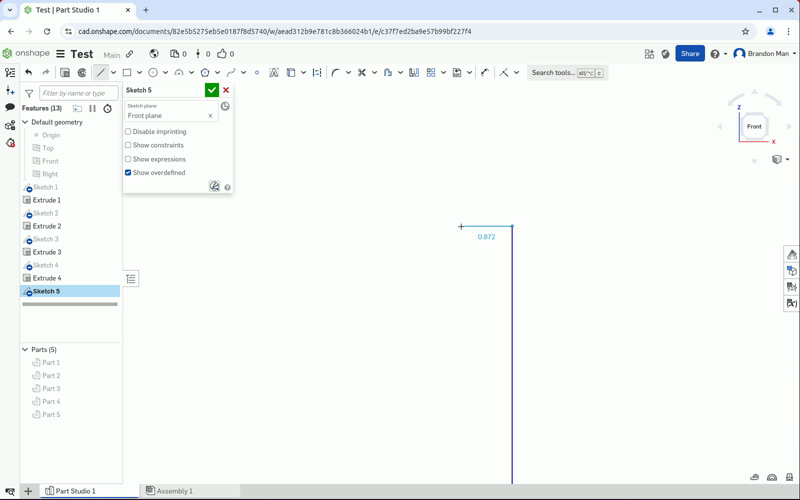
scroll(-6)
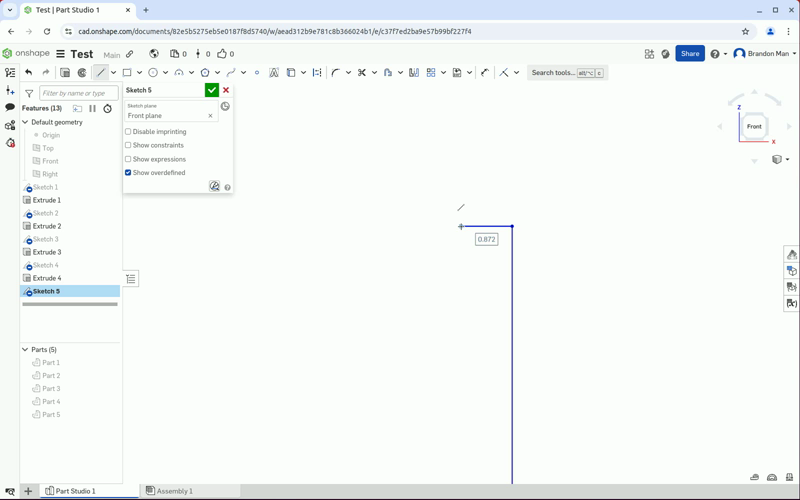
scroll(-6)
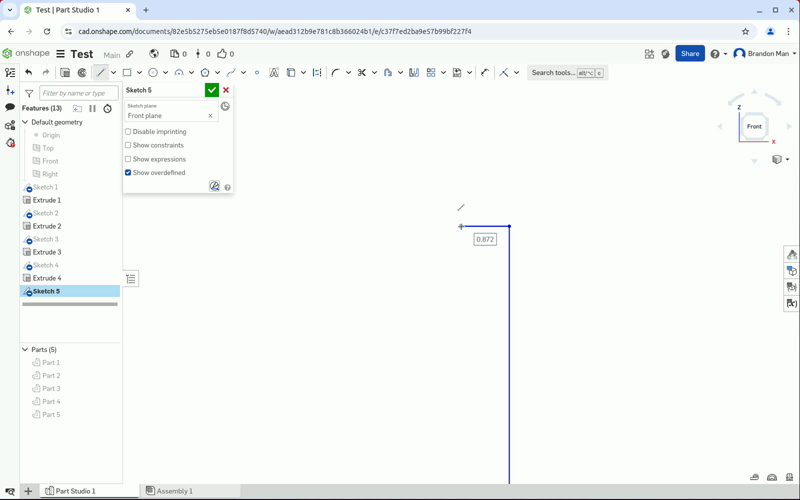
scroll(-6)
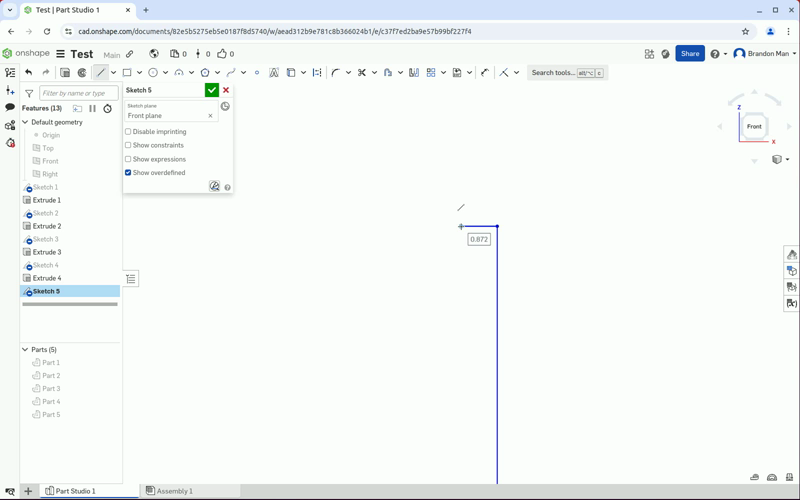
scroll(-6)
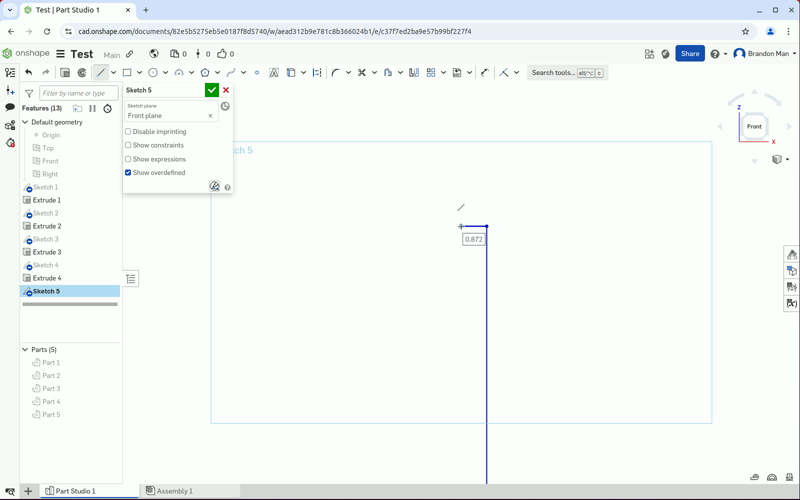
scroll(-6)
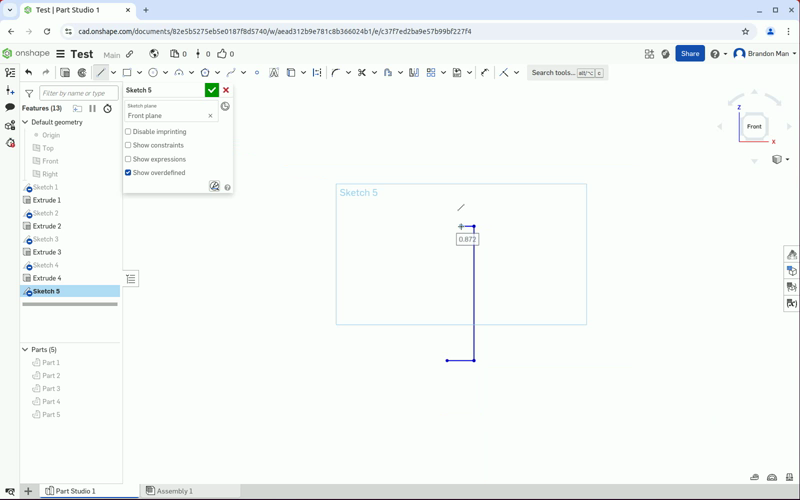
scroll(-6)
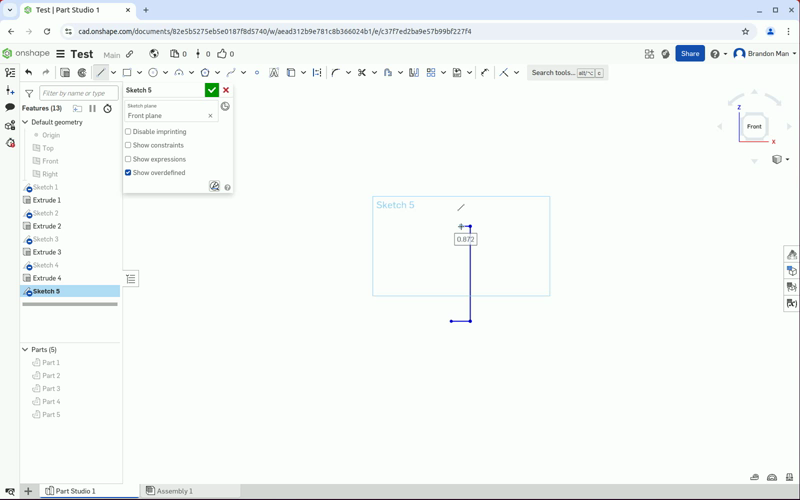
scroll(-6)
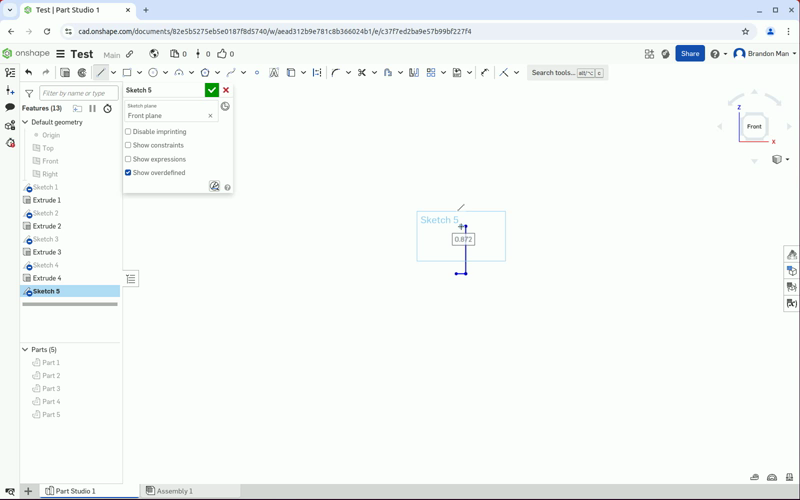
key_up(shift)
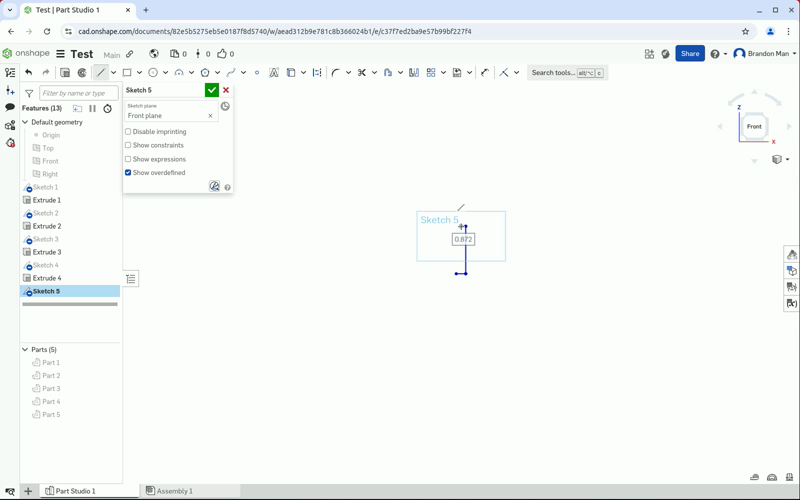
key_down(shift)
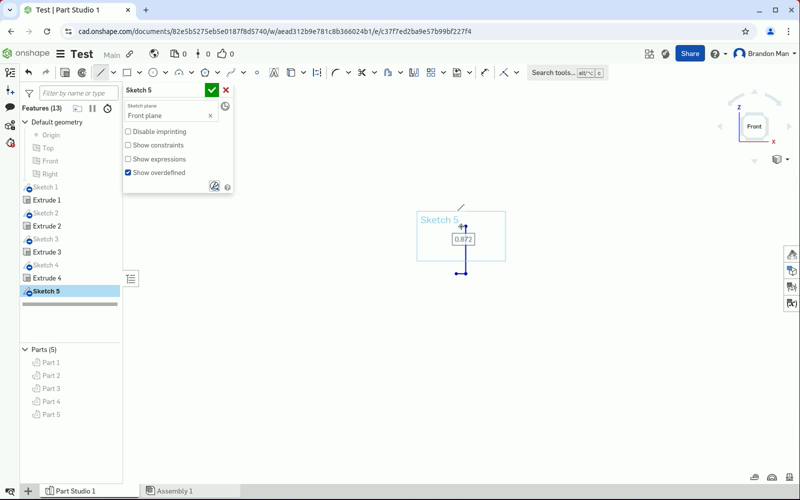
mouse_move(491, 226)
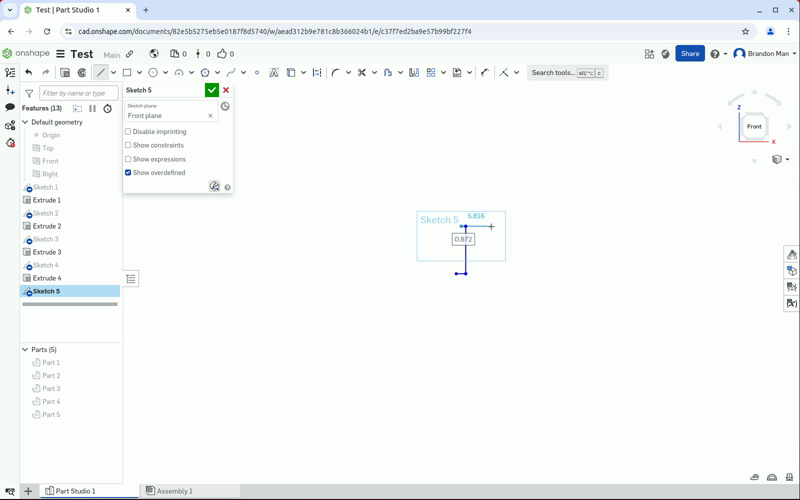
mouse_move(456, 226)
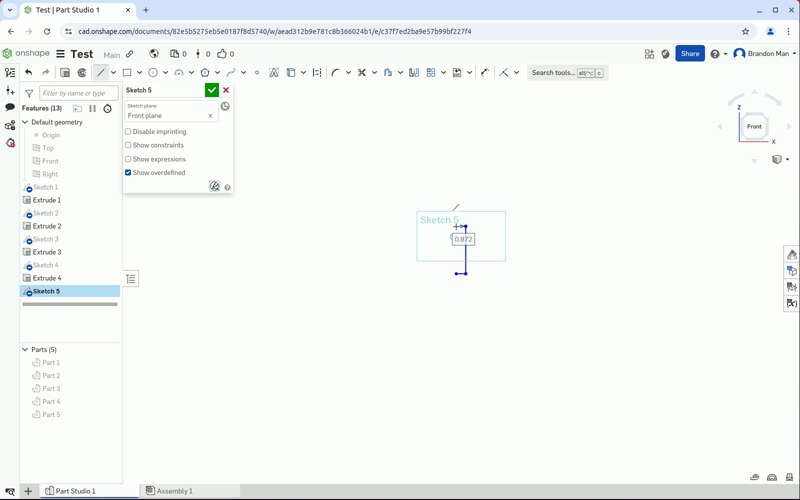
scroll(6)
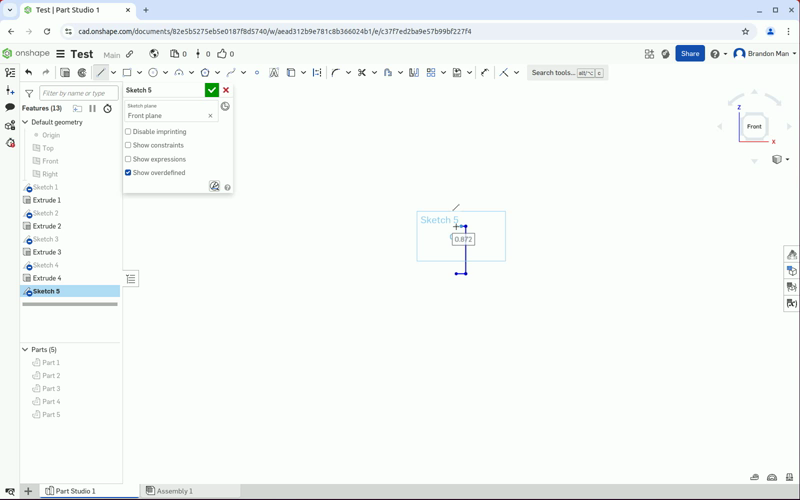
scroll(6)
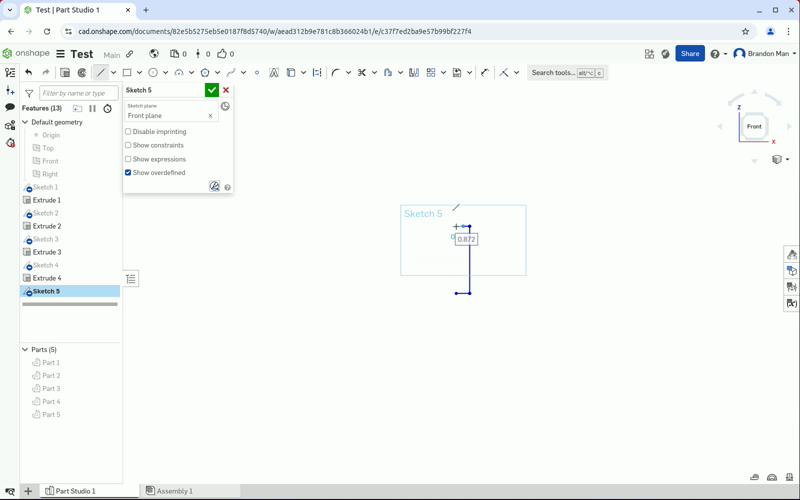
scroll(6)
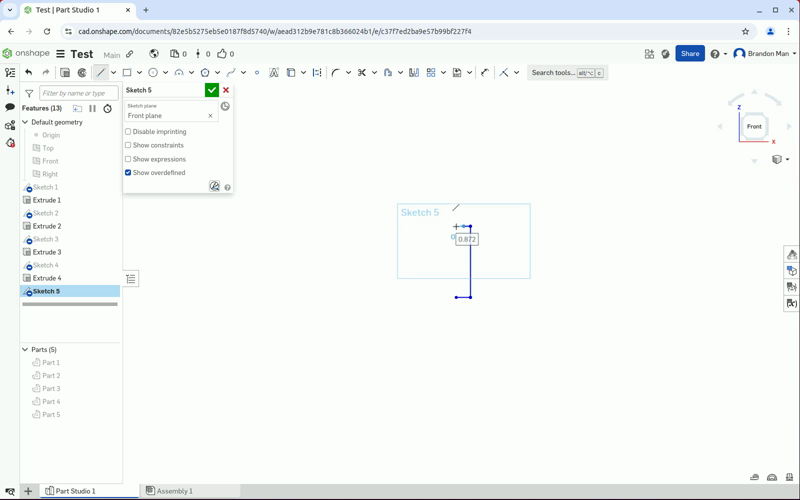
scroll(6)
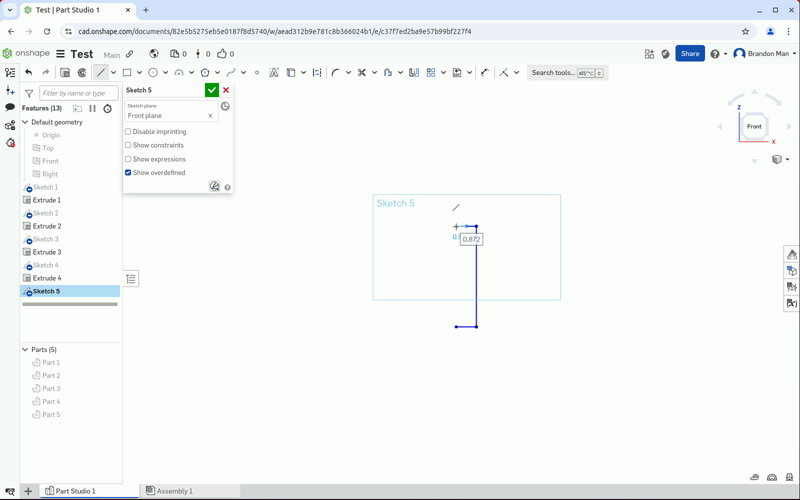
scroll(6)
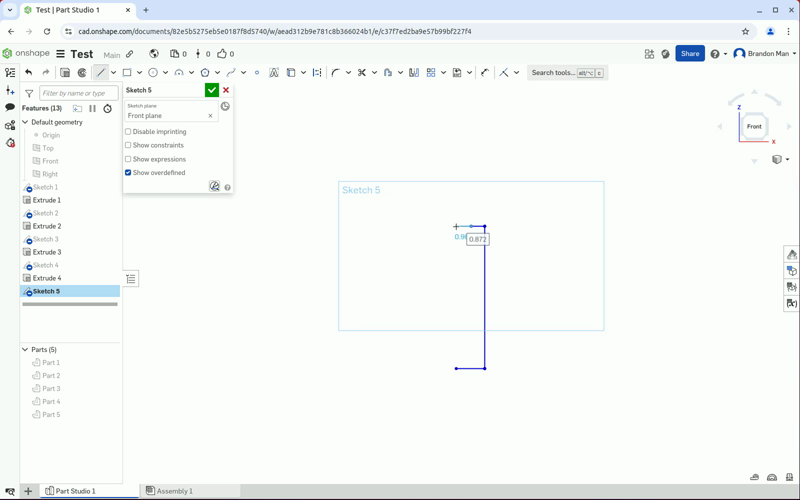
scroll(6)
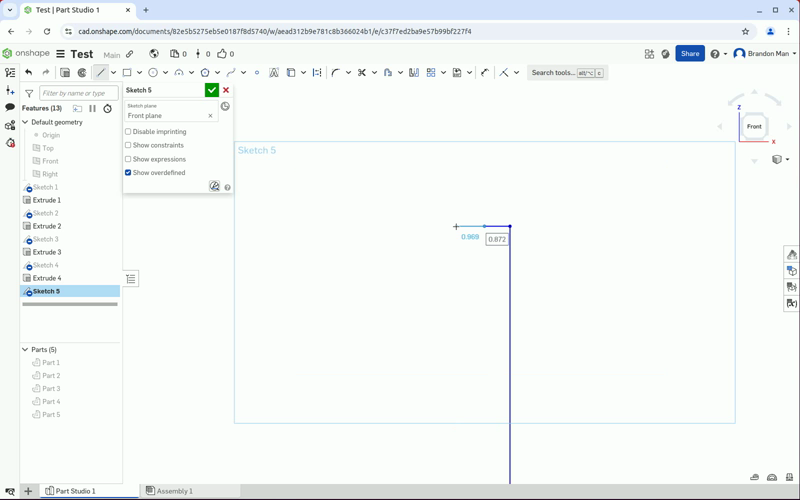
scroll(6)
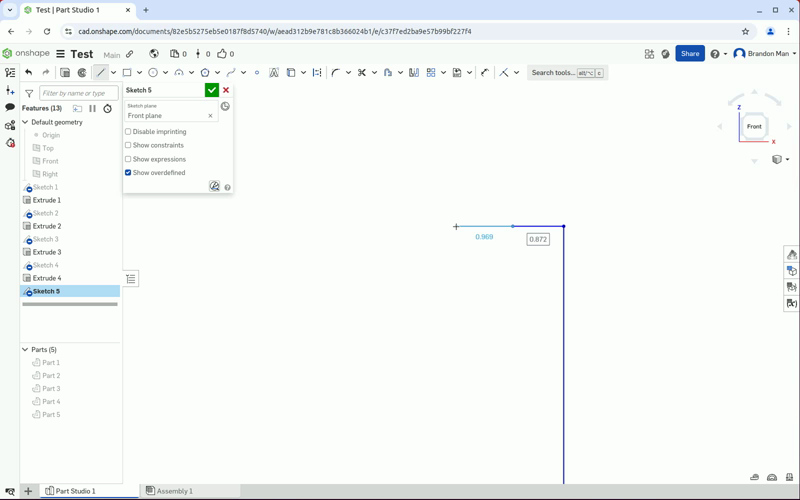
click(456, 226)
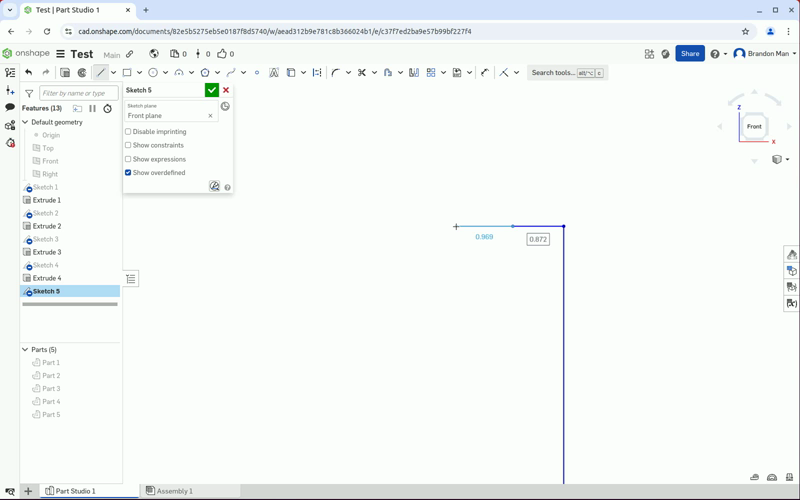
scroll(-6)
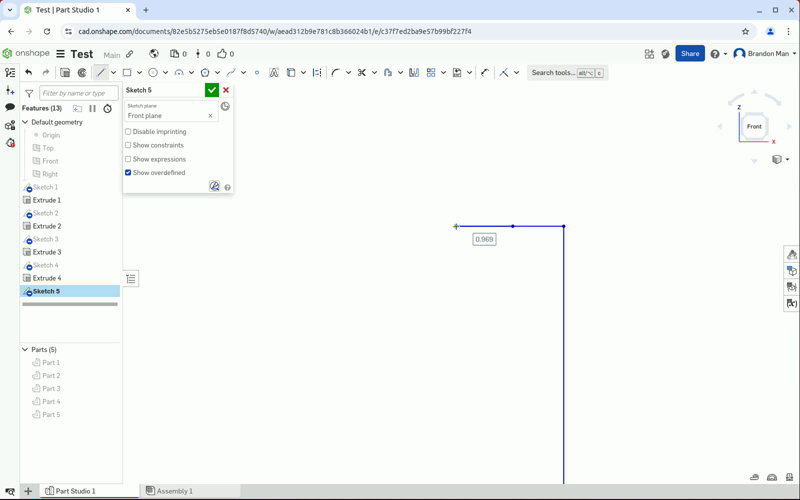
scroll(-6)
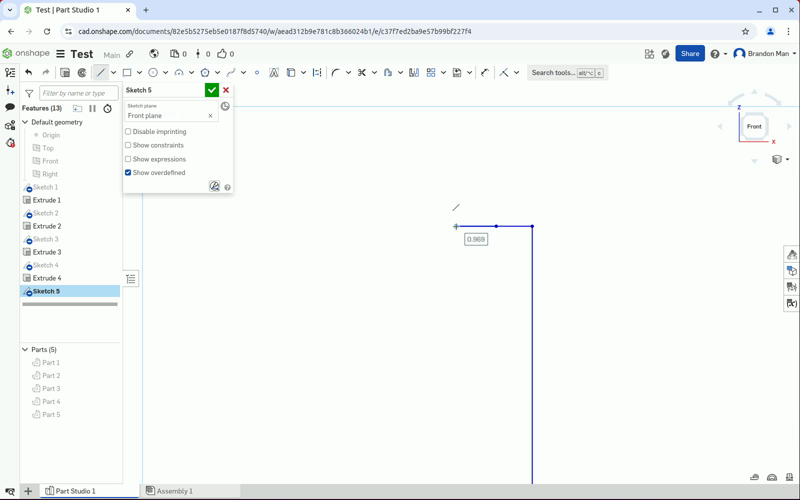
scroll(-6)
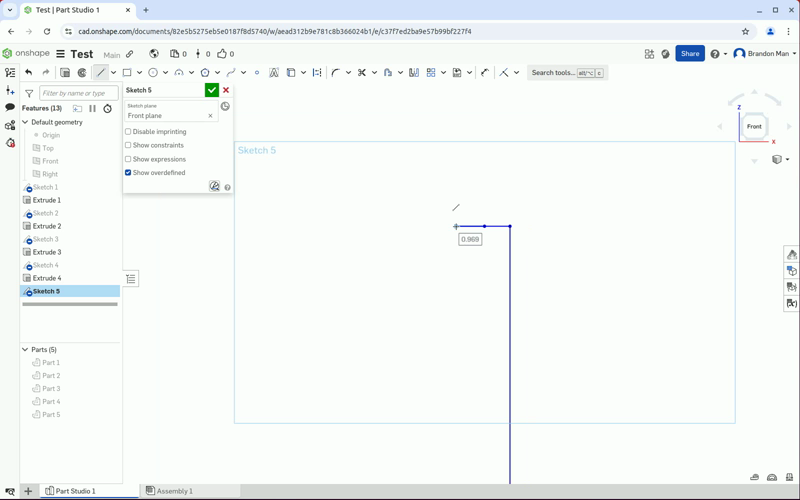
scroll(-6)
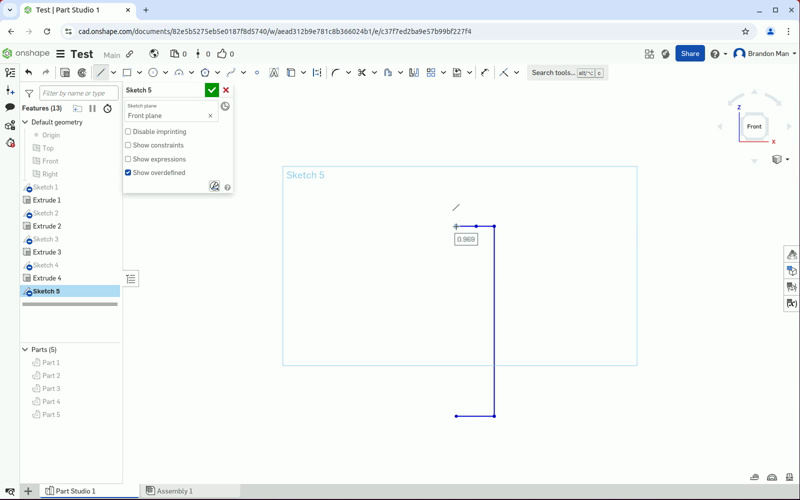
scroll(-6)
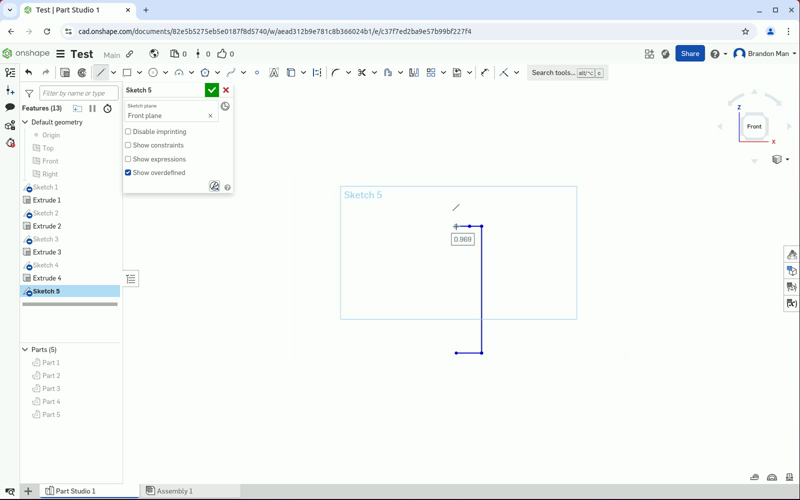
scroll(-6)
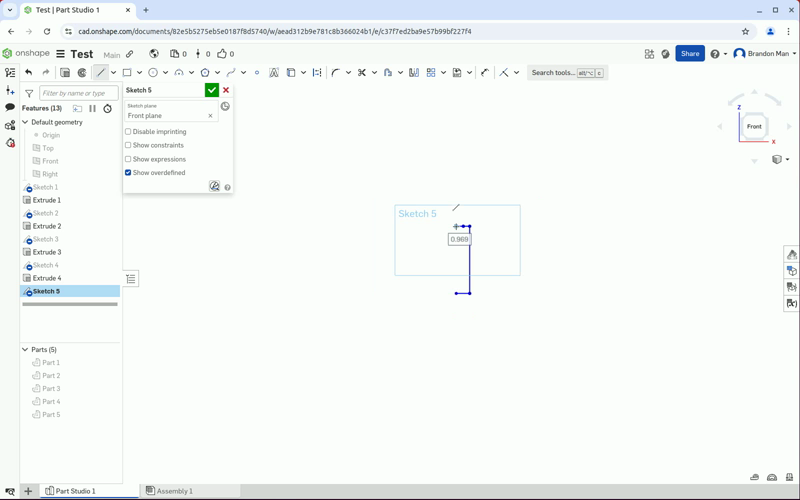
scroll(-6)
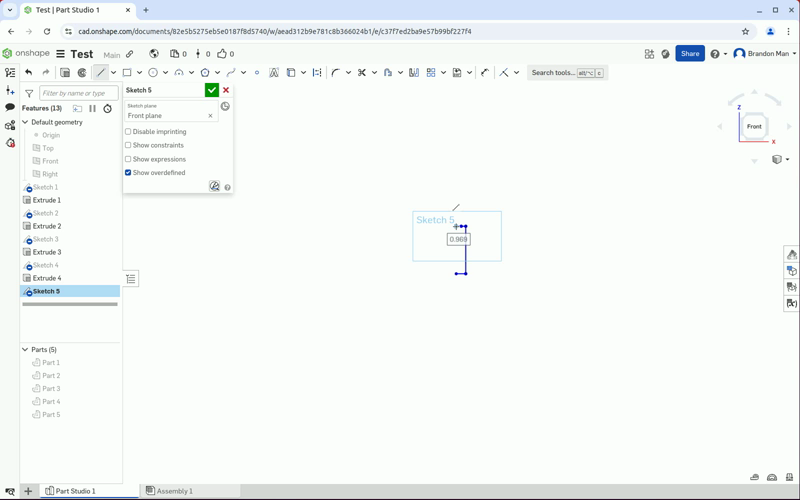
key_up(shift)
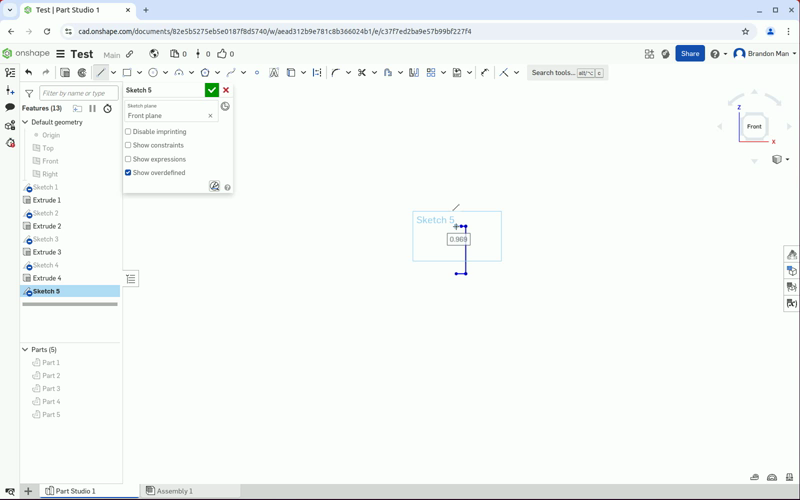
mouse_move(486, 226)
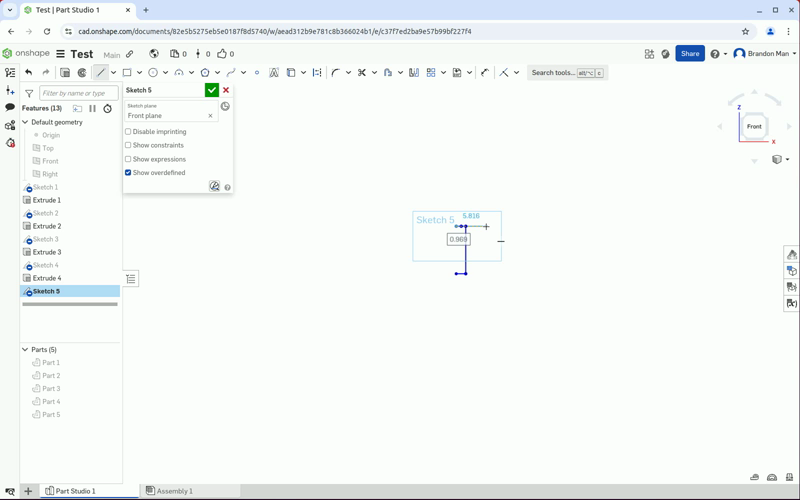
key_down(shift)
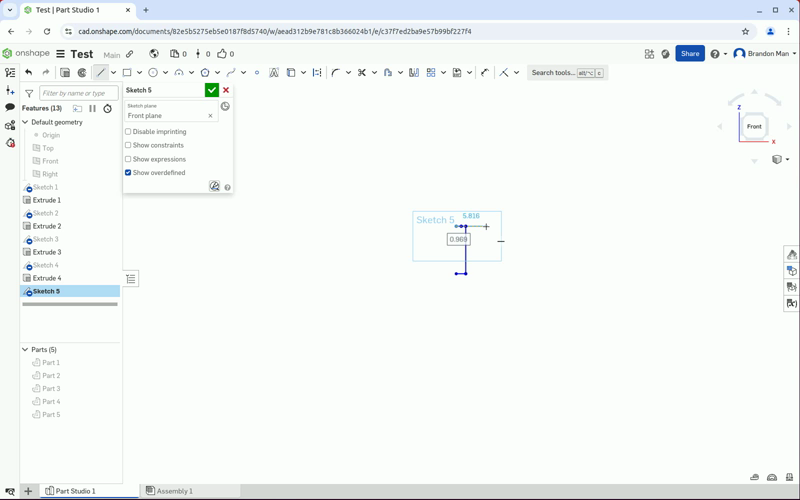
mouse_move(456, 273)
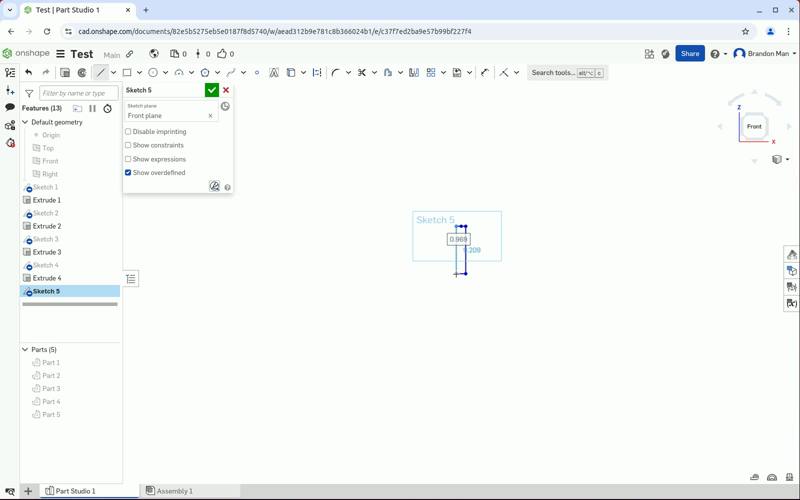
key_up(shift)
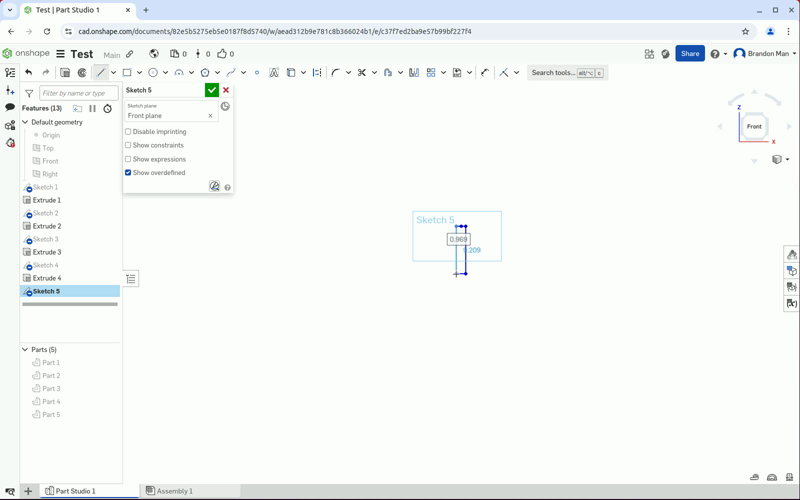
click(456, 273)
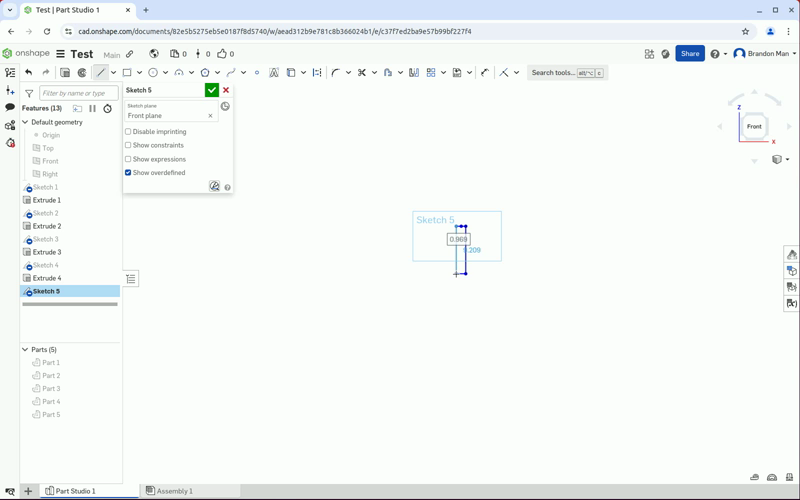
key(esc)
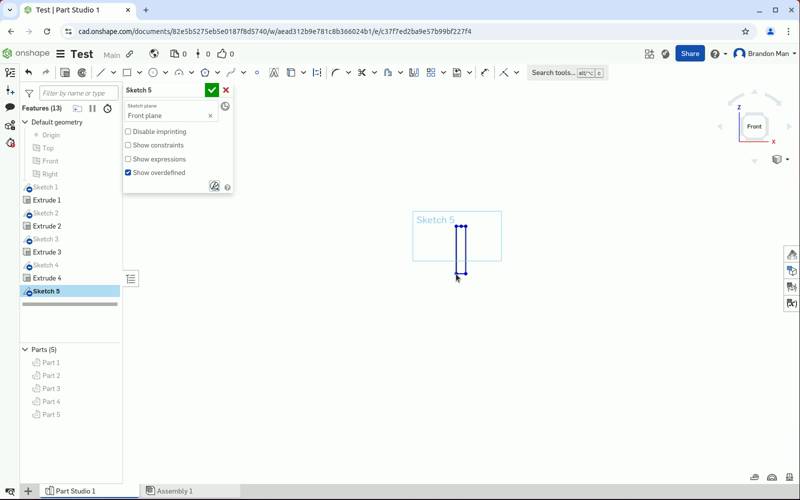
mouse_move(459, 266)
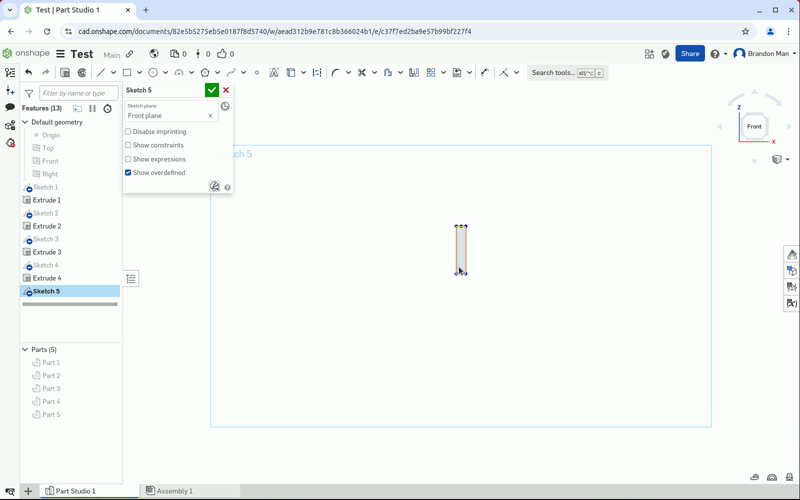
scroll(6)
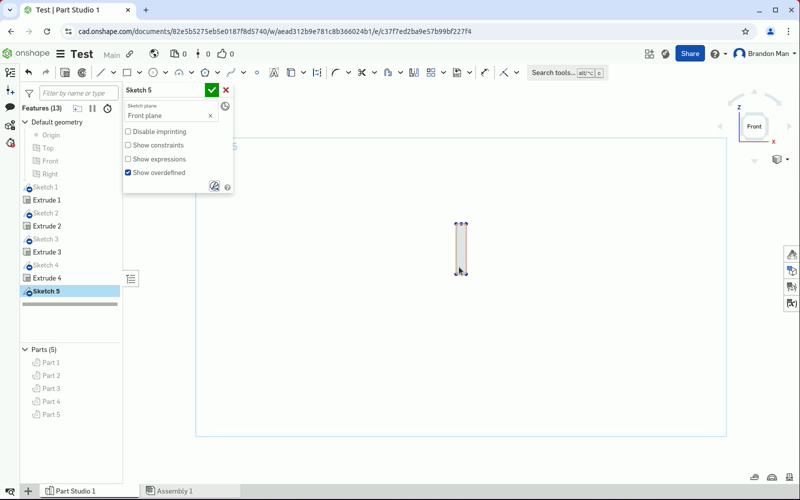
scroll(6)
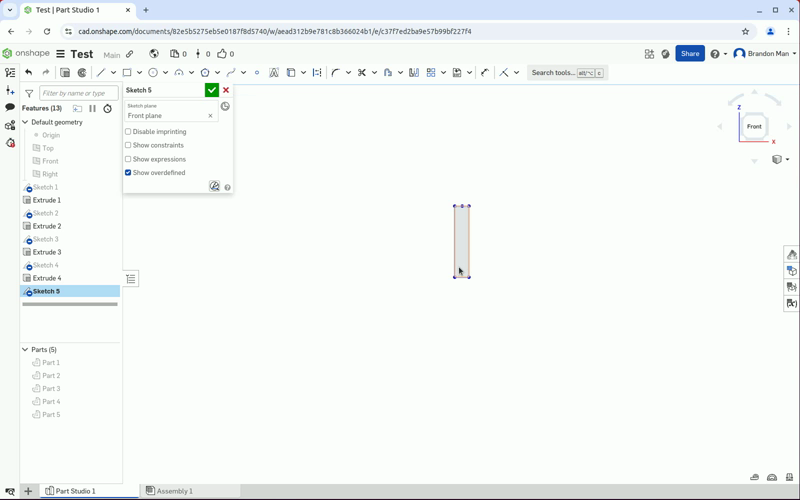
scroll(6)
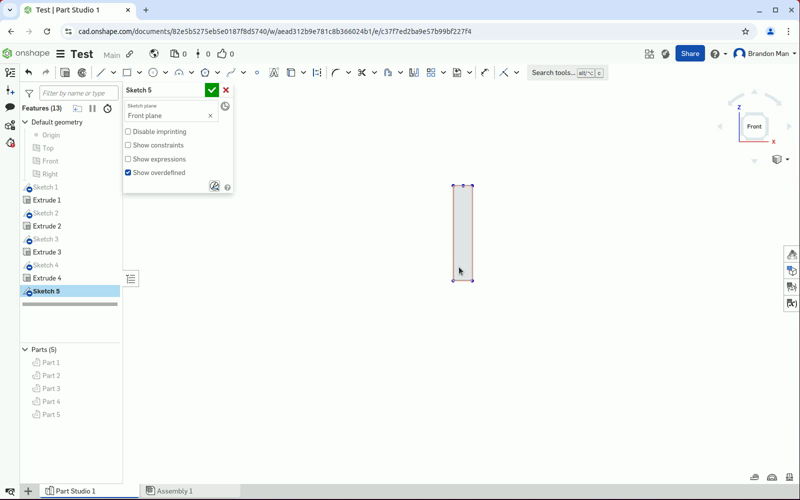
scroll(6)
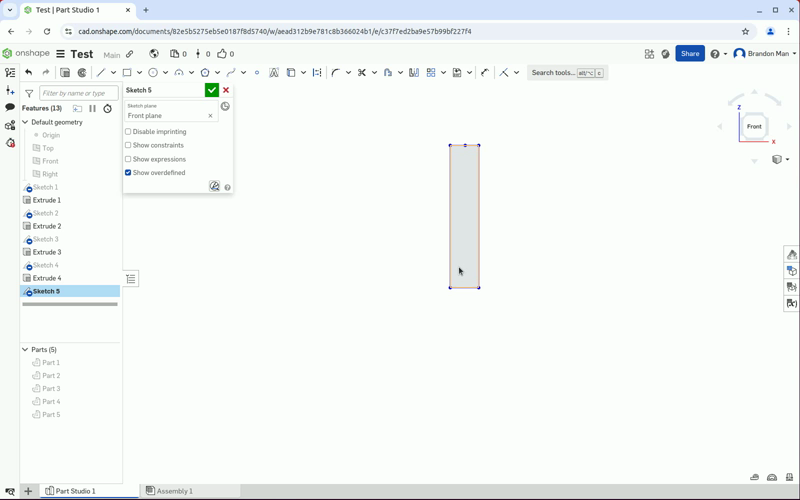
scroll(6)
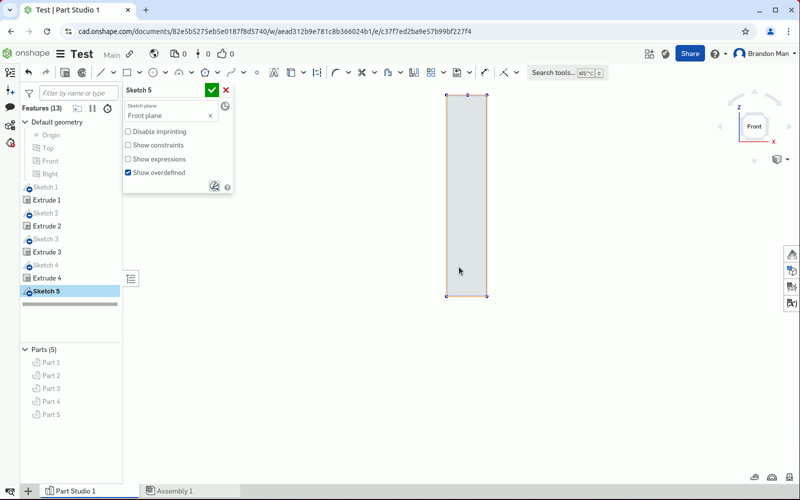
scroll(6)
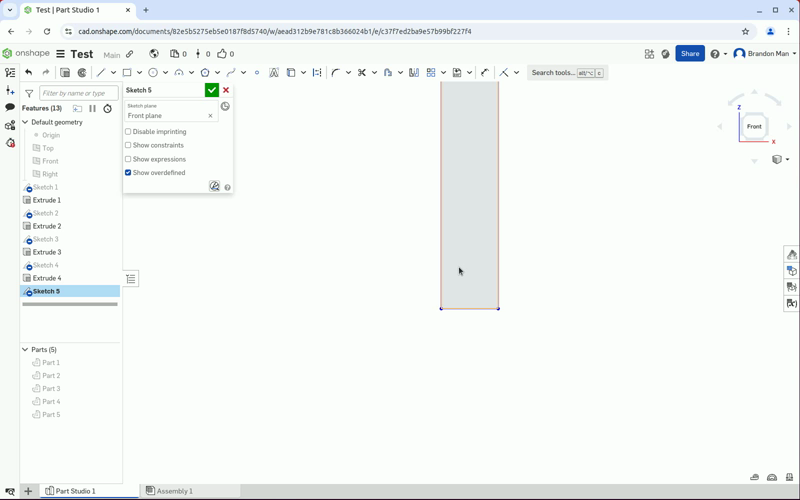
scroll(6)
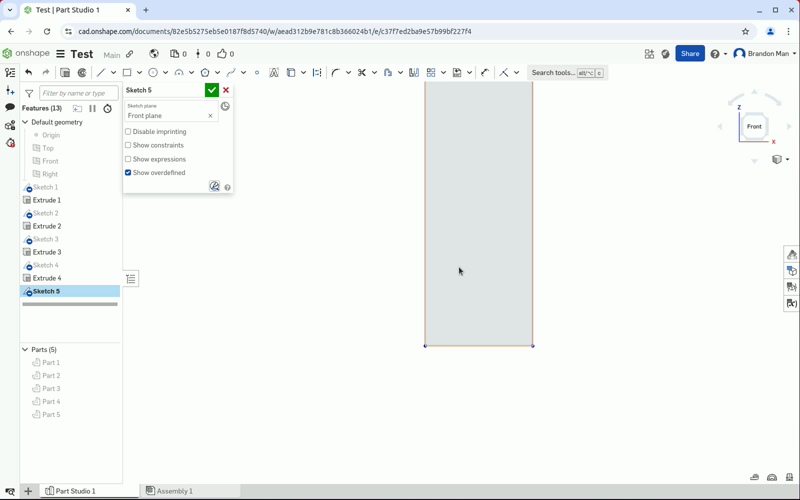
click(459, 266)
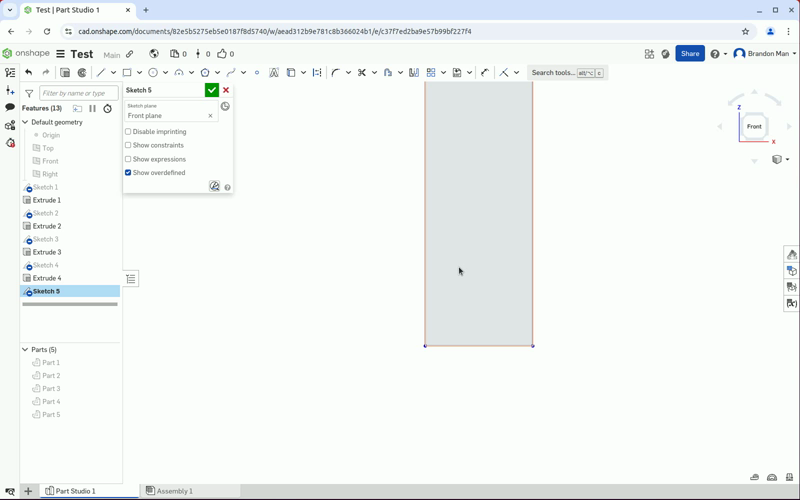
scroll(-6)
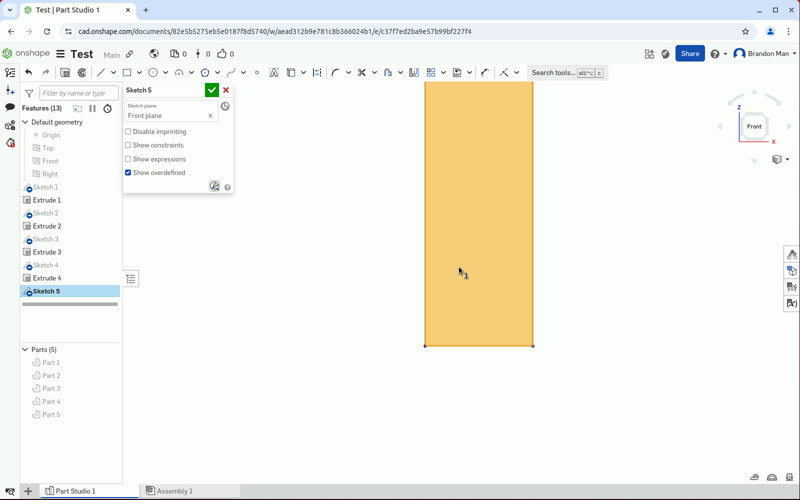
scroll(-6)
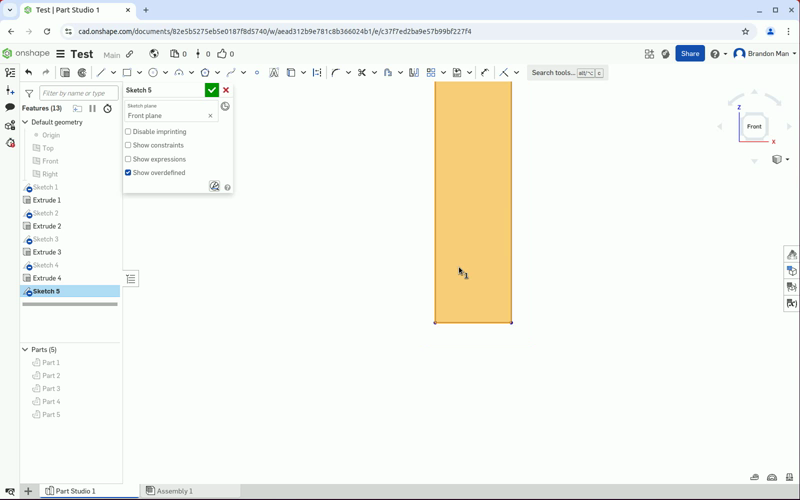
scroll(-6)
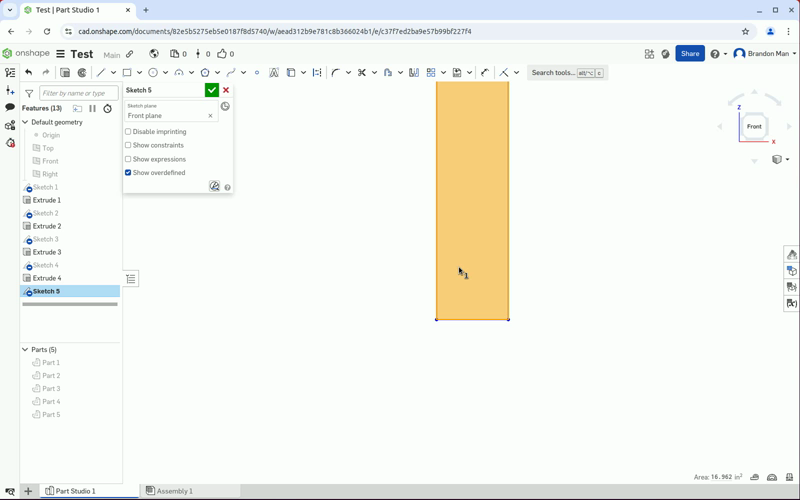
scroll(-6)
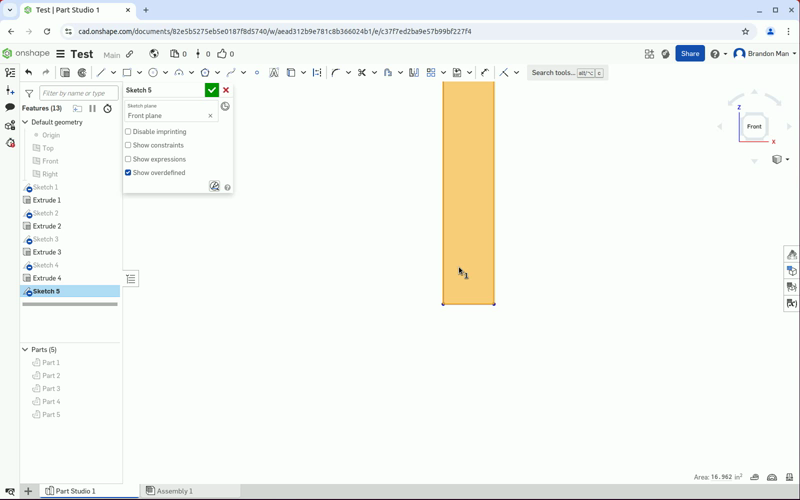
scroll(-6)
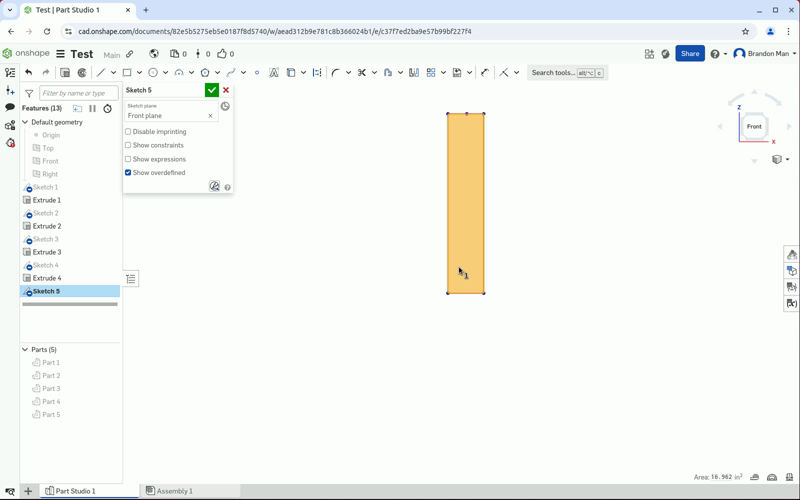
scroll(-6)
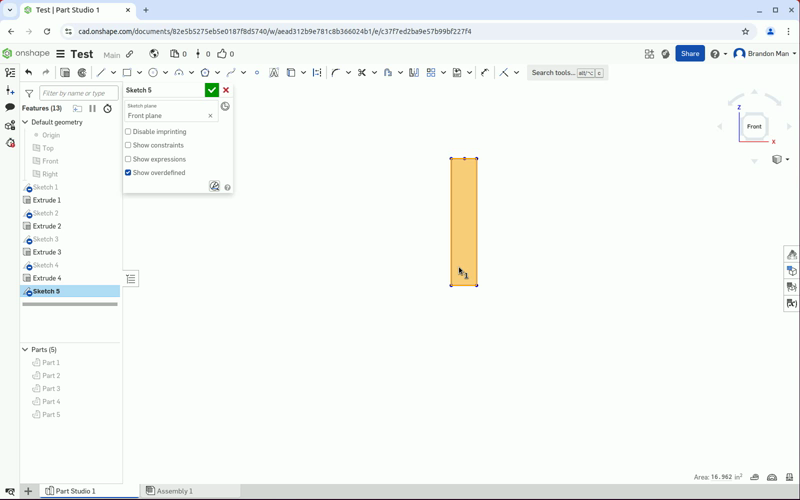
scroll(-6)
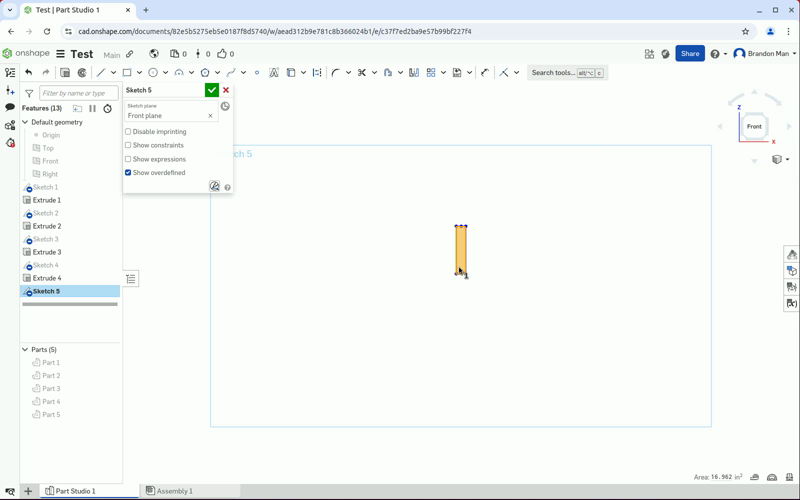
mouse_move(73, 352)
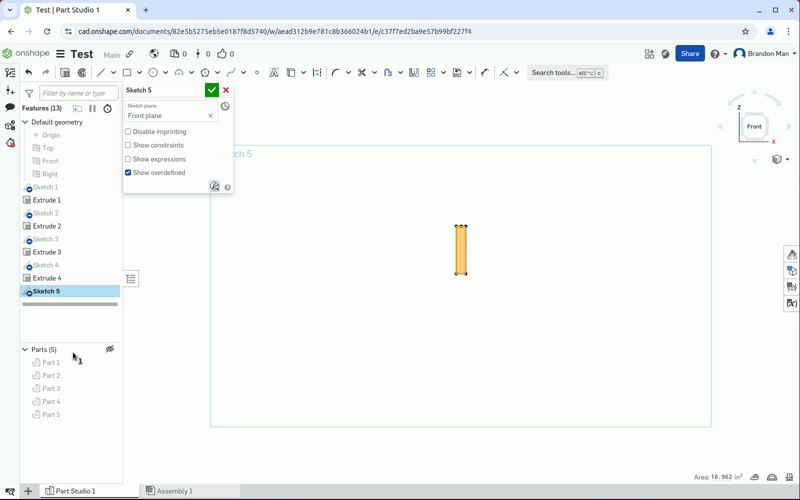
key(shift+y)
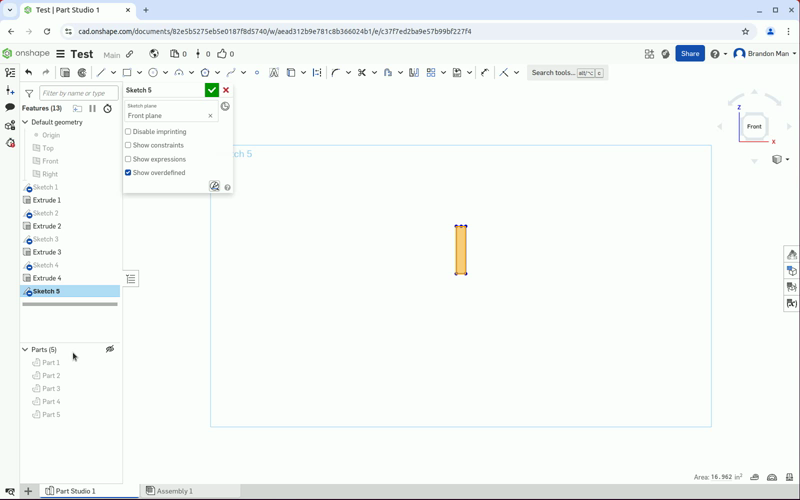
key(shift+e)
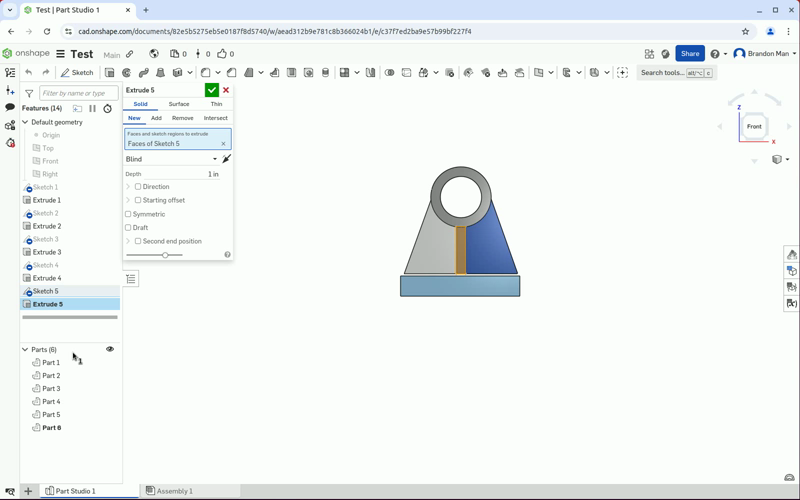
mouse_move(143, 106)
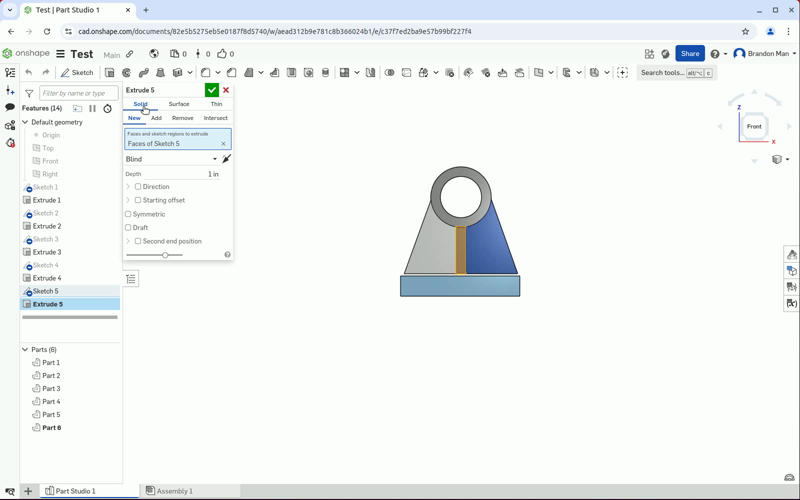
click(143, 106)
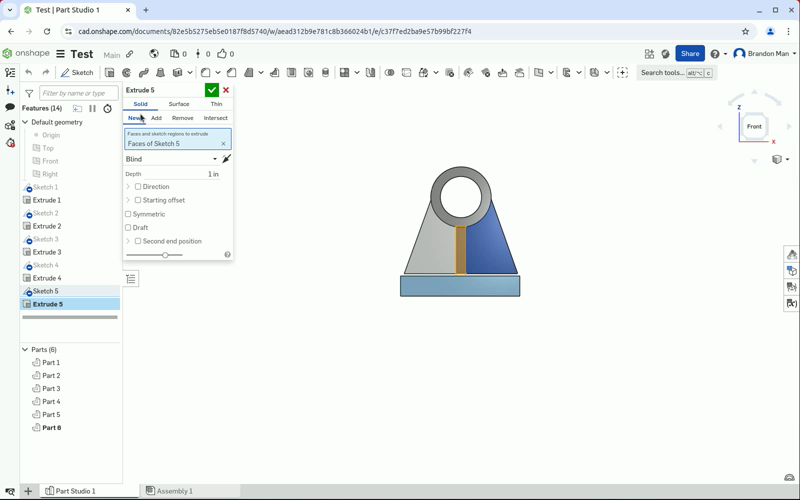
mouse_move(137, 120)
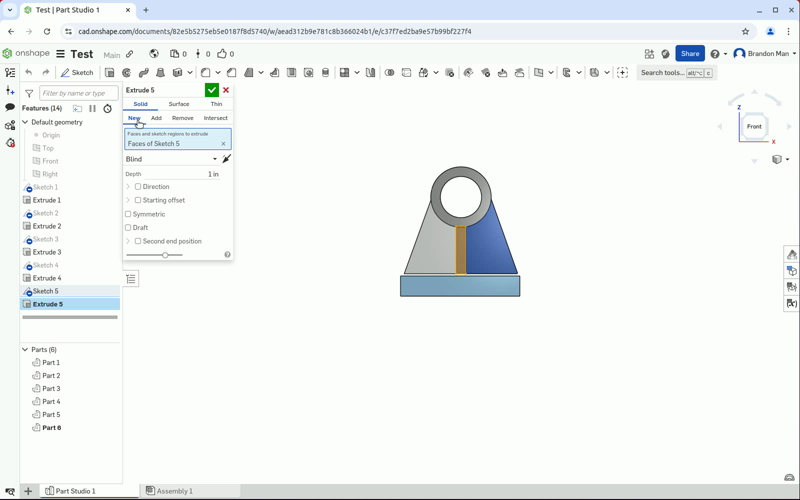
click(137, 120)
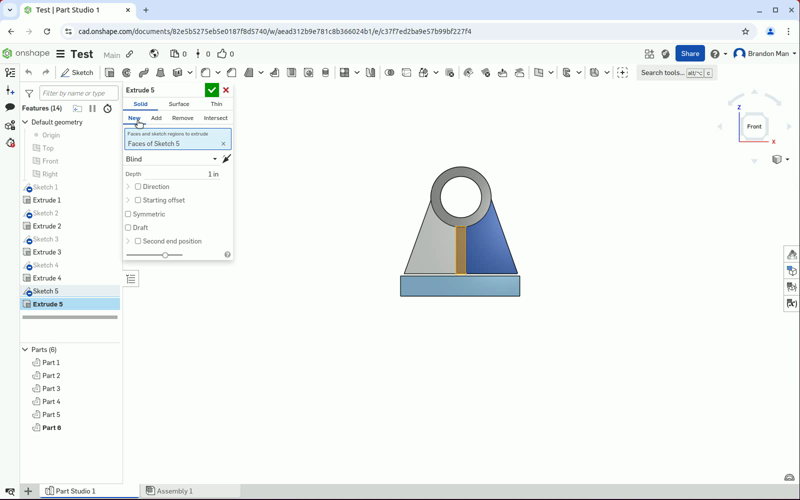
key(tab, 4)
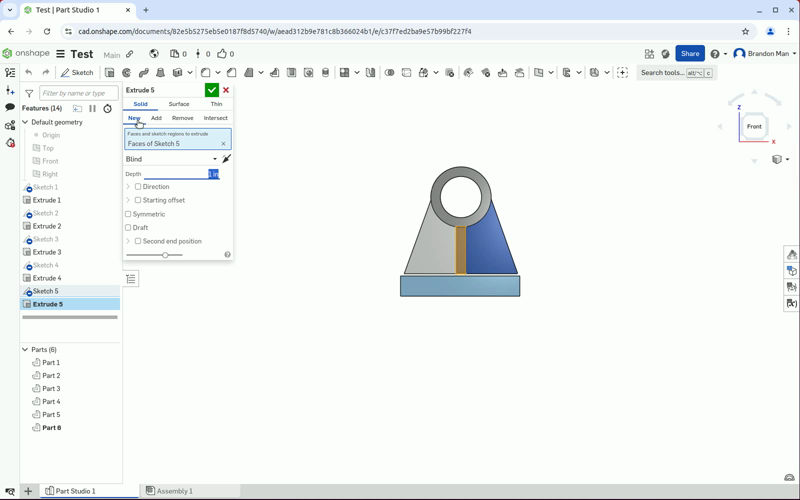
text(7.703)
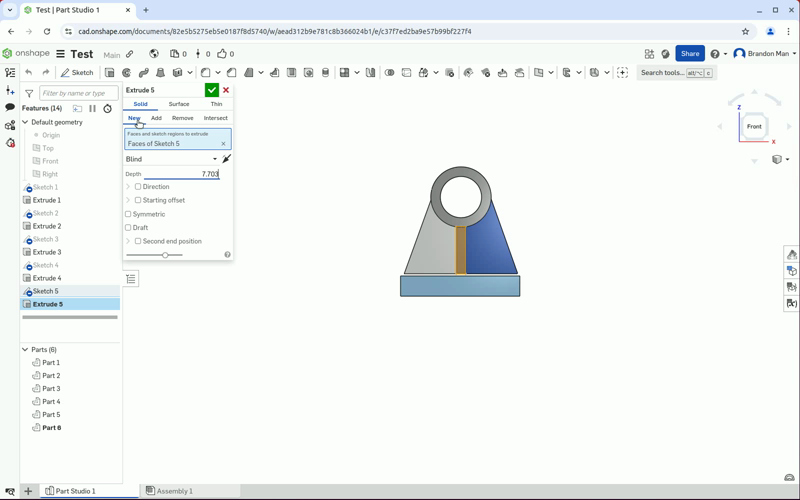
key(enter)
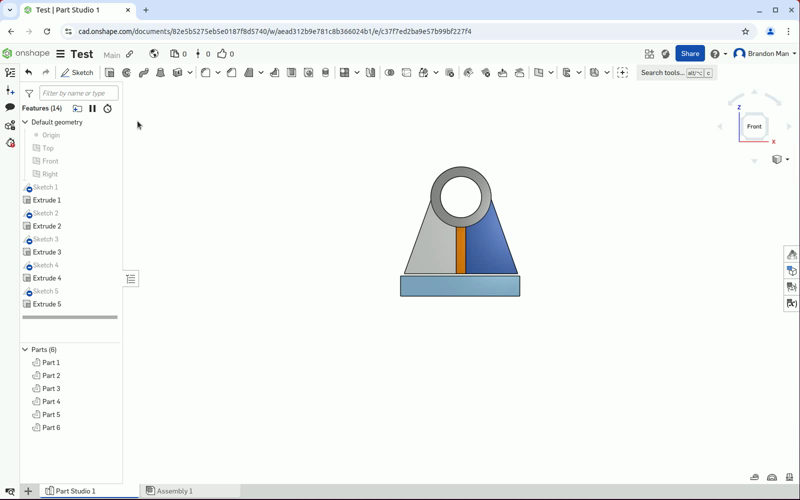
key(shift+h)
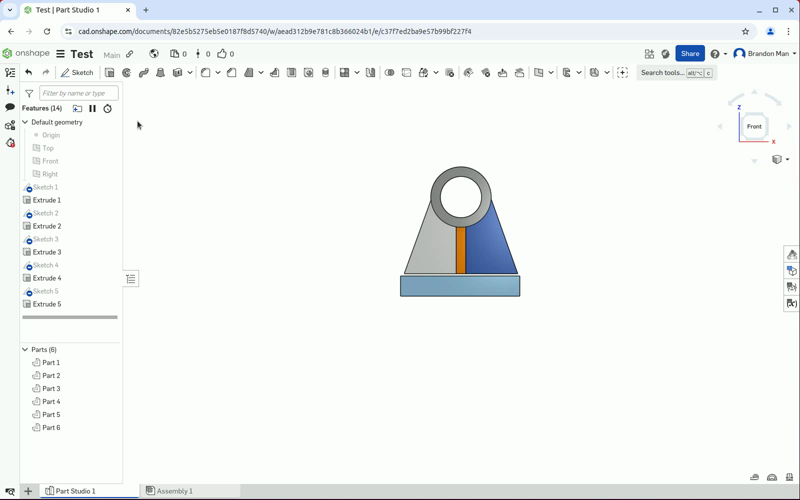
key(shift+h)
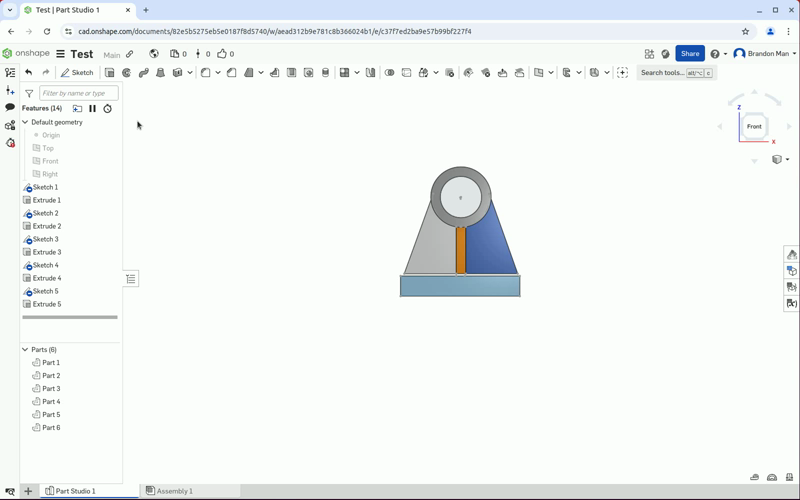
key(shift+7)
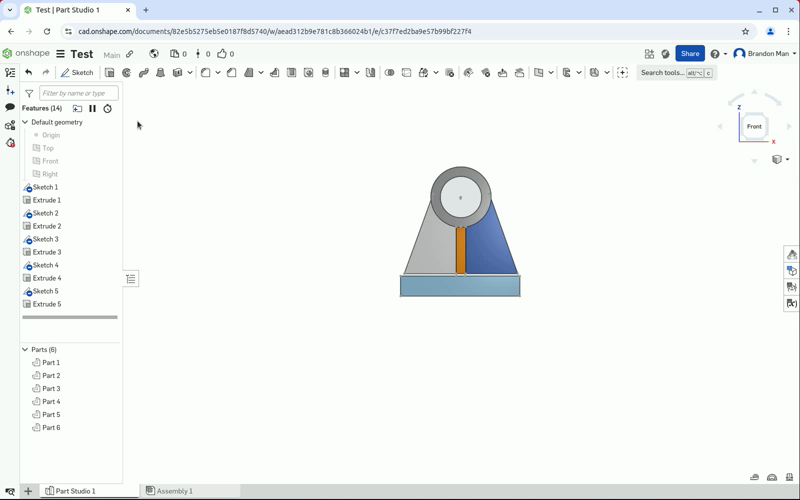
key(left, 2)
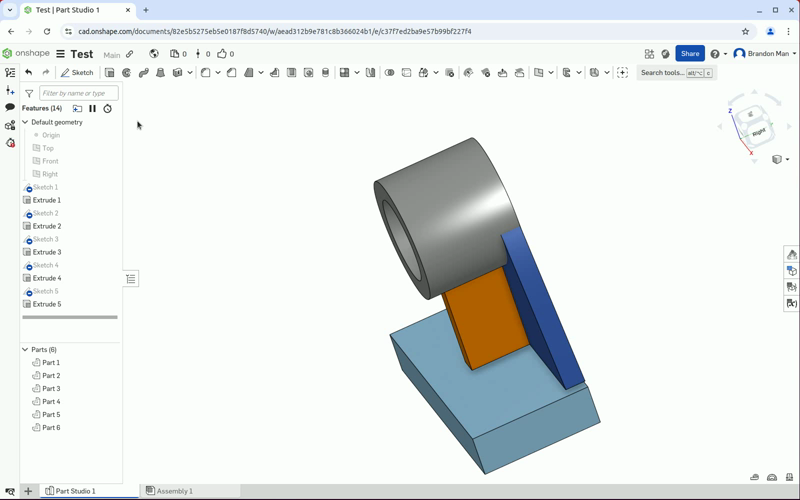
key(down, 2)
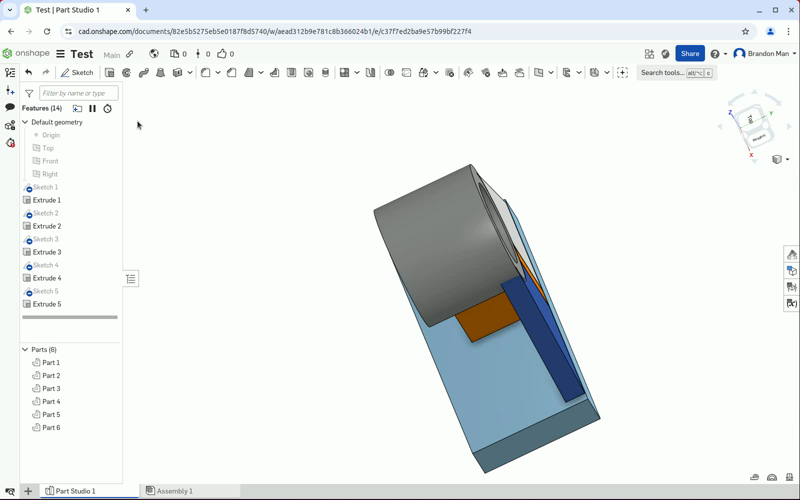
key(up, 2)
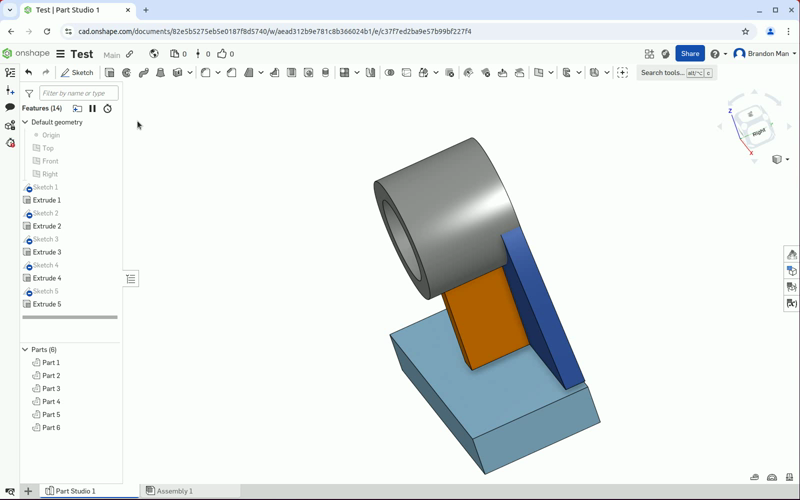
key(right, 2)
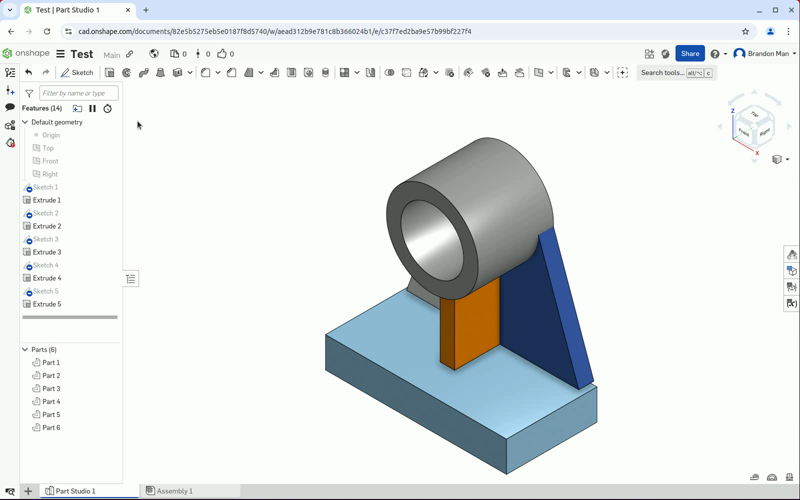
mouse_move(73, 189)
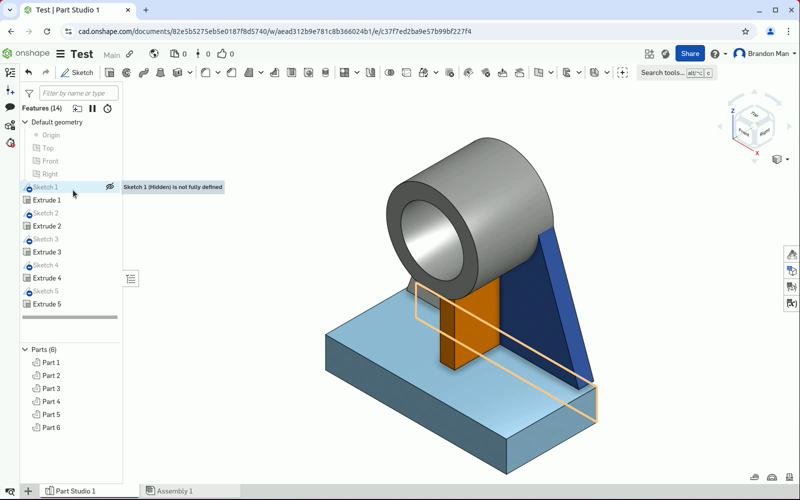
click(73, 189)